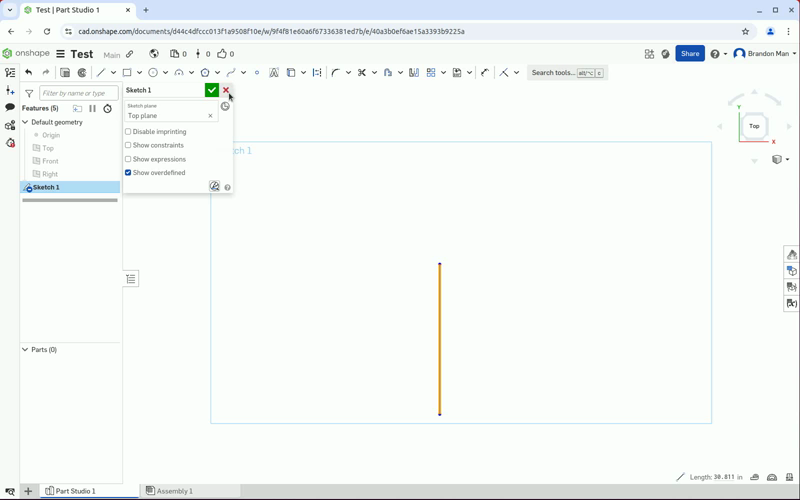
key(shift+h)
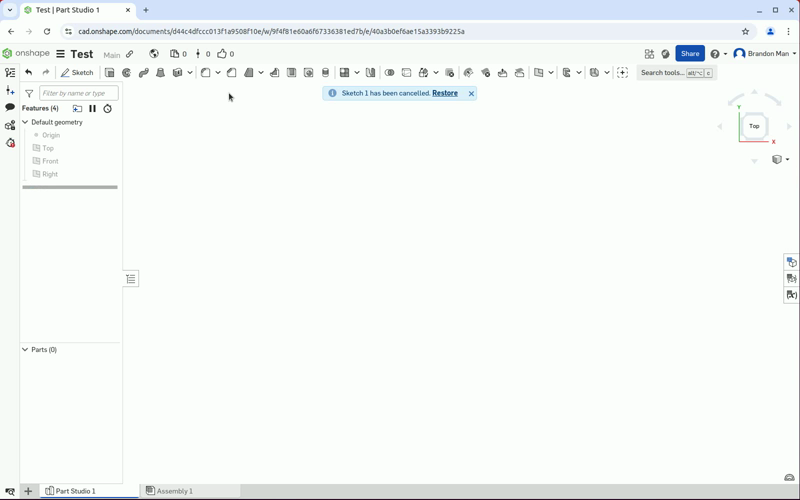
mouse_move(73, 352)
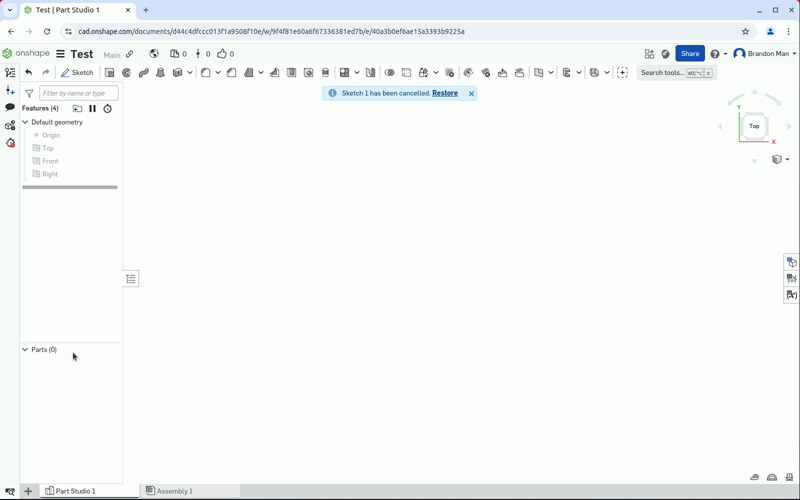
key(y)
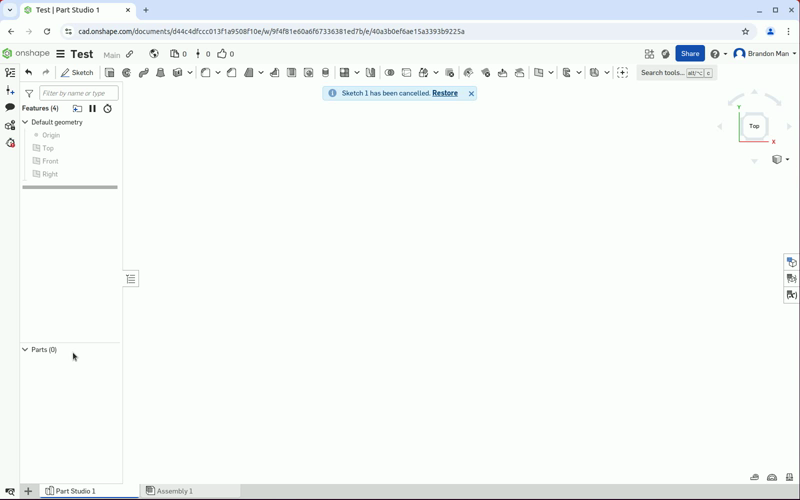
key(shift+p)
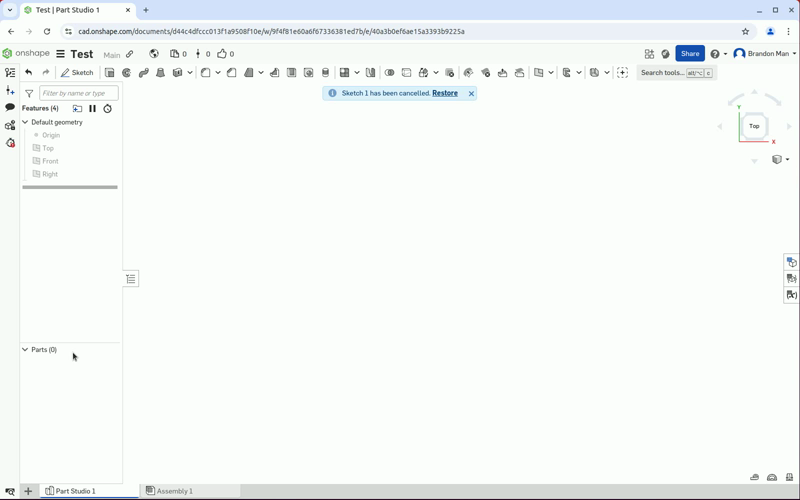
key(space)
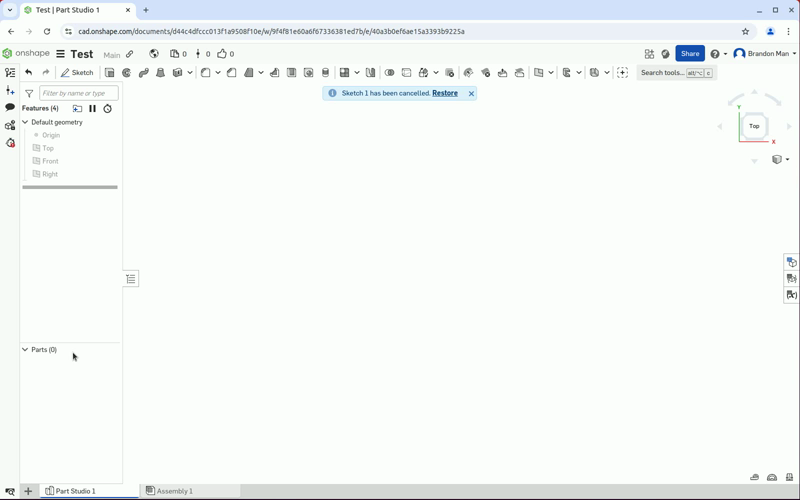
key_down(shift)
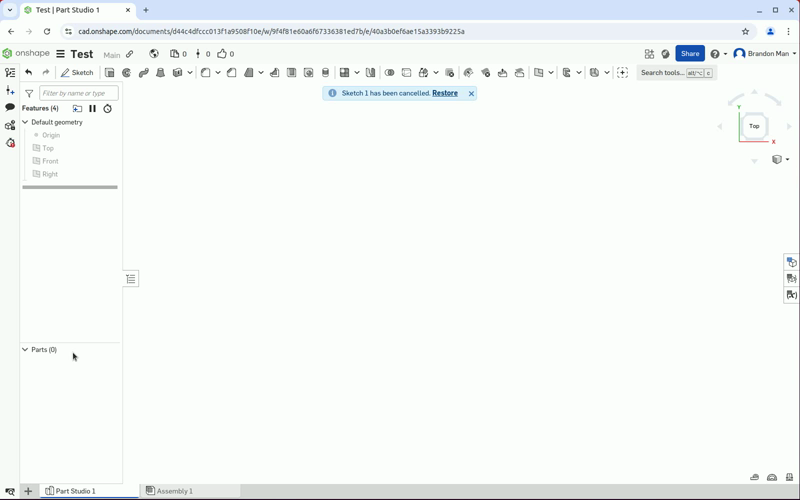
key(up)
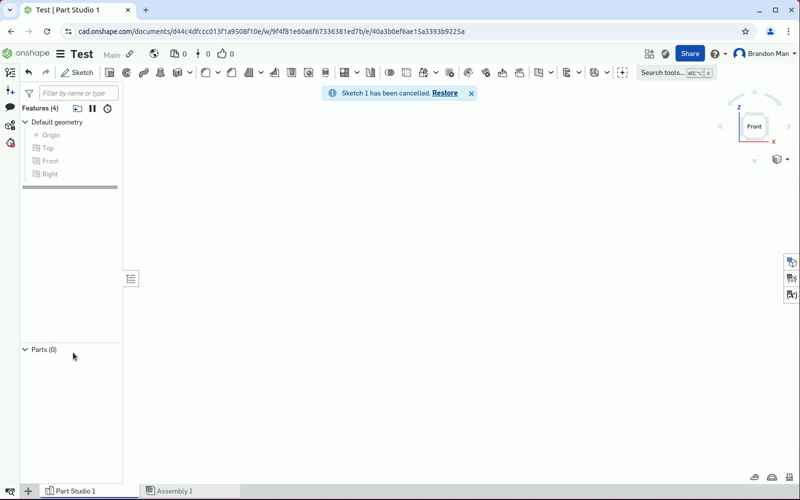
key_up(shift)
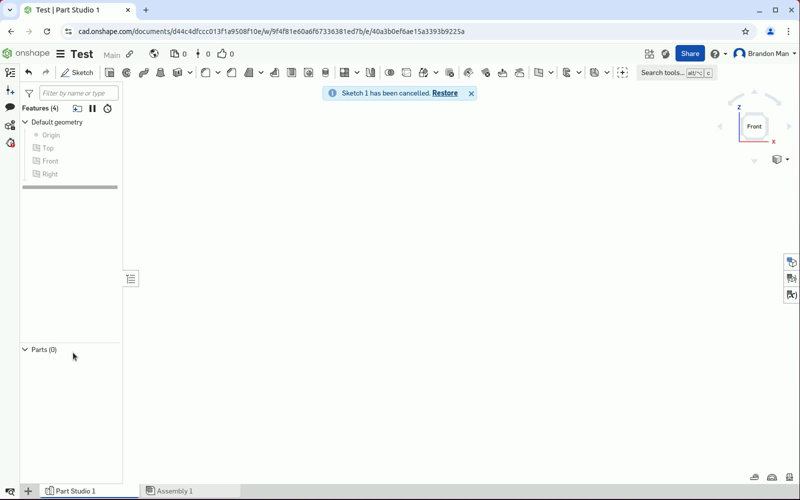
mouse_move(73, 352)
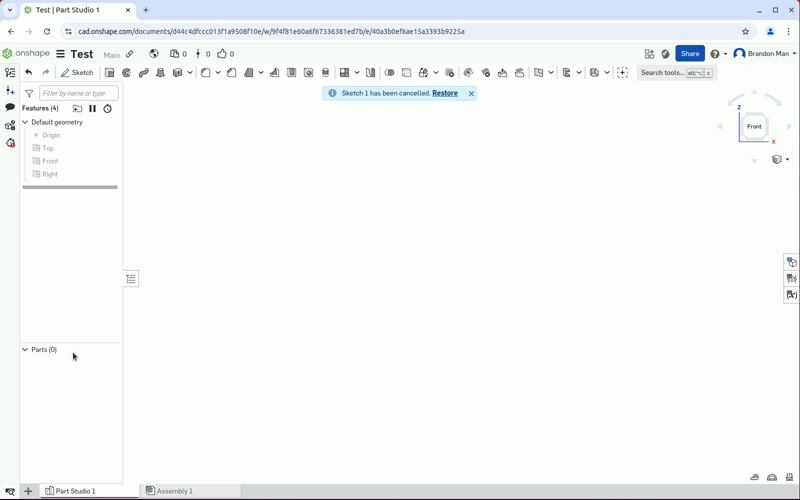
key(shift+y)
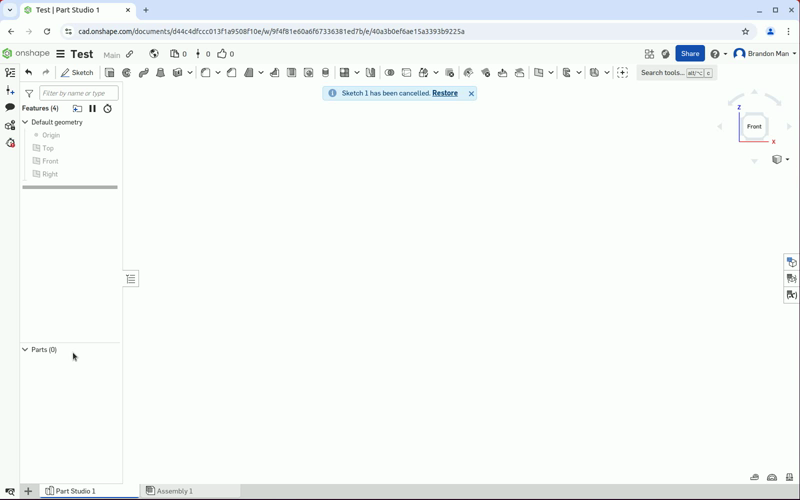
key(shift+s)
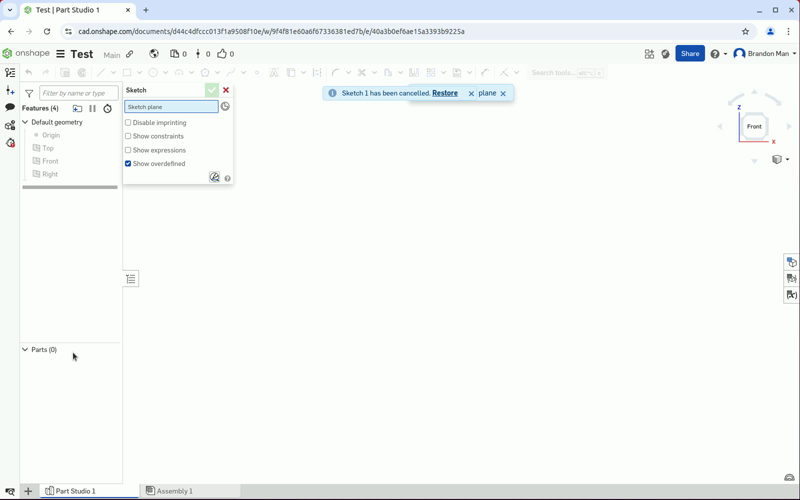
mouse_move(73, 163)
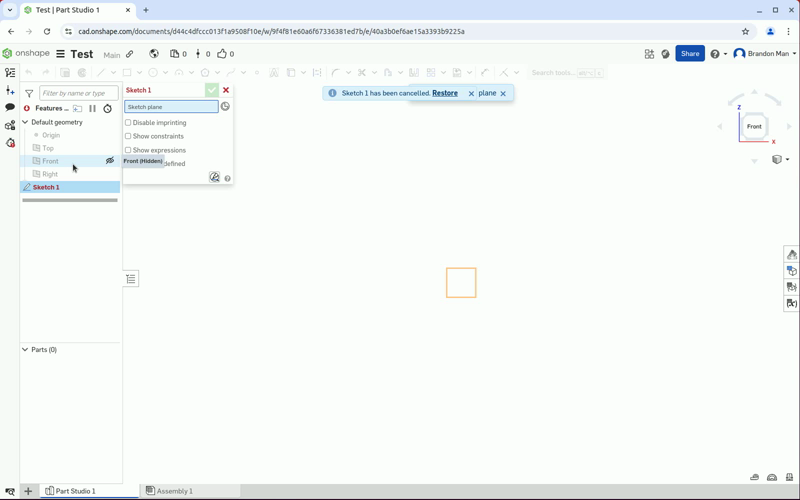
click(73, 163)
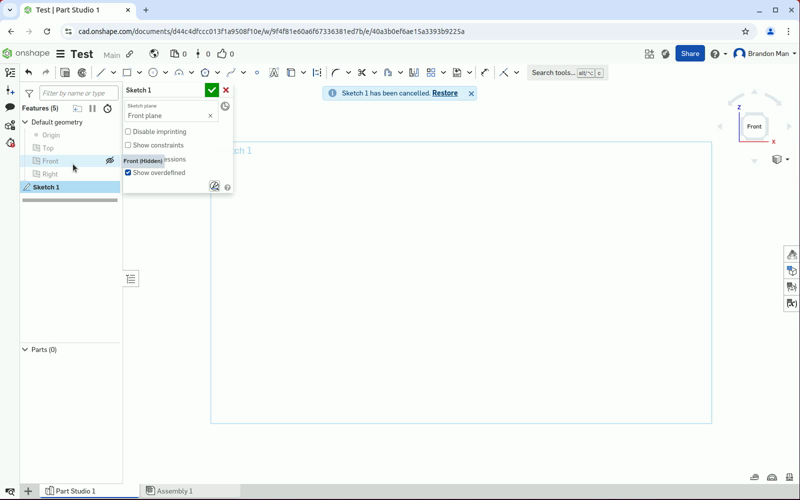
mouse_move(73, 352)
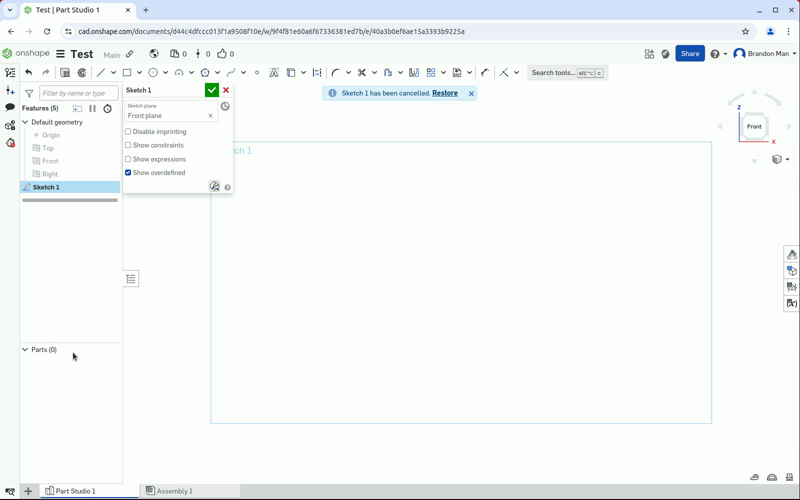
key(y)
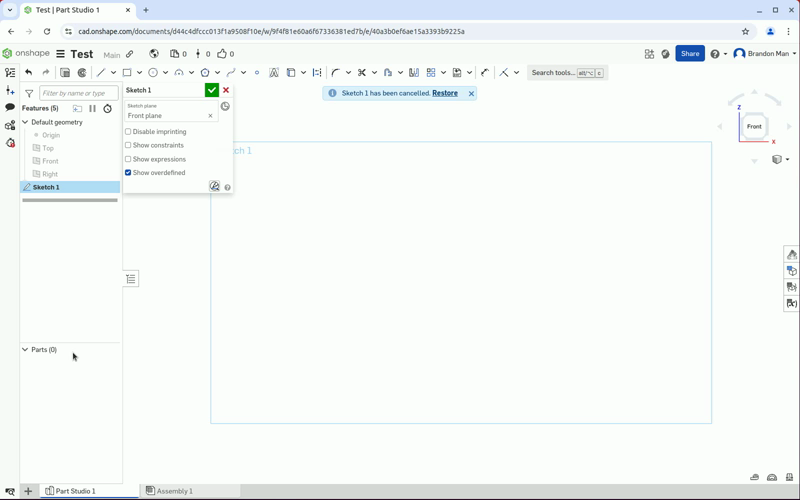
key(a)
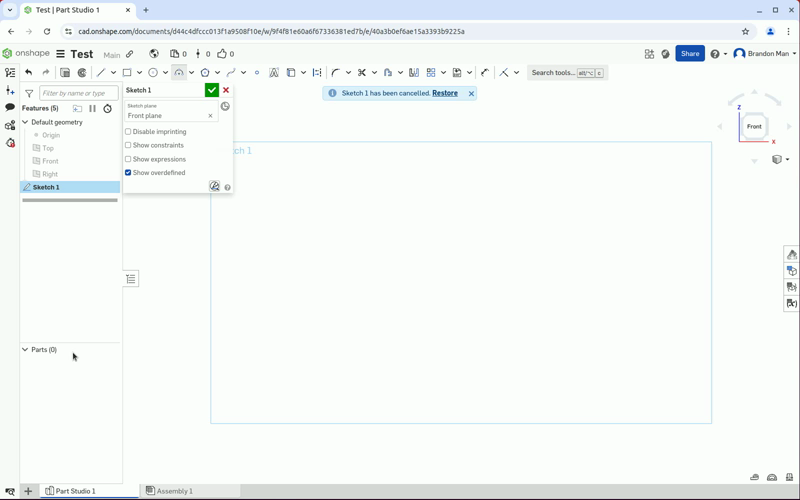
key_down(shift)
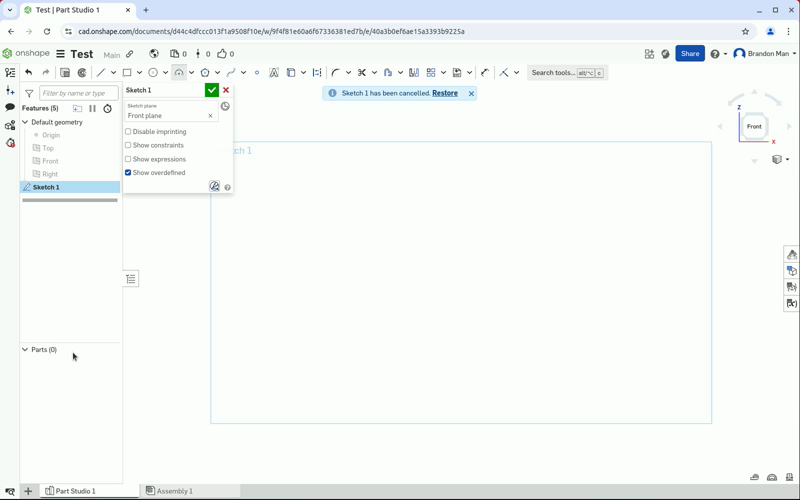
mouse_move(477, 191)
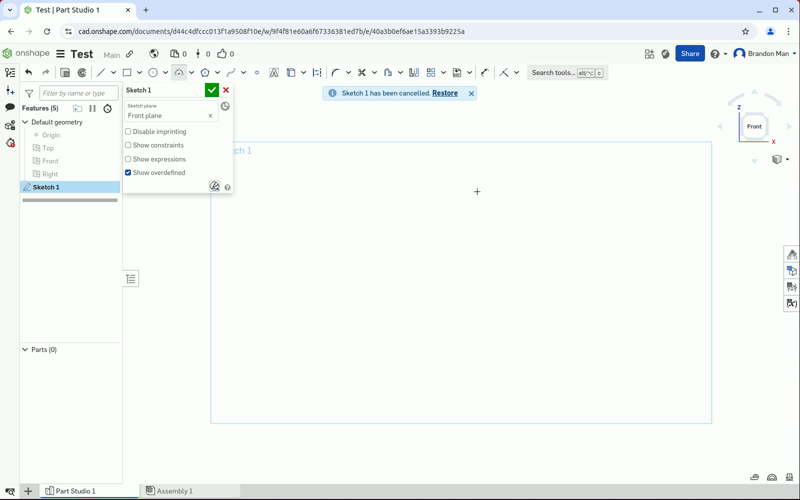
click(477, 191)
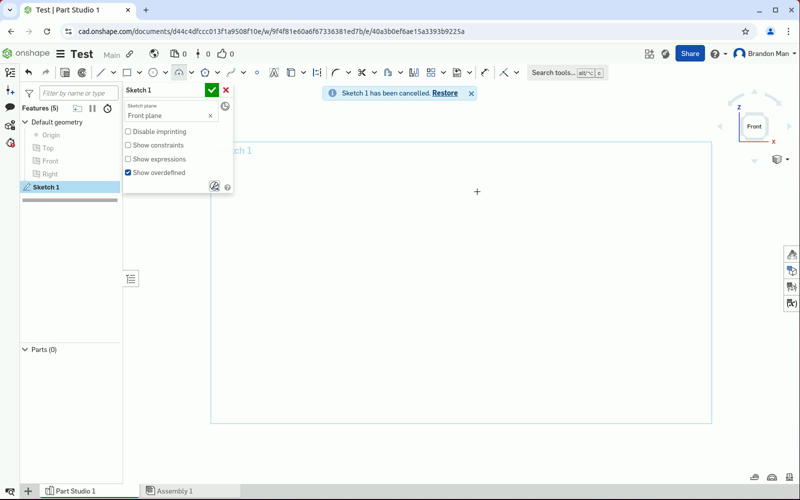
key_up(shift)
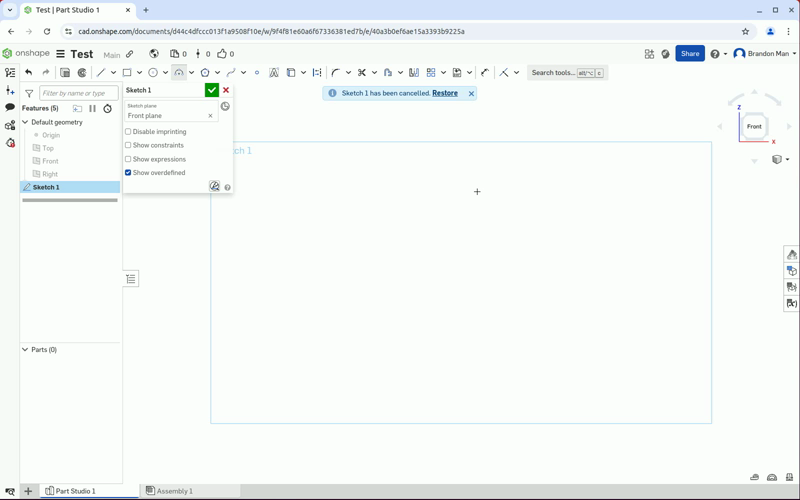
key_down(shift)
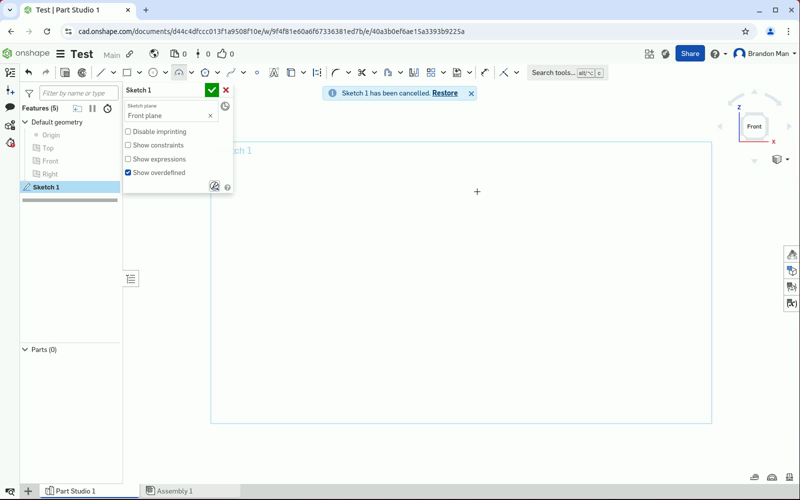
mouse_move(554, 283)
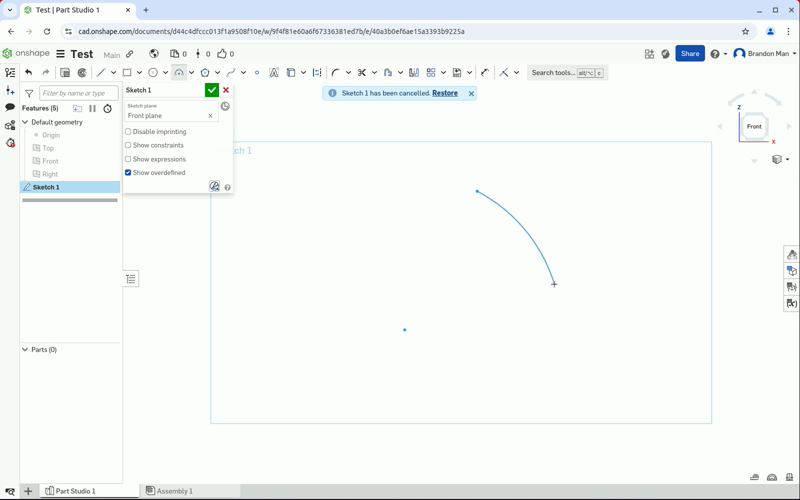
click(554, 283)
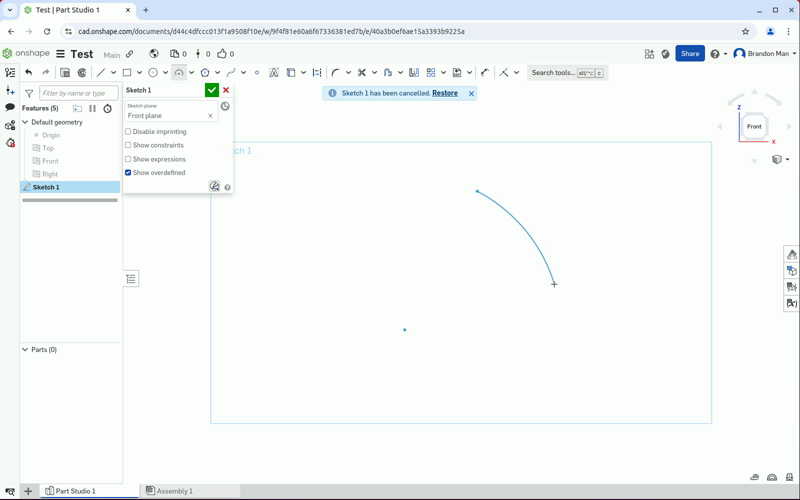
mouse_move(532, 223)
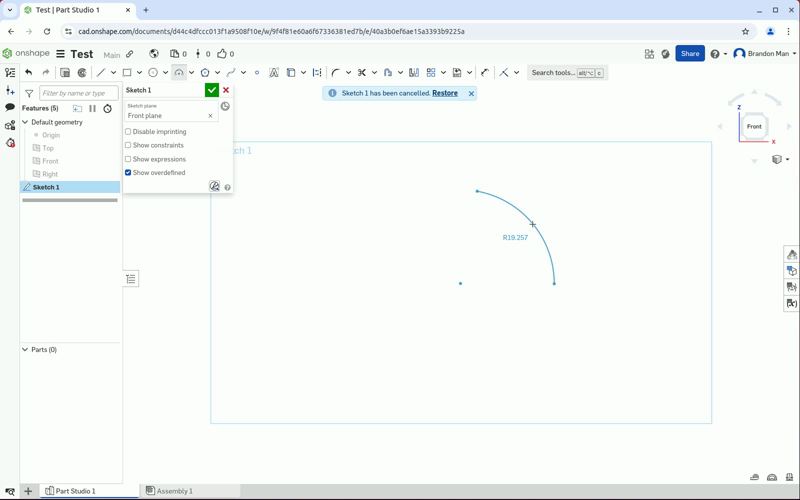
click(532, 223)
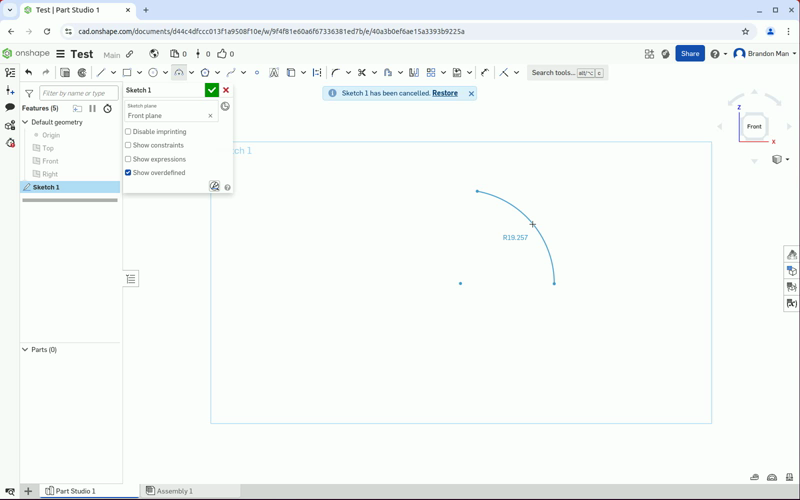
key_up(shift)
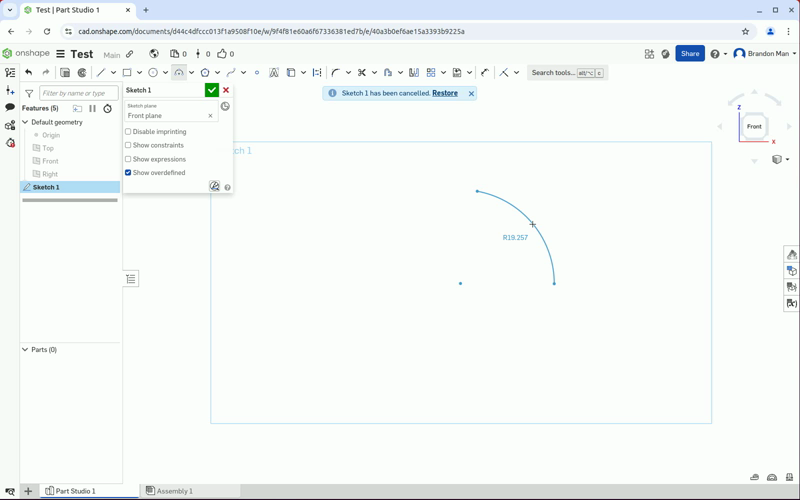
key(esc)
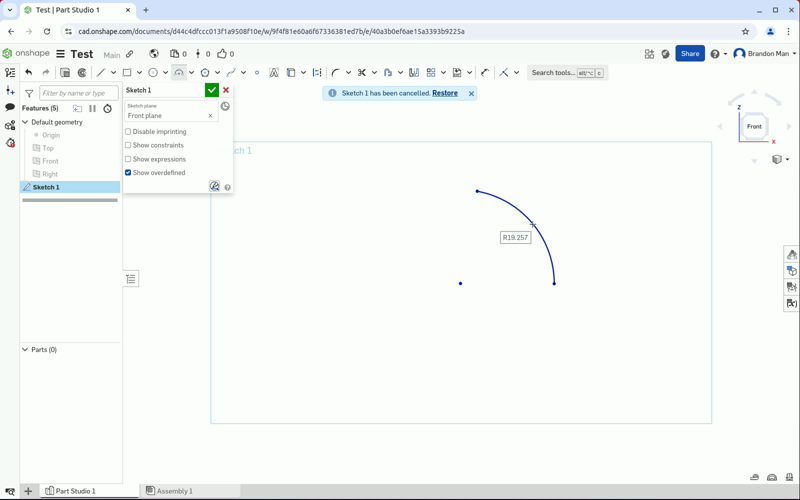
key(l)
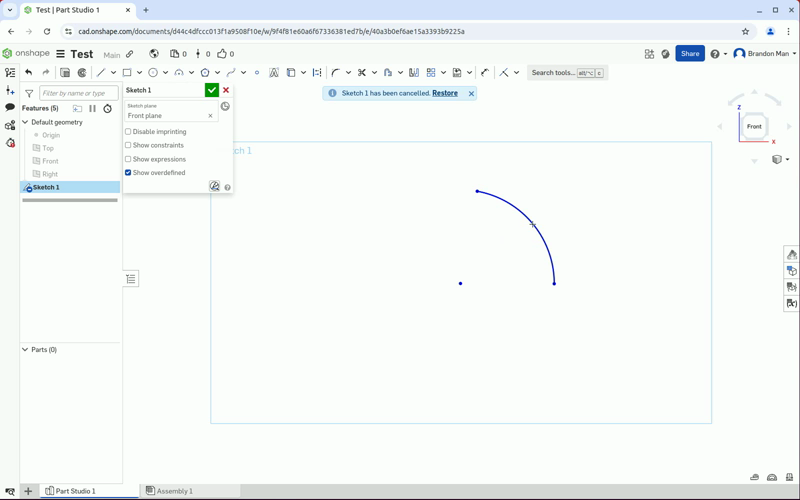
mouse_move(554, 283)
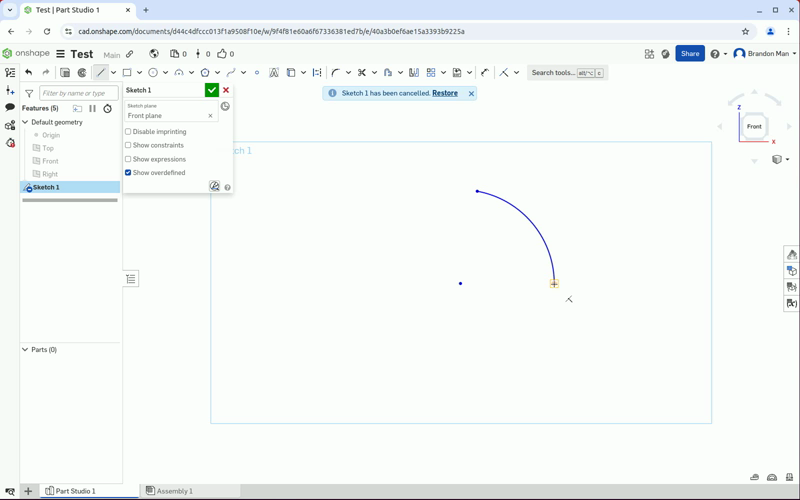
click(554, 283)
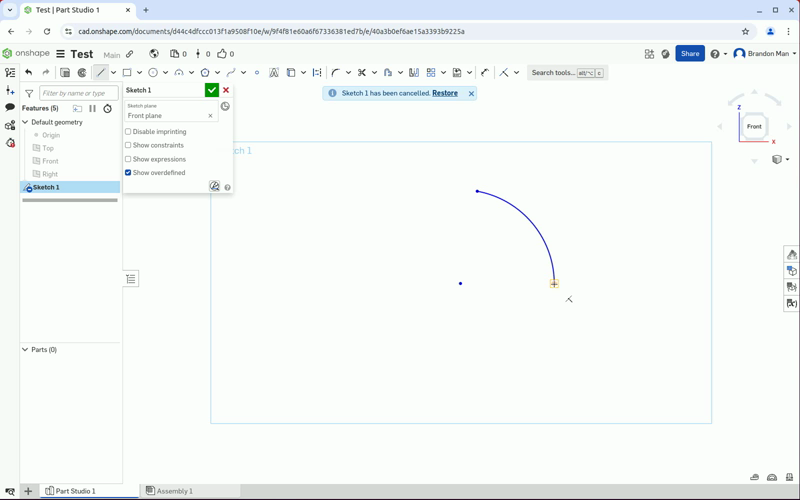
key_down(shift)
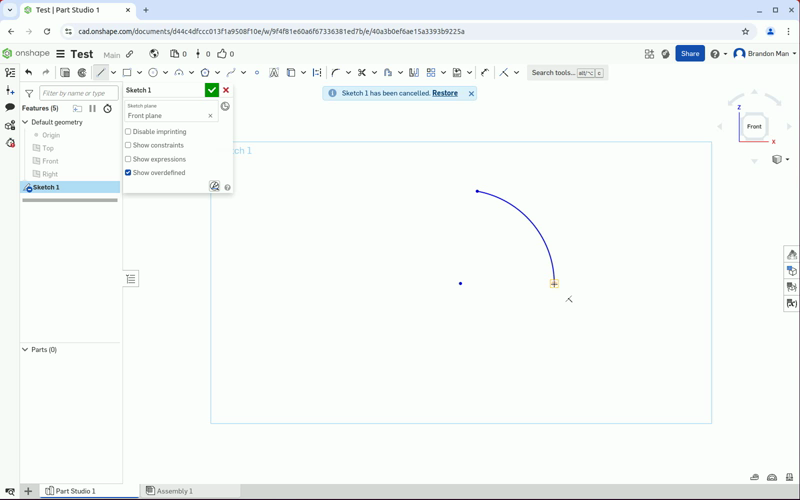
mouse_move(584, 283)
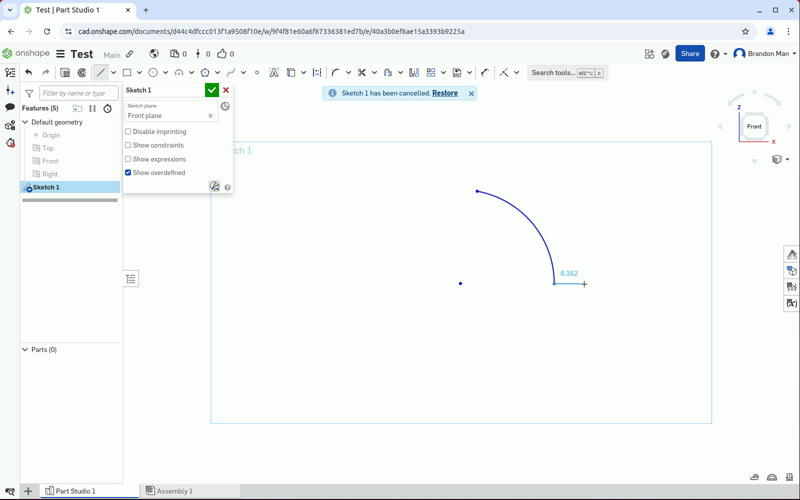
mouse_move(573, 283)
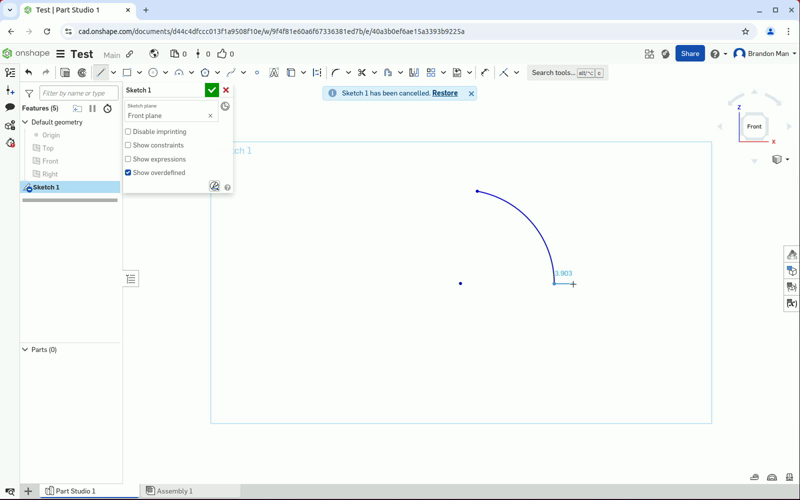
click(573, 283)
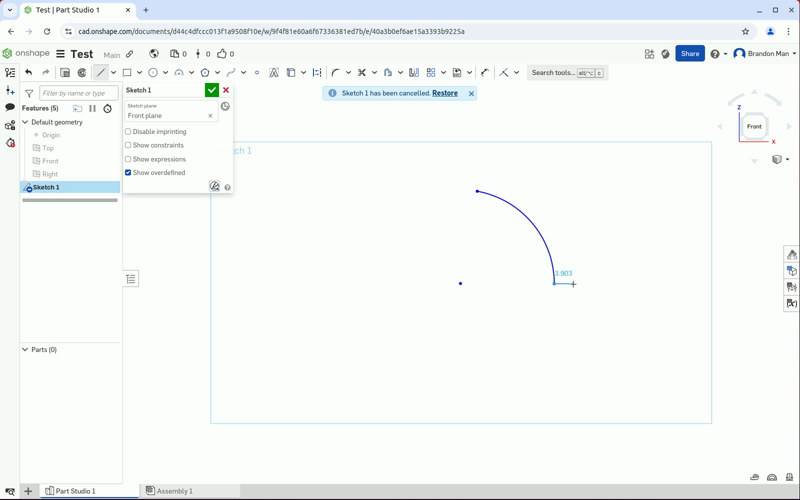
key_up(shift)
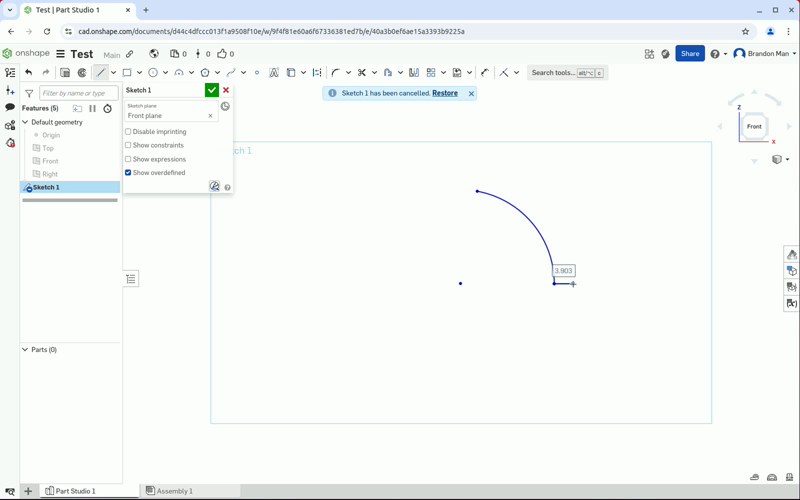
key(esc)
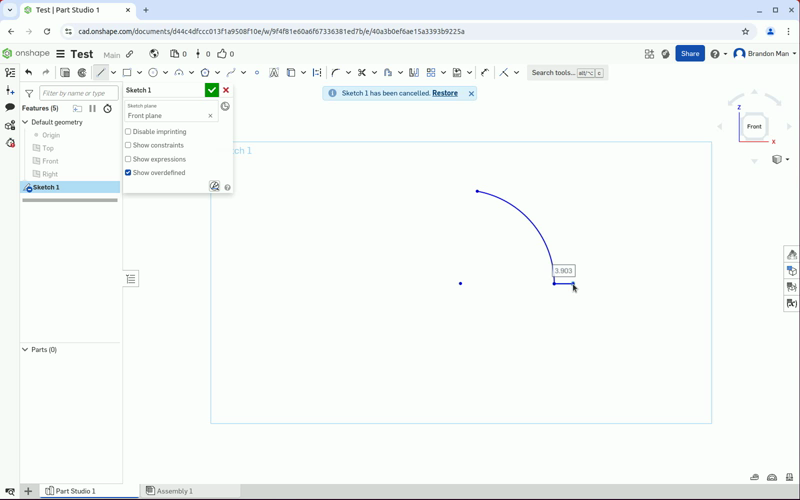
key(a)
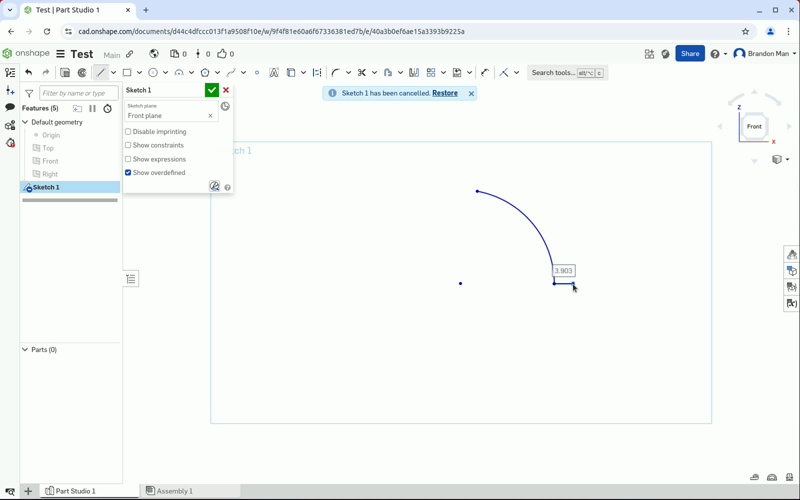
mouse_move(573, 283)
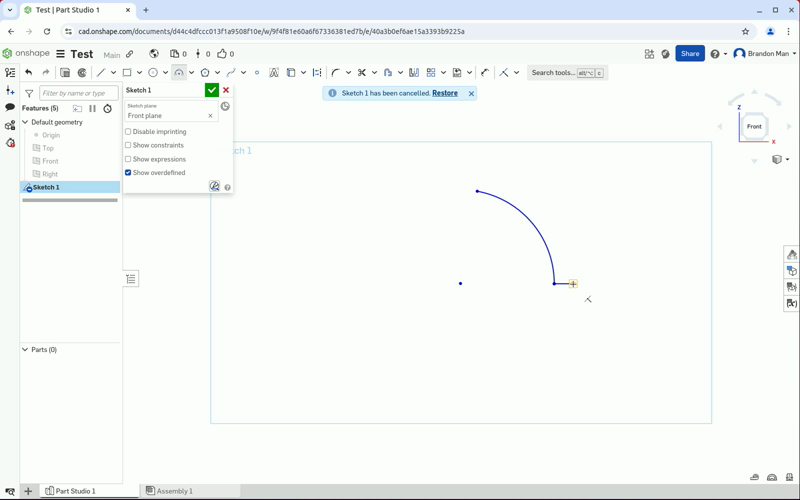
click(573, 283)
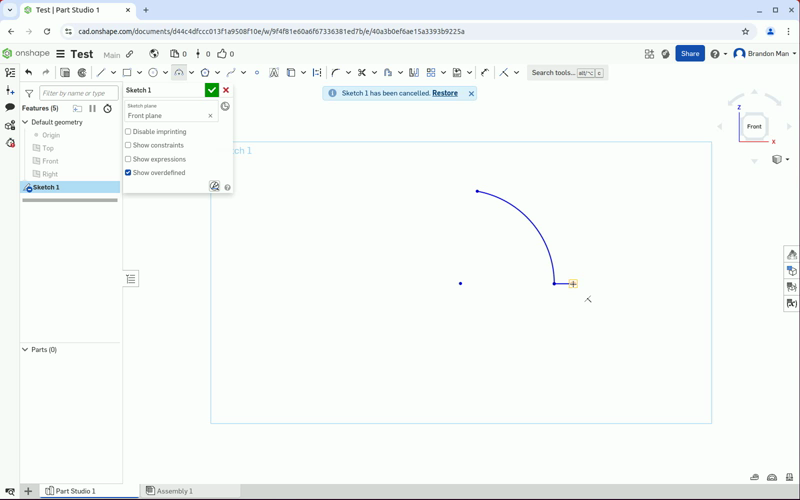
key_down(shift)
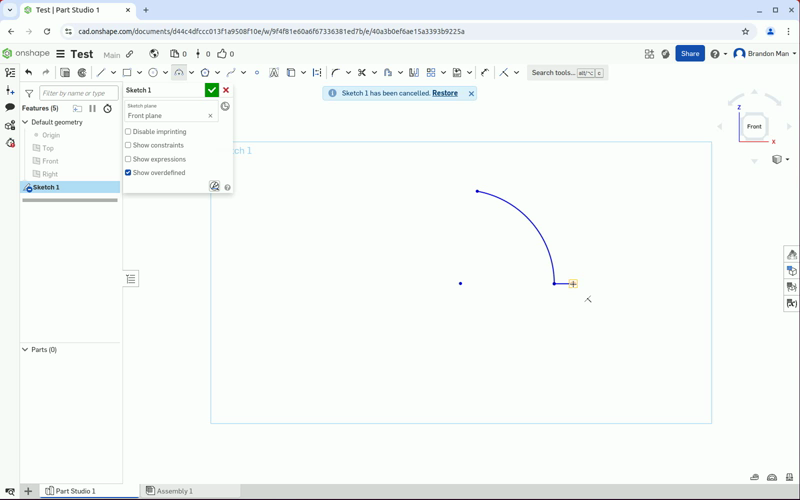
mouse_move(480, 172)
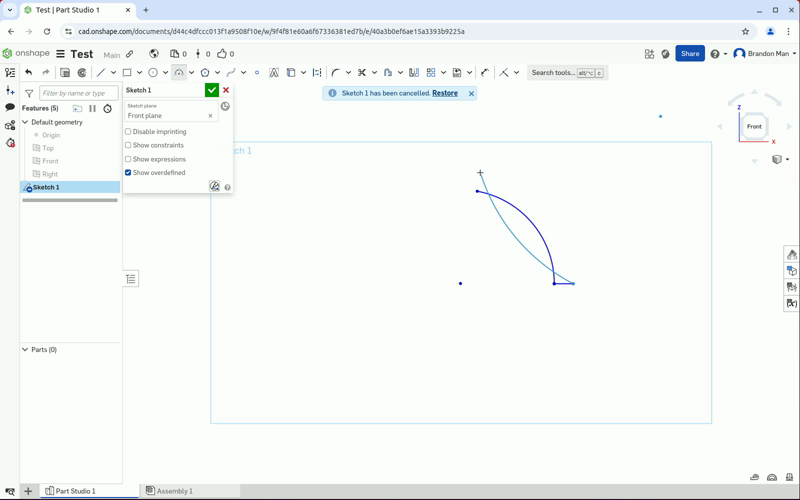
click(480, 172)
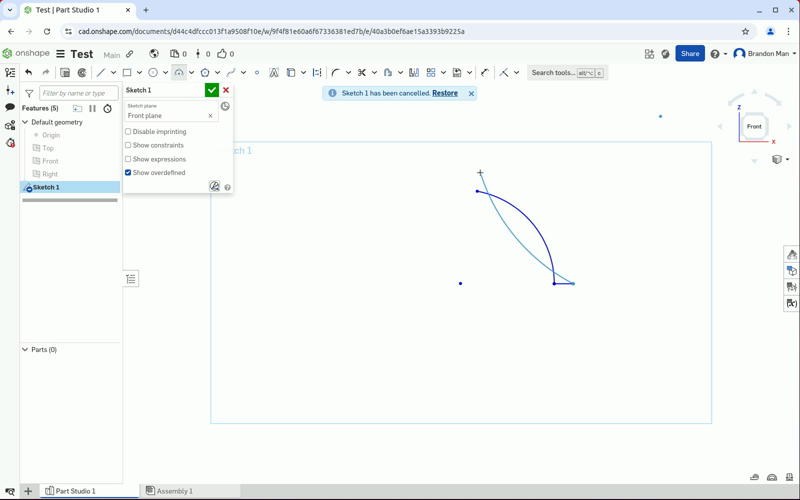
mouse_move(547, 210)
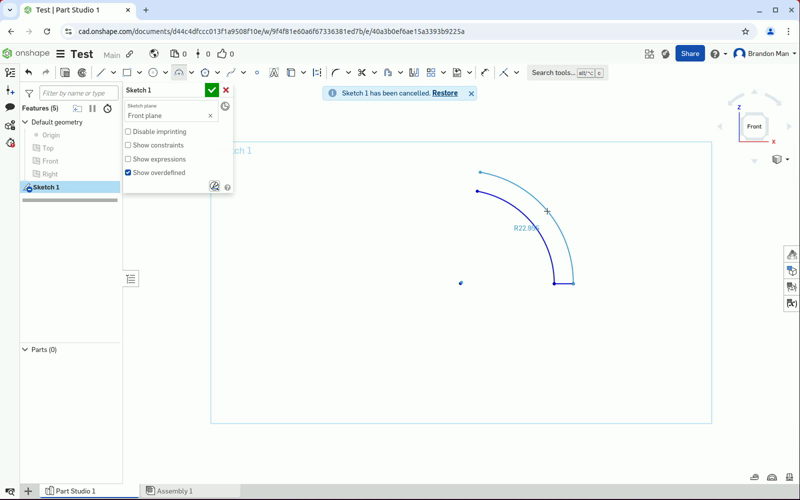
click(547, 210)
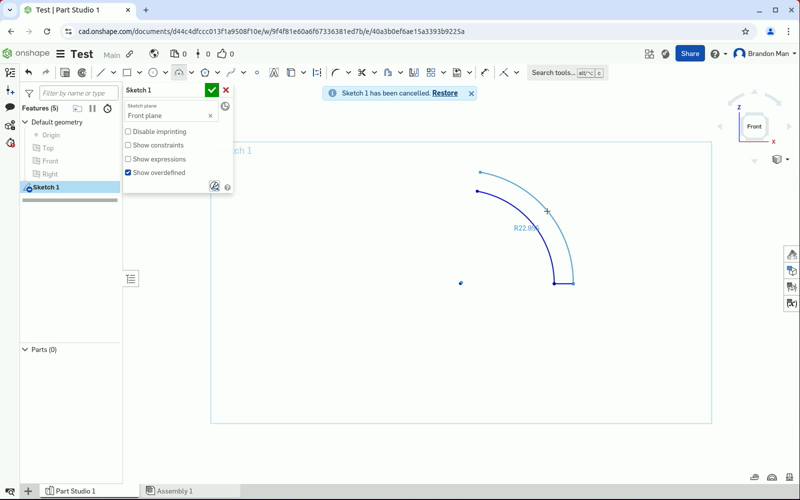
key_up(shift)
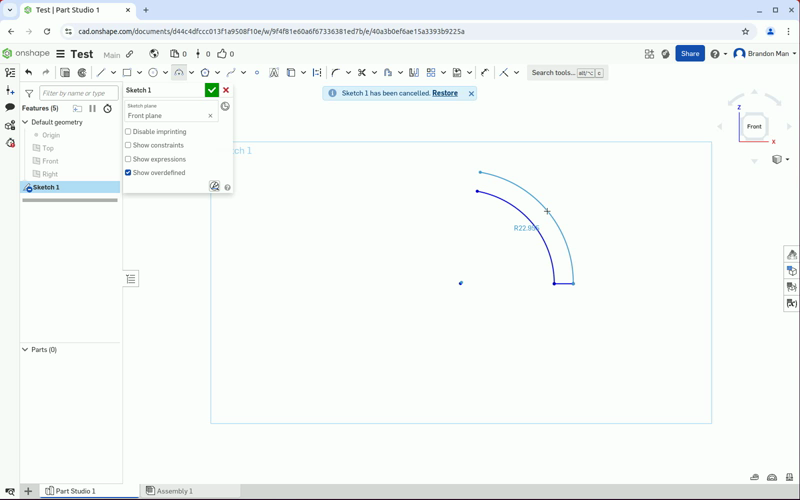
key(esc)
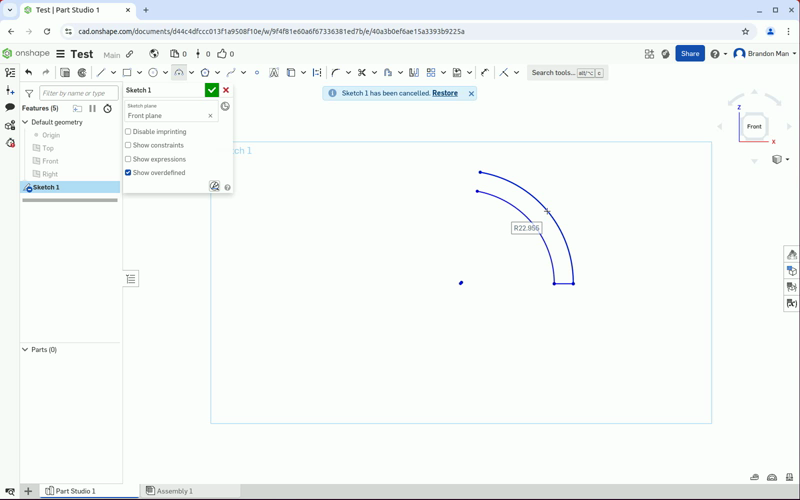
key(l)
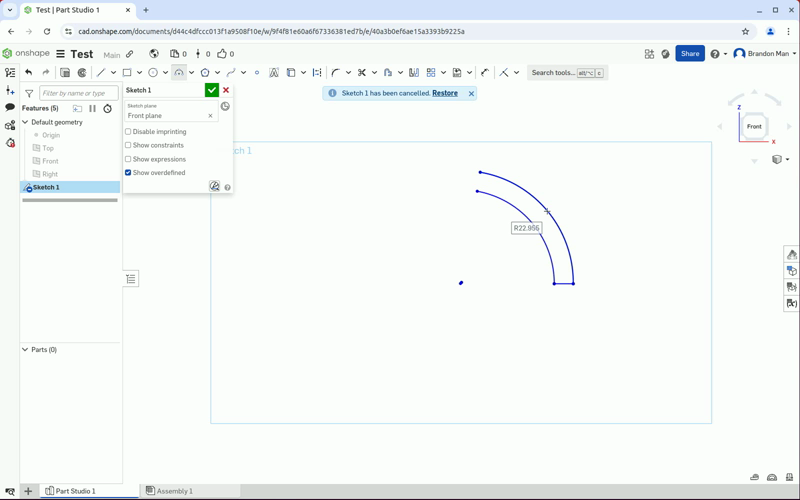
mouse_move(480, 172)
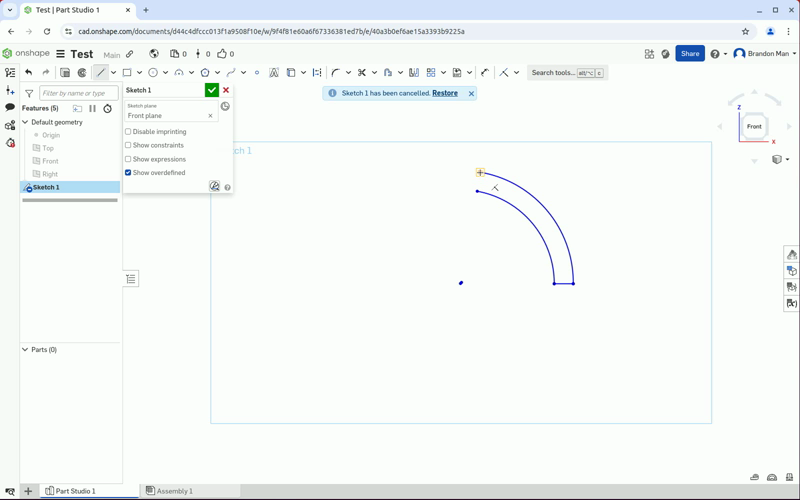
click(480, 172)
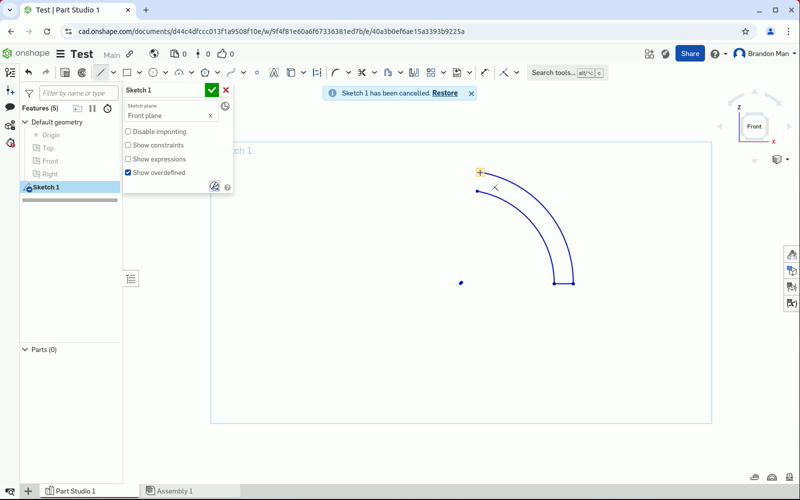
mouse_move(510, 172)
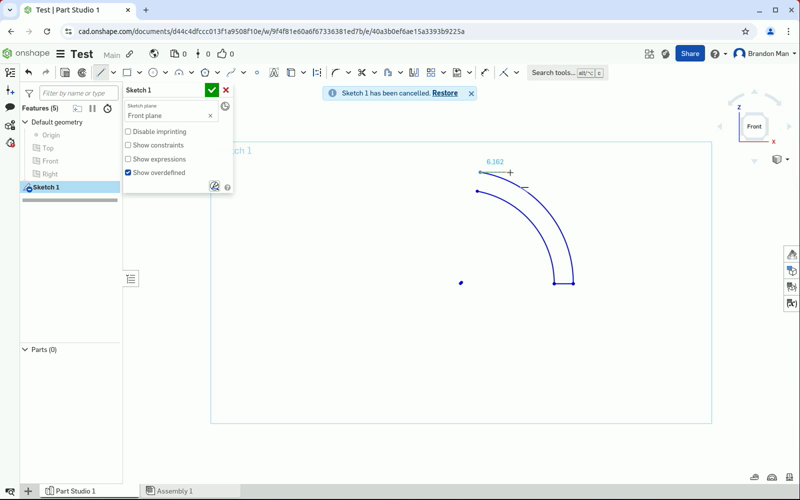
key_down(shift)
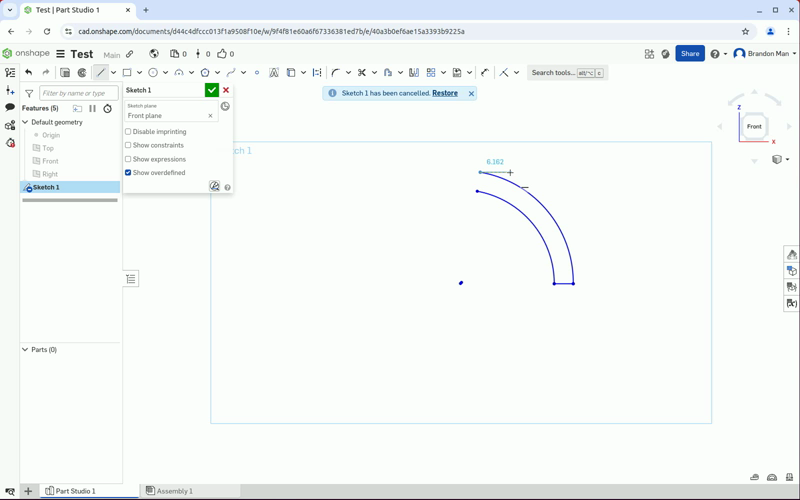
mouse_move(477, 191)
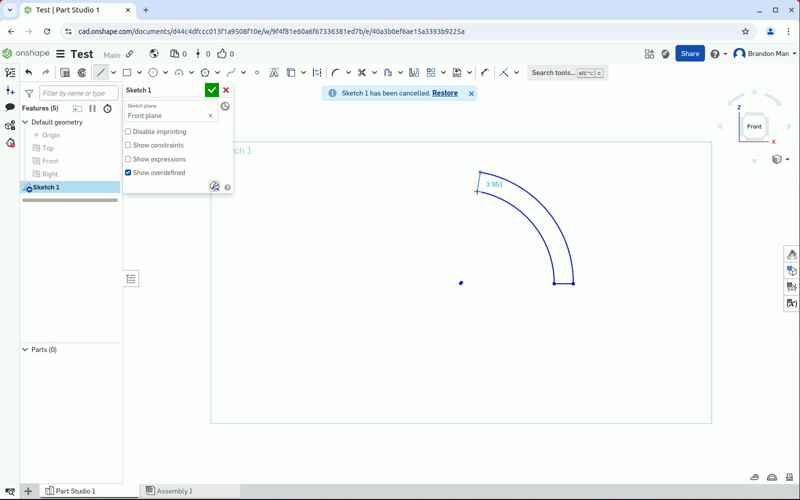
key_up(shift)
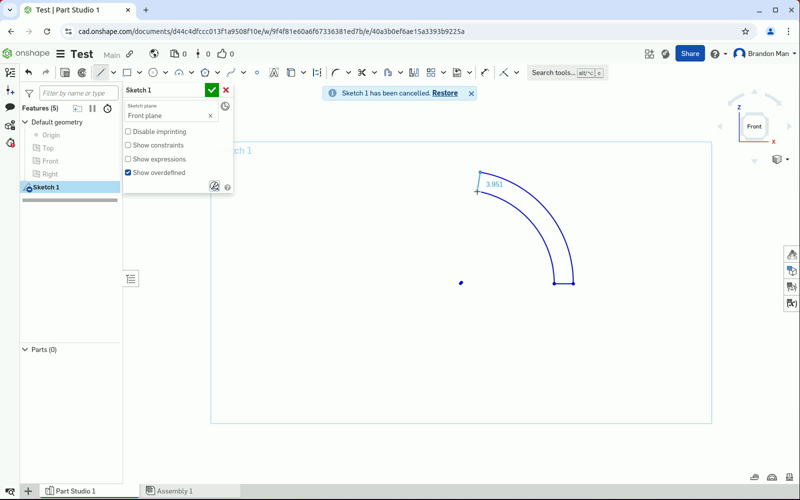
click(477, 191)
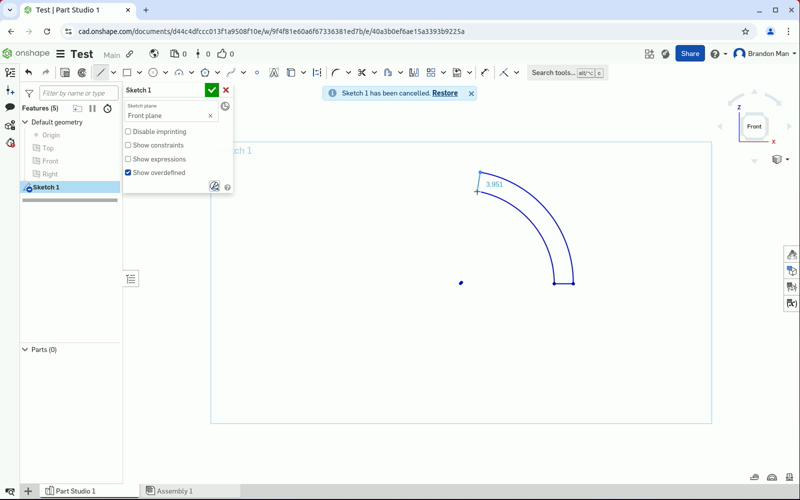
key(esc)
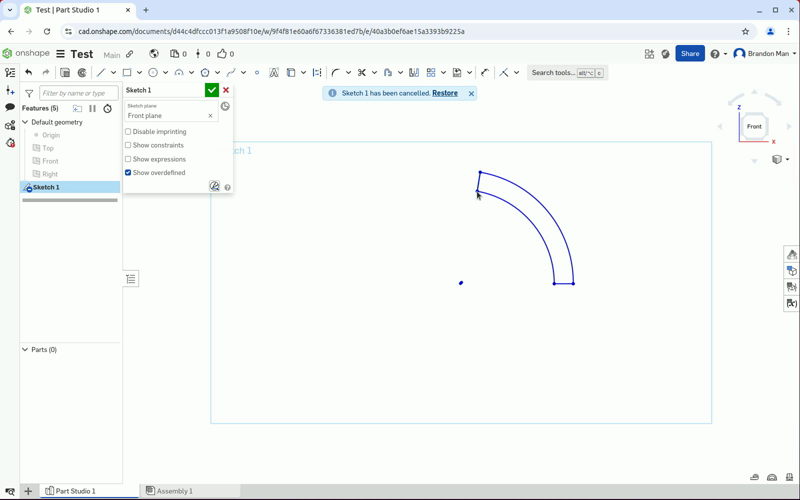
mouse_move(544, 214)
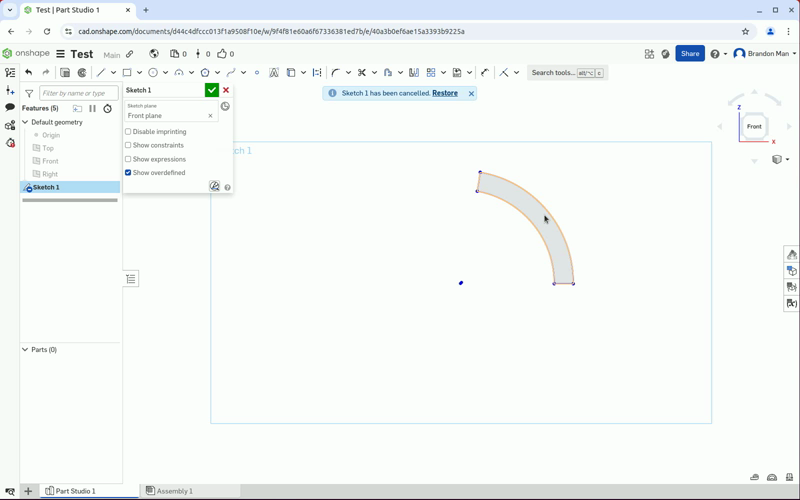
click(544, 214)
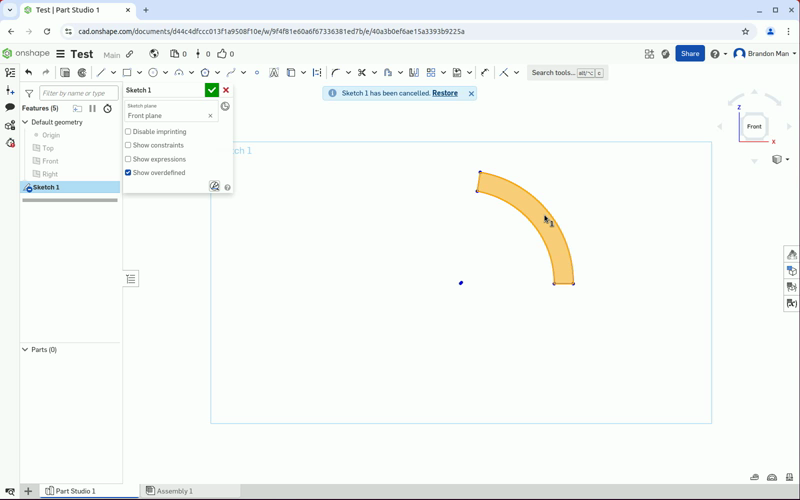
mouse_move(73, 352)
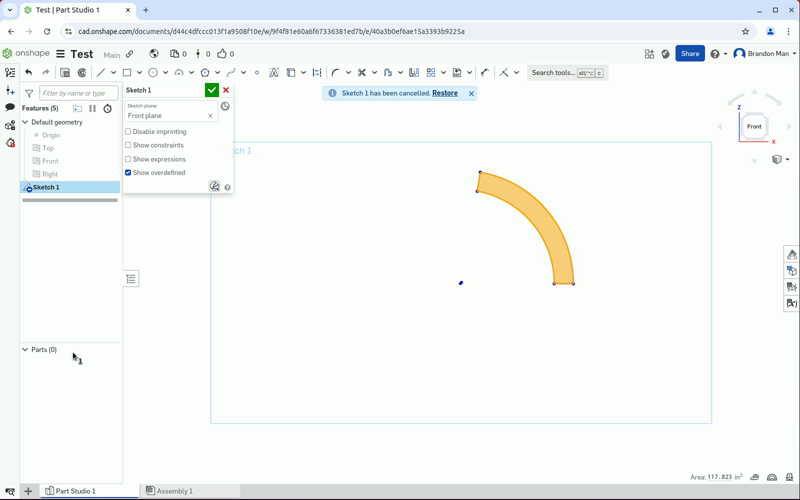
key(shift+y)
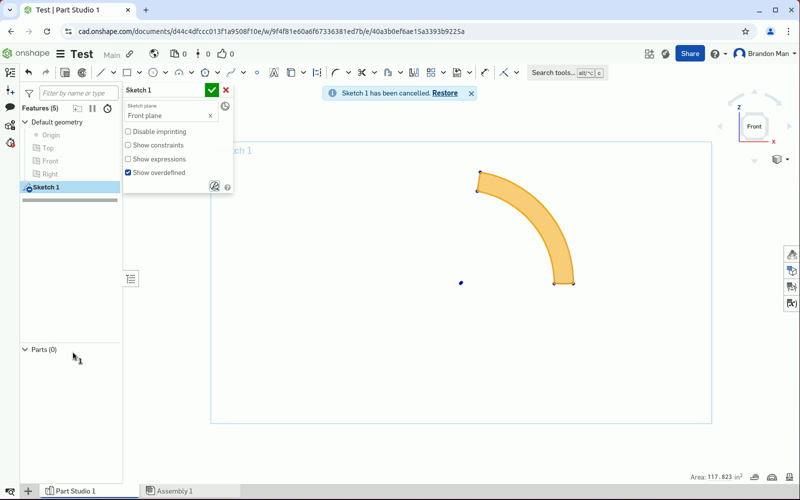
key(shift+e)
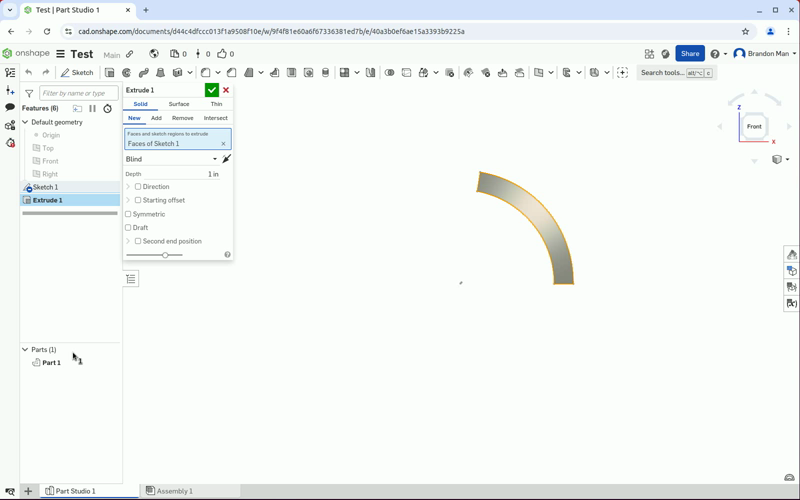
mouse_move(143, 106)
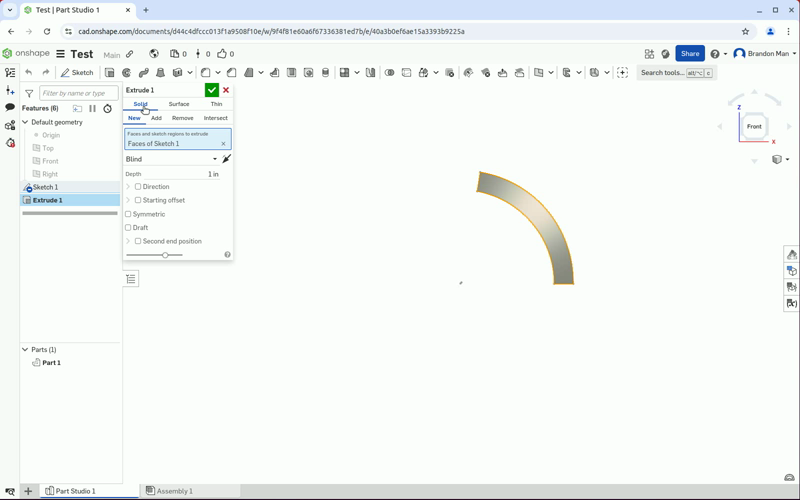
click(143, 106)
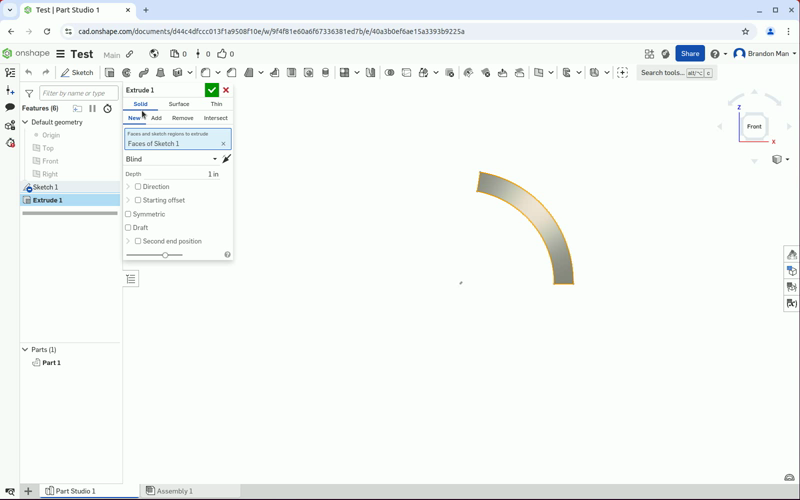
mouse_move(137, 120)
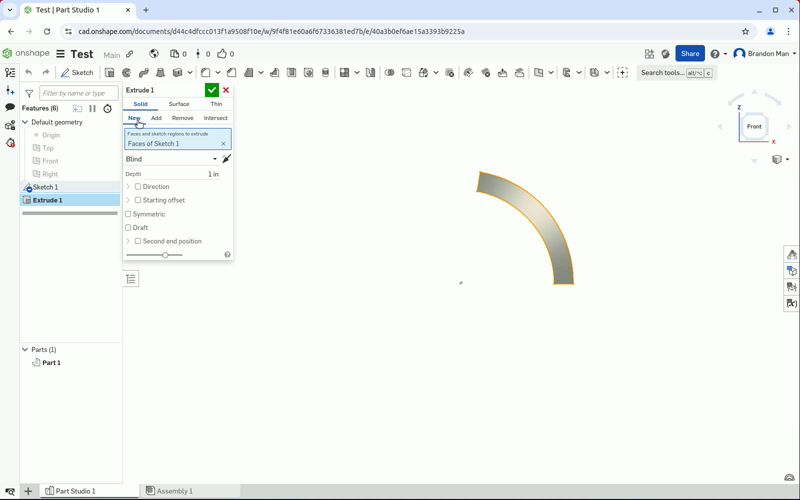
click(137, 120)
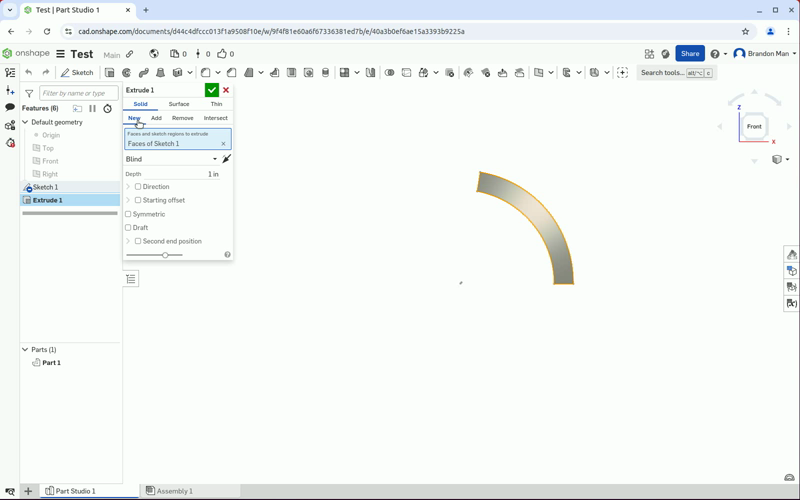
key(tab, 4)
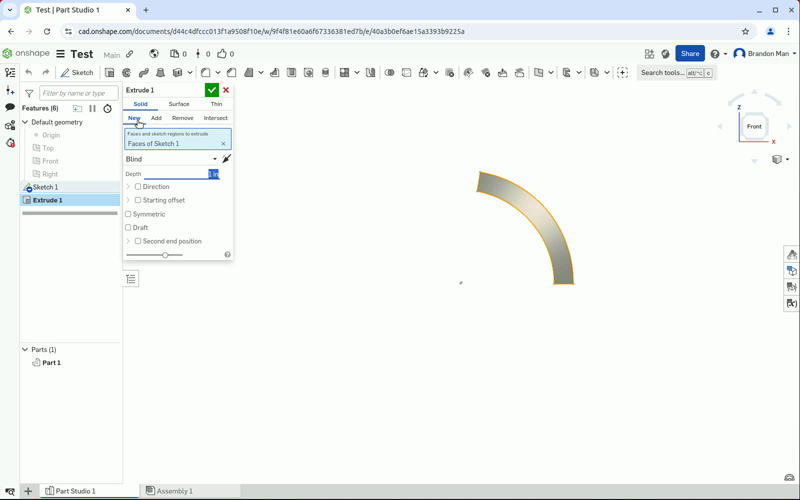
text(9.628)
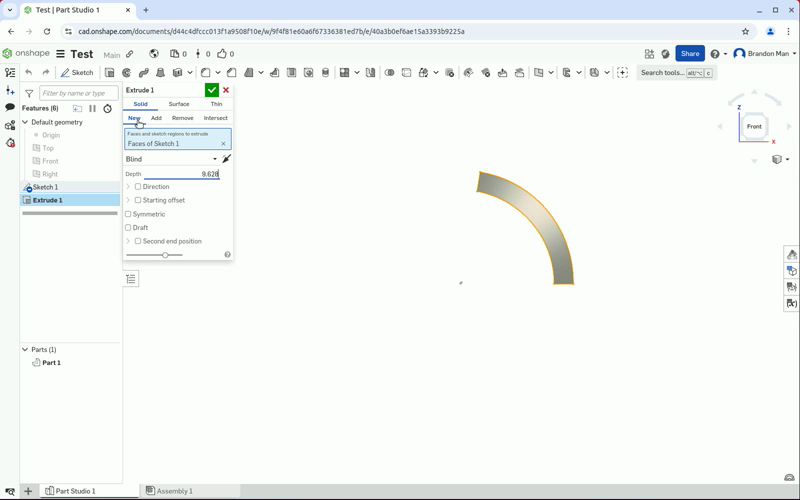
key(enter)
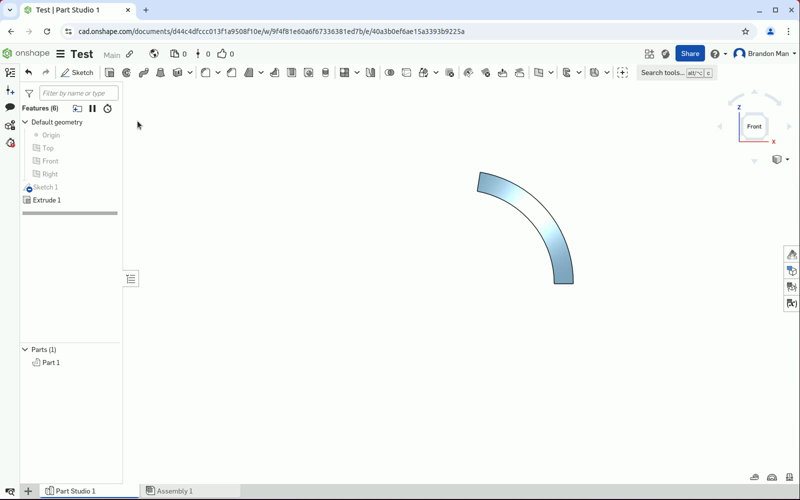
key(shift+h)
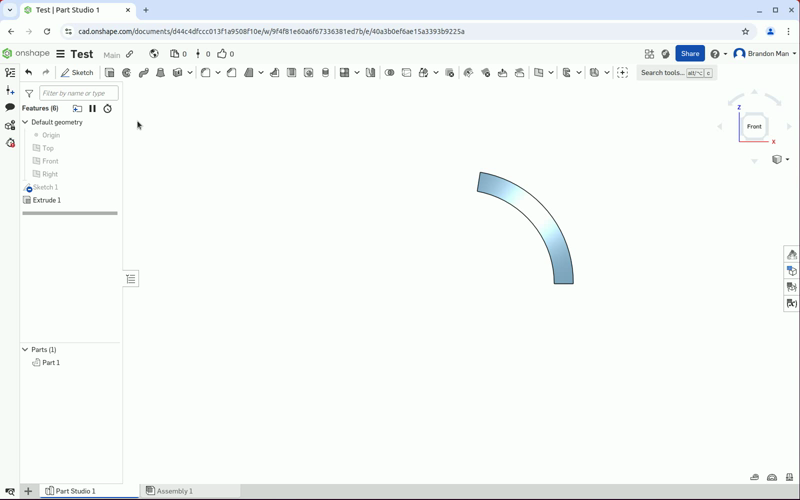
key(shift+h)
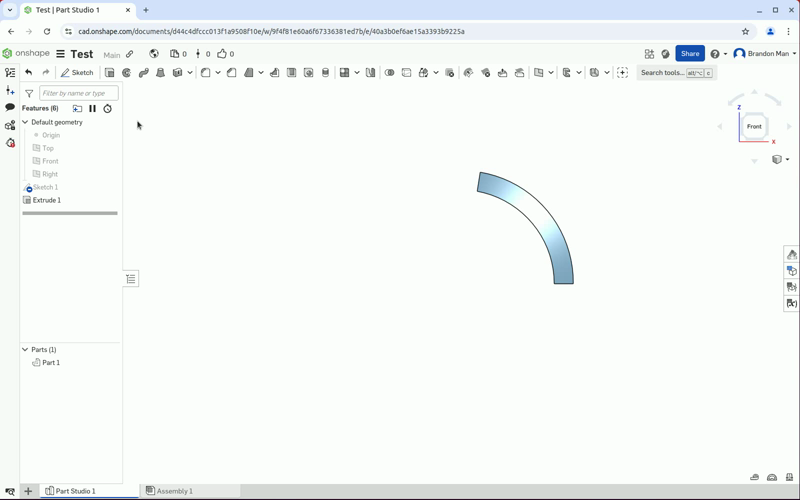
mouse_move(73, 189)
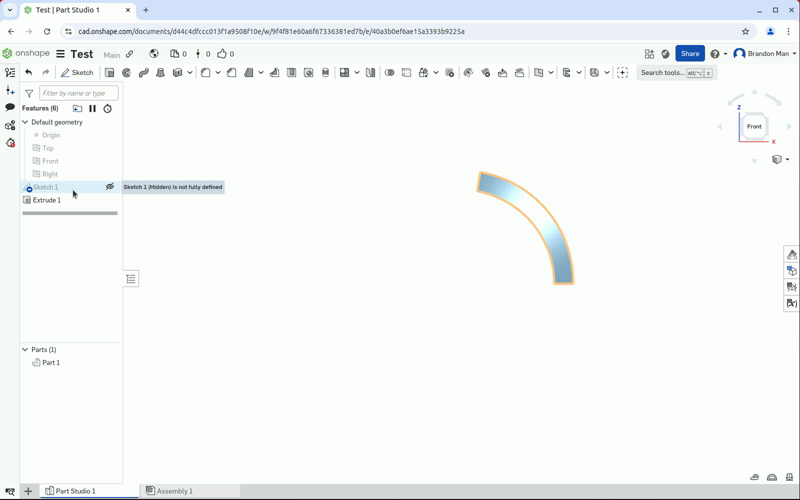
click(73, 189)
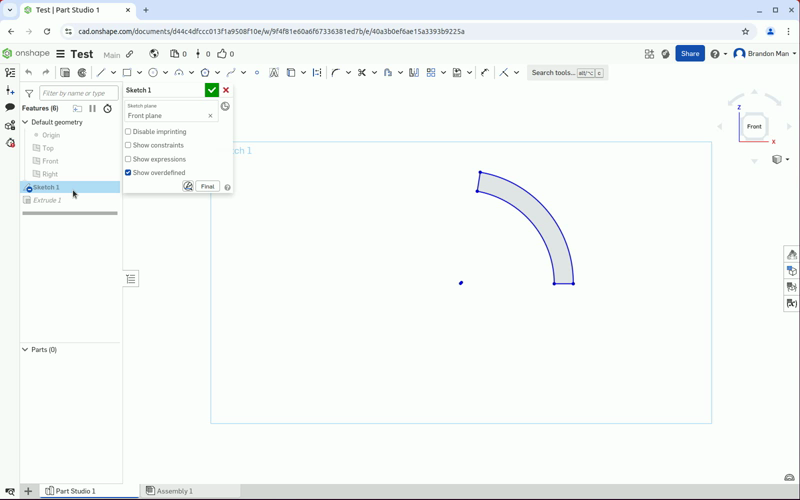
mouse_move(229, 92)
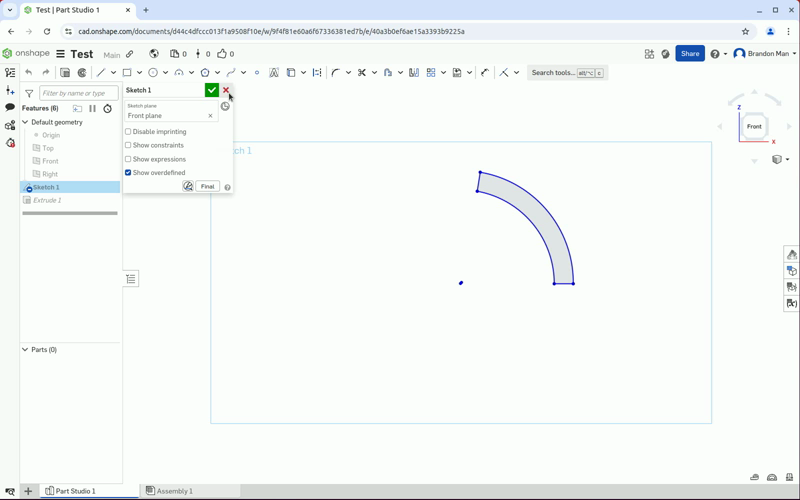
click(229, 92)
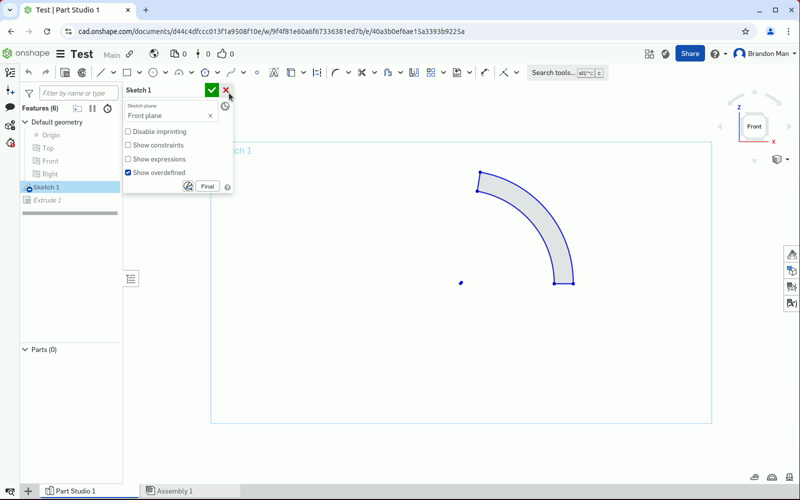
key(shift+s)
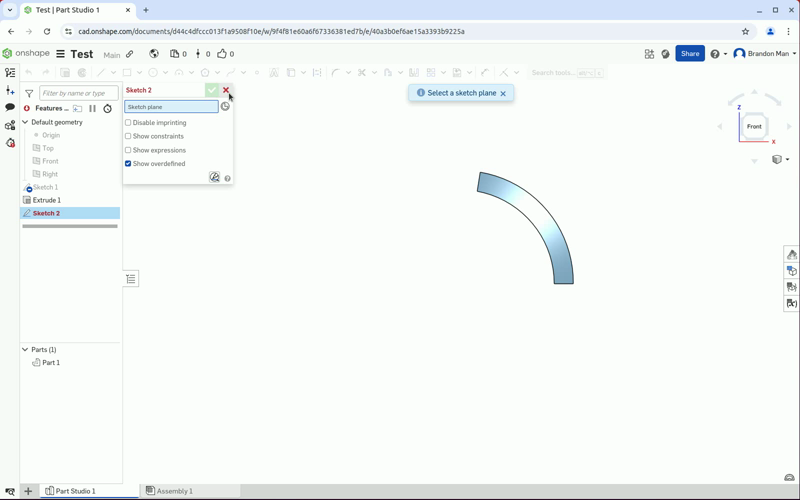
mouse_move(73, 163)
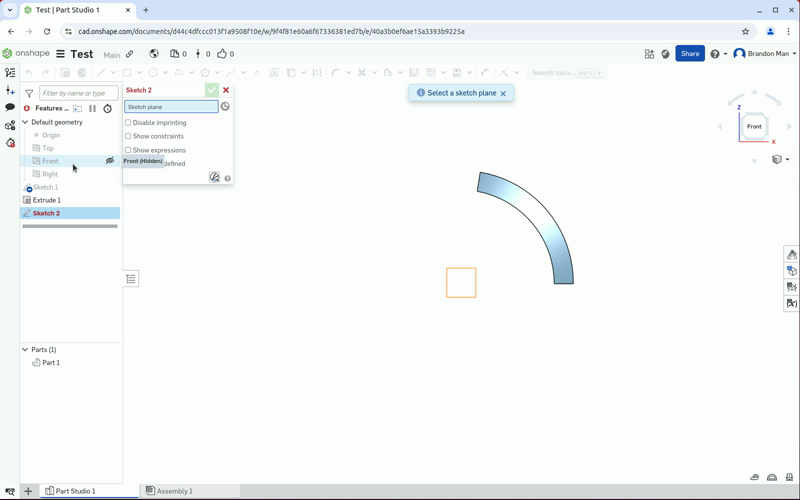
click(73, 163)
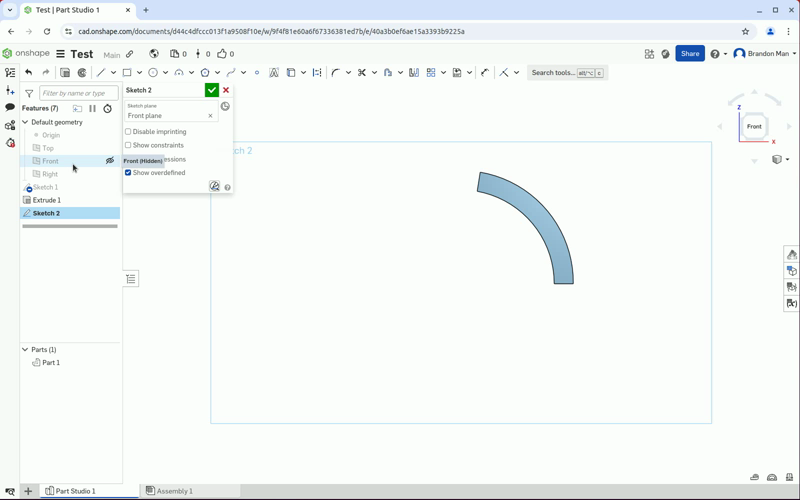
mouse_move(73, 352)
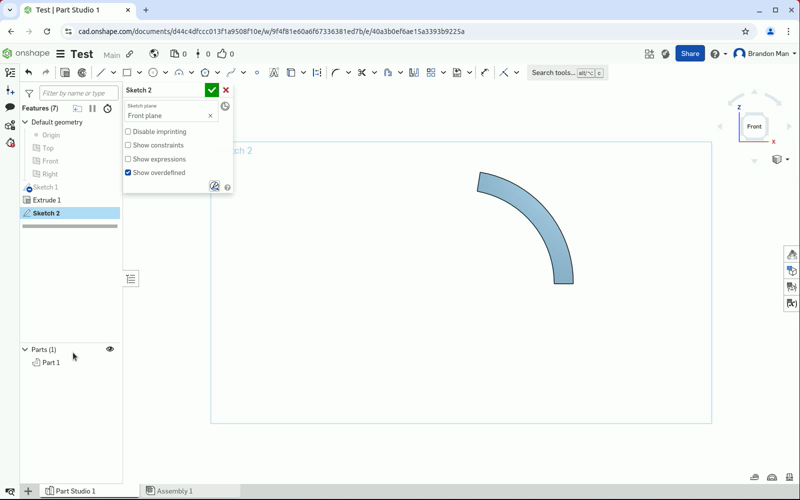
key(y)
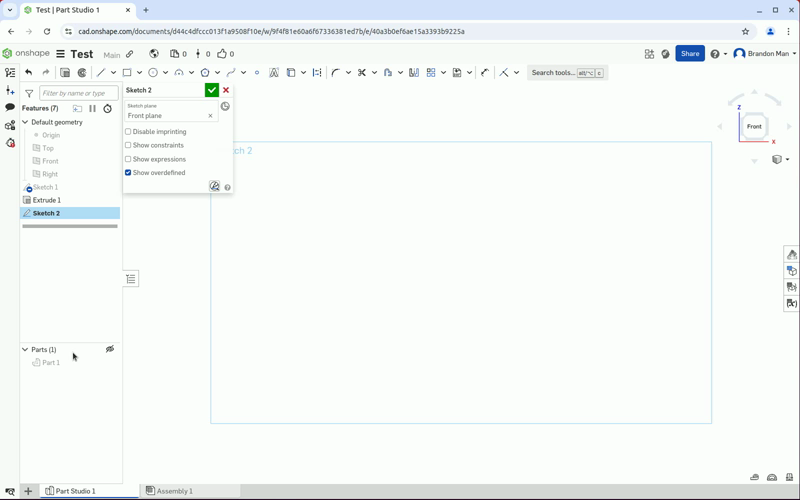
key(a)
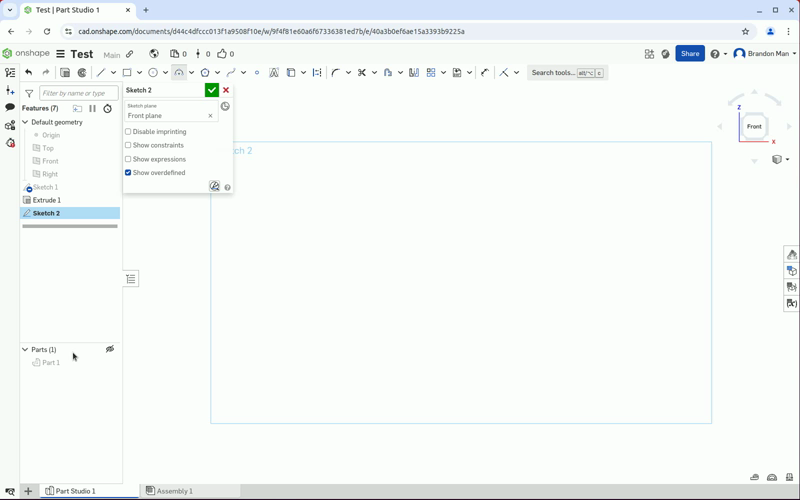
key_down(shift)
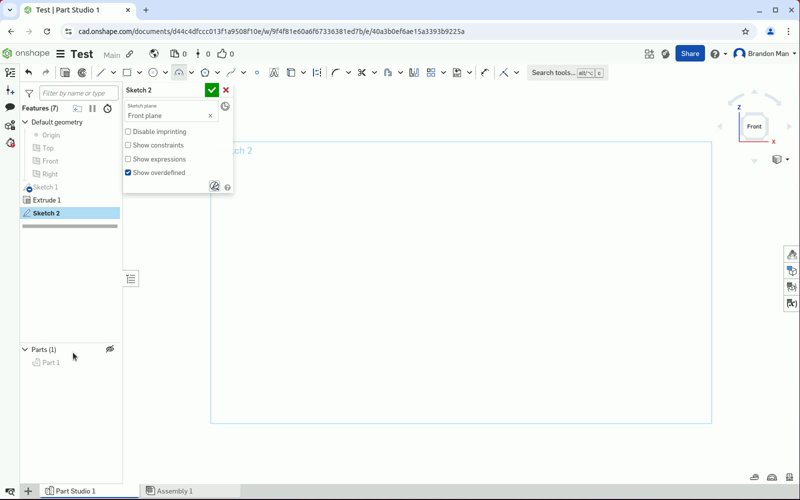
mouse_move(460, 395)
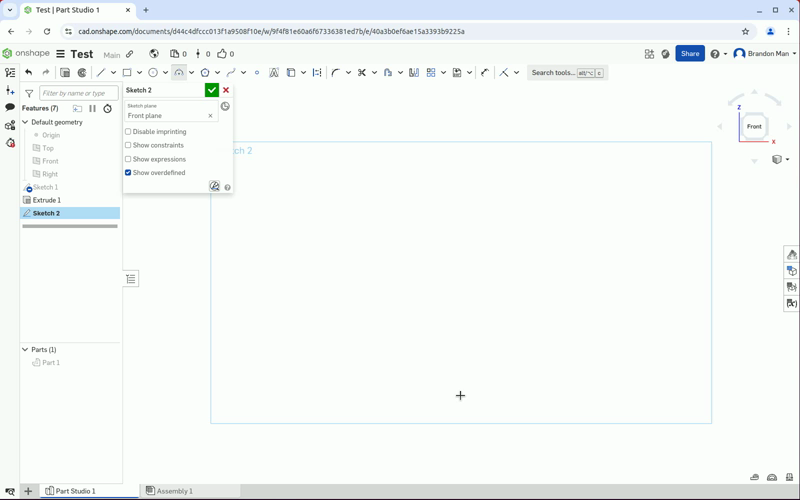
click(460, 395)
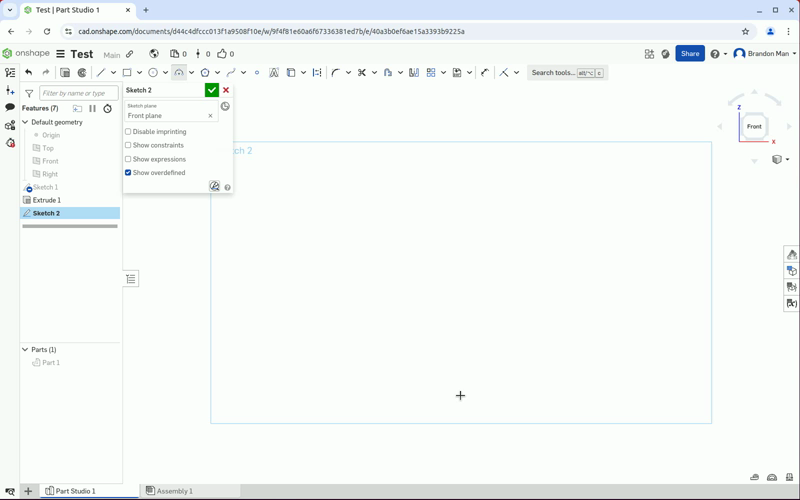
key_up(shift)
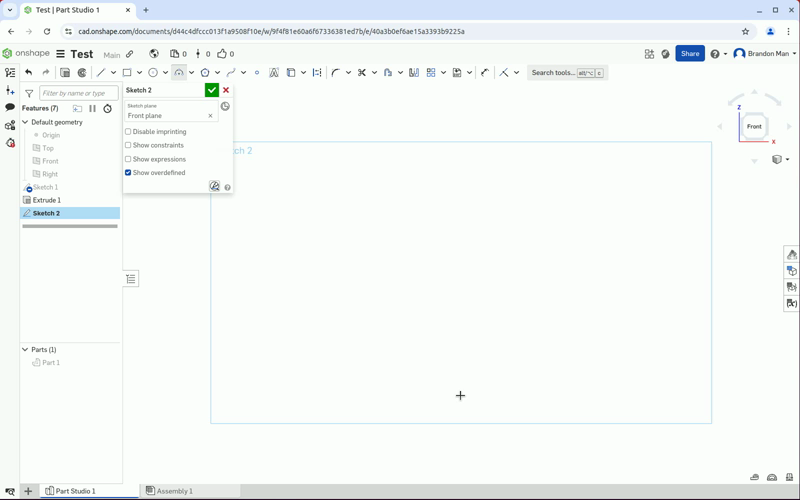
key_down(shift)
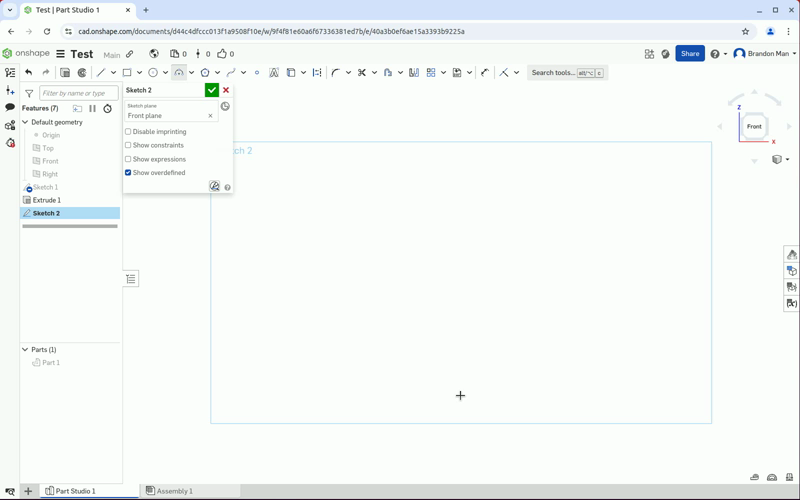
mouse_move(570, 303)
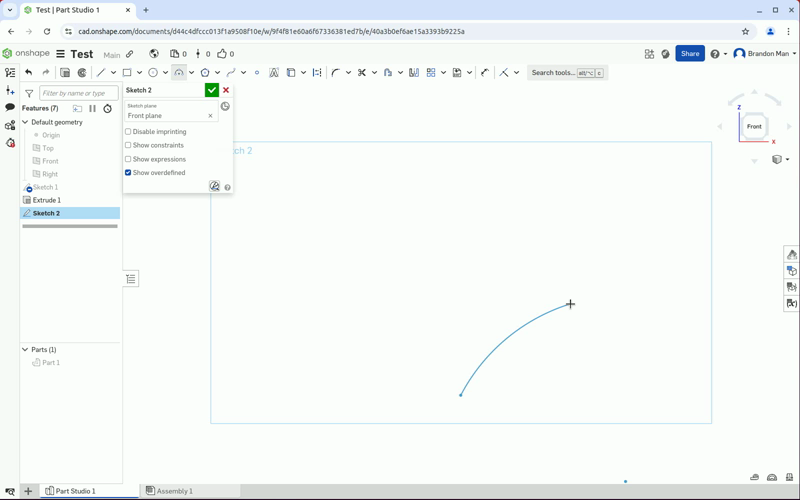
click(570, 303)
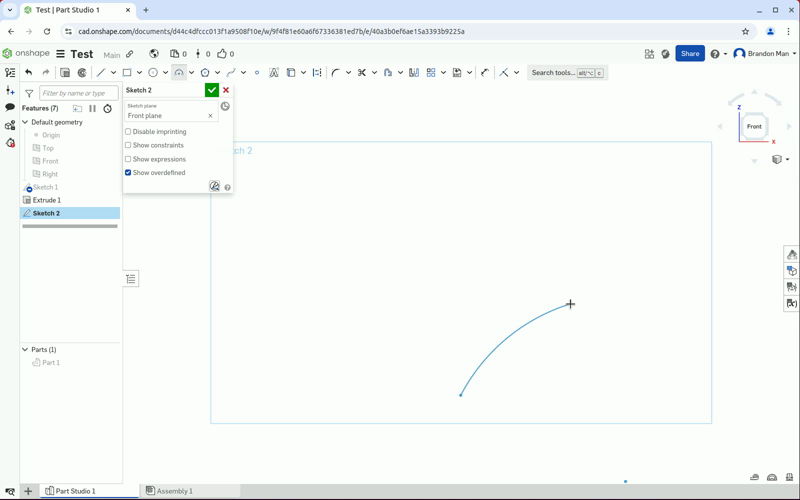
mouse_move(532, 369)
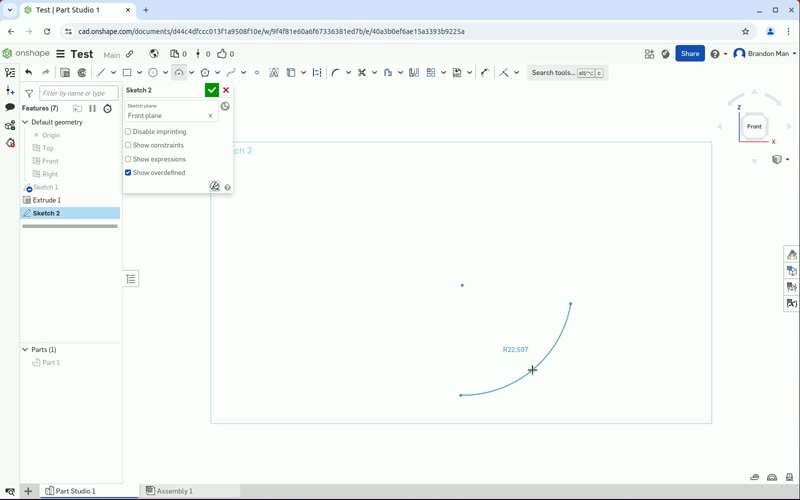
click(532, 369)
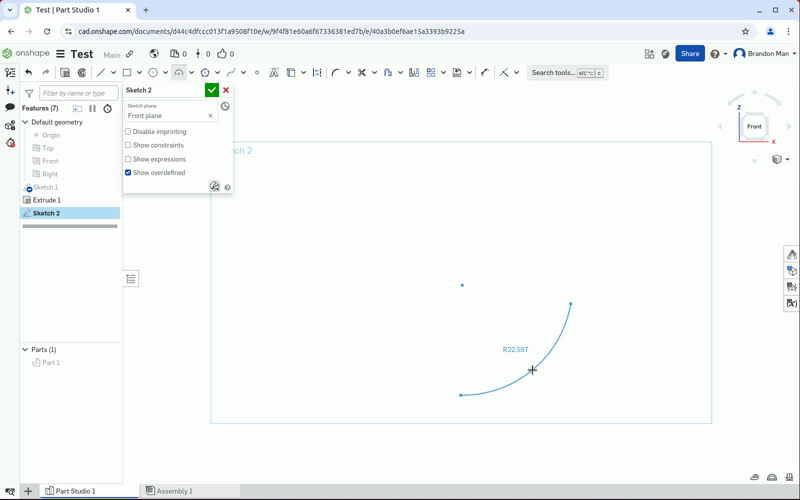
key_up(shift)
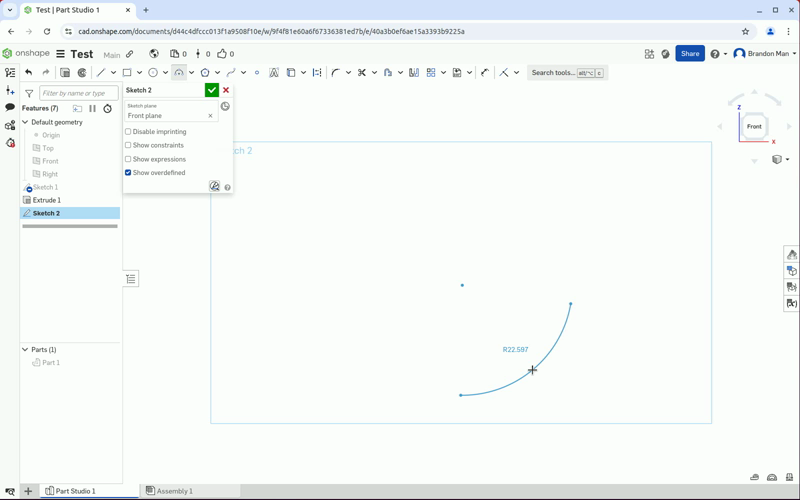
key(esc)
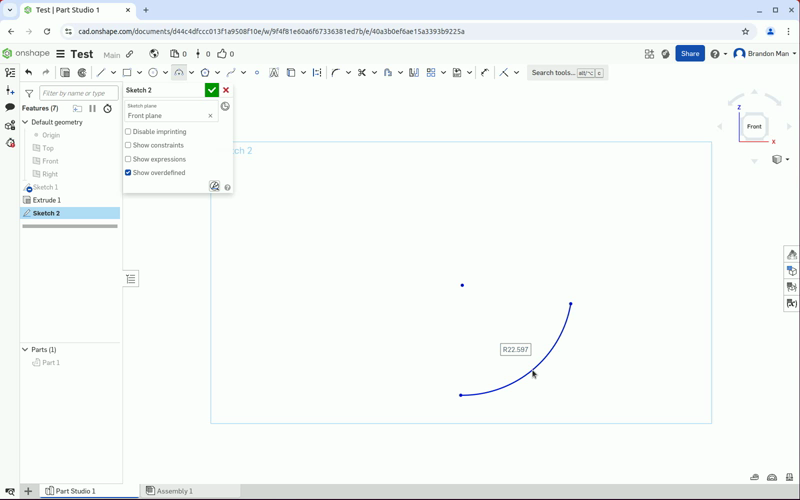
key(l)
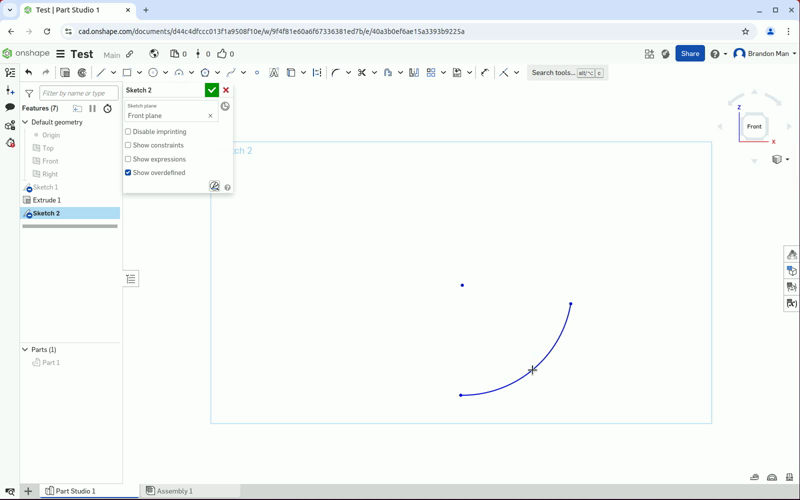
mouse_move(570, 303)
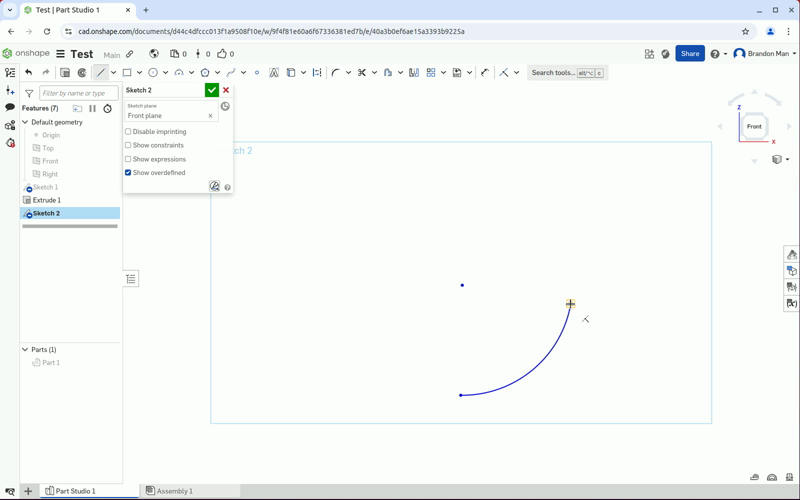
click(570, 303)
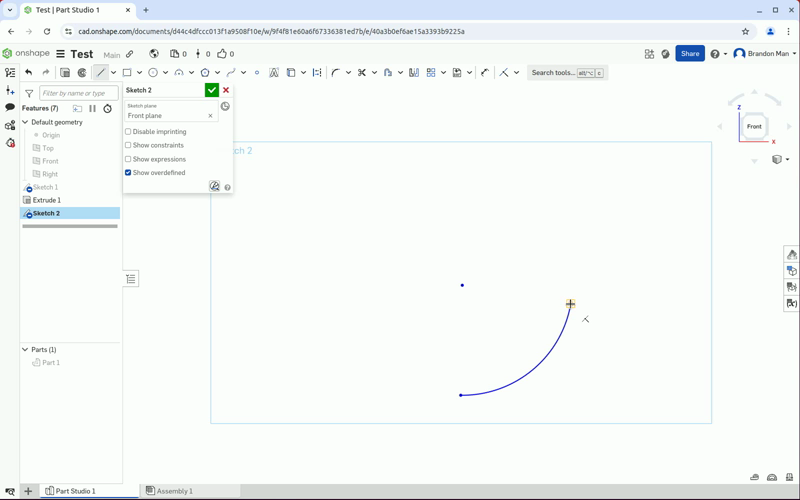
key_down(shift)
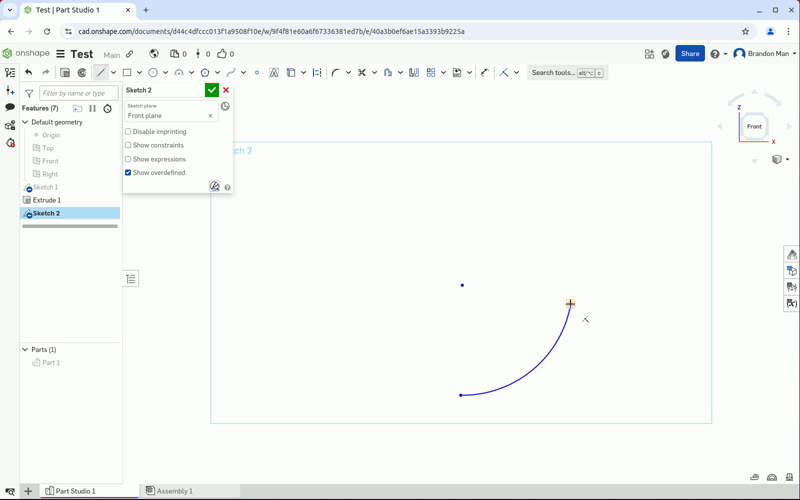
mouse_move(589, 303)
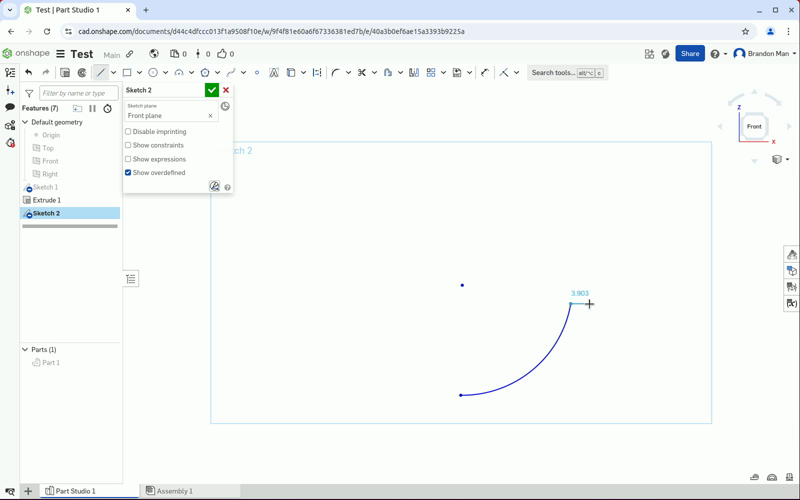
mouse_move(552, 300)
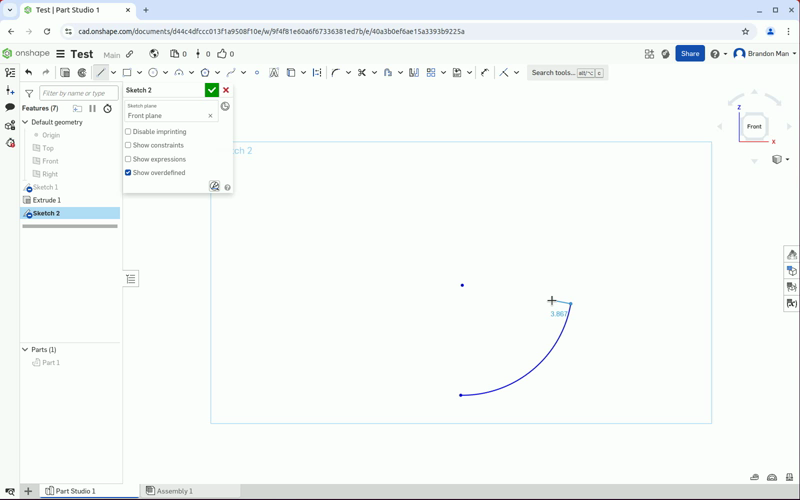
click(552, 300)
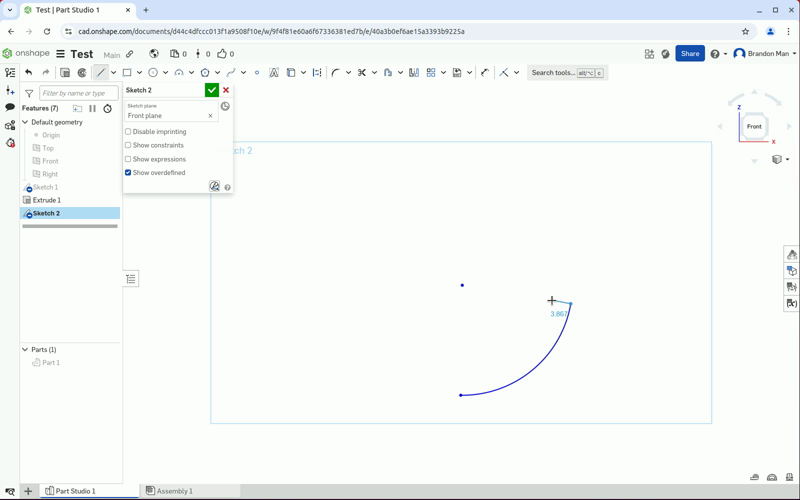
key_up(shift)
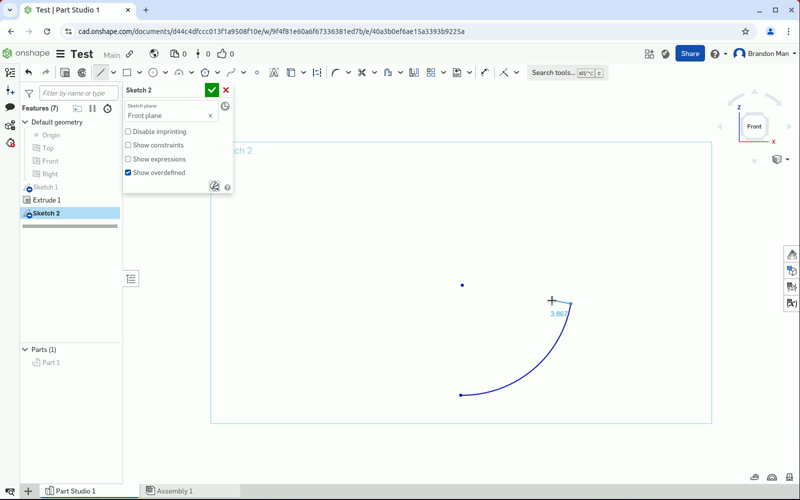
key(esc)
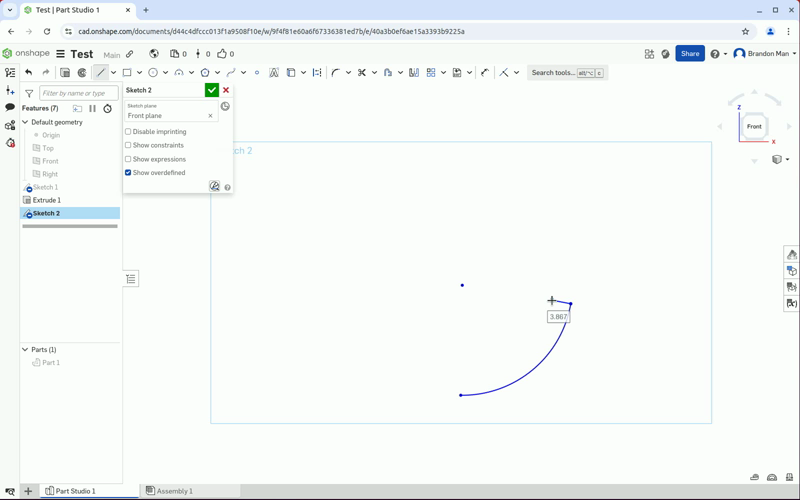
key(a)
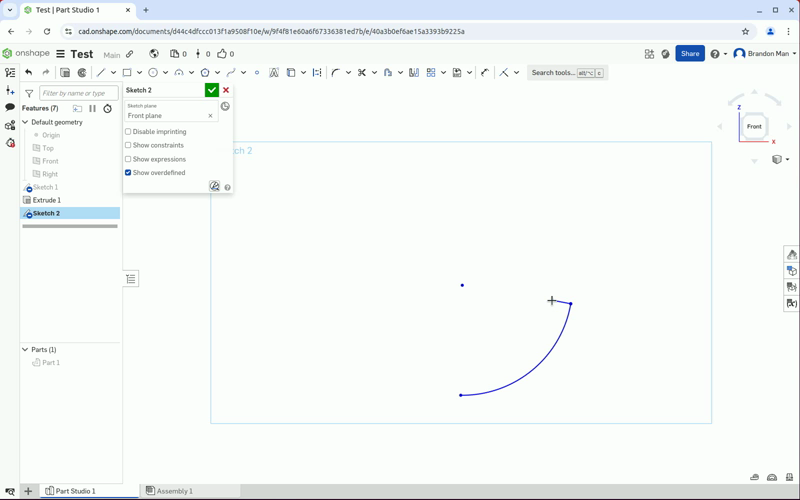
mouse_move(552, 300)
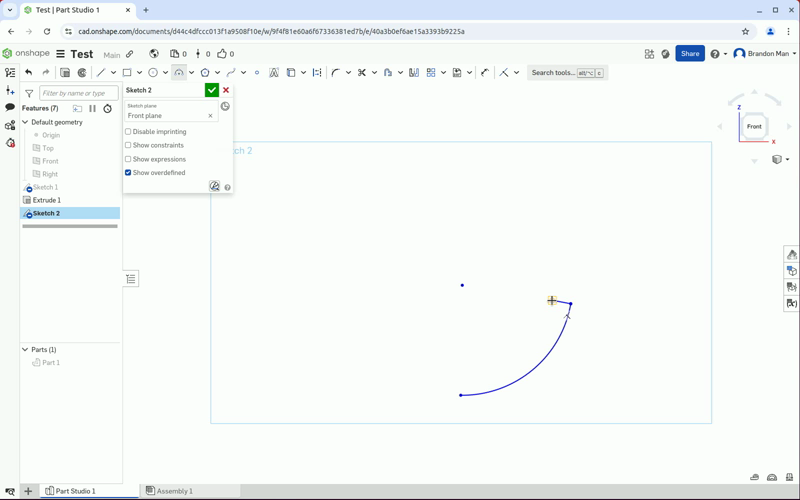
click(552, 300)
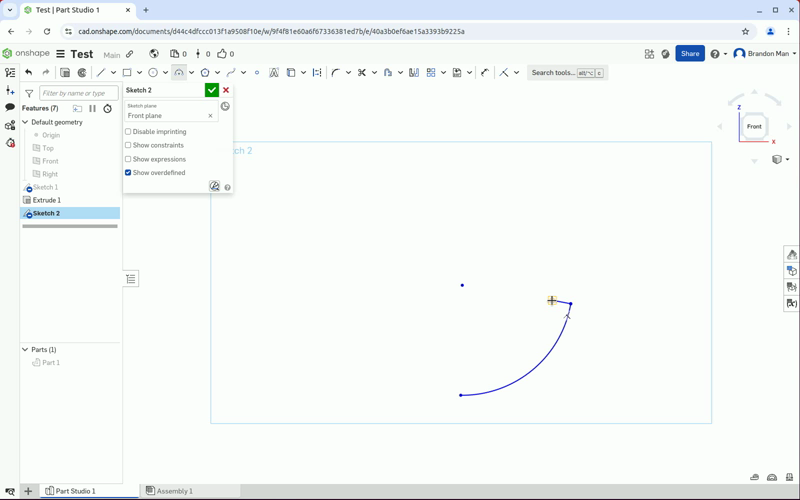
key_down(shift)
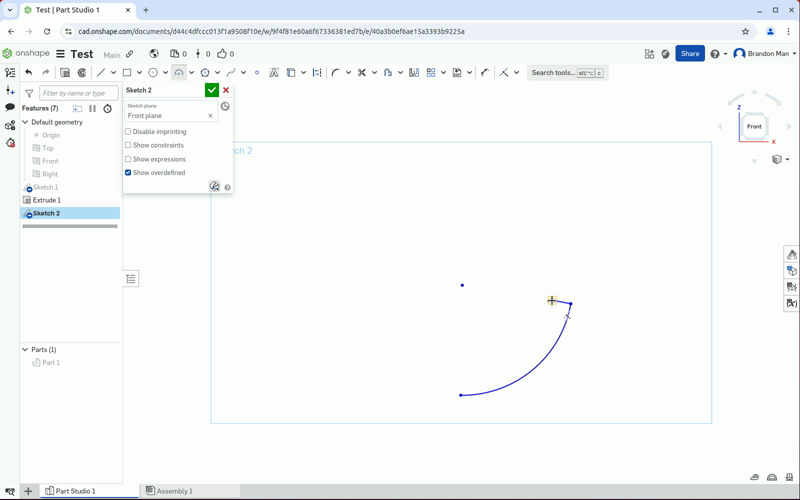
mouse_move(460, 376)
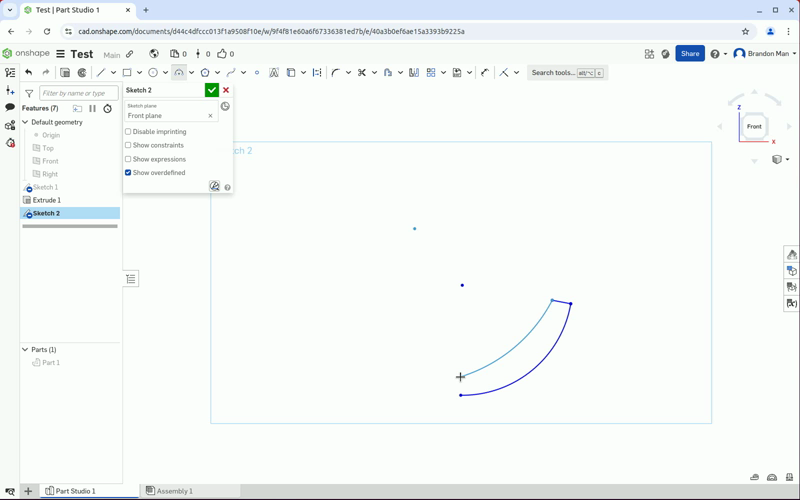
click(460, 376)
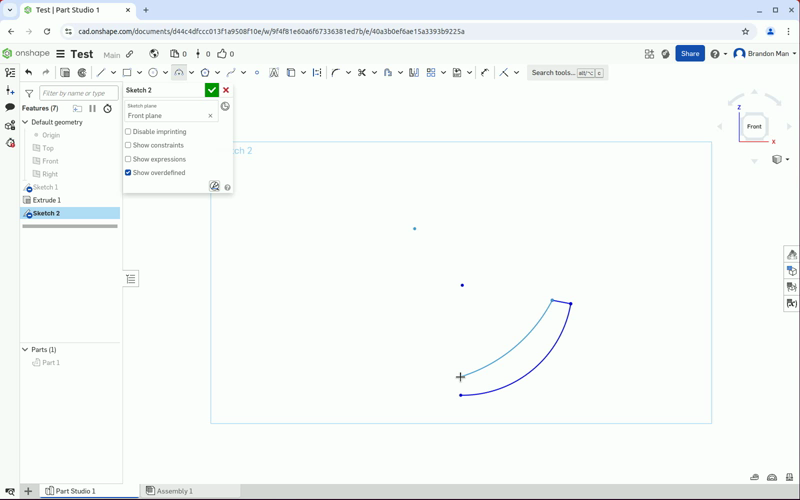
mouse_move(520, 355)
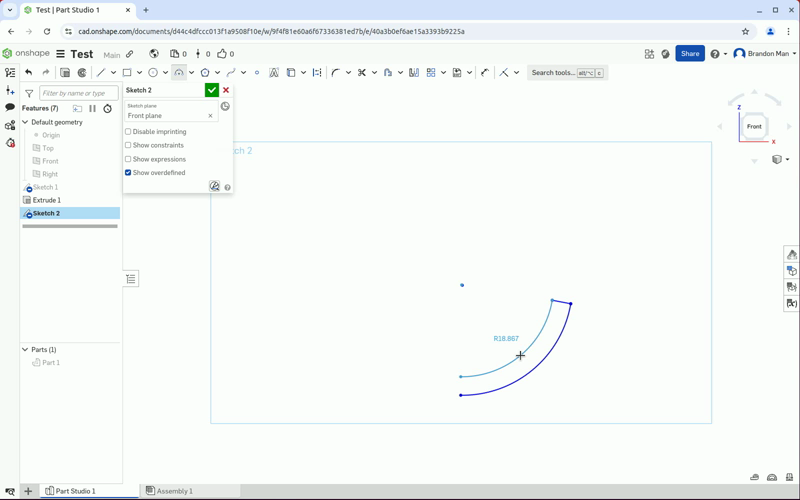
click(520, 355)
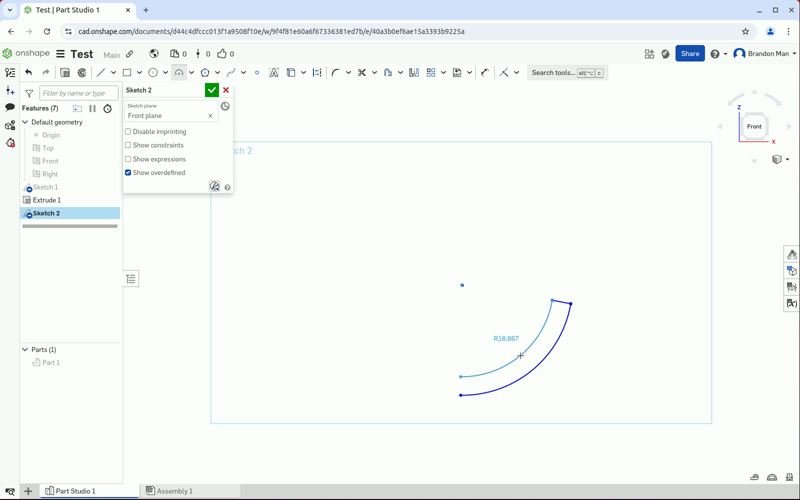
key_up(shift)
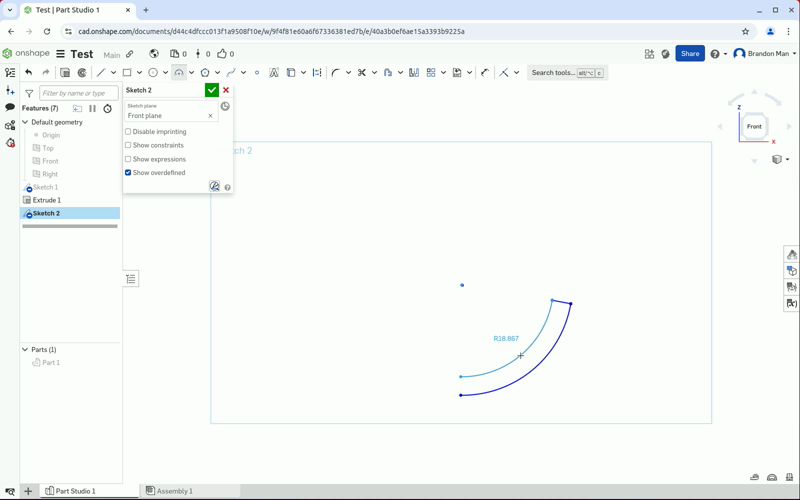
key(esc)
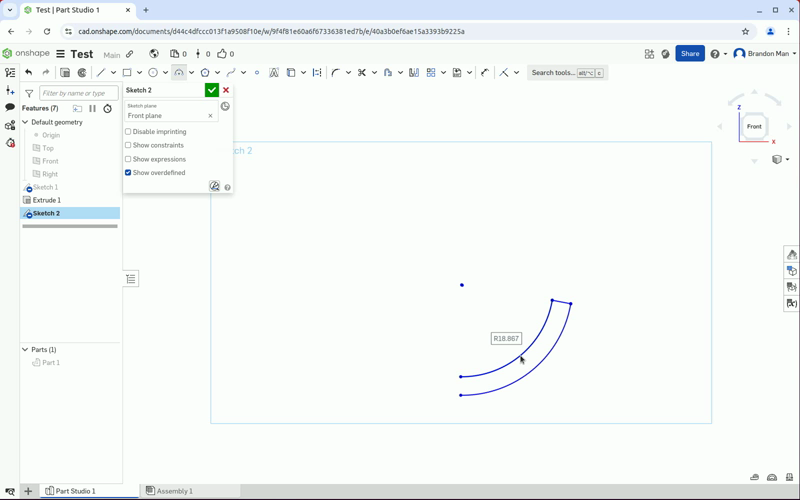
key(l)
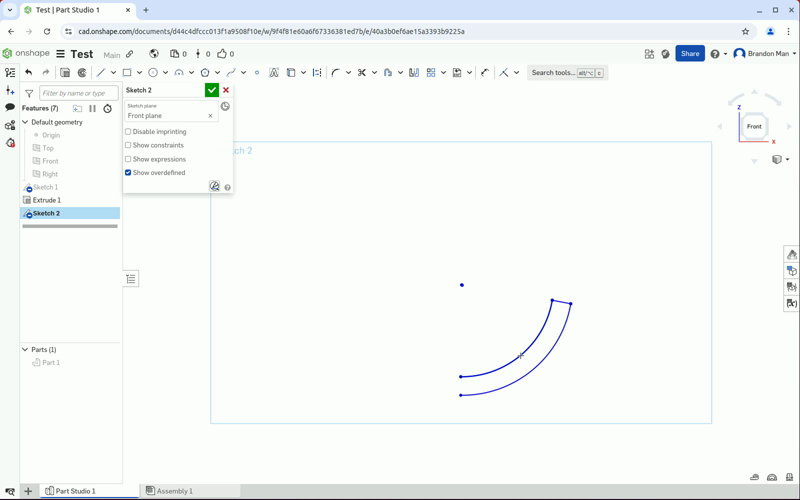
mouse_move(460, 376)
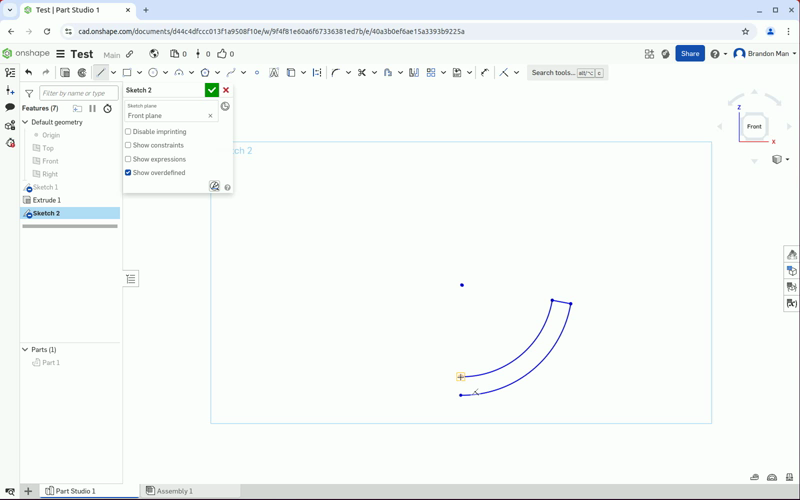
click(460, 376)
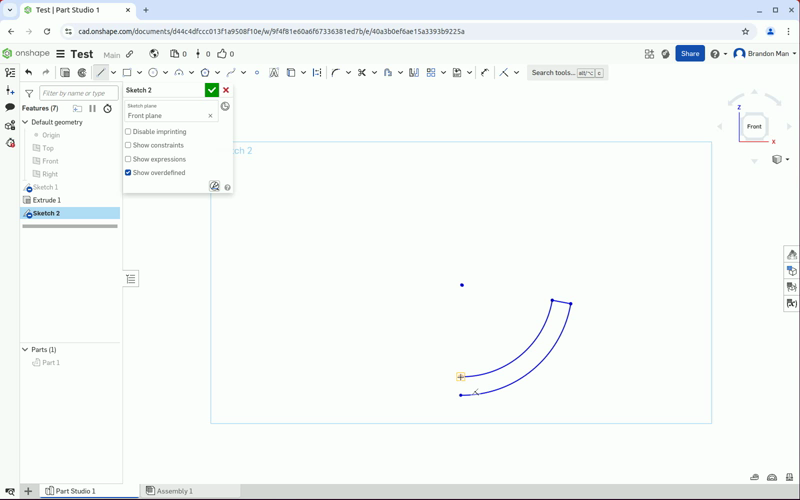
mouse_move(490, 376)
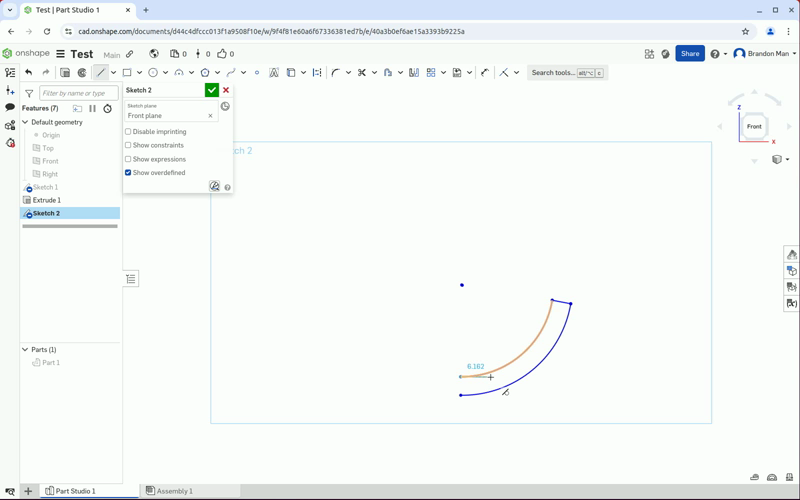
key_down(shift)
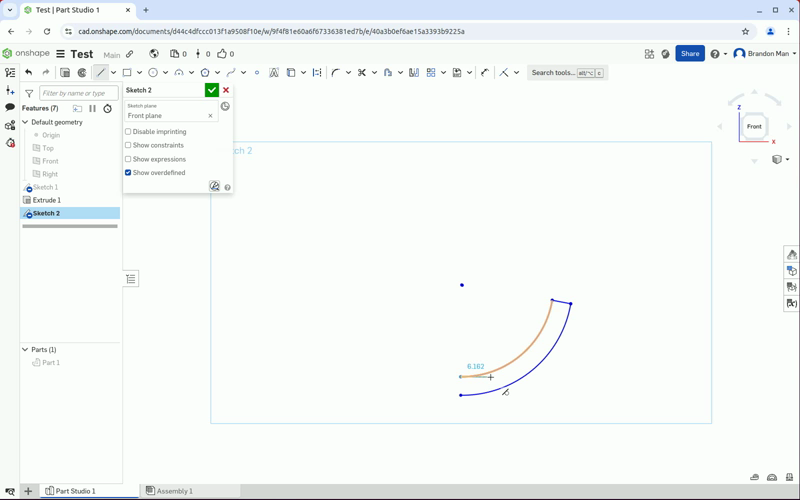
mouse_move(460, 395)
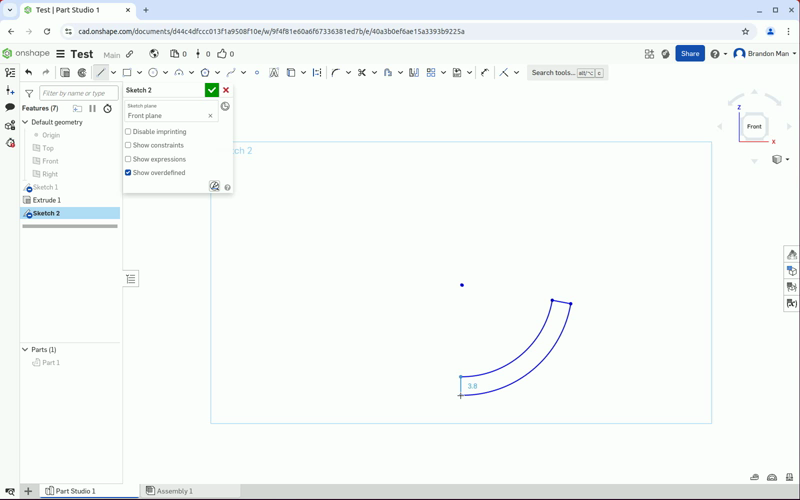
key_up(shift)
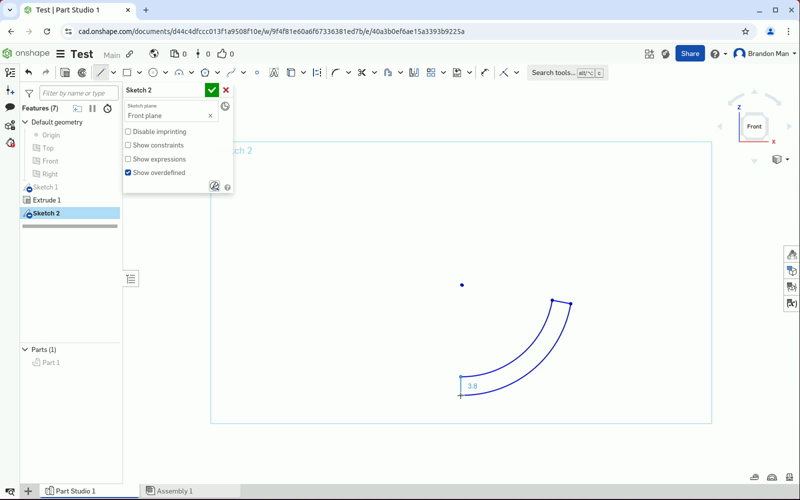
click(460, 395)
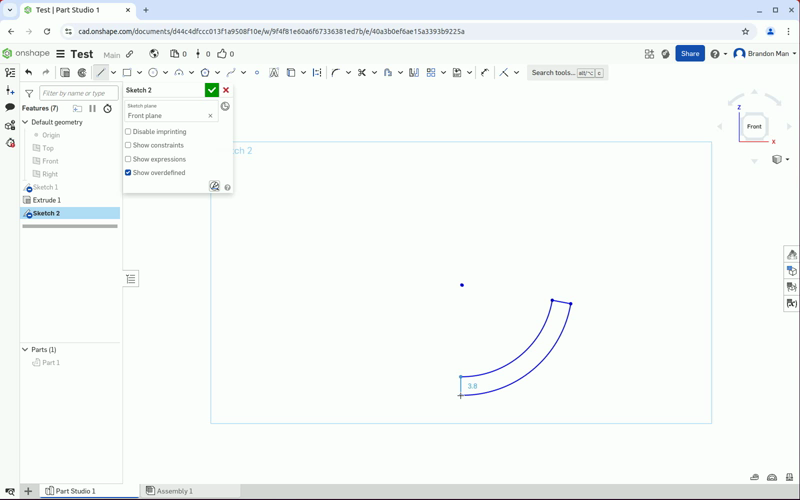
key(esc)
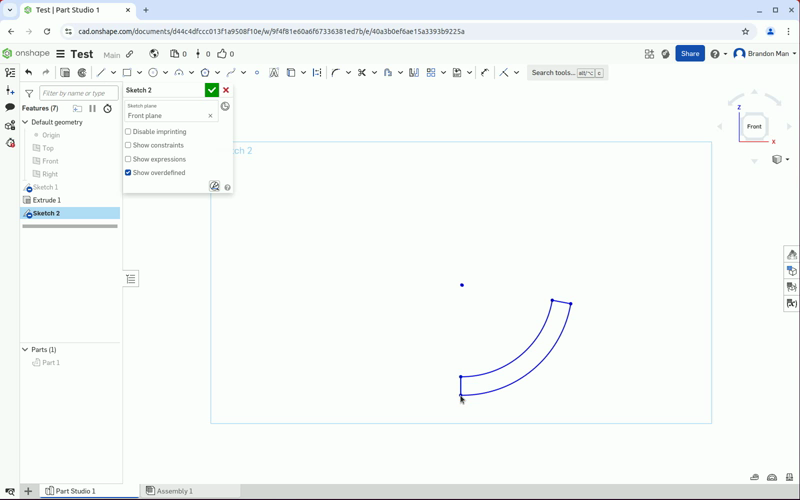
mouse_move(550, 322)
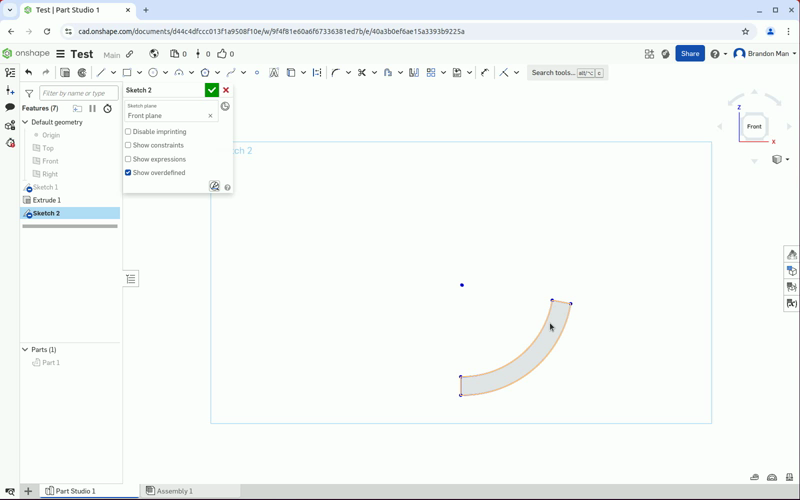
click(550, 322)
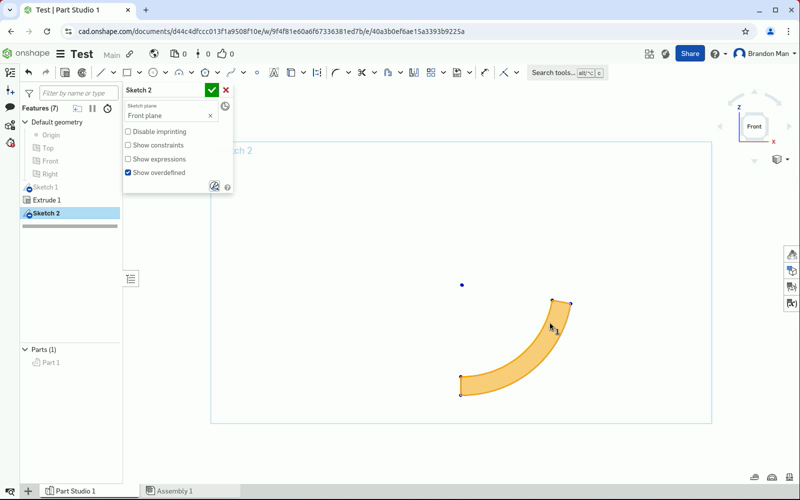
mouse_move(73, 352)
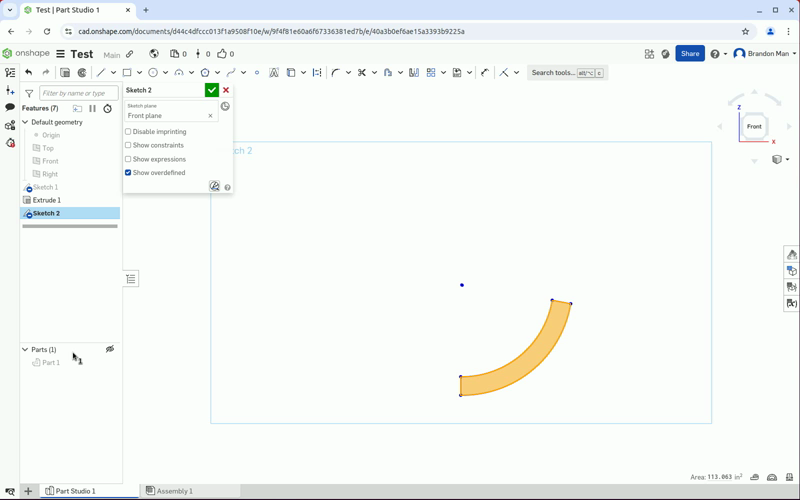
key(shift+y)
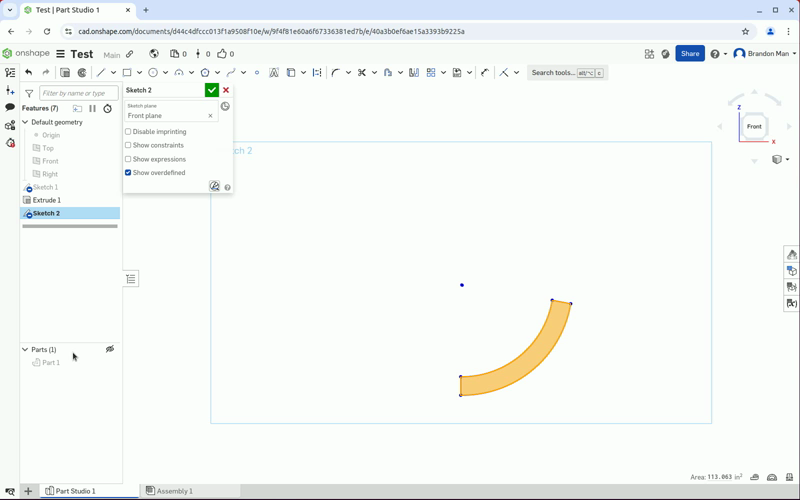
key(shift+e)
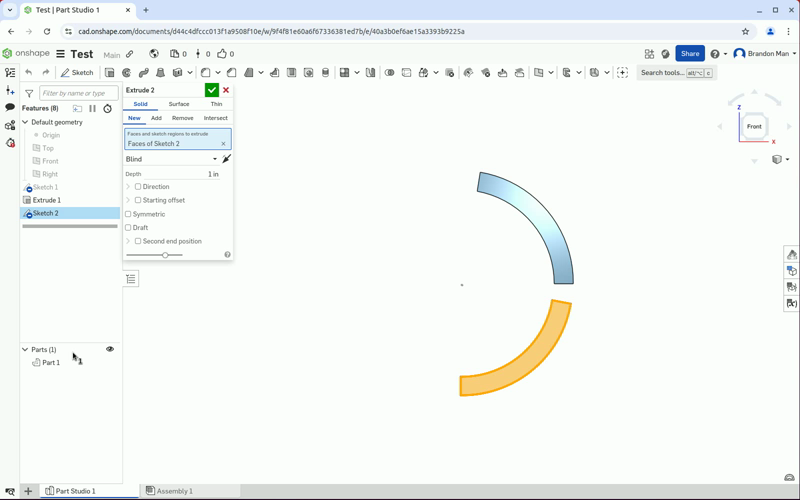
mouse_move(143, 106)
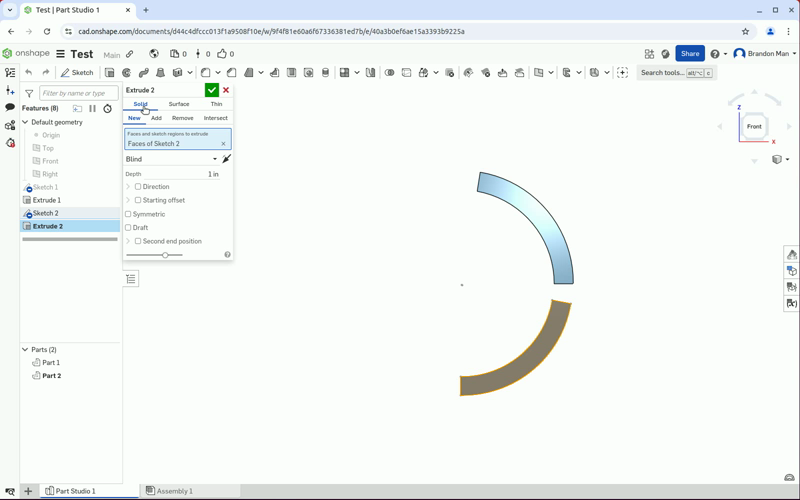
click(143, 106)
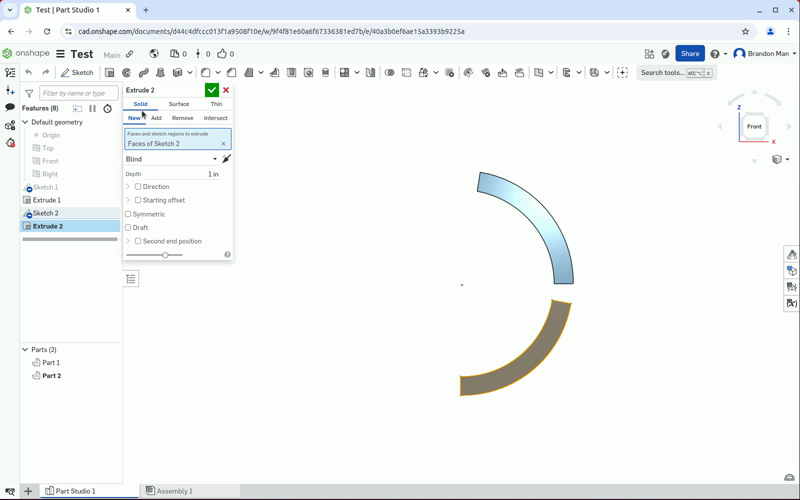
mouse_move(137, 120)
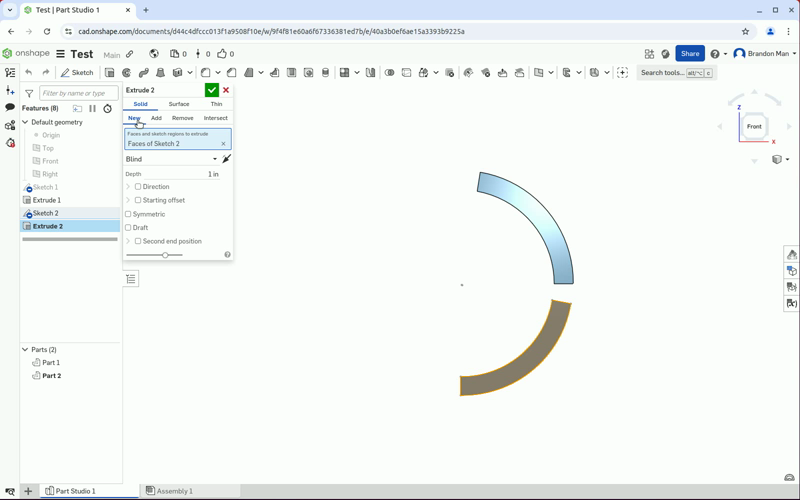
click(137, 120)
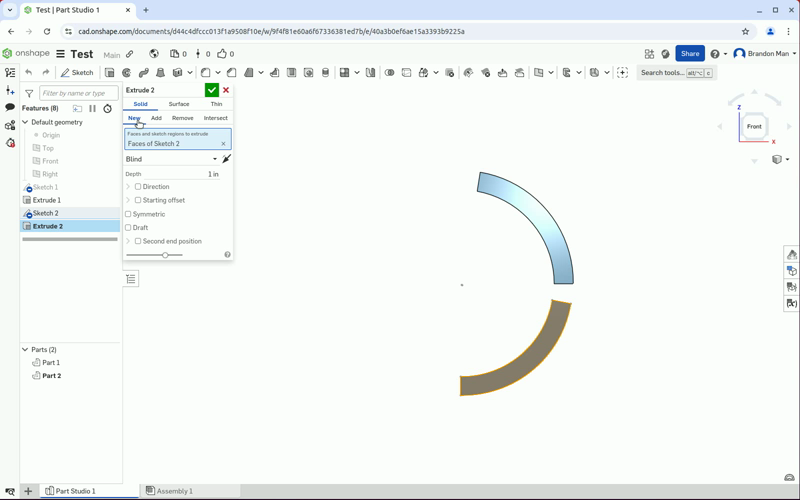
key(tab, 4)
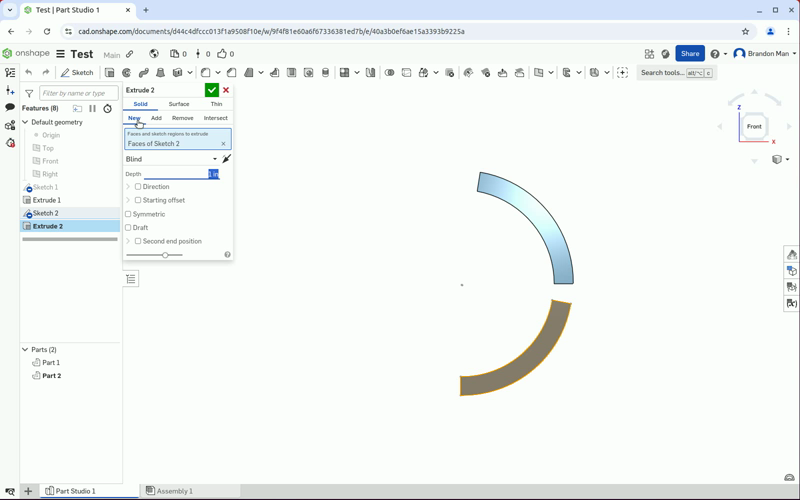
text(9.628)
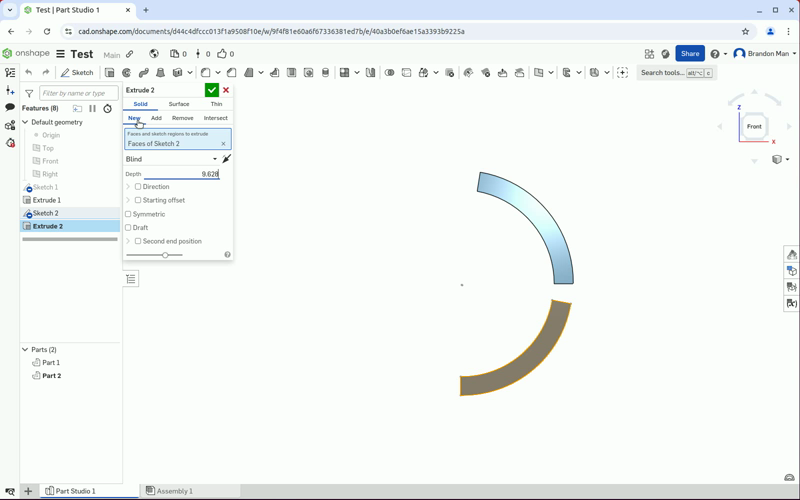
key(enter)
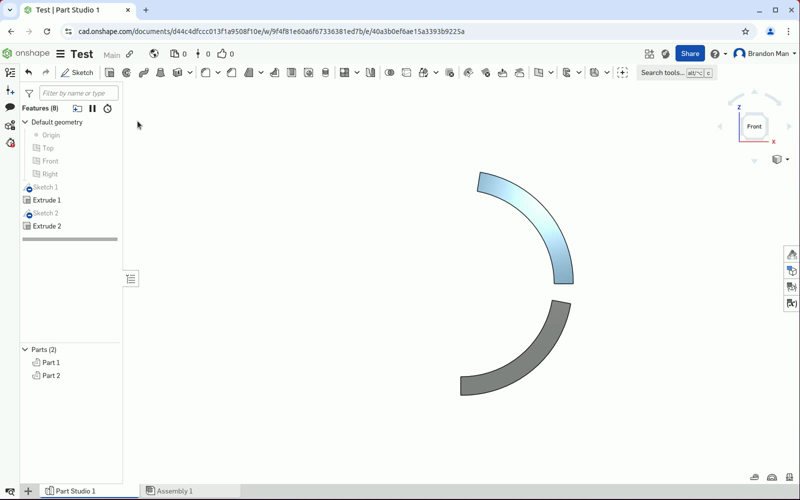
key(shift+h)
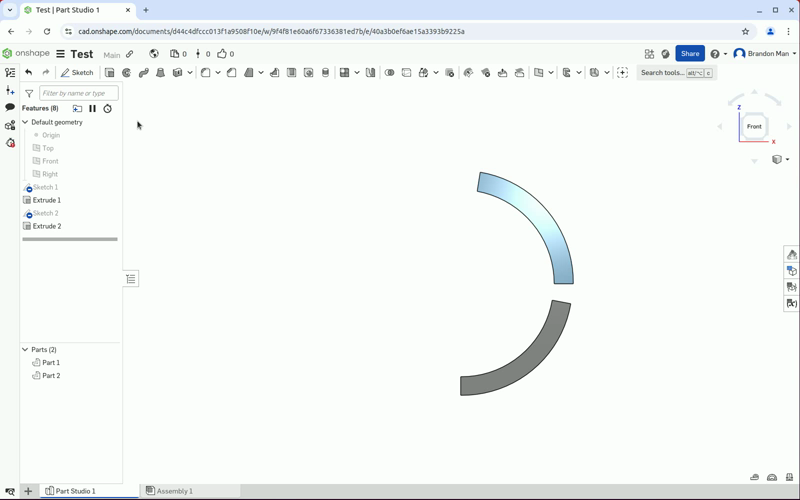
key(shift+h)
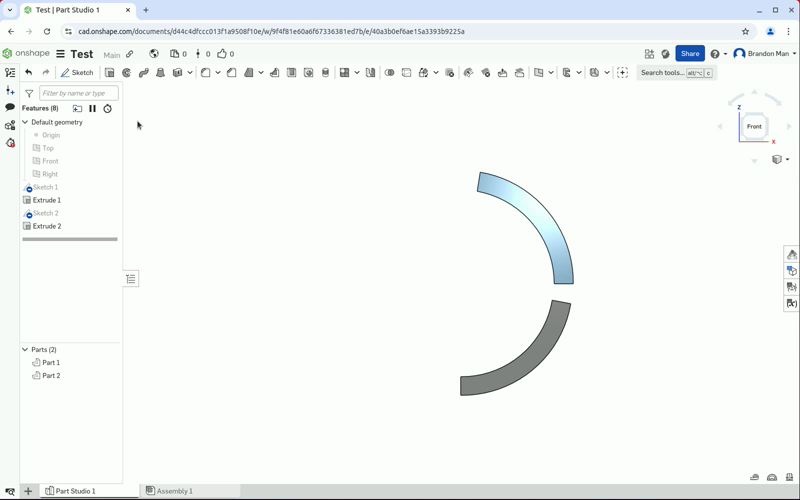
mouse_move(73, 189)
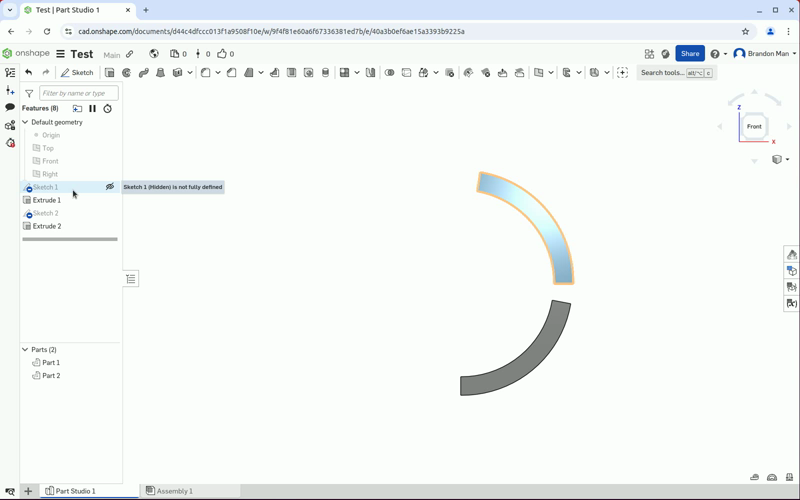
click(73, 189)
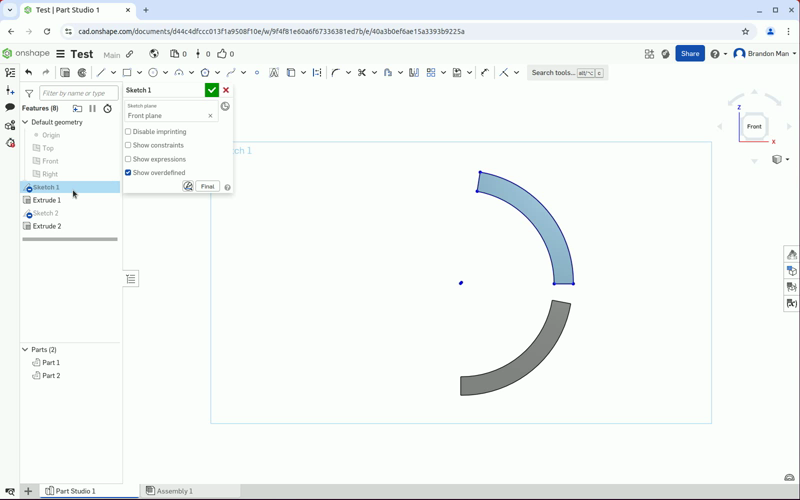
mouse_move(229, 92)
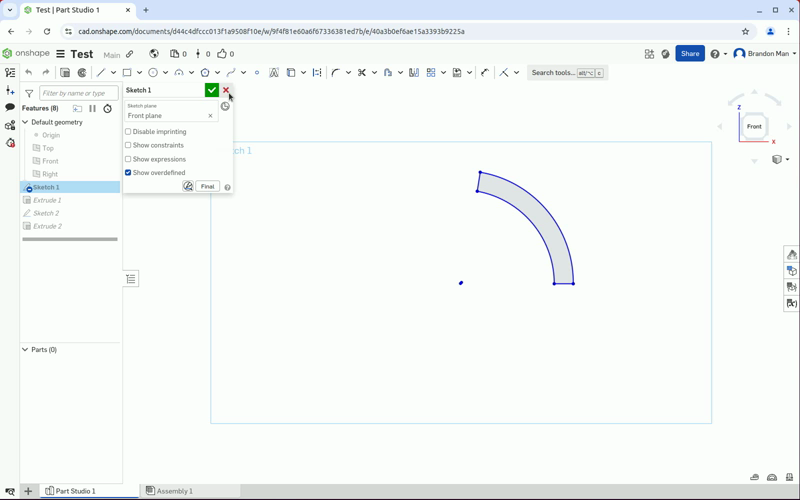
click(229, 92)
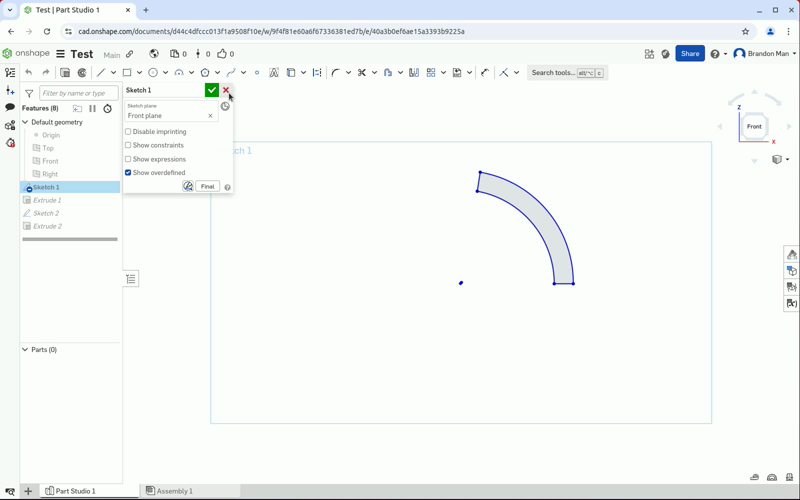
key(shift+s)
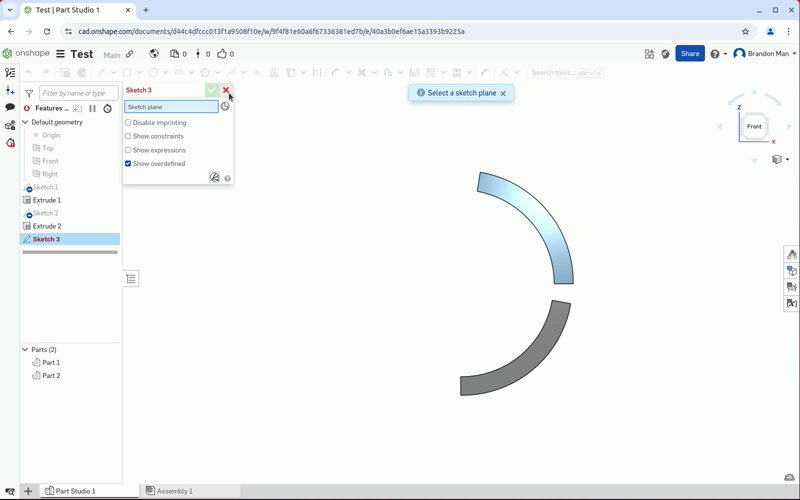
mouse_move(73, 163)
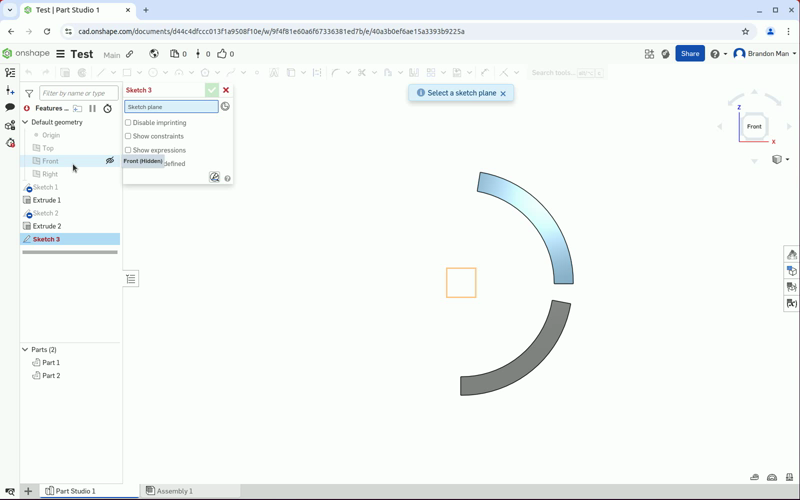
click(73, 163)
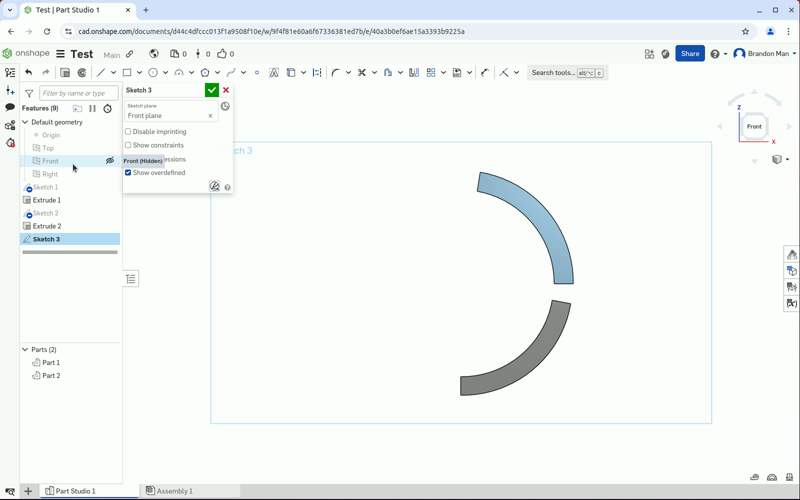
mouse_move(73, 352)
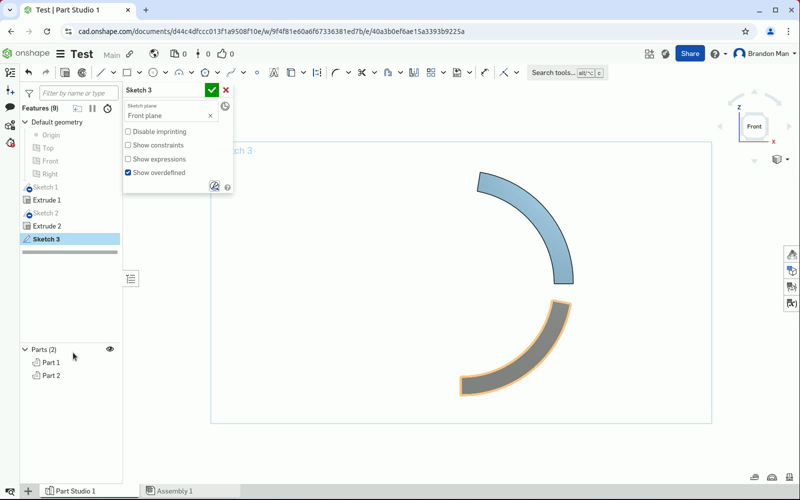
key(y)
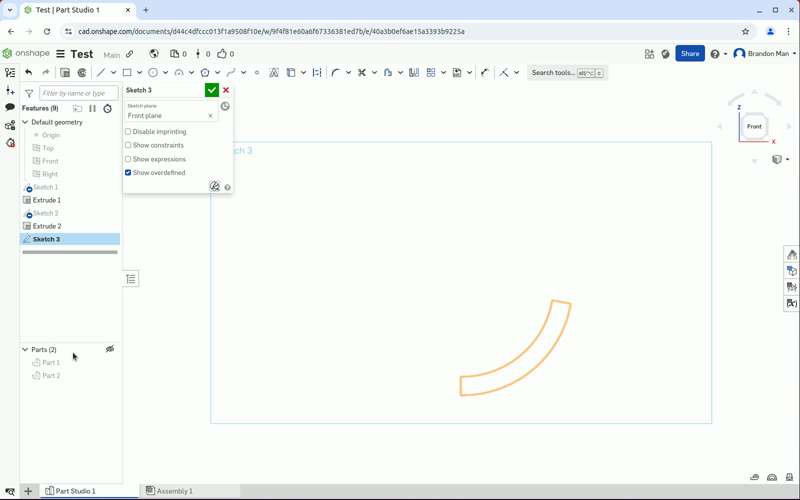
key(a)
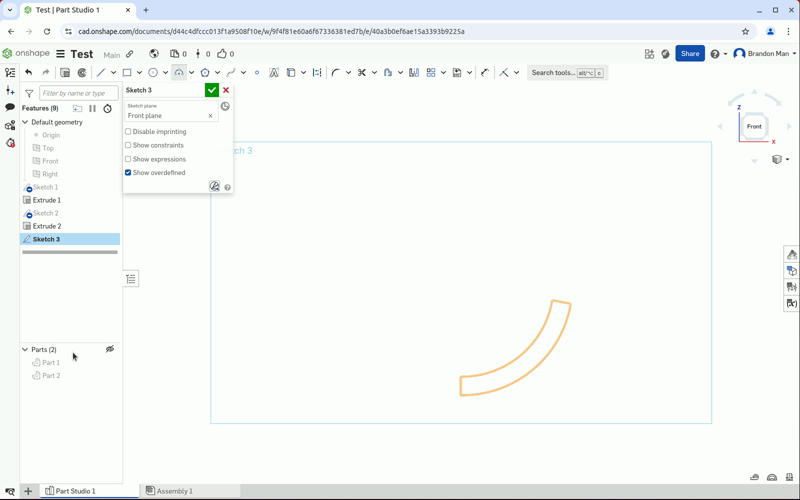
key_down(shift)
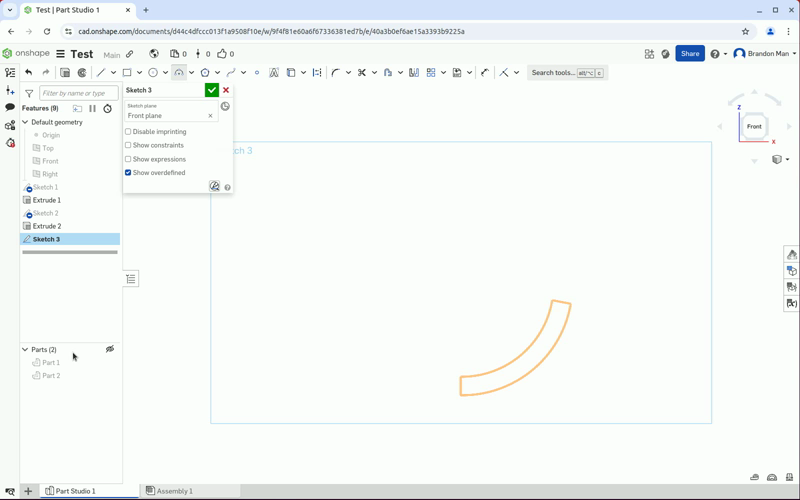
mouse_move(348, 282)
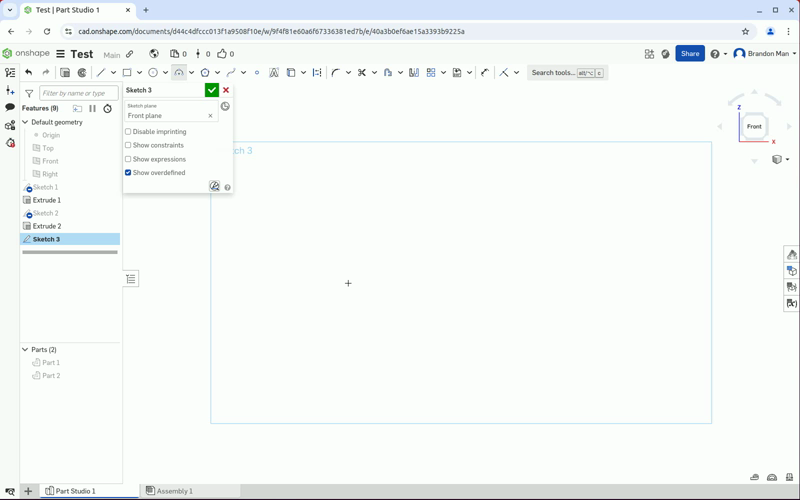
click(348, 282)
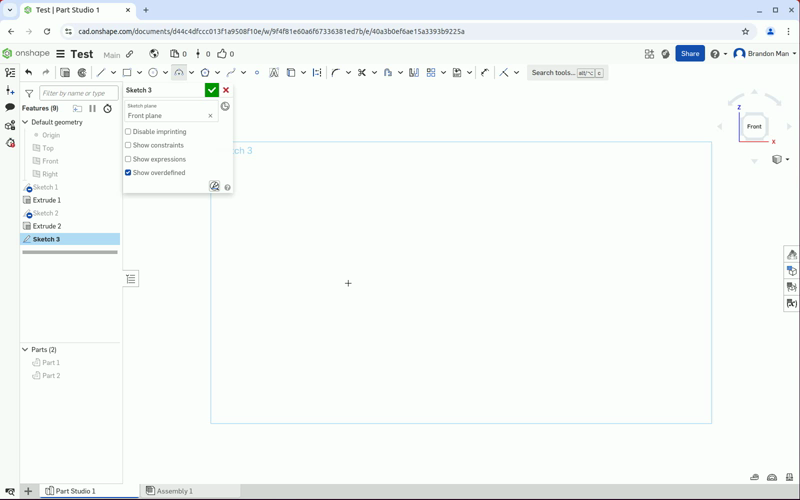
key_up(shift)
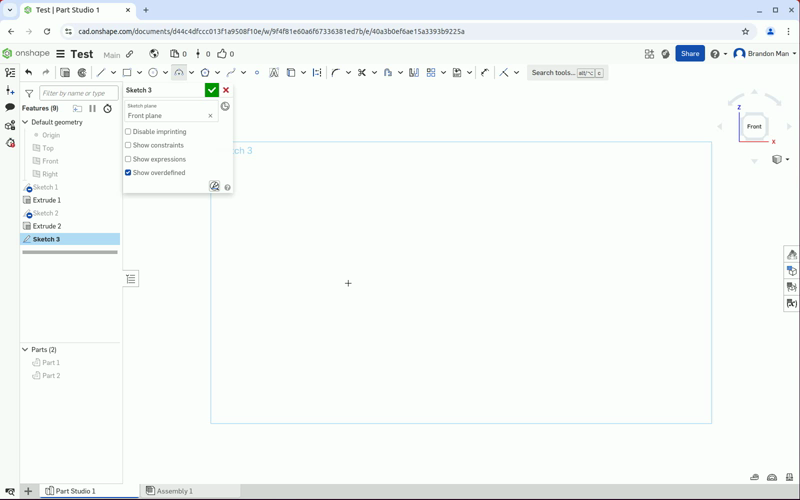
key_down(shift)
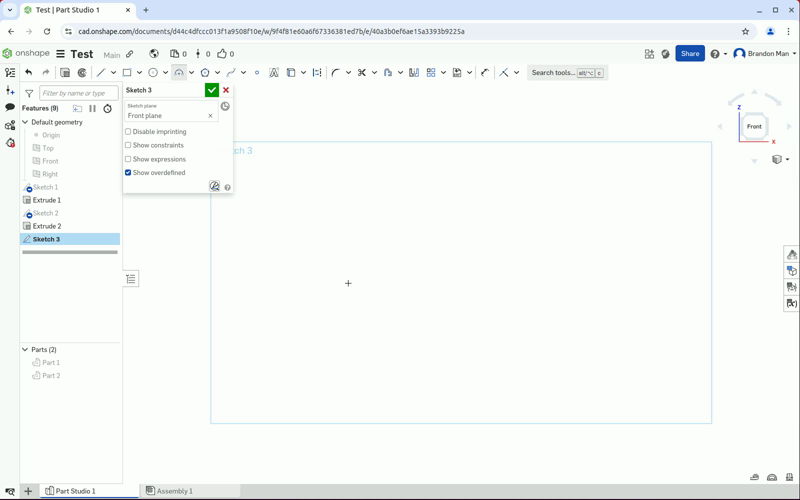
mouse_move(438, 393)
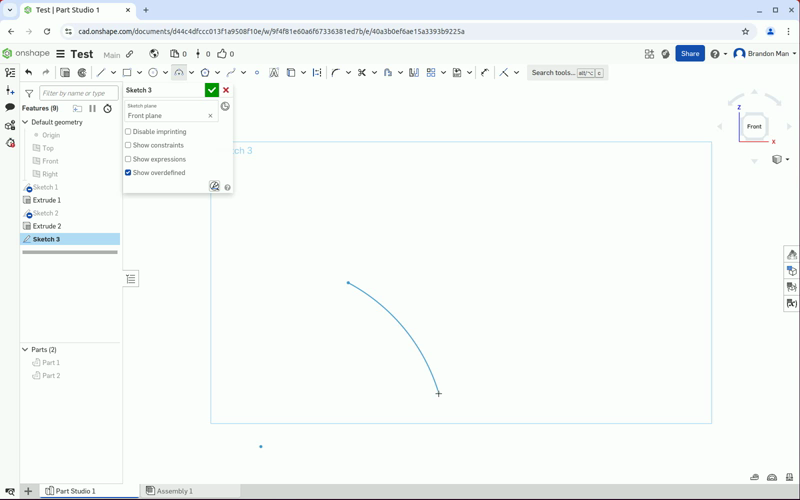
click(438, 393)
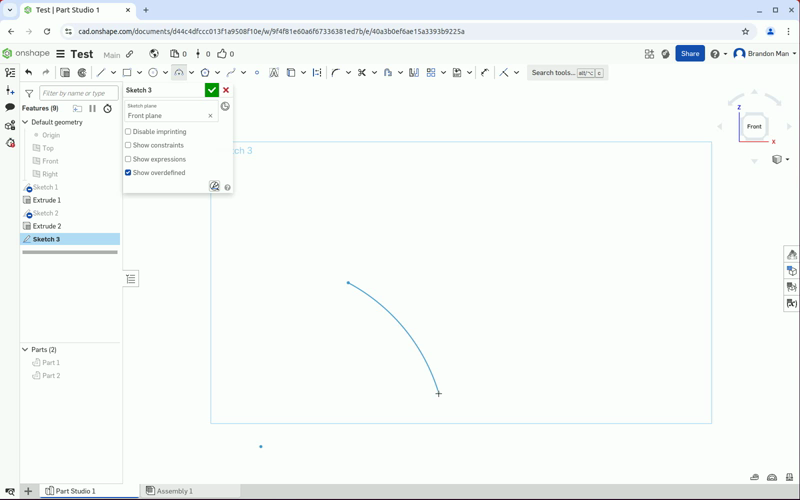
mouse_move(373, 354)
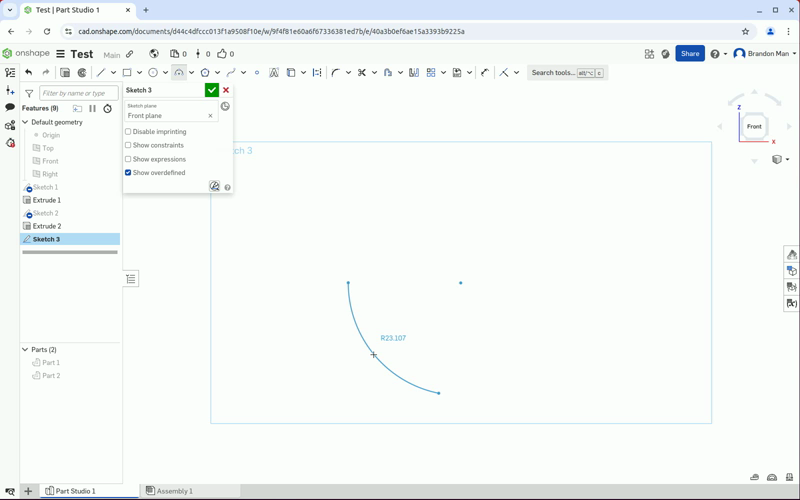
click(373, 354)
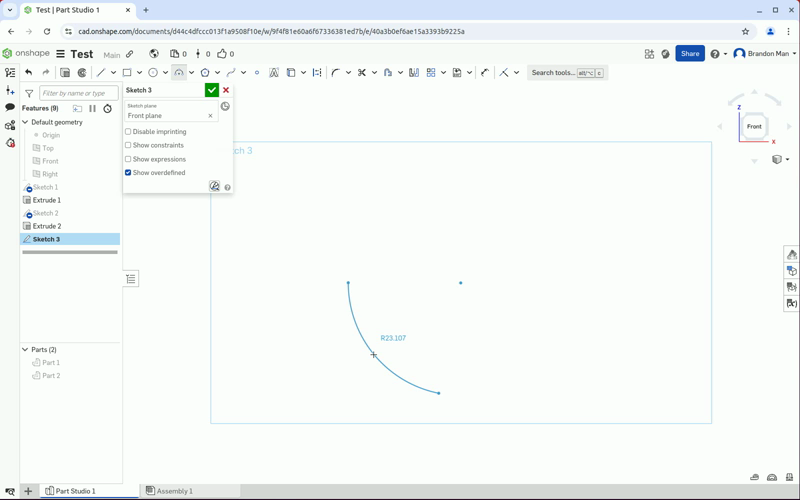
key_up(shift)
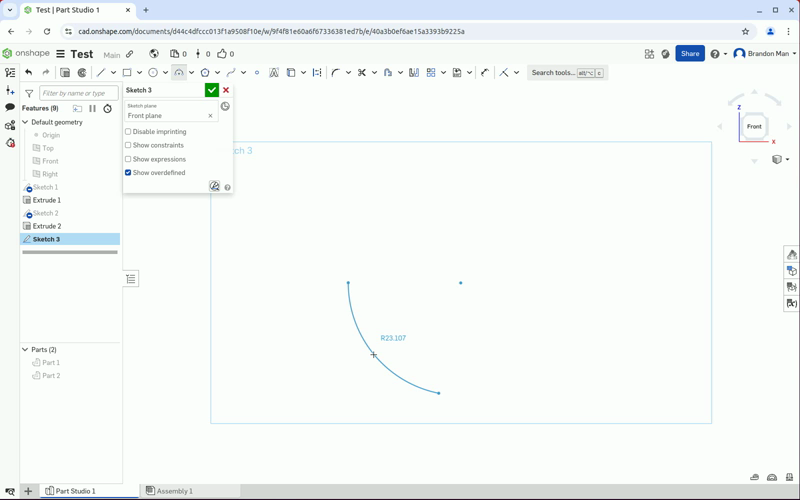
key(esc)
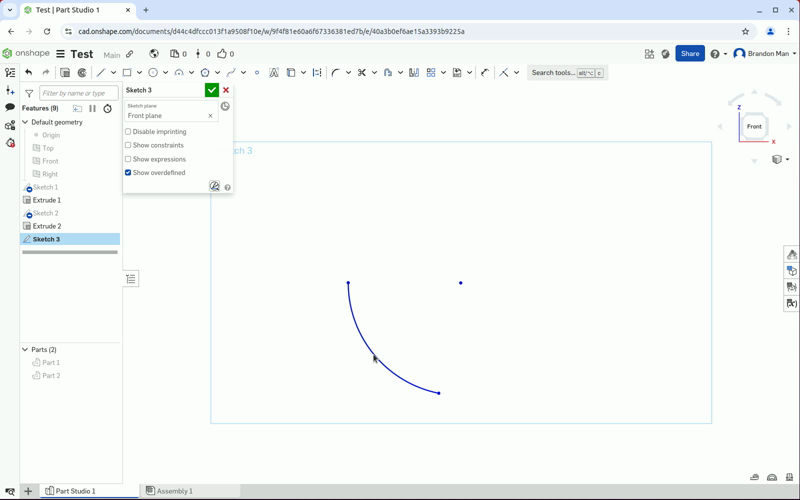
key(l)
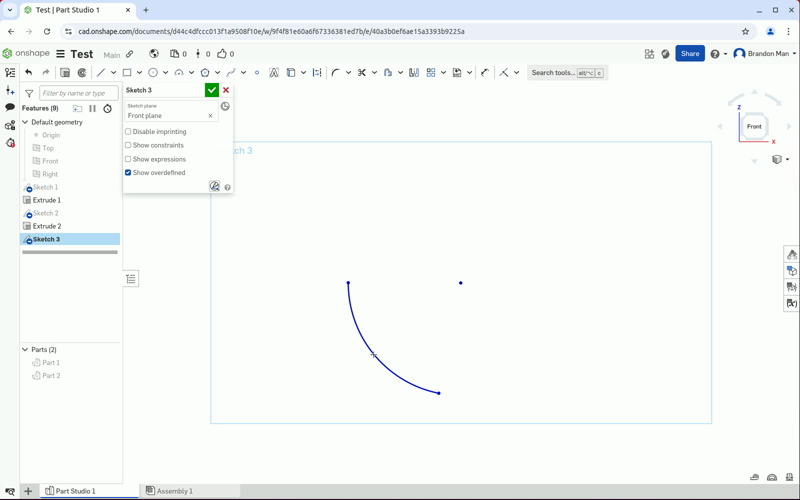
mouse_move(438, 393)
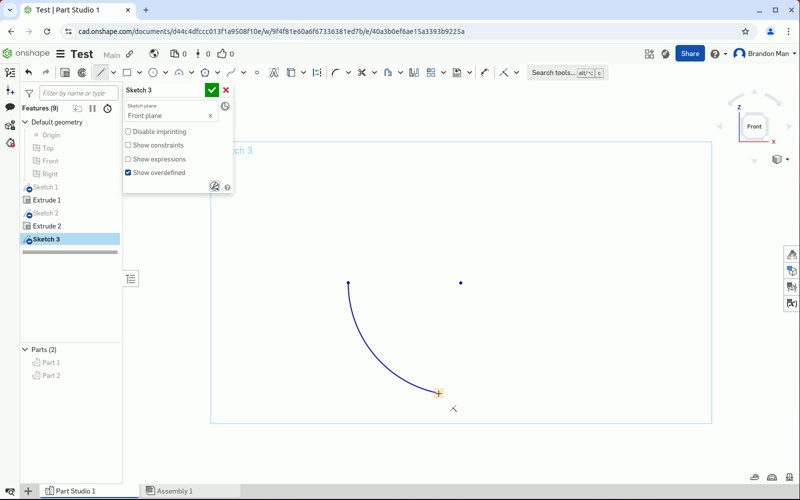
click(438, 393)
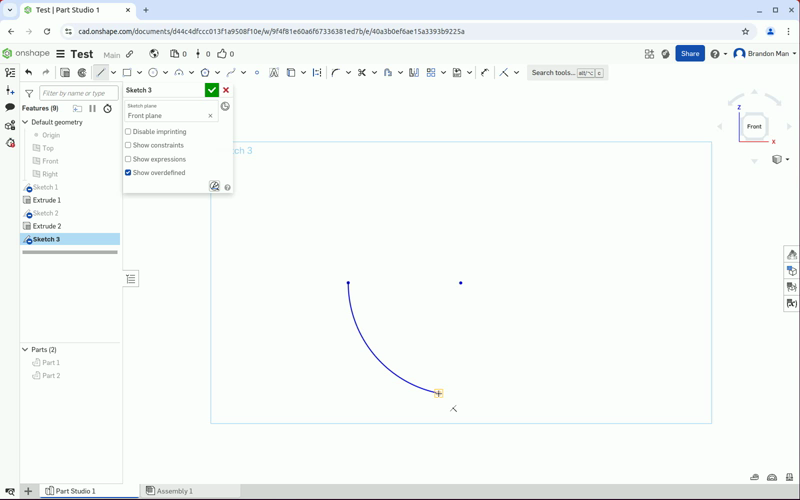
key_down(shift)
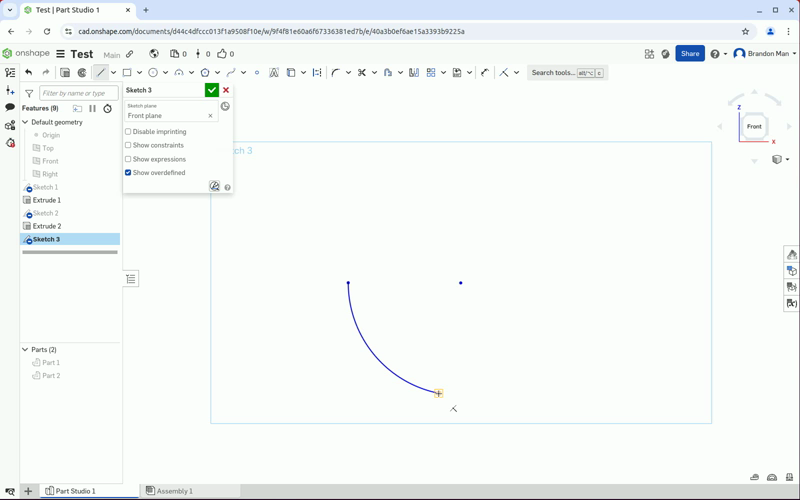
mouse_move(468, 393)
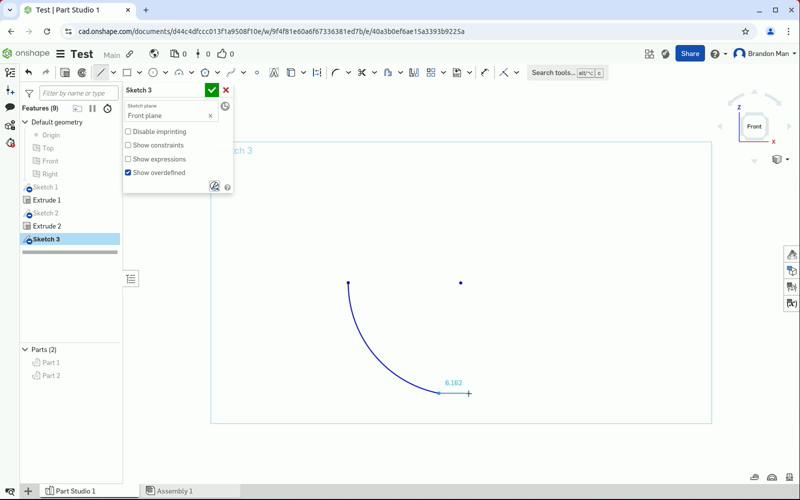
mouse_move(442, 374)
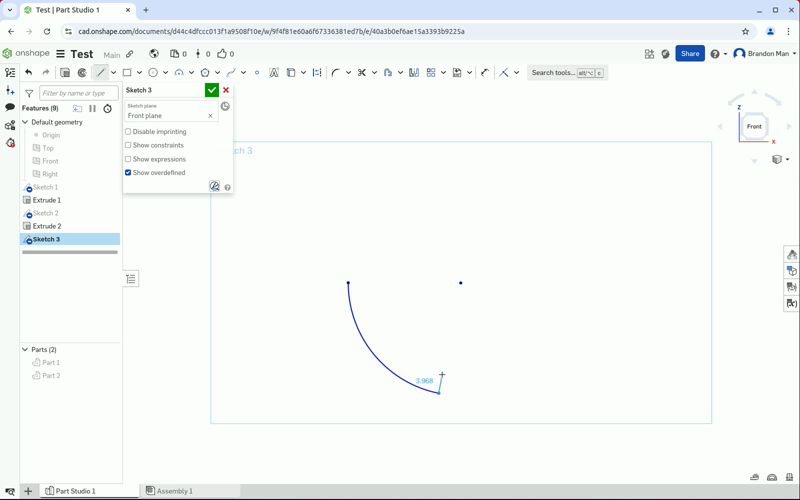
click(442, 374)
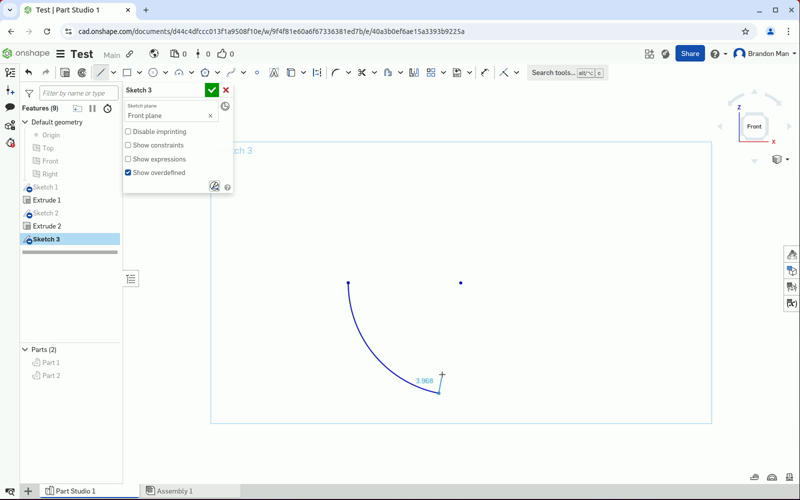
key_up(shift)
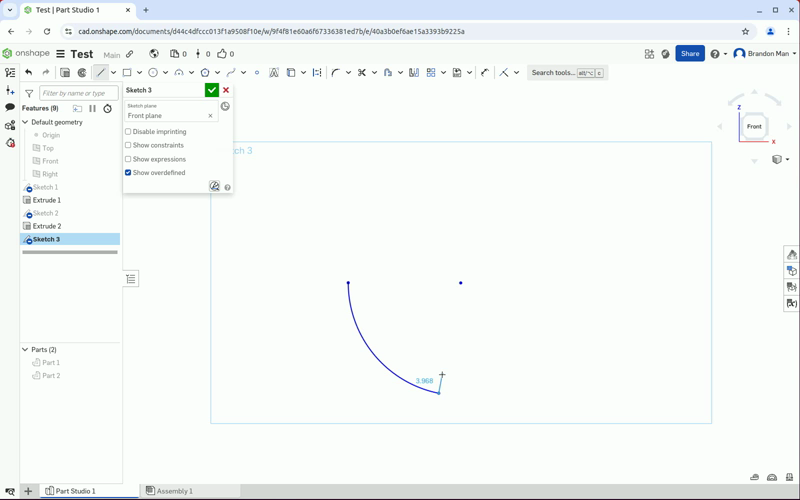
key(esc)
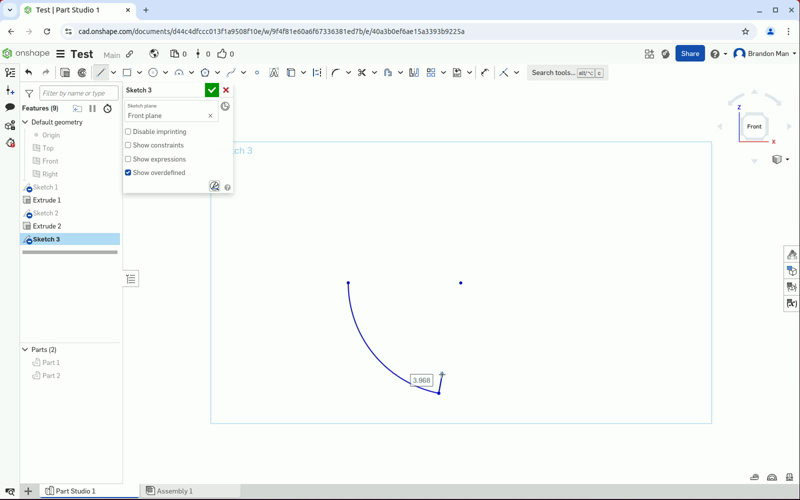
key(a)
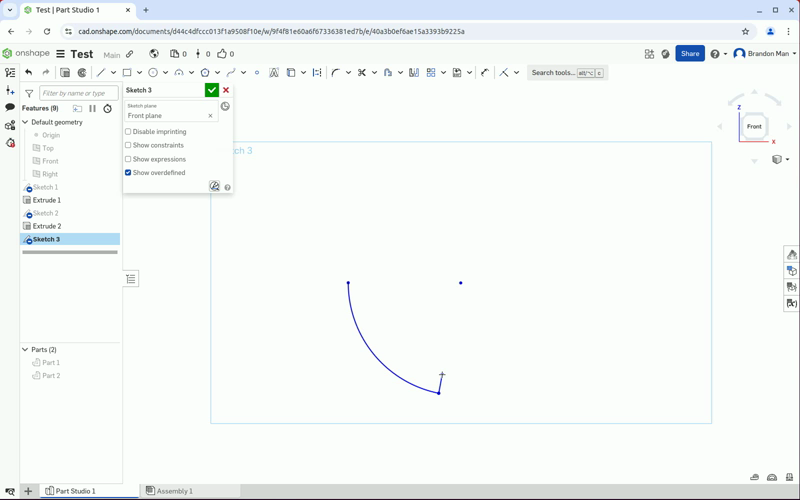
mouse_move(442, 374)
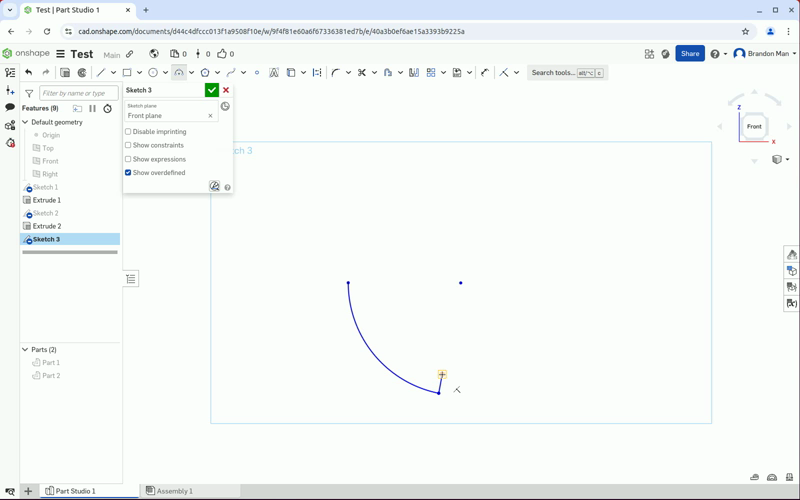
click(442, 374)
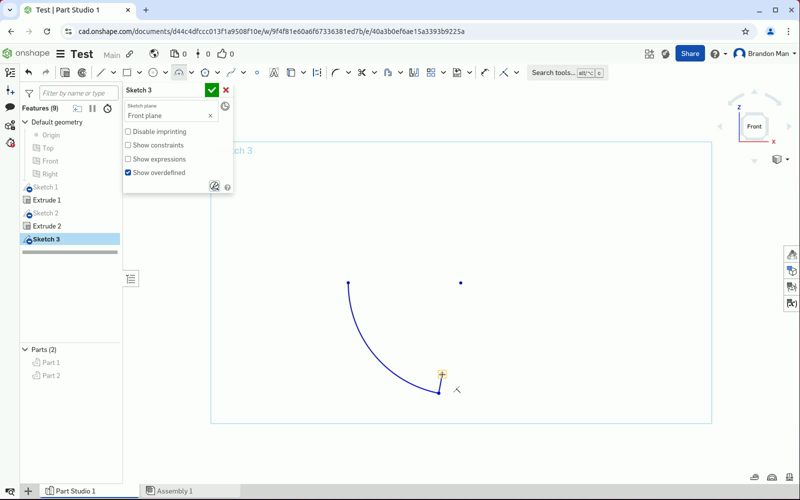
key_down(shift)
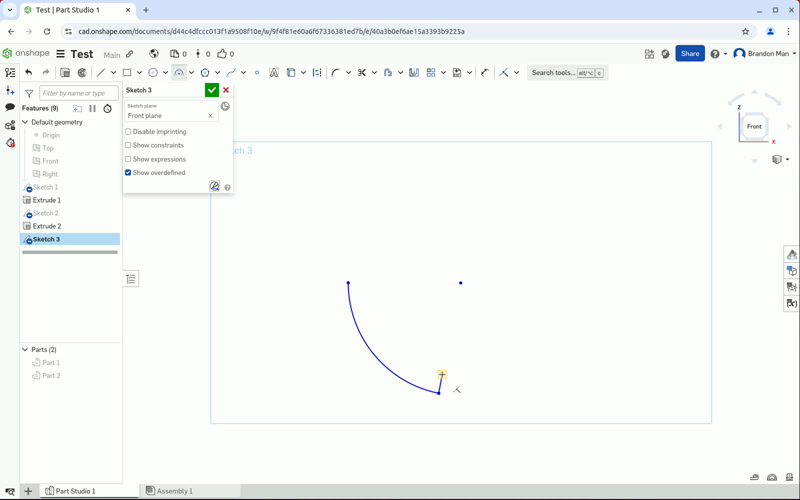
mouse_move(366, 282)
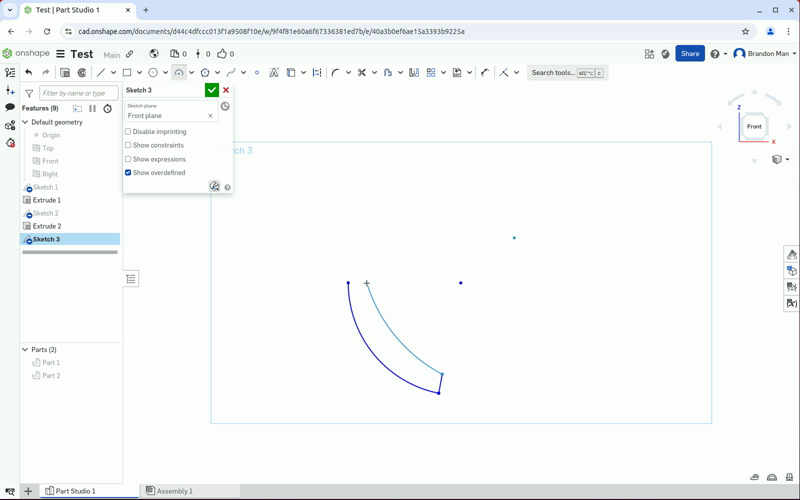
click(366, 282)
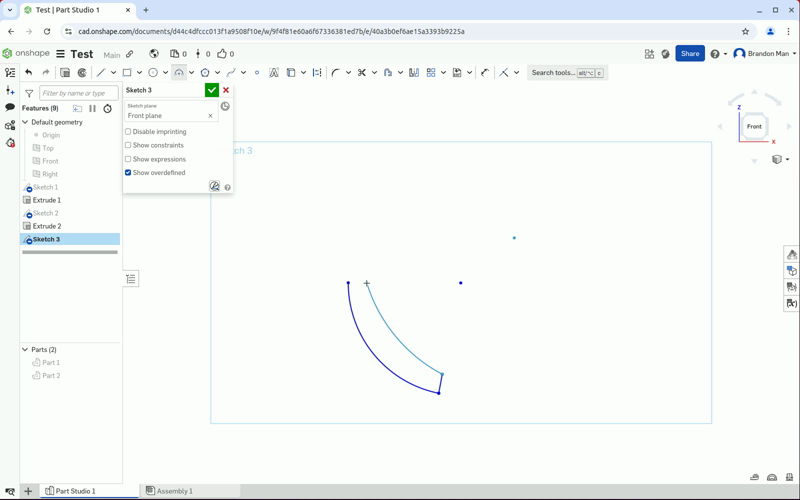
mouse_move(388, 342)
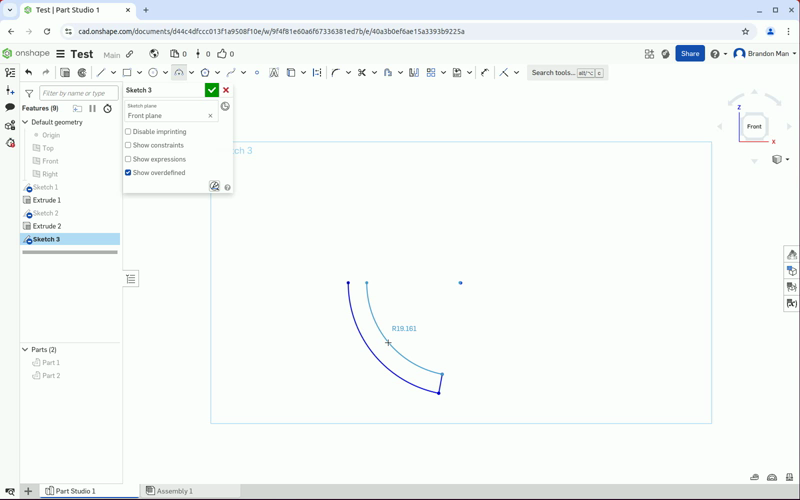
click(388, 342)
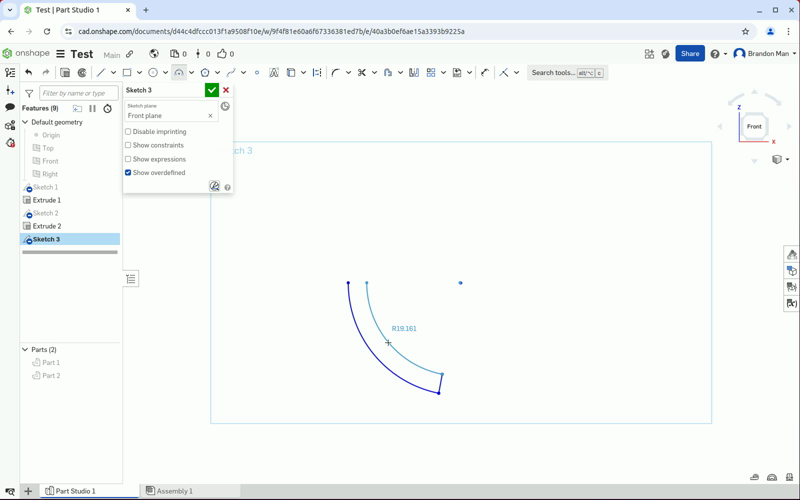
key_up(shift)
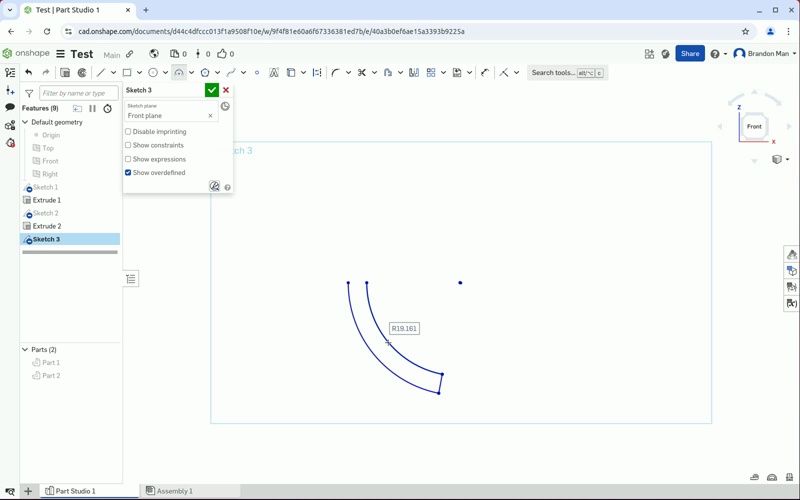
key(esc)
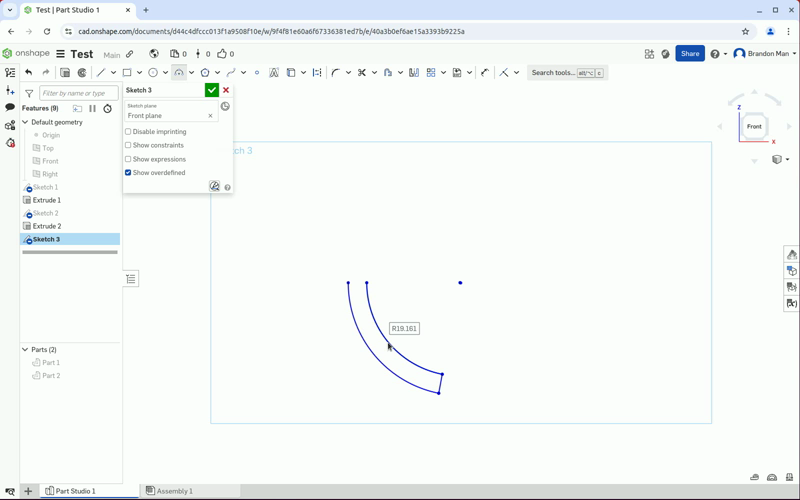
key(l)
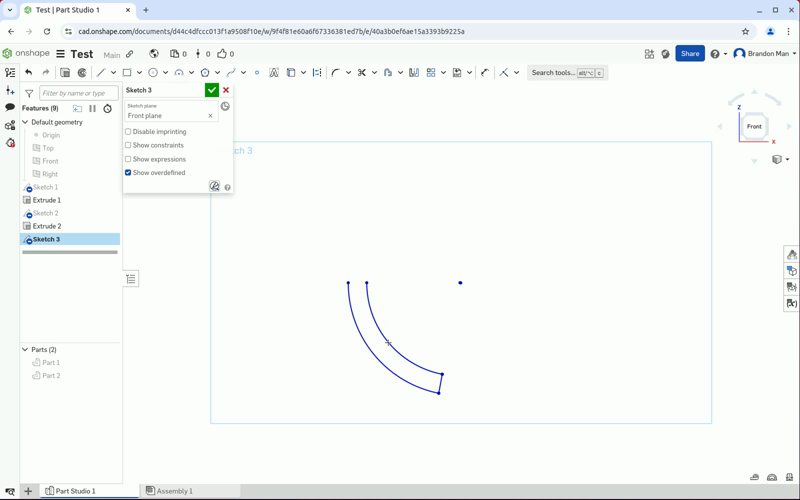
mouse_move(366, 282)
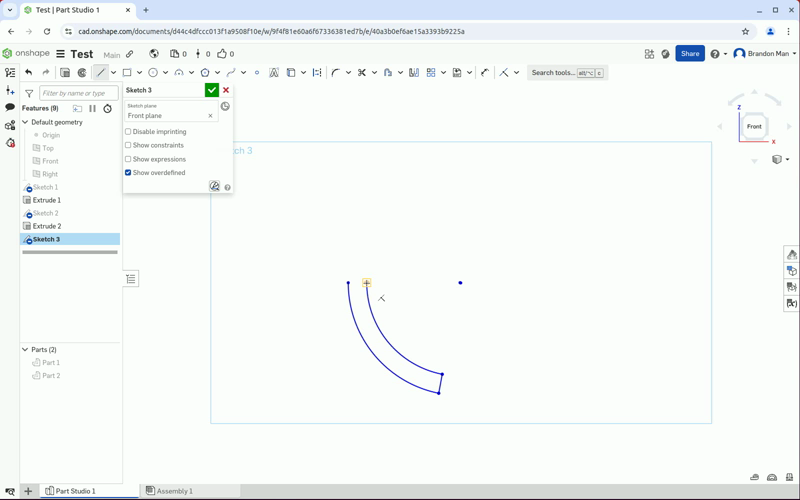
click(366, 282)
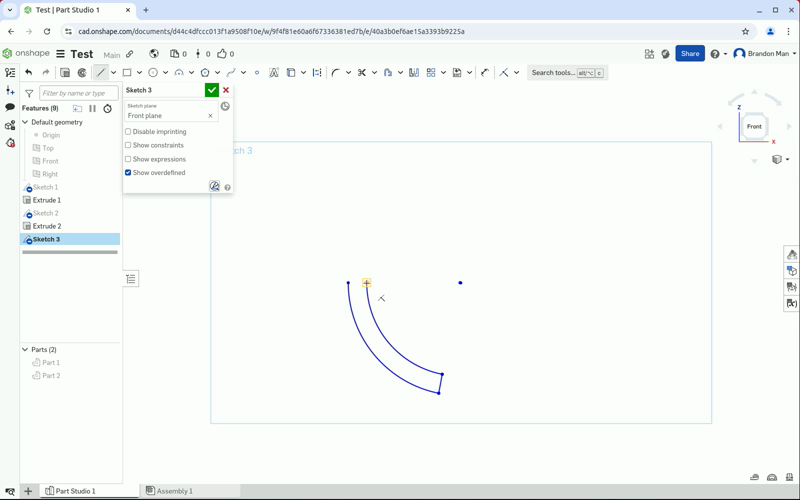
mouse_move(396, 282)
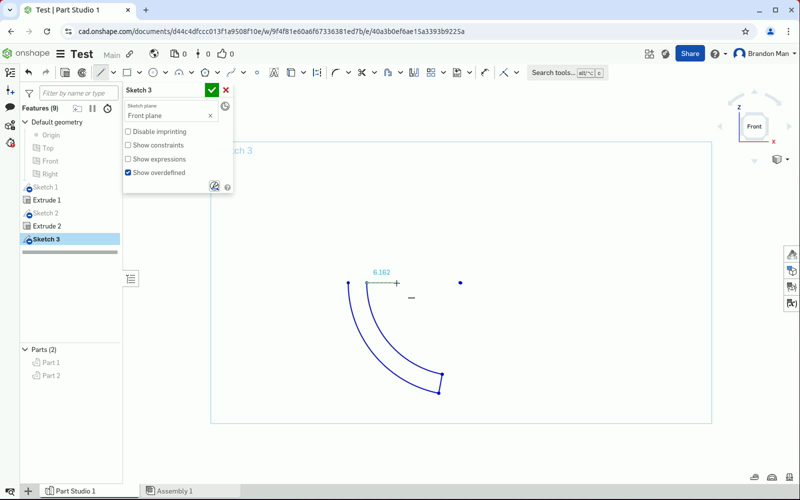
key_down(shift)
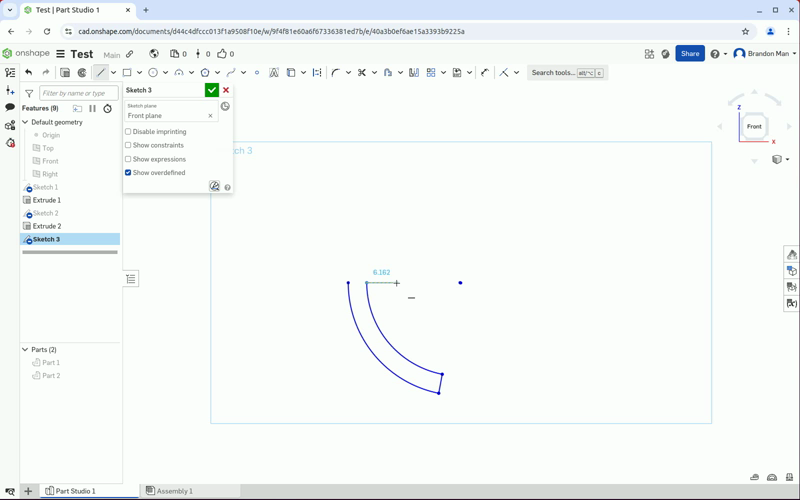
mouse_move(348, 282)
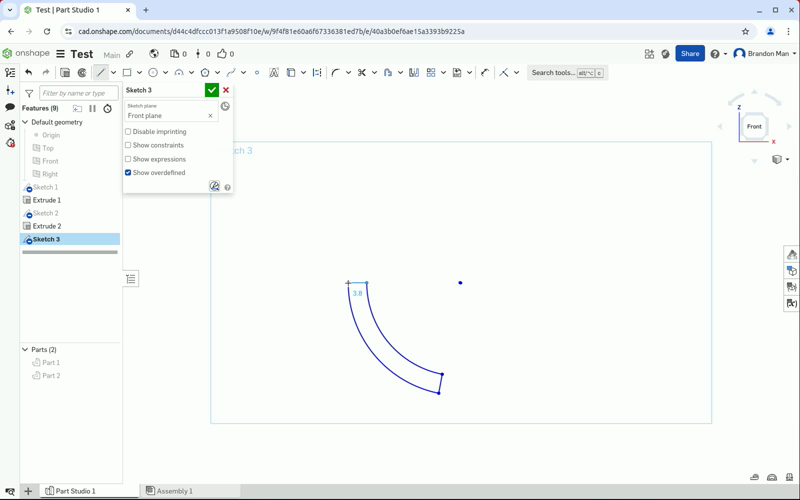
key_up(shift)
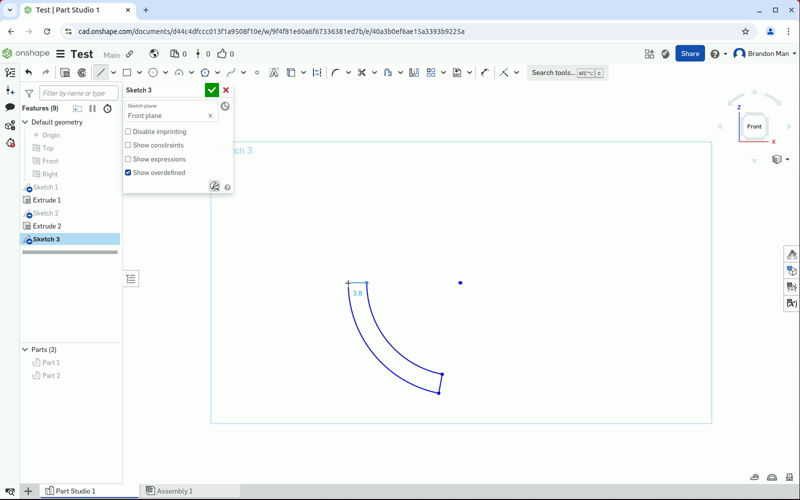
click(348, 282)
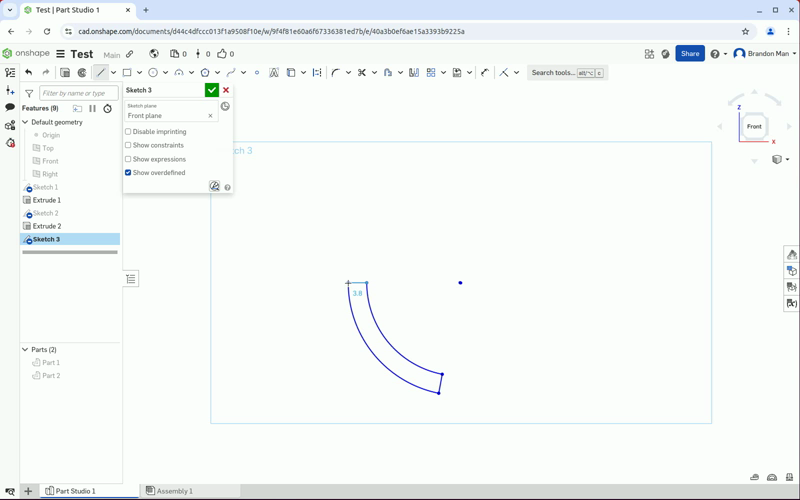
key(esc)
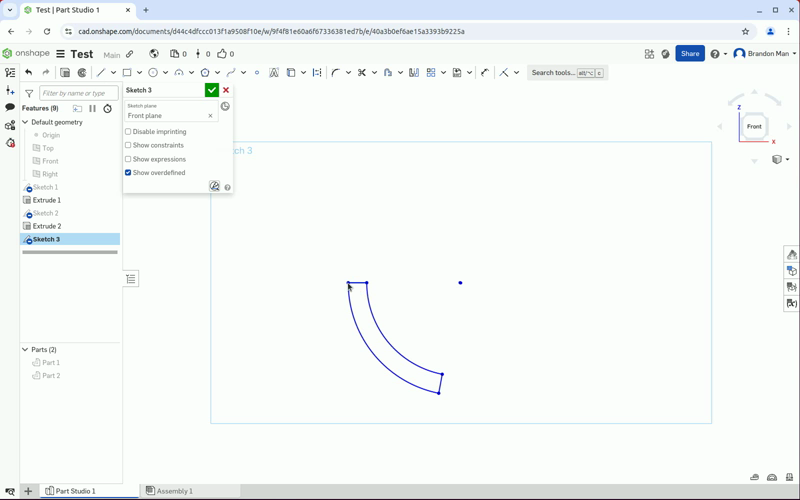
mouse_move(364, 297)
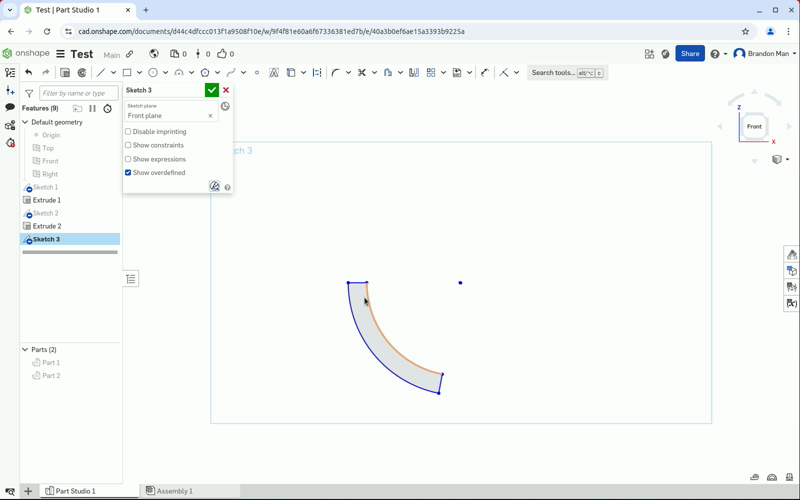
click(364, 297)
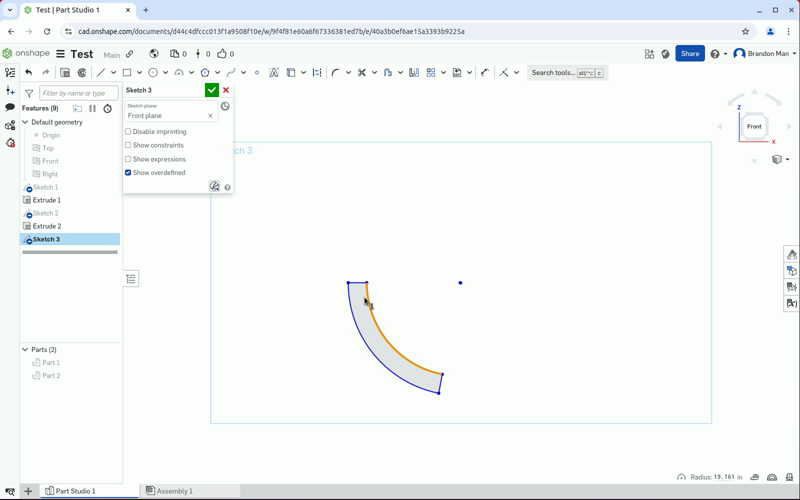
mouse_move(73, 352)
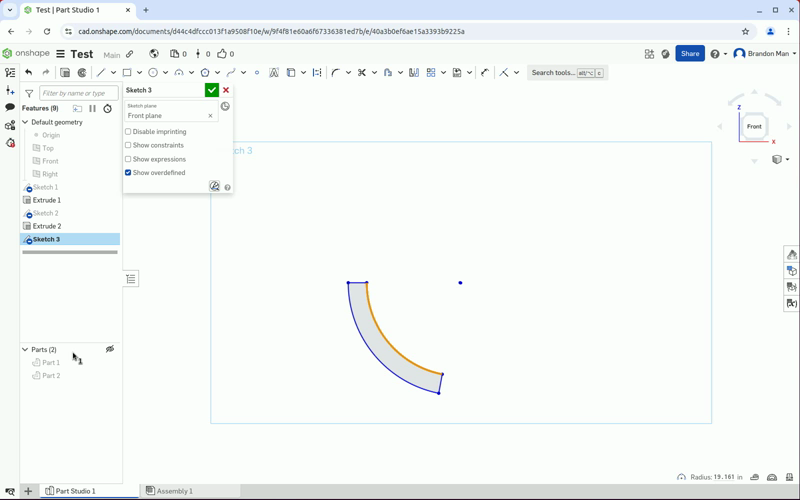
key(shift+y)
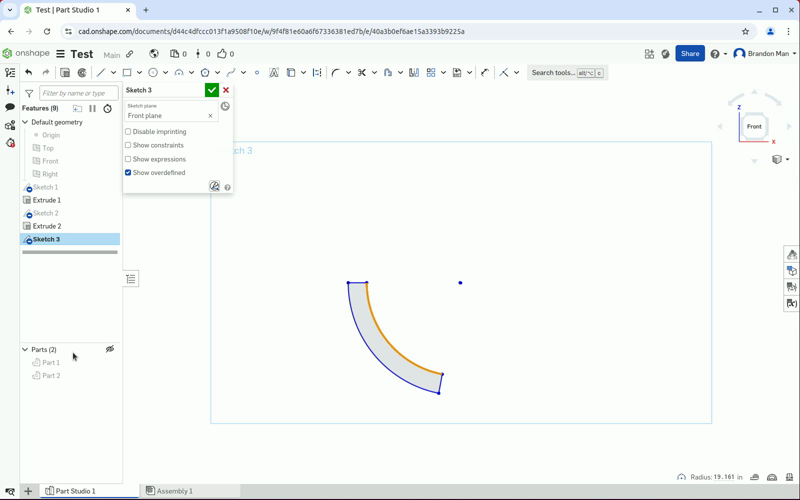
key(shift+e)
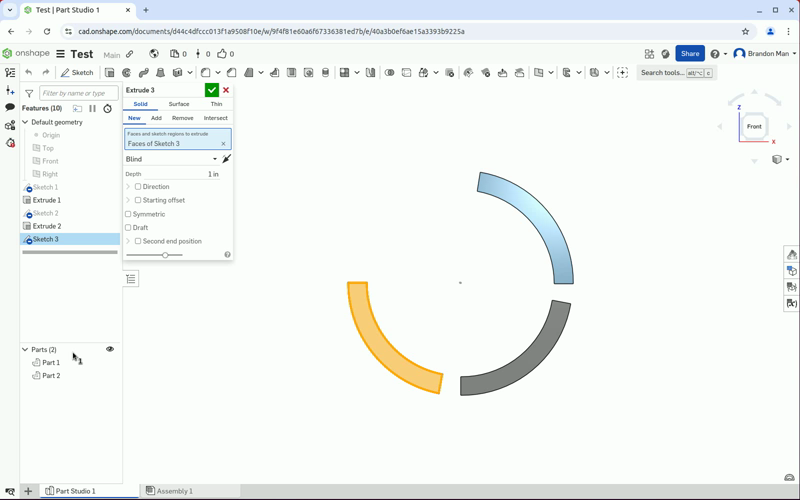
mouse_move(143, 106)
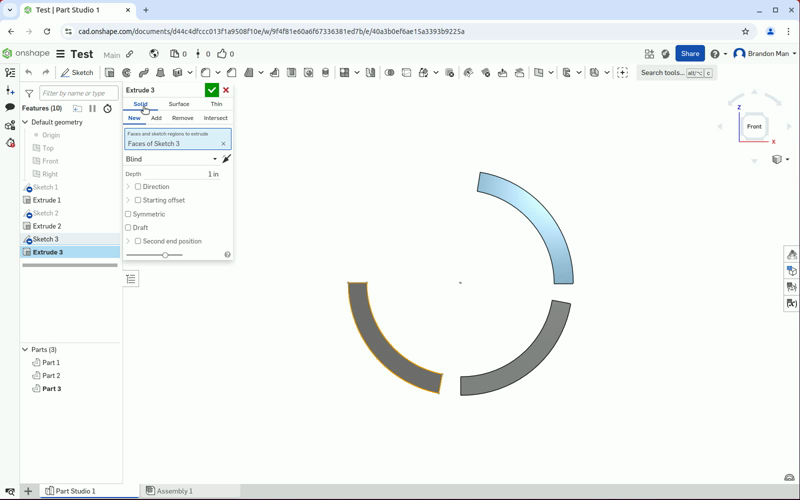
click(143, 106)
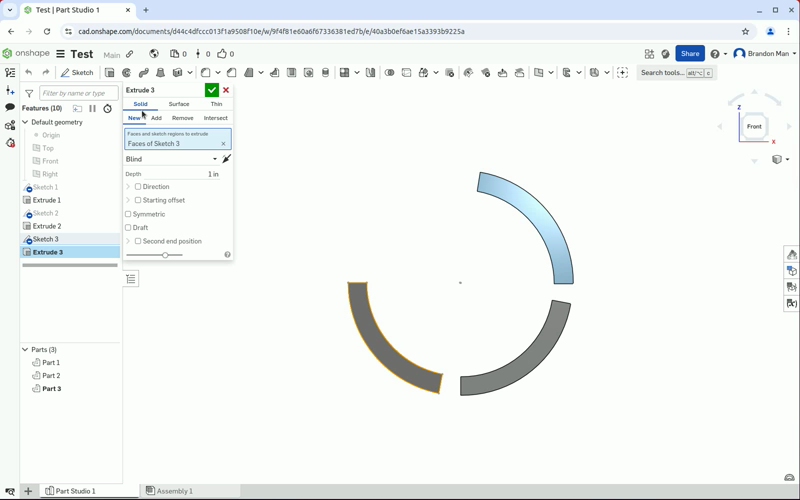
mouse_move(137, 120)
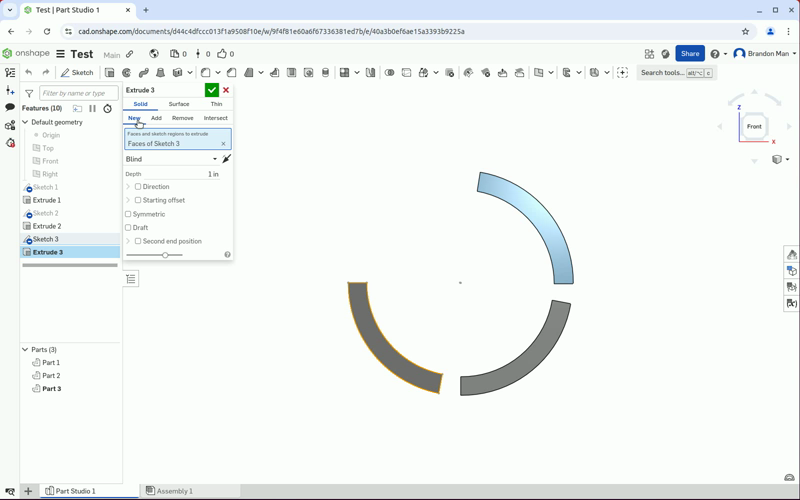
click(137, 120)
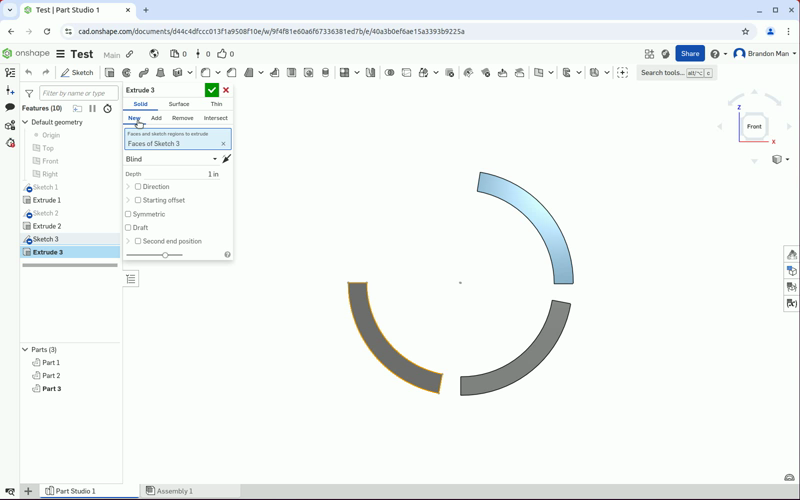
key(tab, 4)
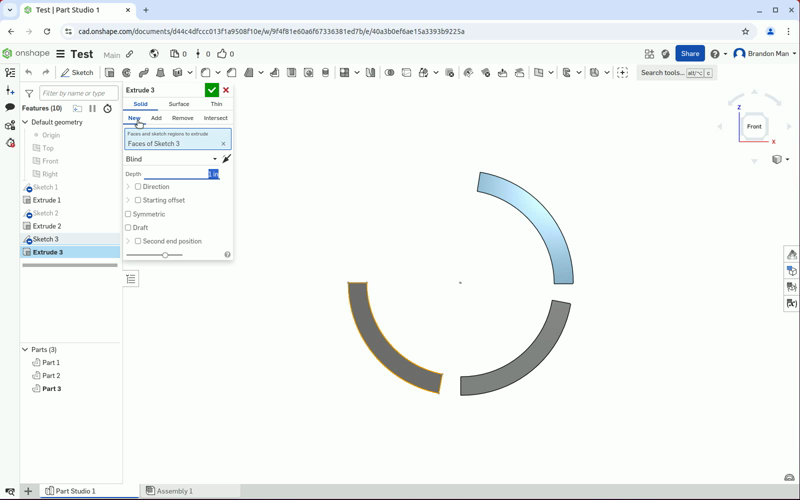
text(9.628)
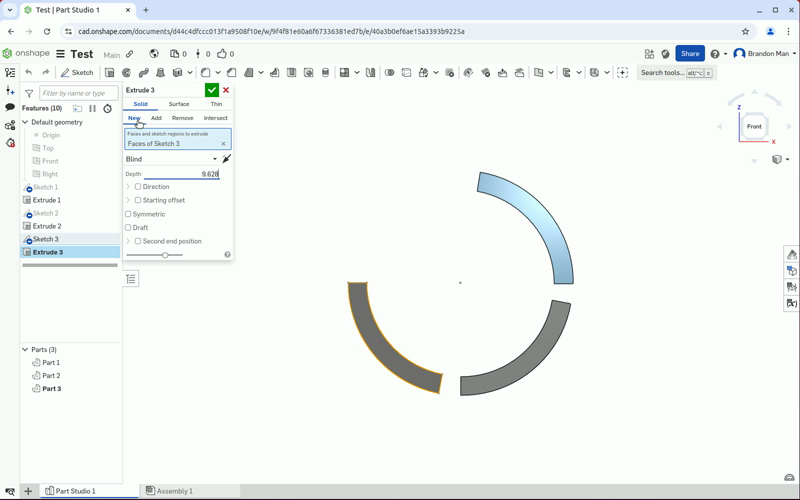
key(enter)
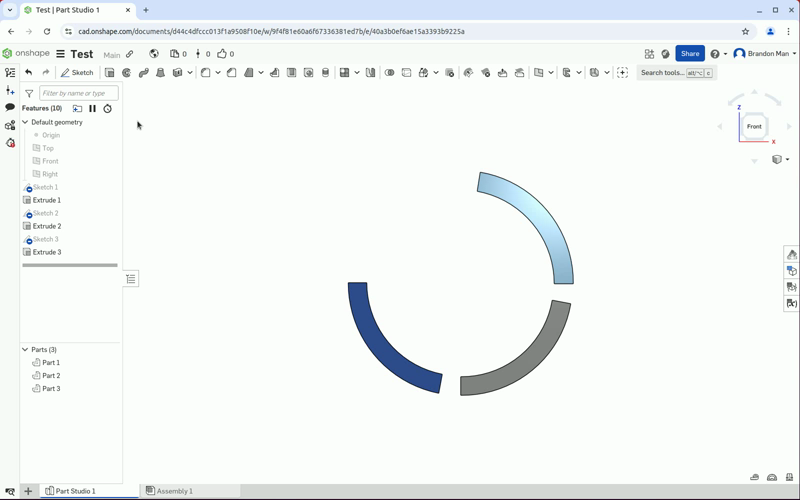
key(shift+h)
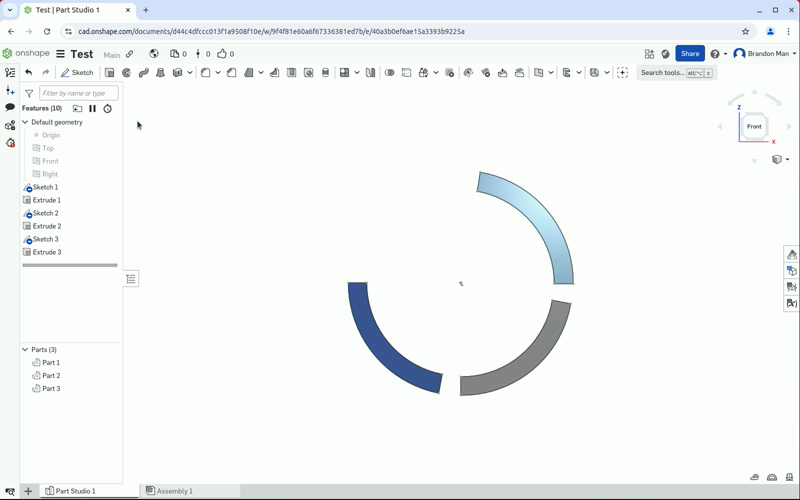
key(shift+h)
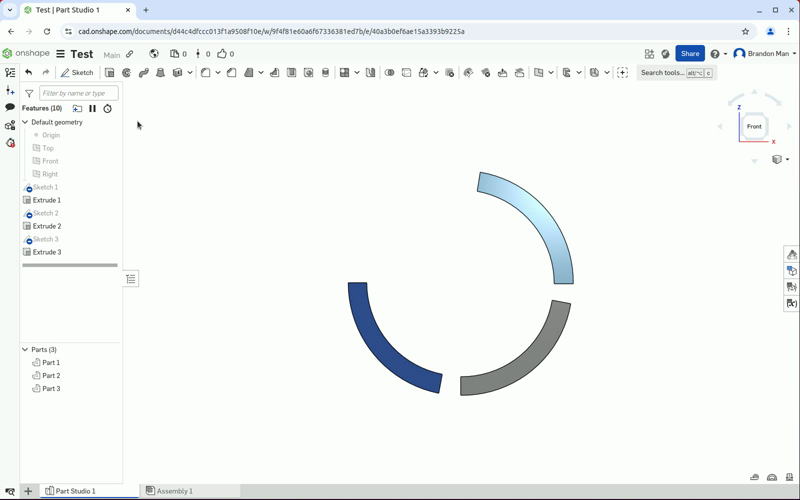
mouse_move(73, 189)
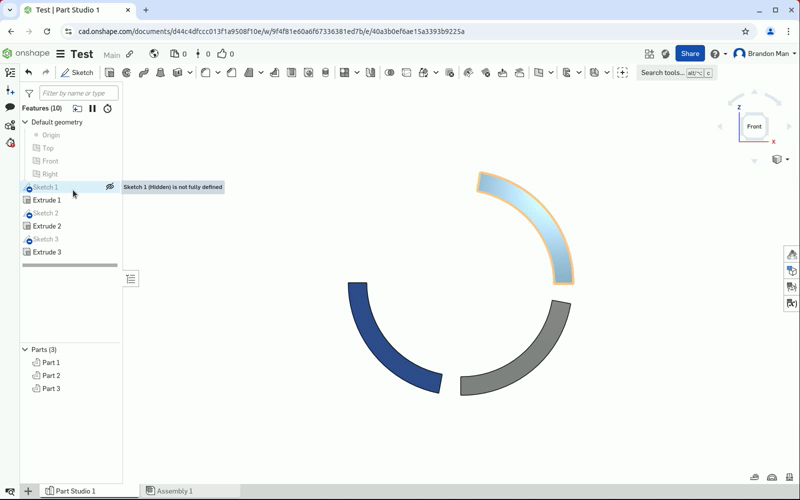
click(73, 189)
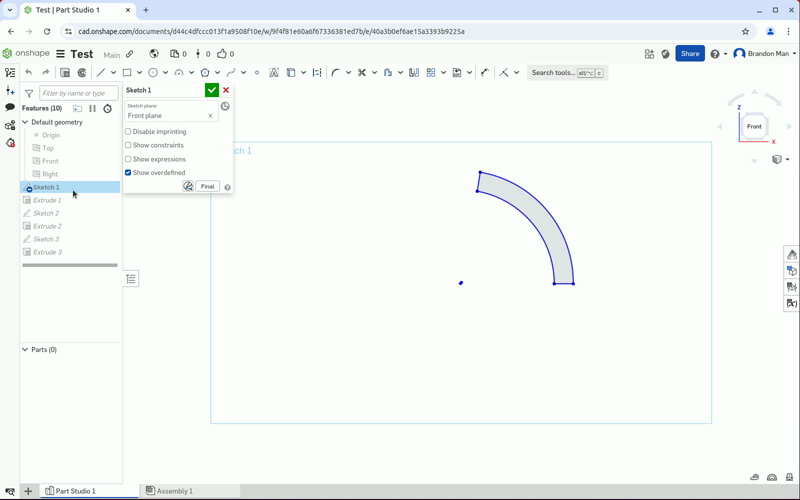
mouse_move(229, 92)
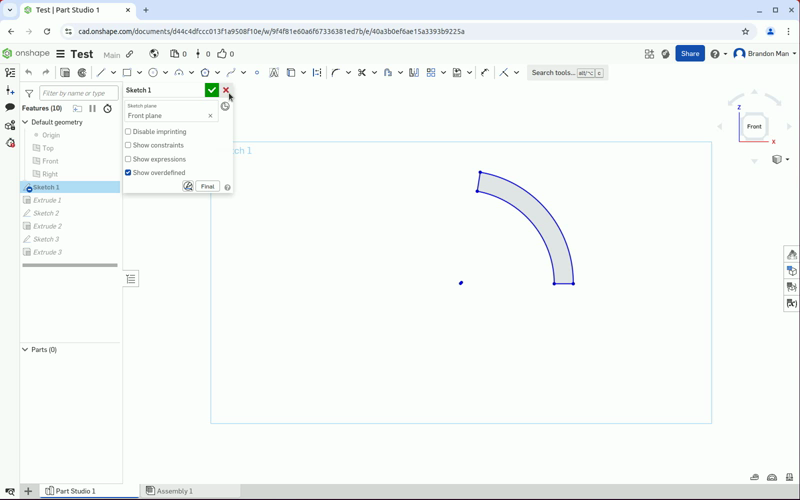
click(229, 92)
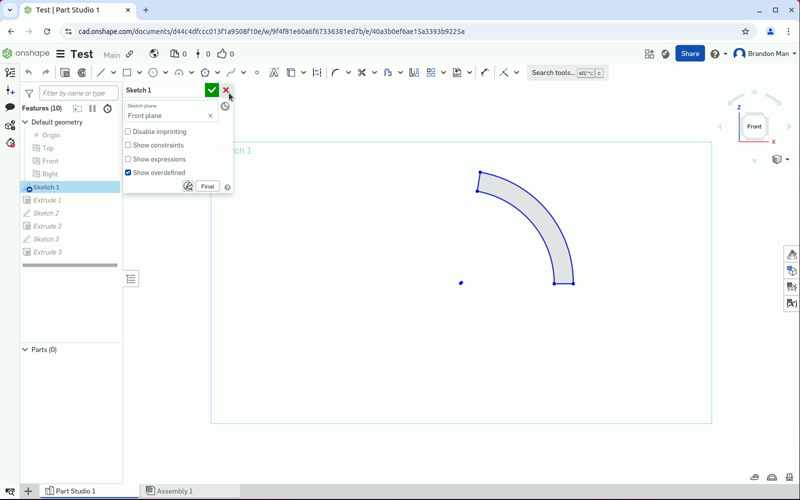
key(shift+s)
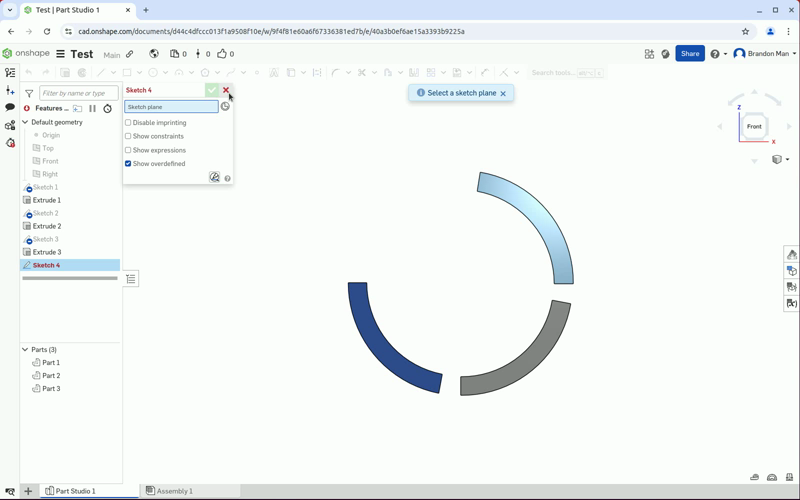
mouse_move(73, 163)
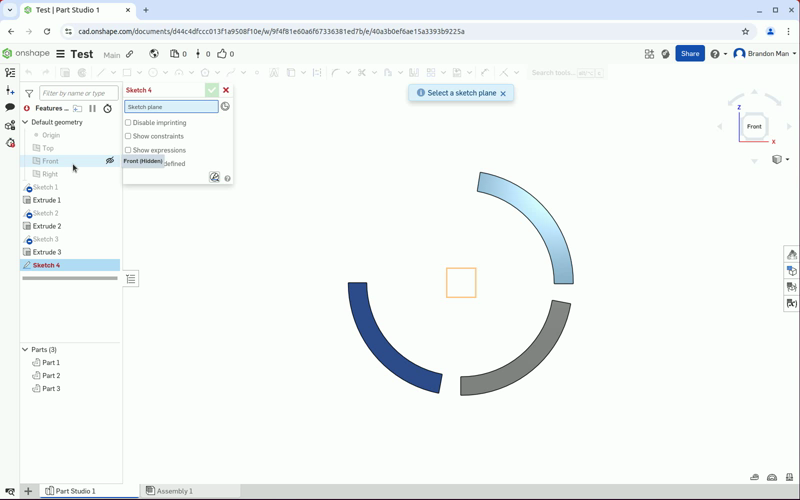
click(73, 163)
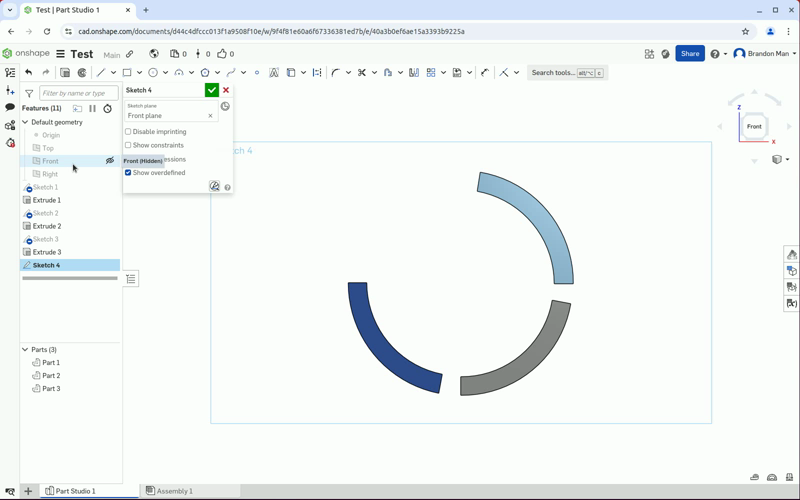
mouse_move(73, 352)
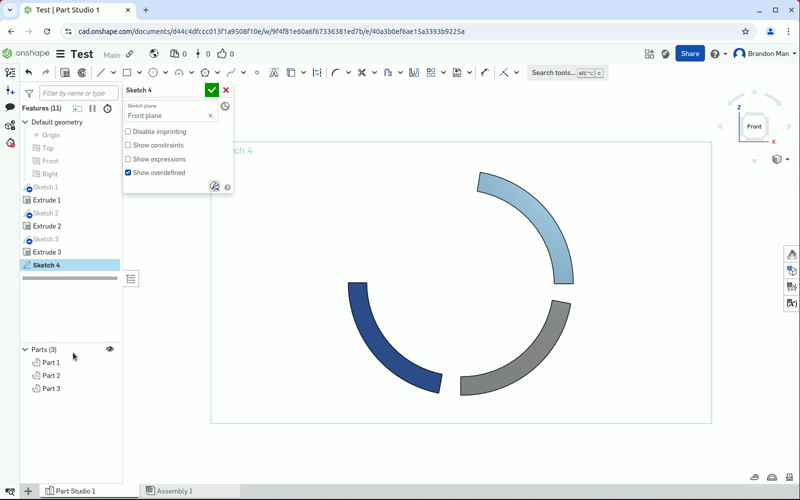
key(y)
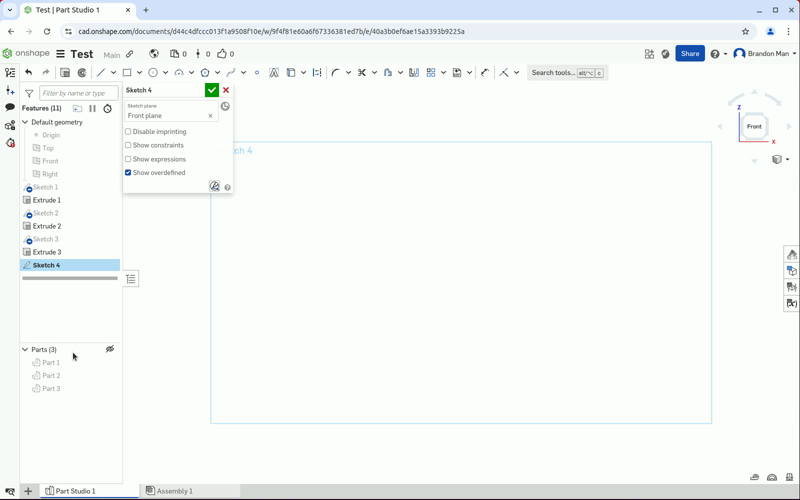
key(l)
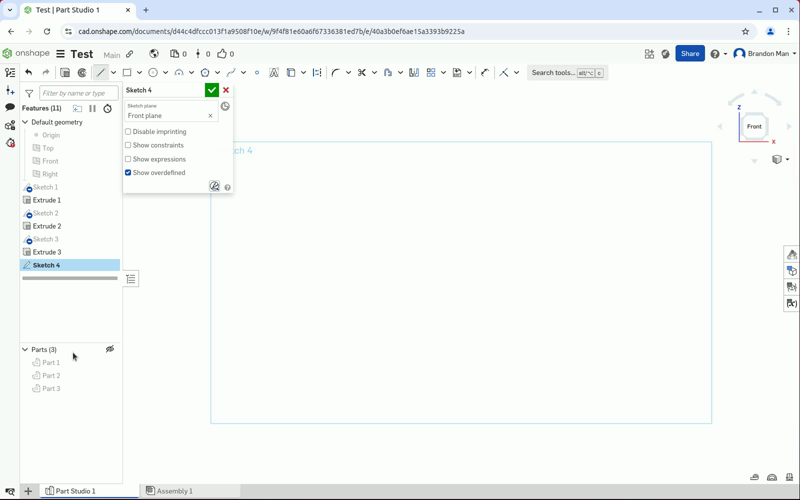
key_down(shift)
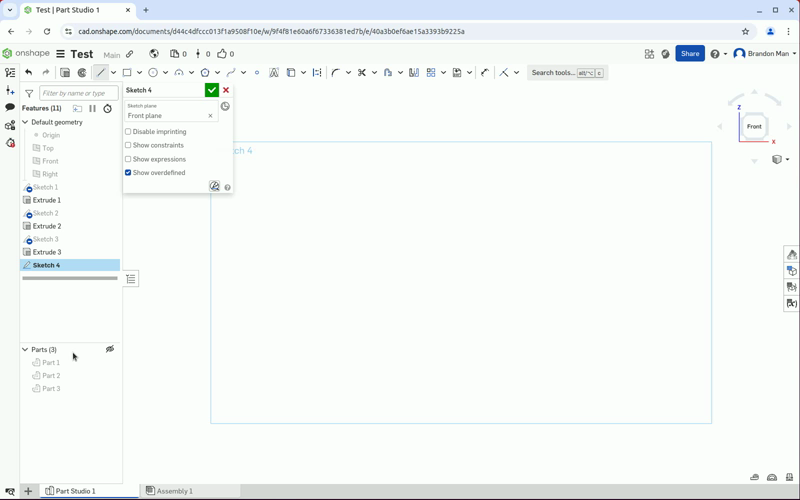
mouse_move(350, 260)
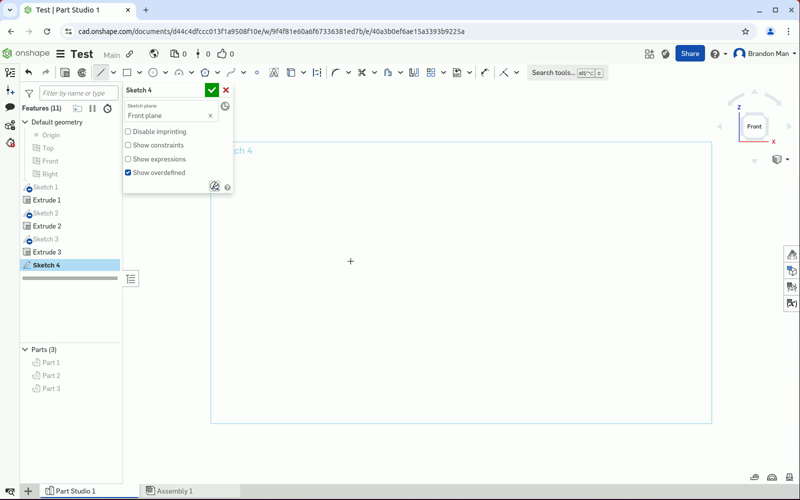
click(350, 260)
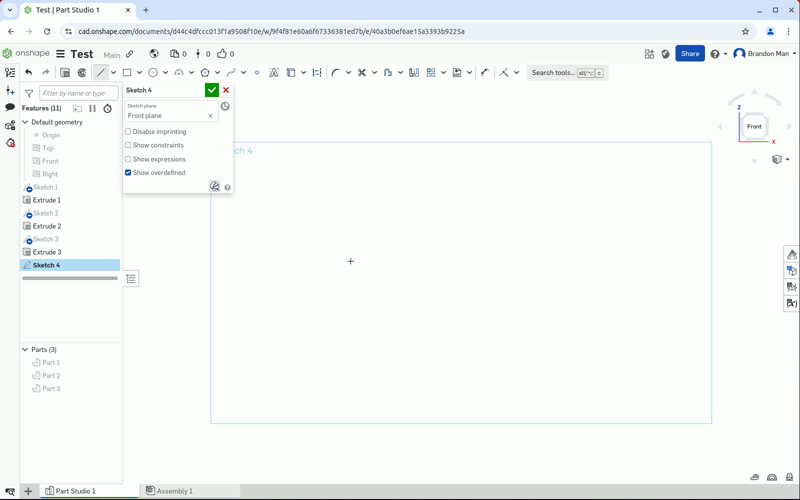
key_up(shift)
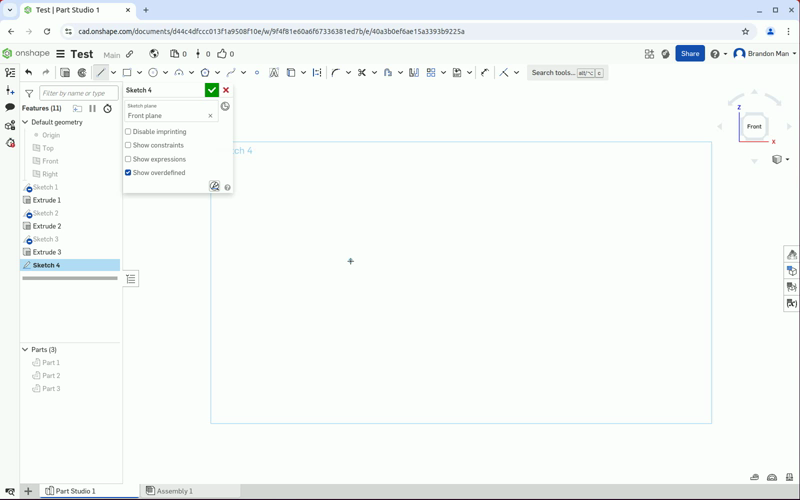
key_down(shift)
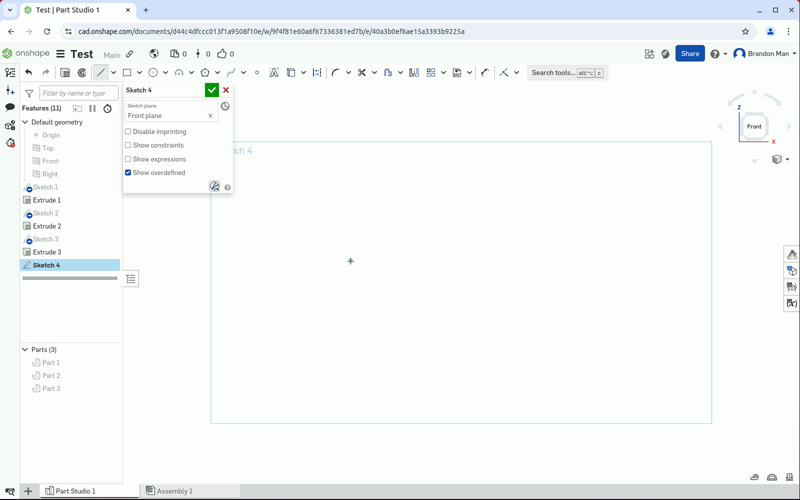
mouse_move(380, 260)
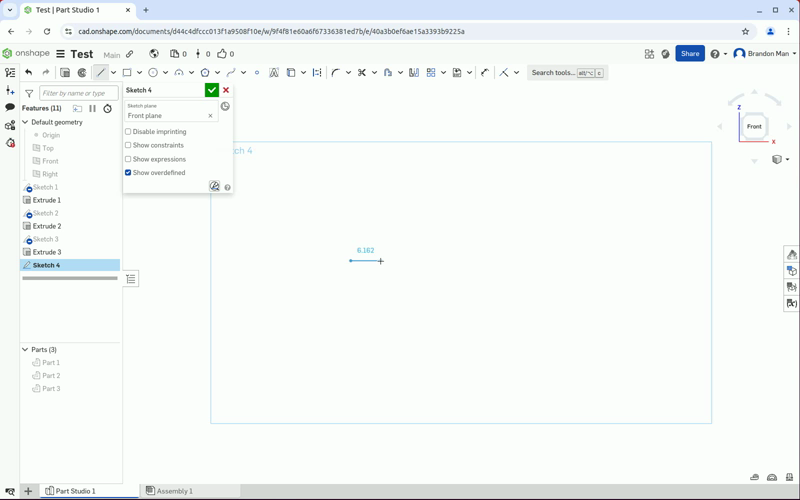
mouse_move(369, 264)
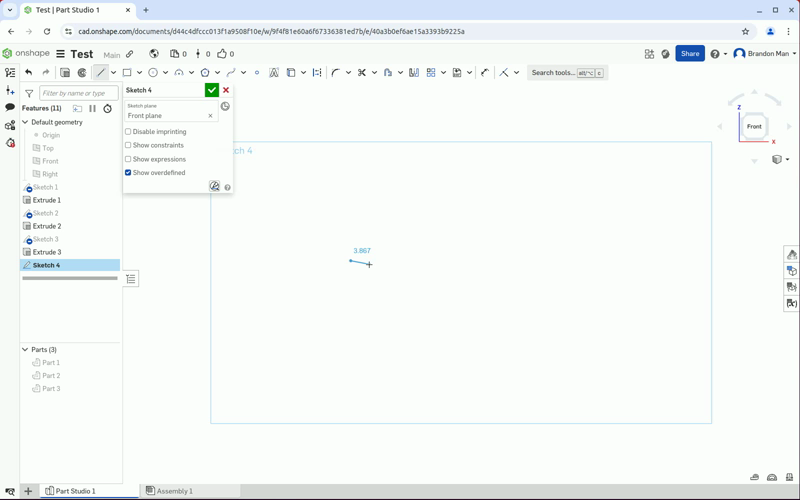
click(369, 264)
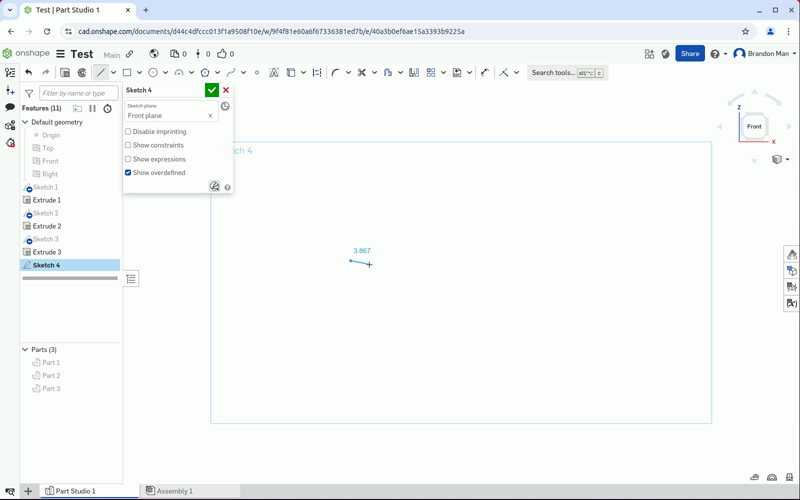
key_up(shift)
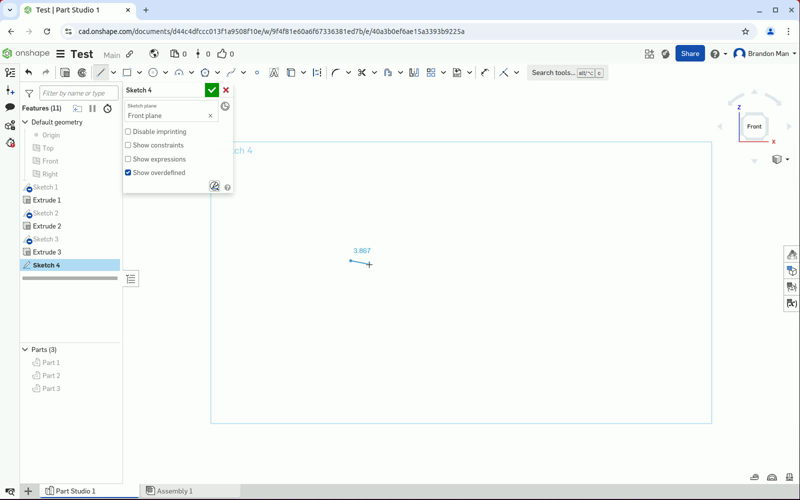
key(esc)
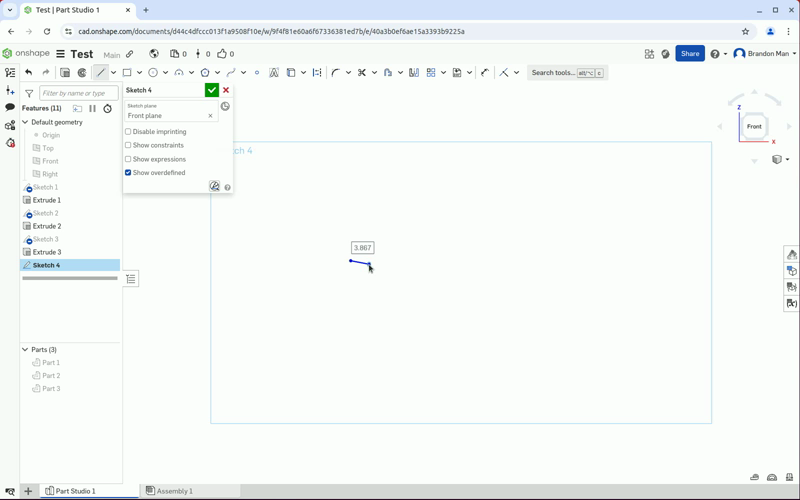
key(a)
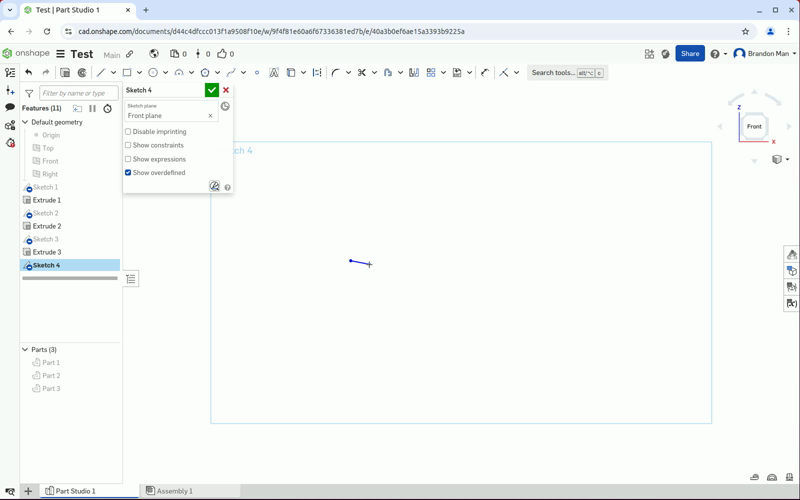
mouse_move(369, 264)
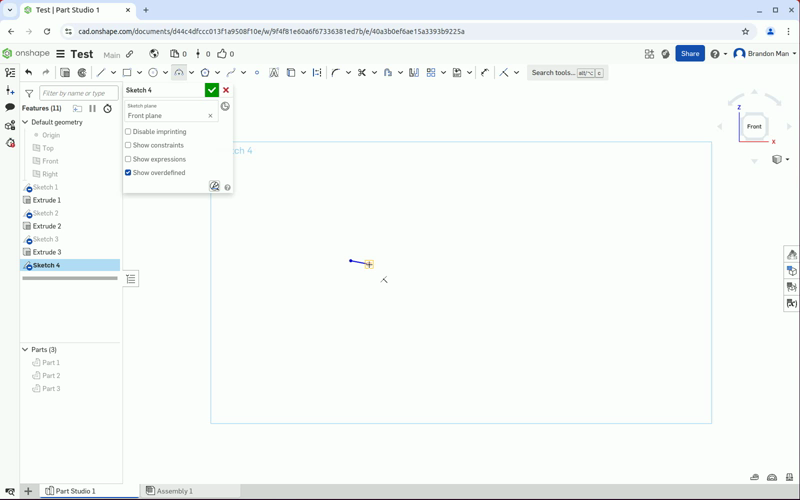
click(369, 264)
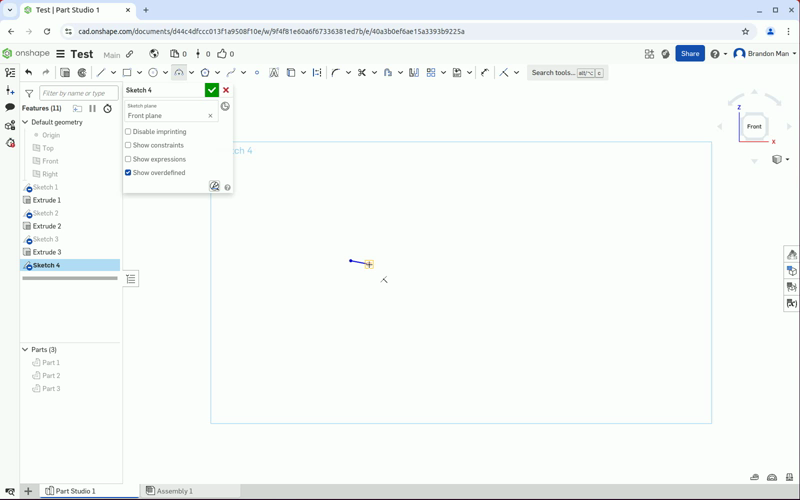
key_down(shift)
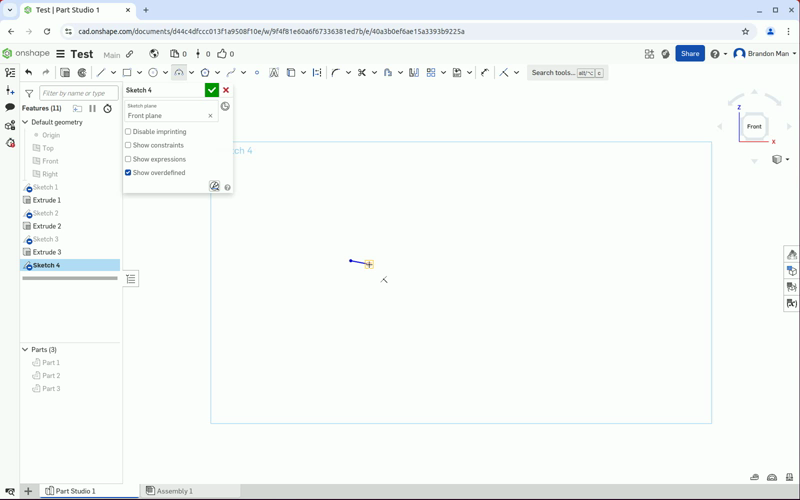
mouse_move(460, 189)
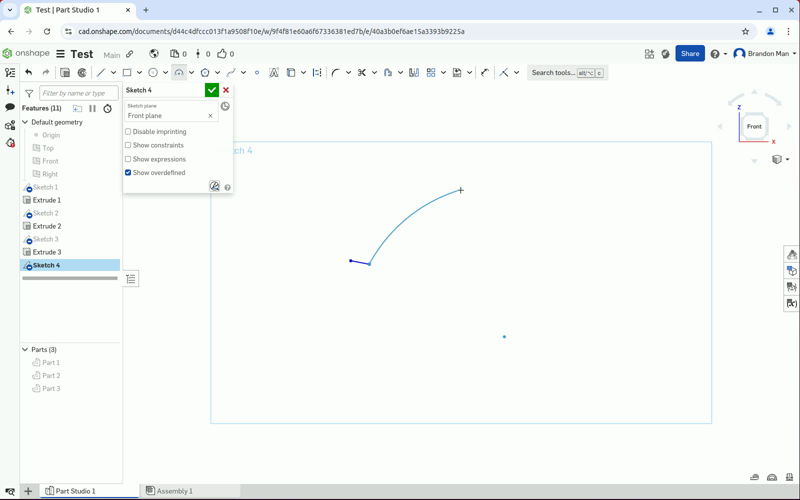
click(460, 189)
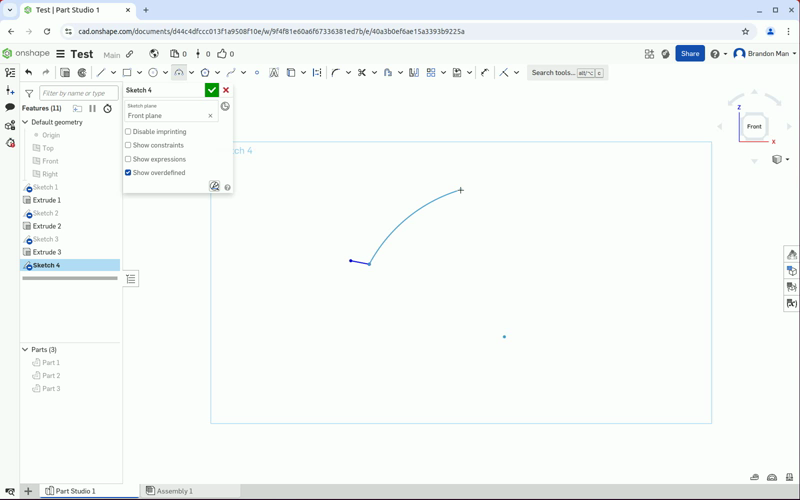
mouse_move(401, 210)
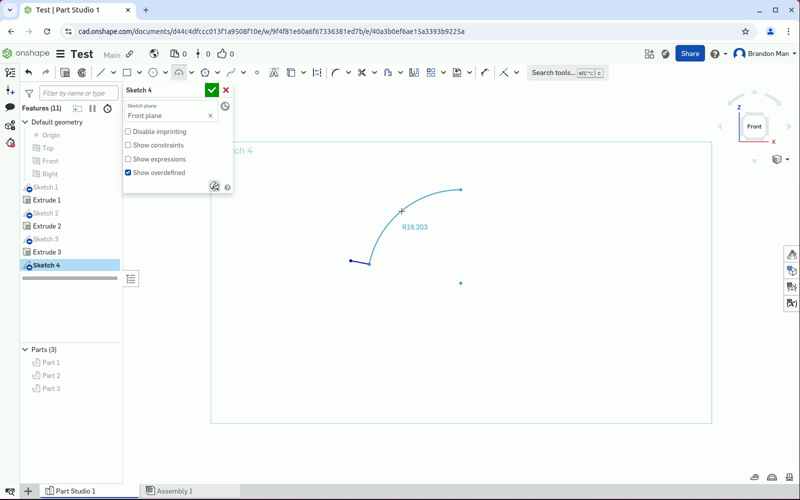
click(401, 210)
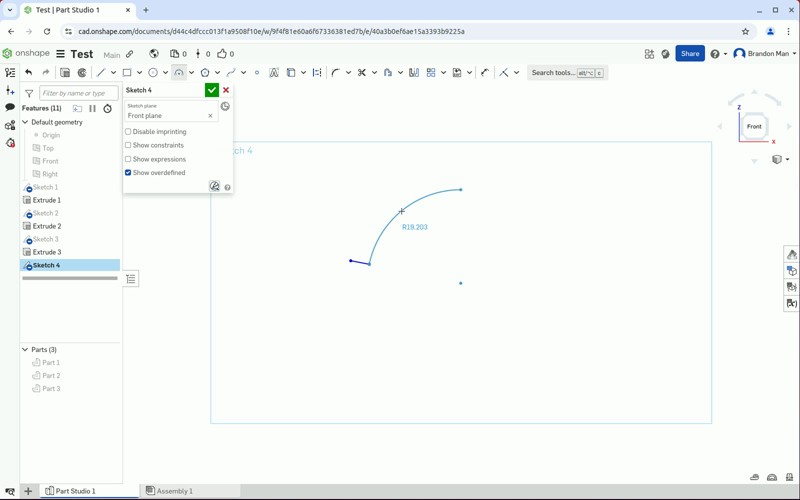
key_up(shift)
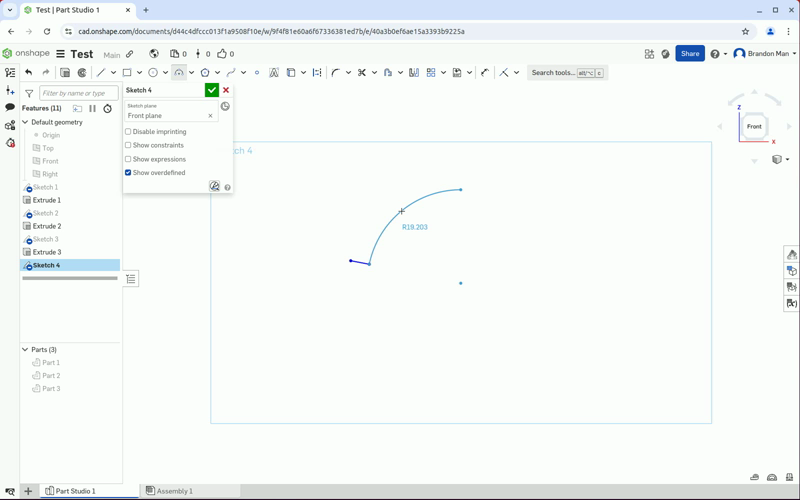
key(esc)
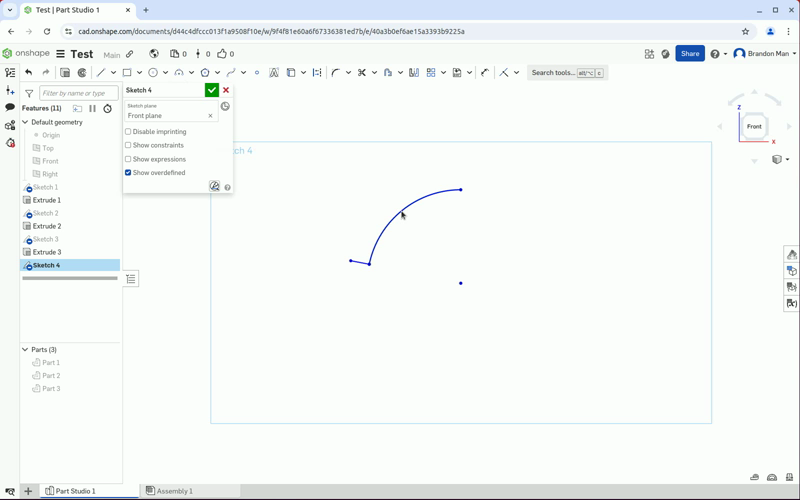
key(l)
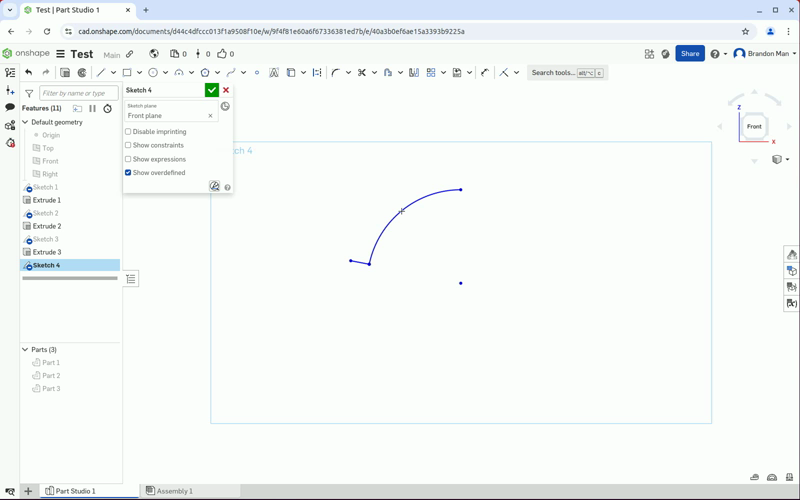
mouse_move(460, 189)
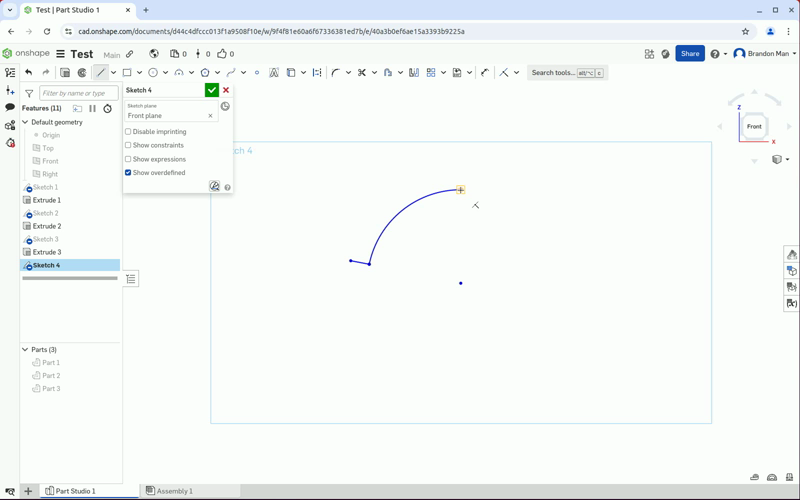
click(460, 189)
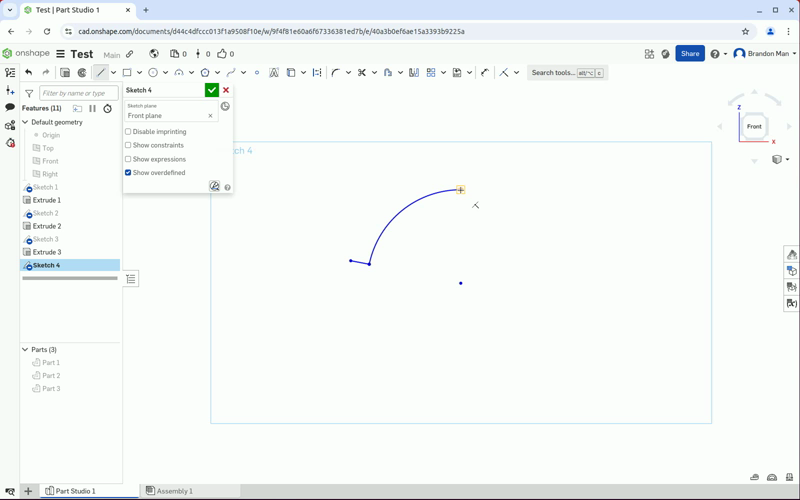
key_down(shift)
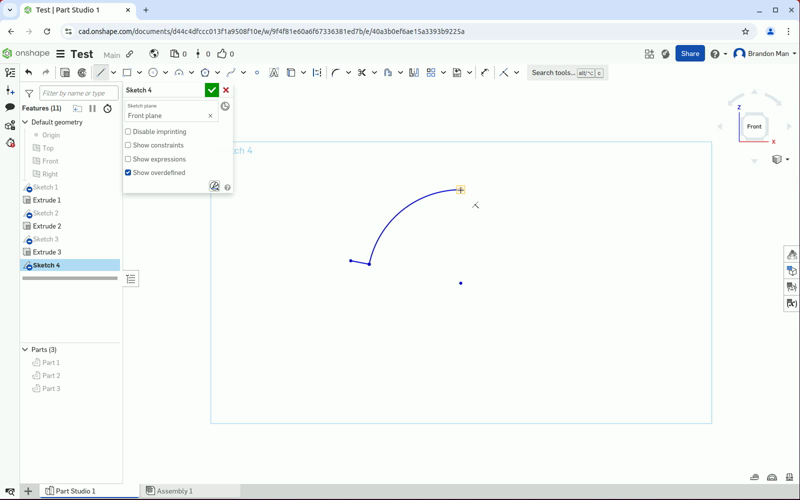
mouse_move(490, 189)
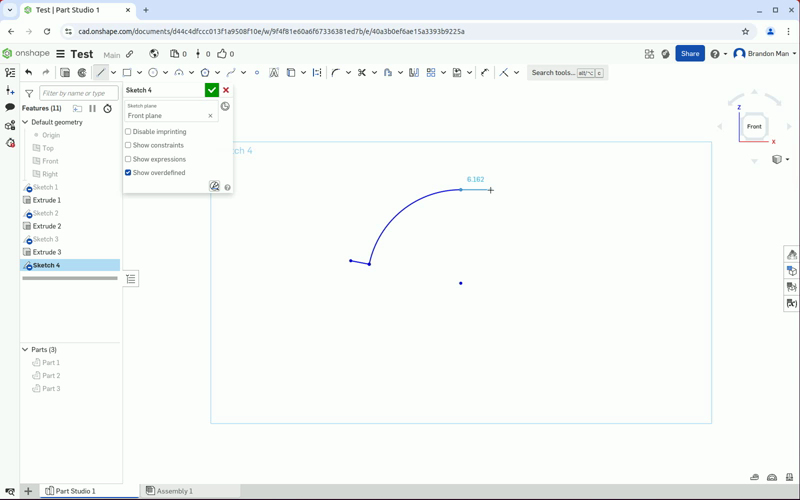
mouse_move(460, 170)
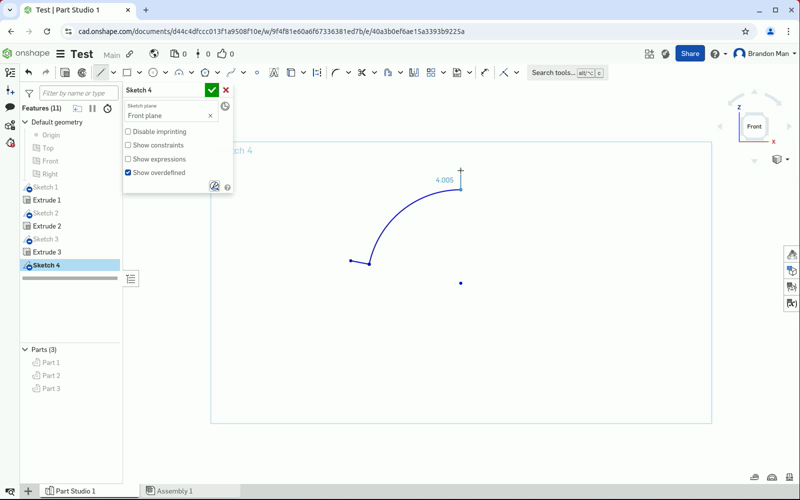
click(460, 170)
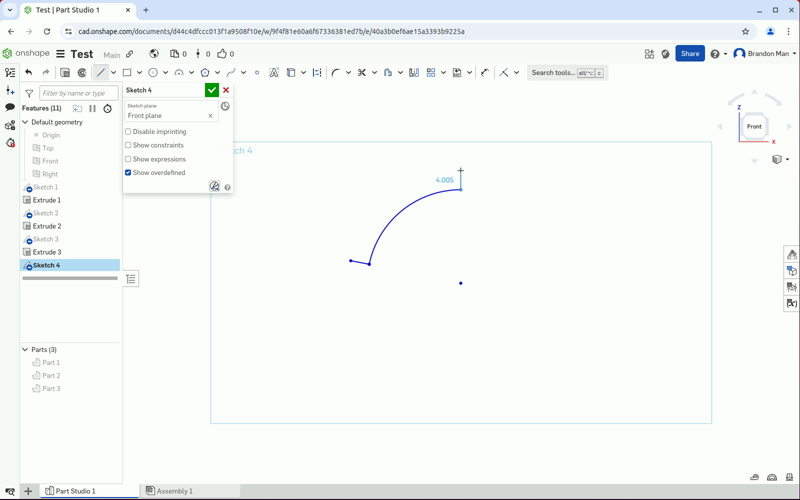
key_up(shift)
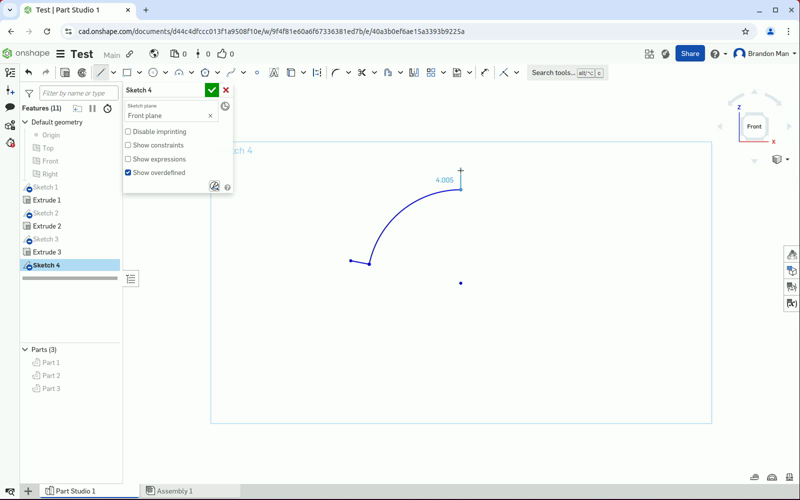
key(esc)
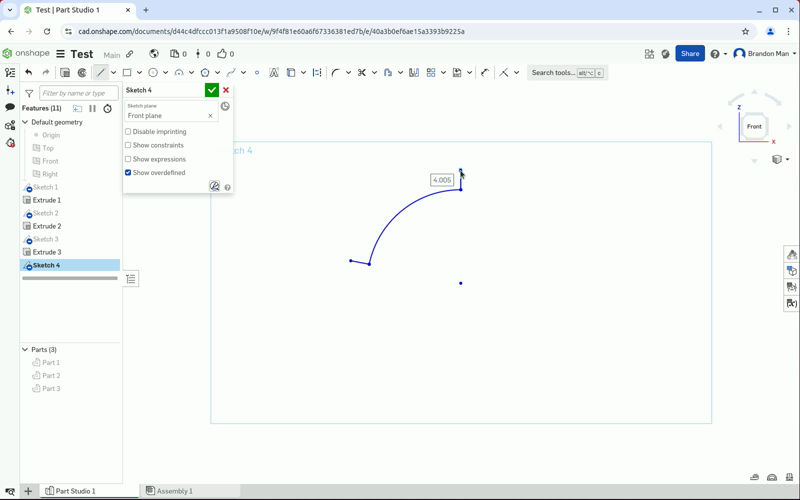
key(a)
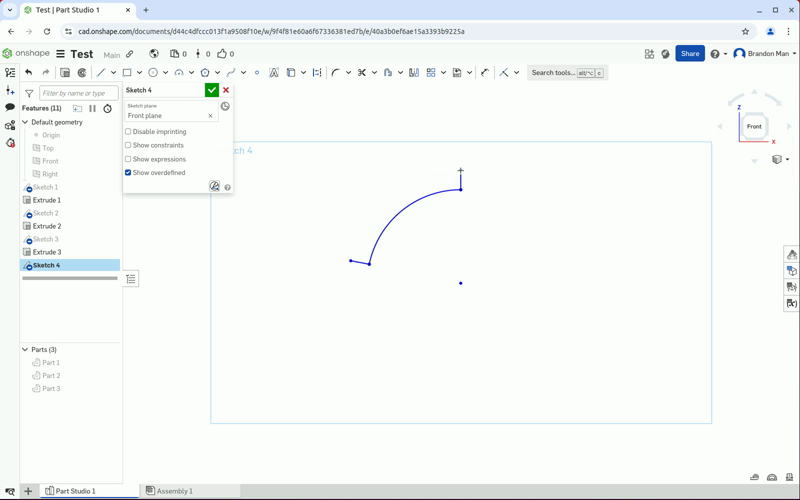
mouse_move(460, 170)
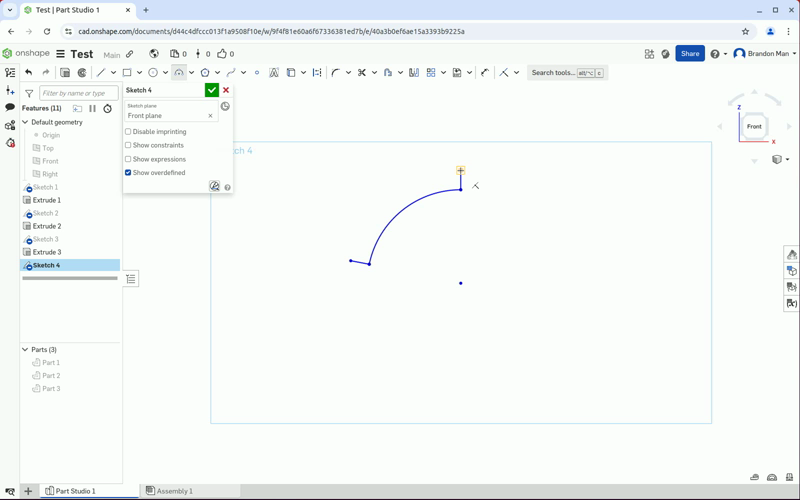
click(460, 170)
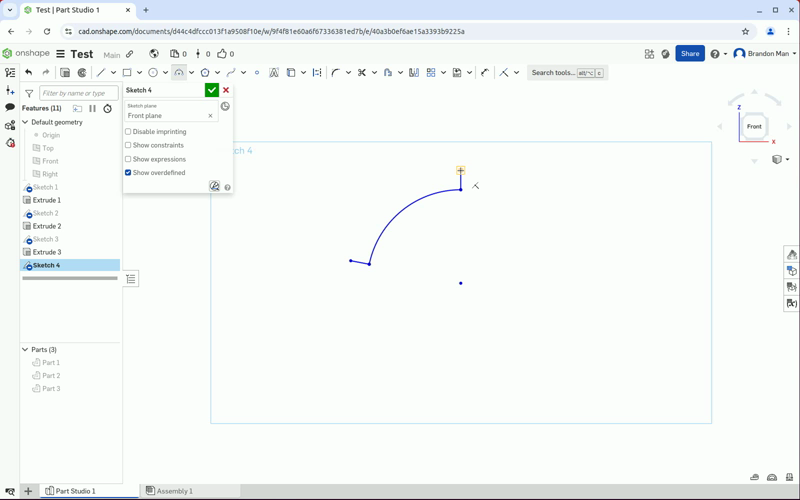
mouse_move(350, 260)
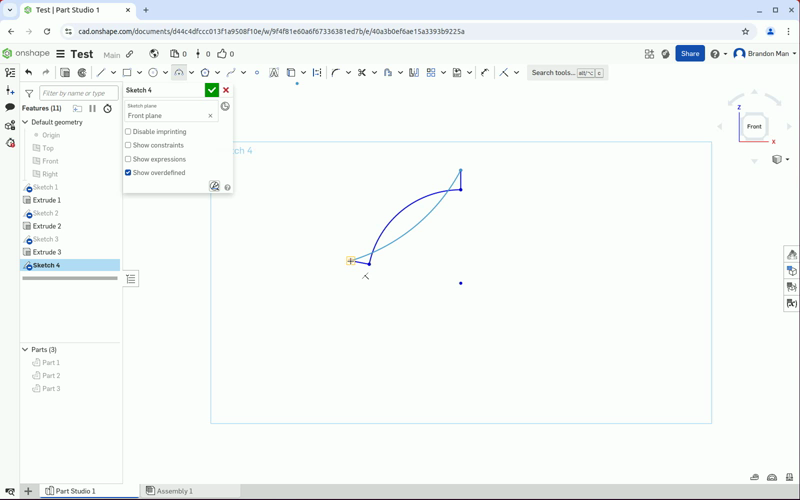
click(350, 260)
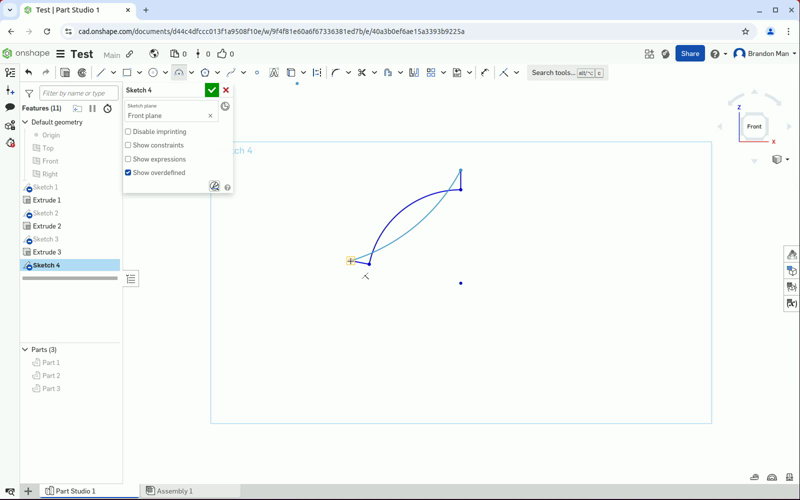
key_down(shift)
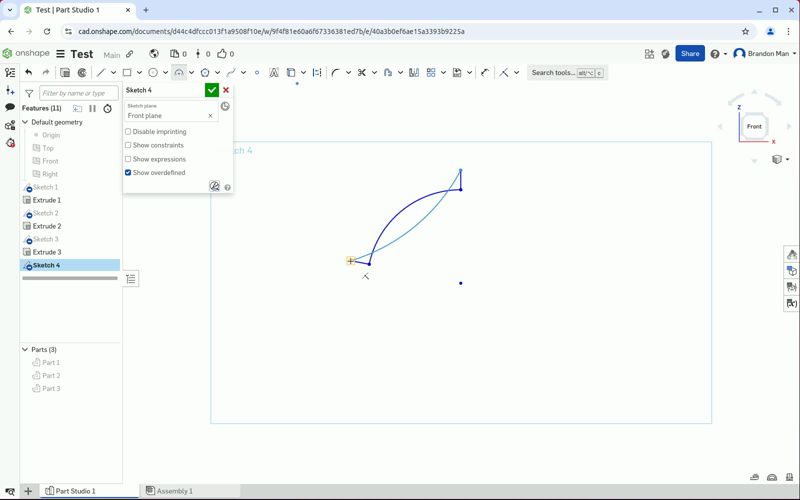
mouse_move(389, 195)
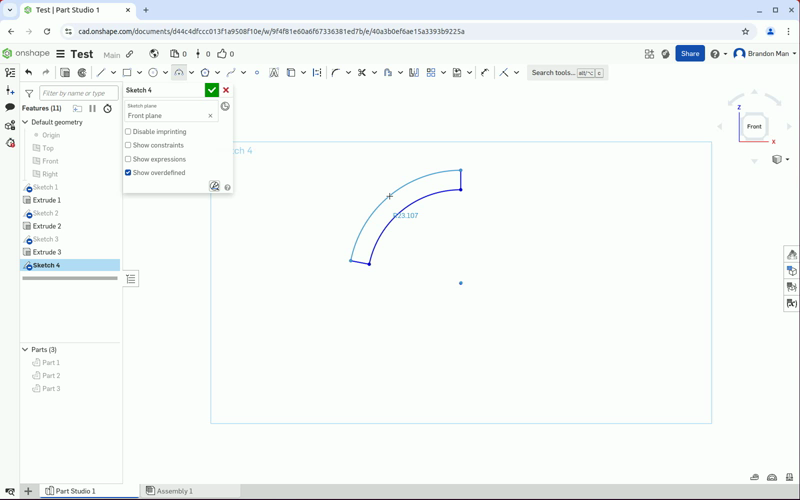
click(389, 195)
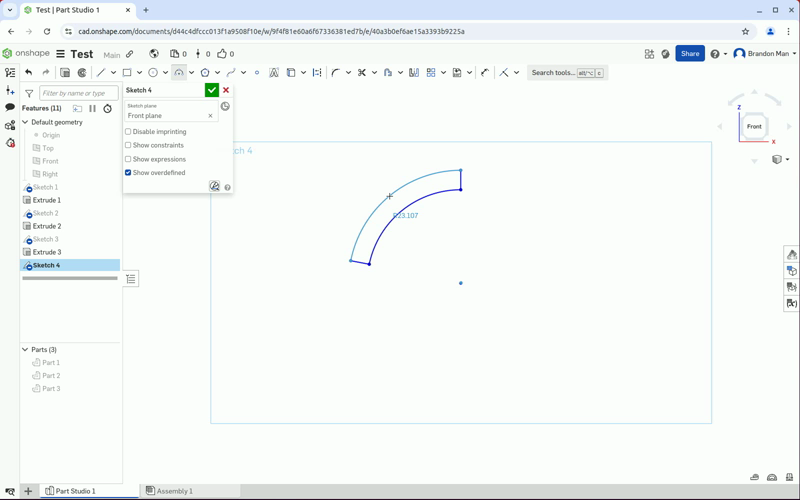
key_up(shift)
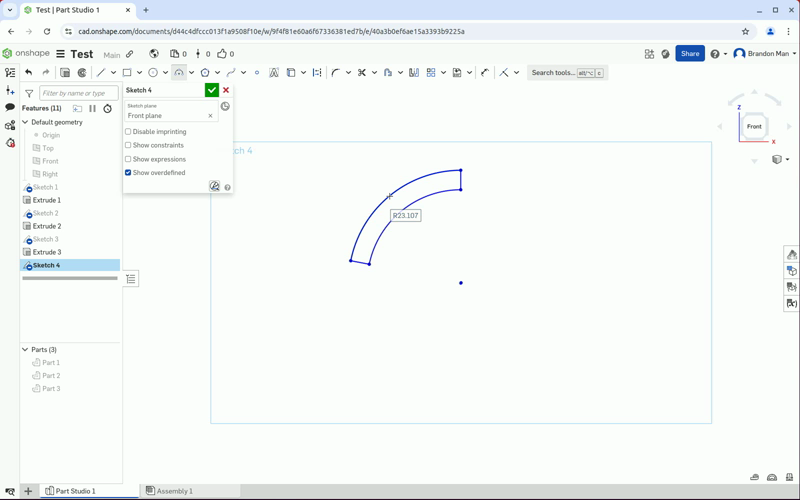
key(esc)
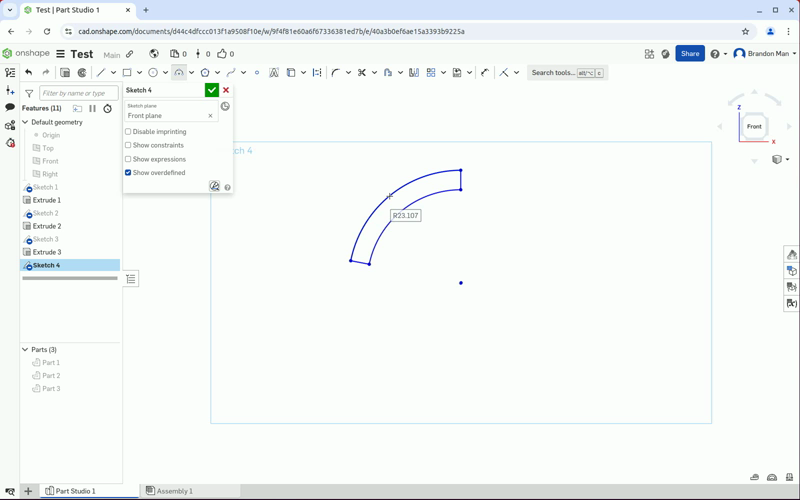
mouse_move(422, 191)
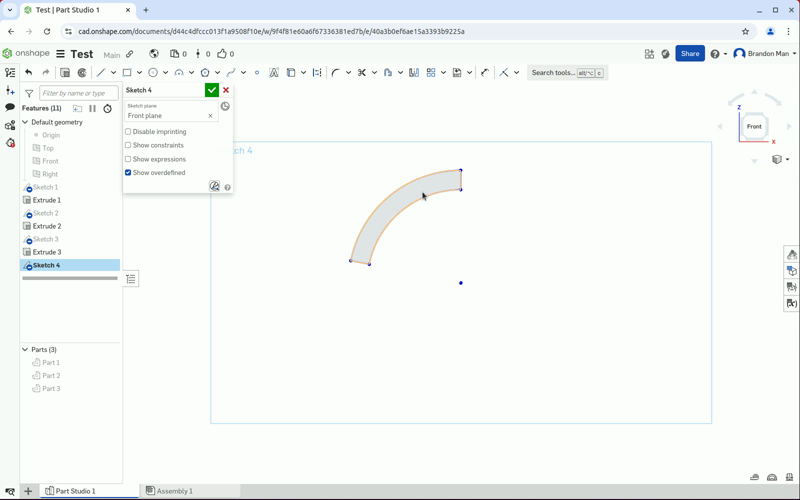
scroll(6)
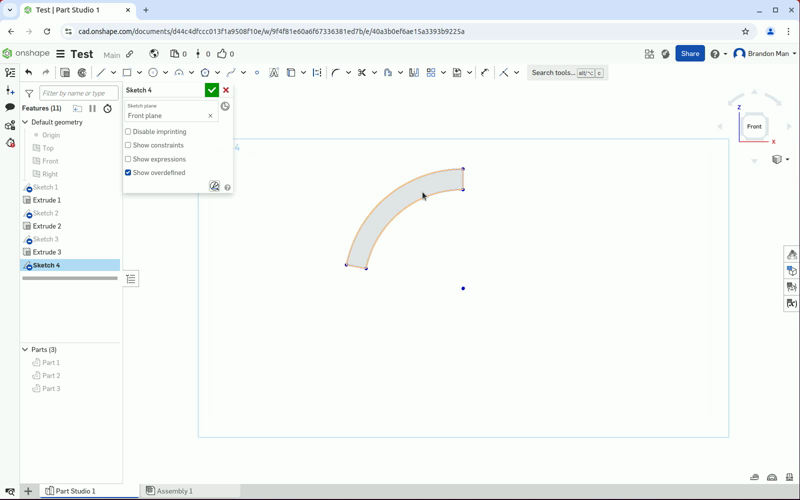
scroll(6)
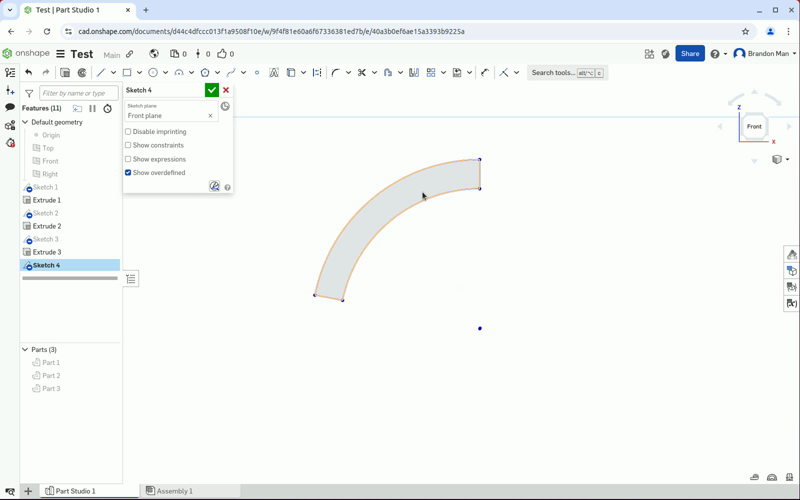
scroll(6)
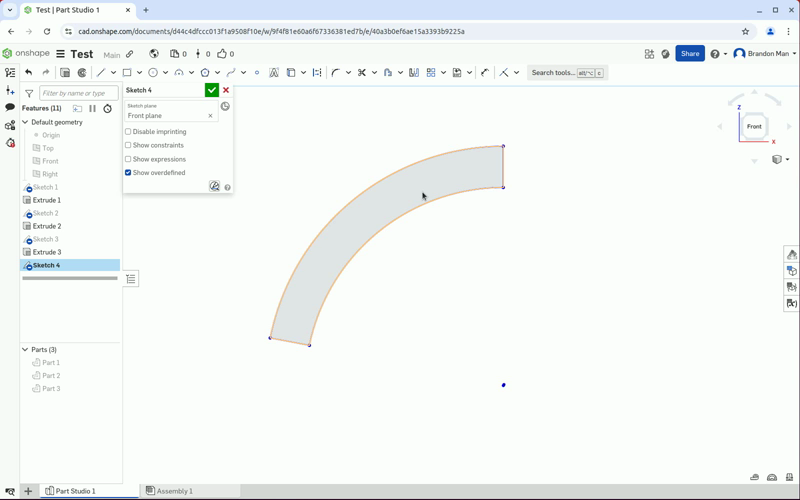
scroll(6)
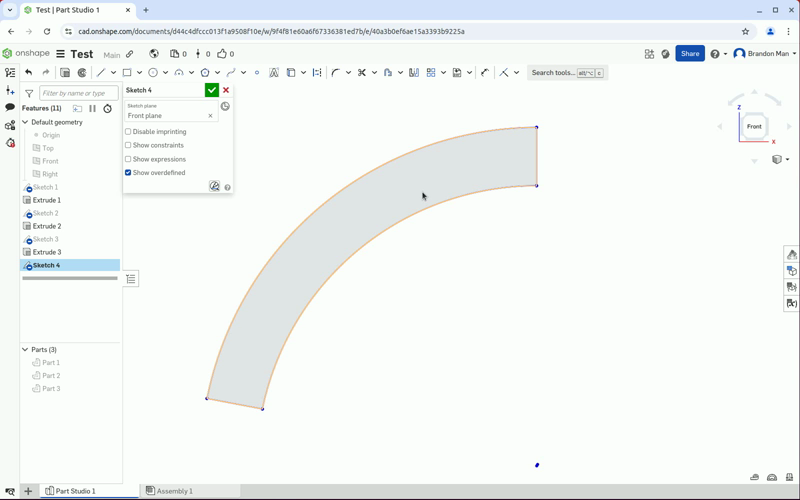
scroll(6)
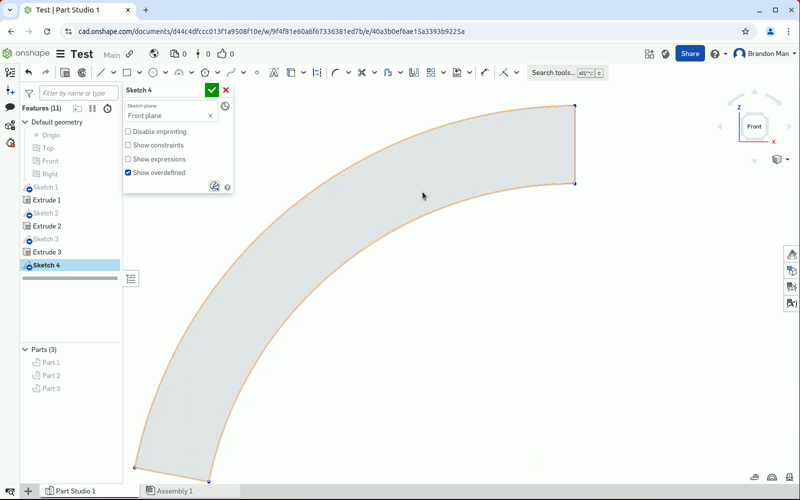
scroll(6)
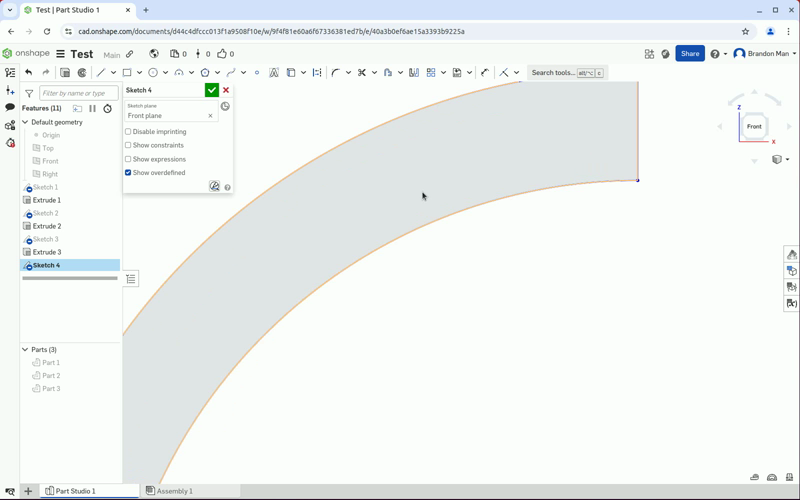
scroll(6)
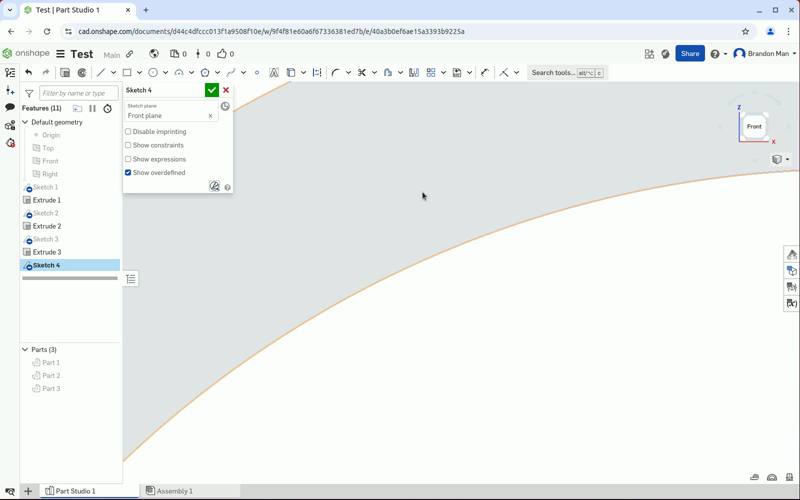
click(422, 191)
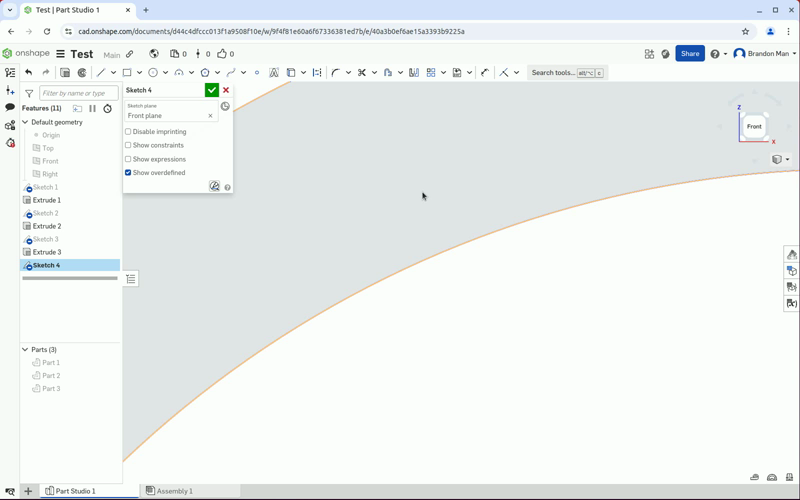
scroll(-6)
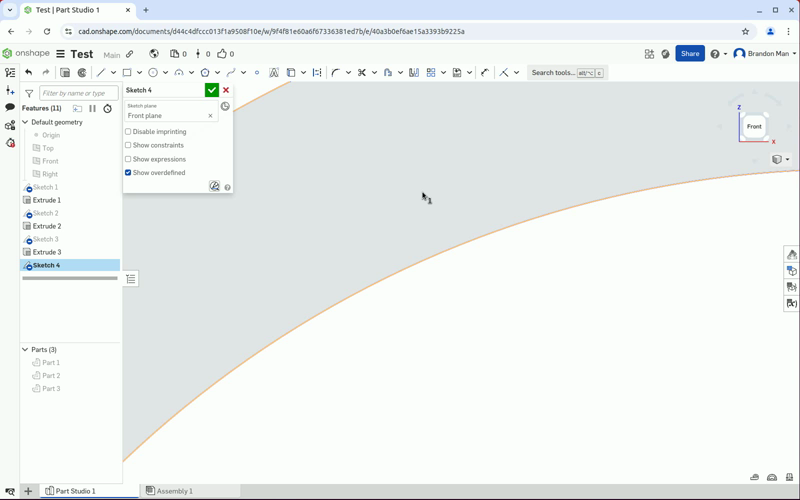
scroll(-6)
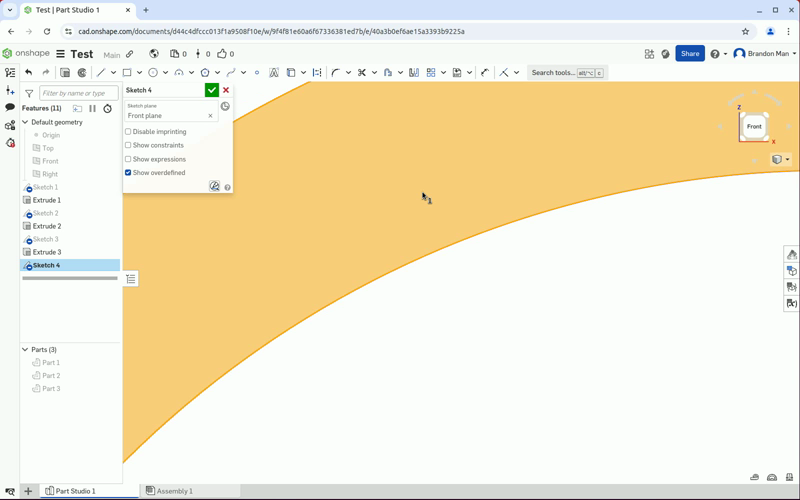
scroll(-6)
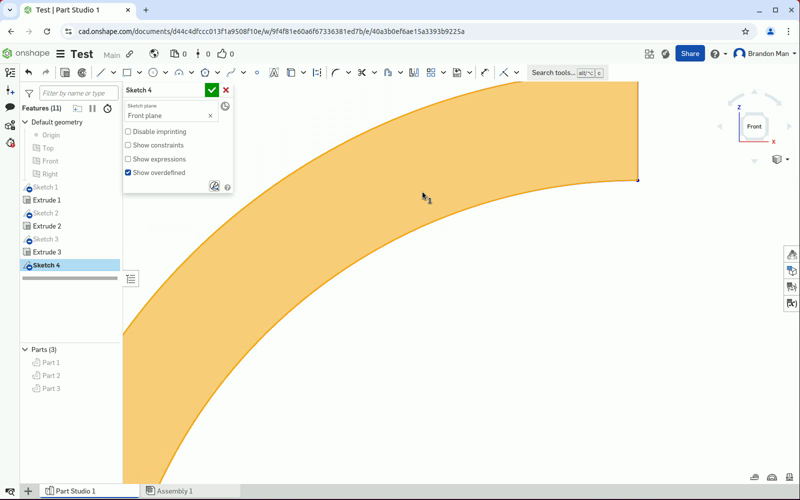
scroll(-6)
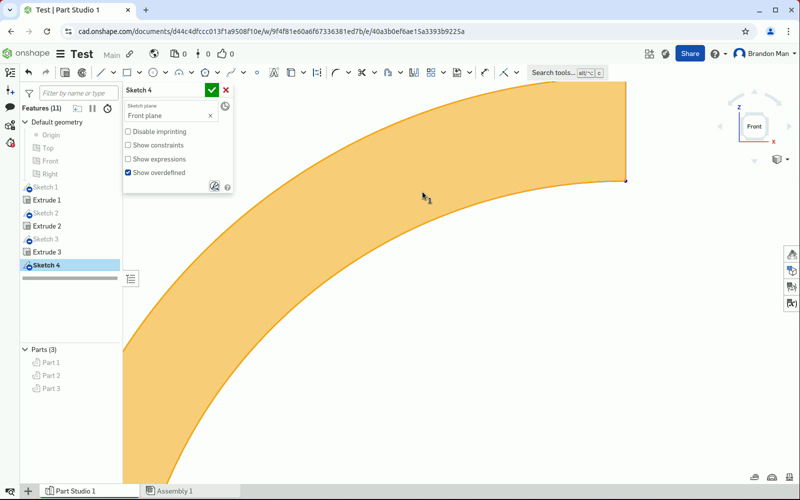
scroll(-6)
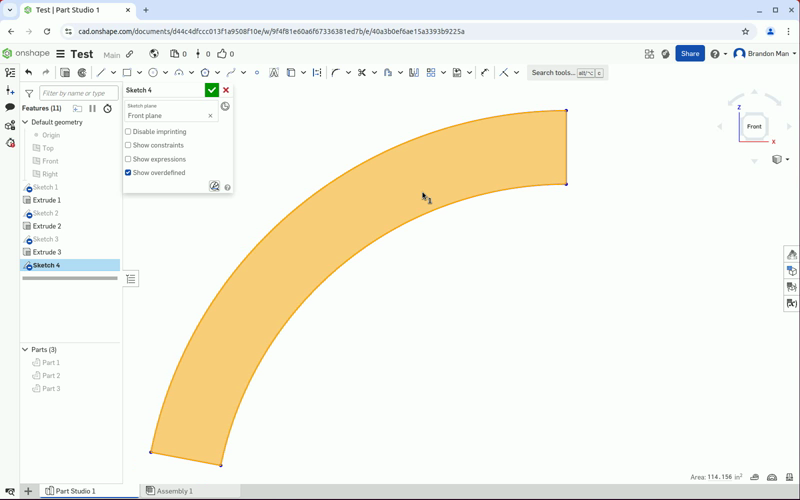
scroll(-6)
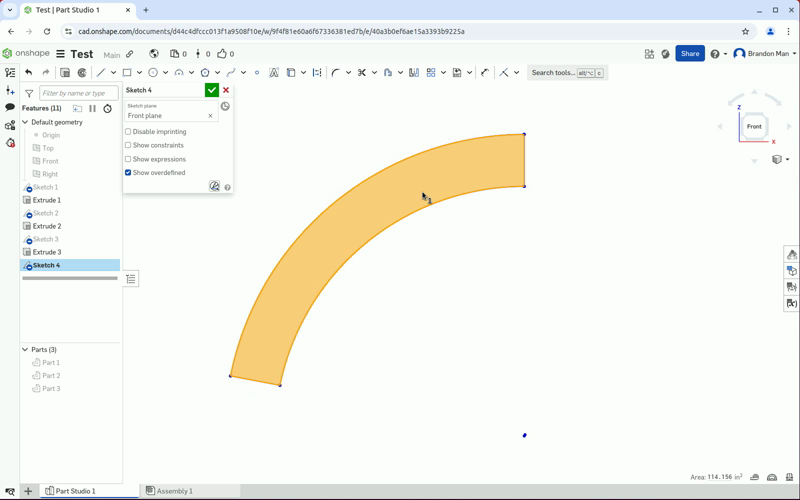
scroll(-6)
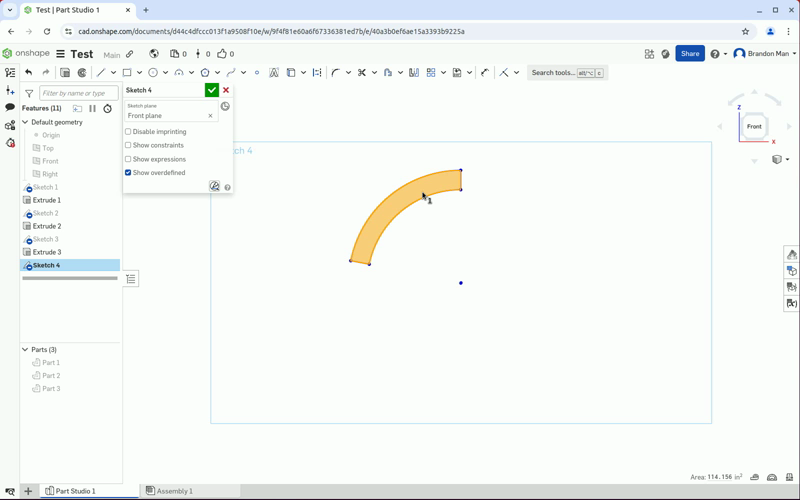
mouse_move(73, 352)
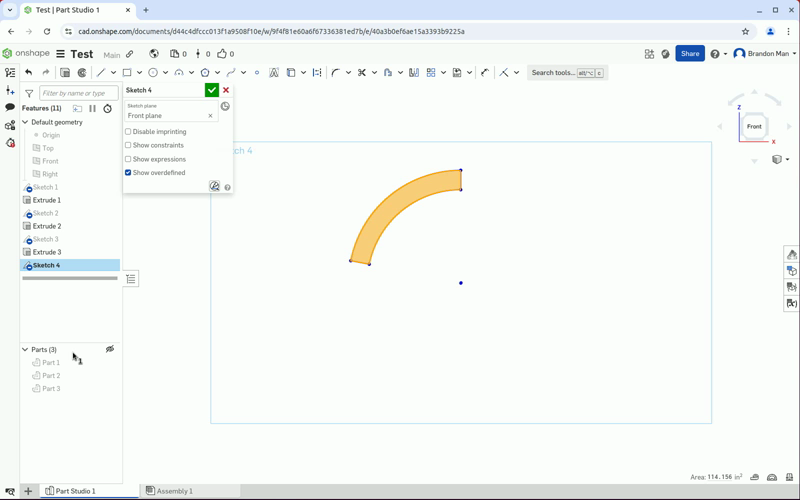
key(shift+y)
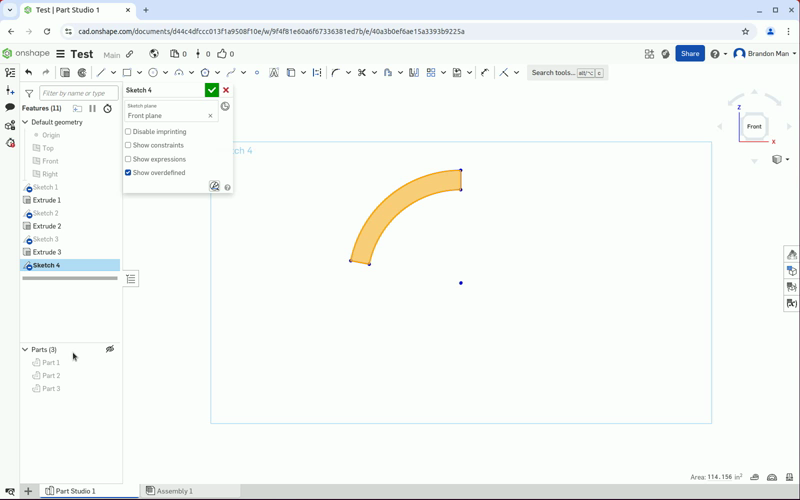
key(shift+e)
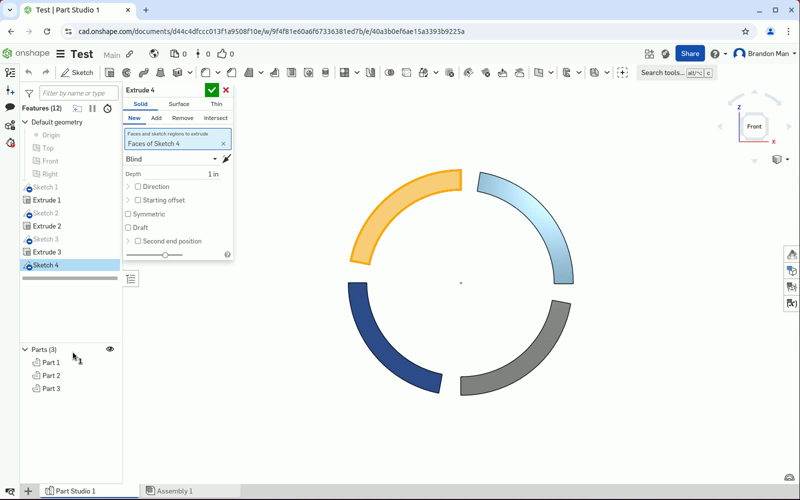
mouse_move(143, 106)
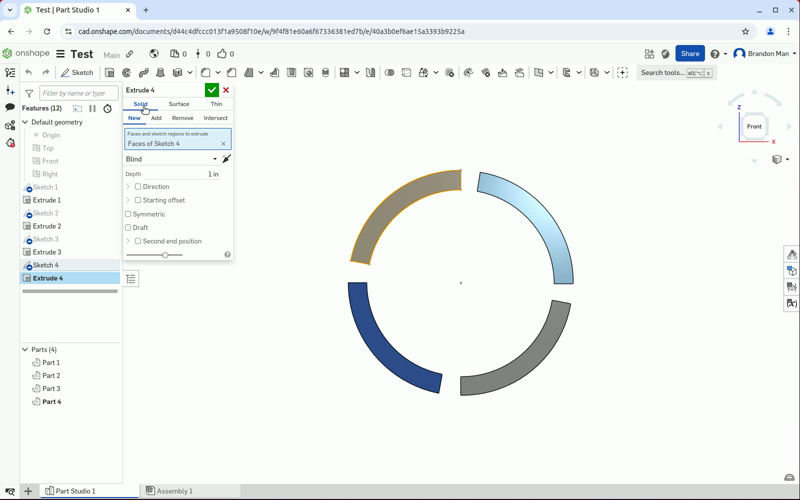
click(143, 106)
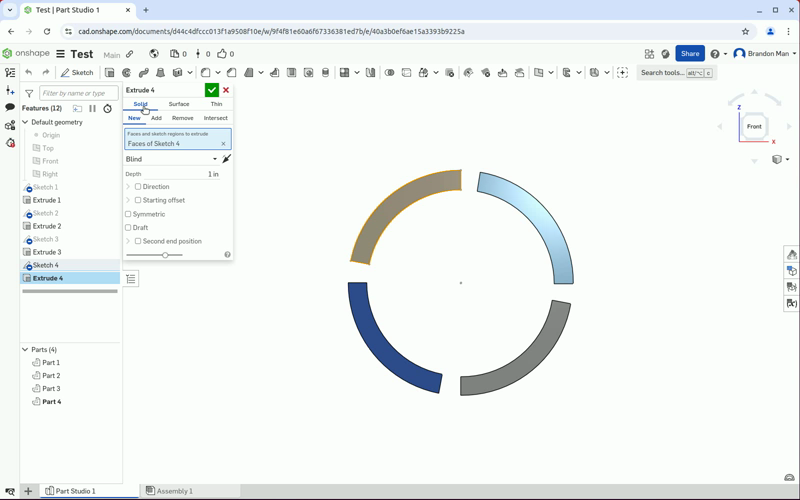
mouse_move(137, 120)
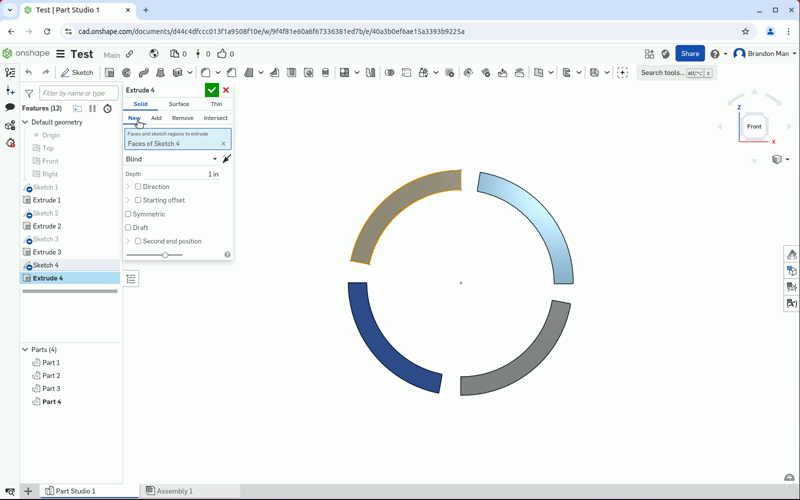
click(137, 120)
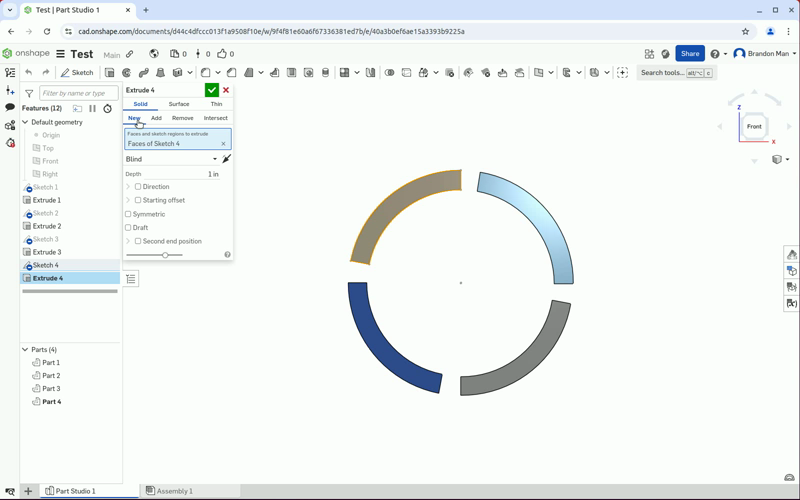
key(tab, 4)
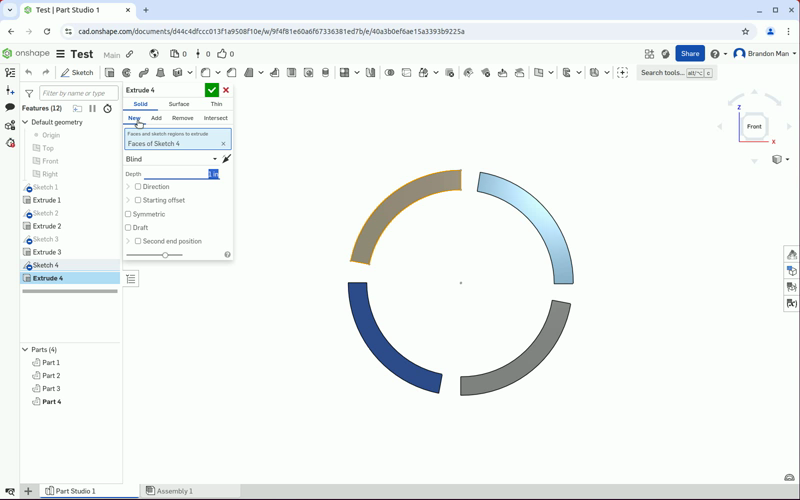
text(9.628)
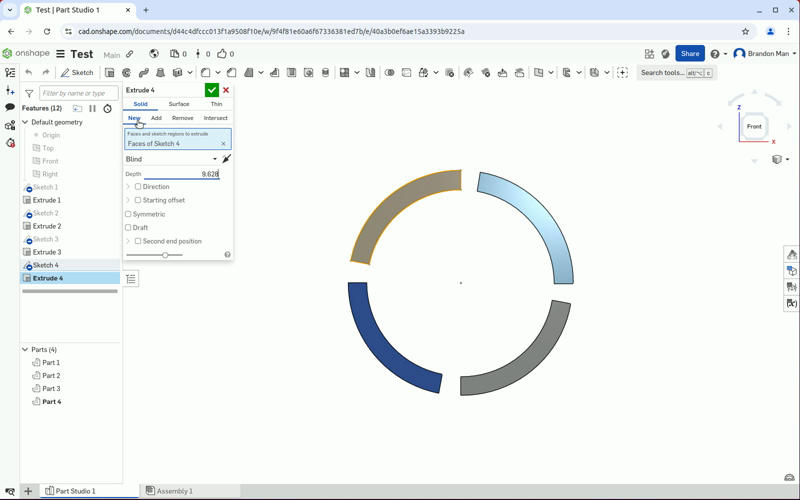
key(enter)
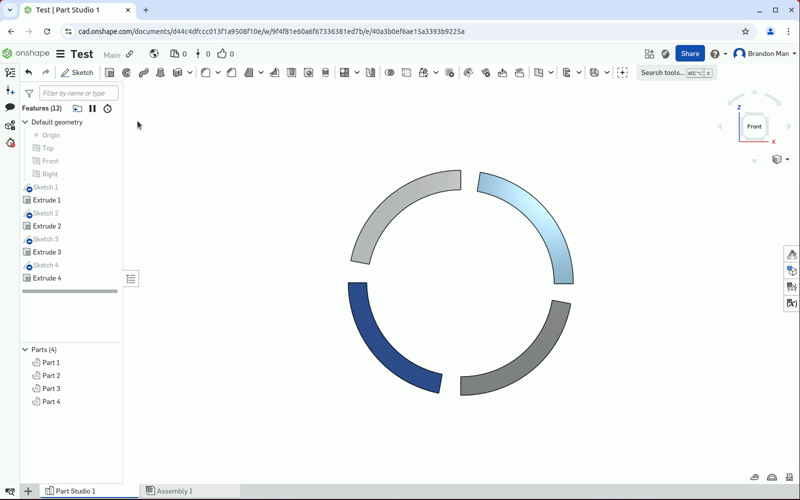
key(shift+h)
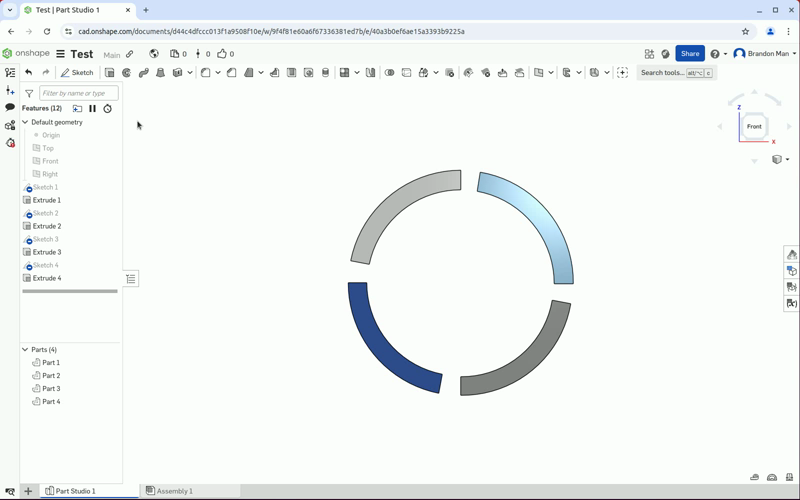
key(shift+h)
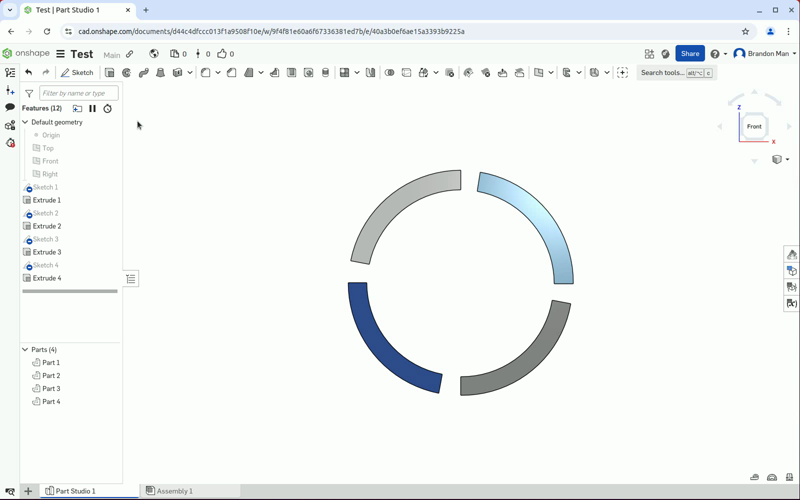
mouse_move(73, 189)
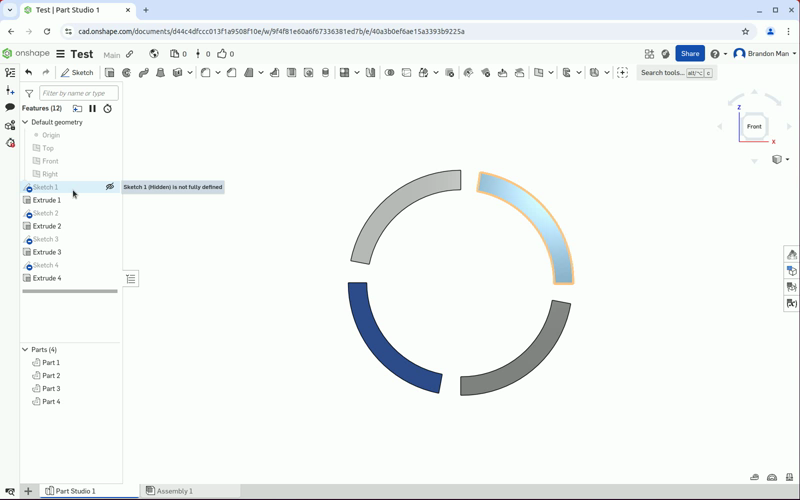
click(73, 189)
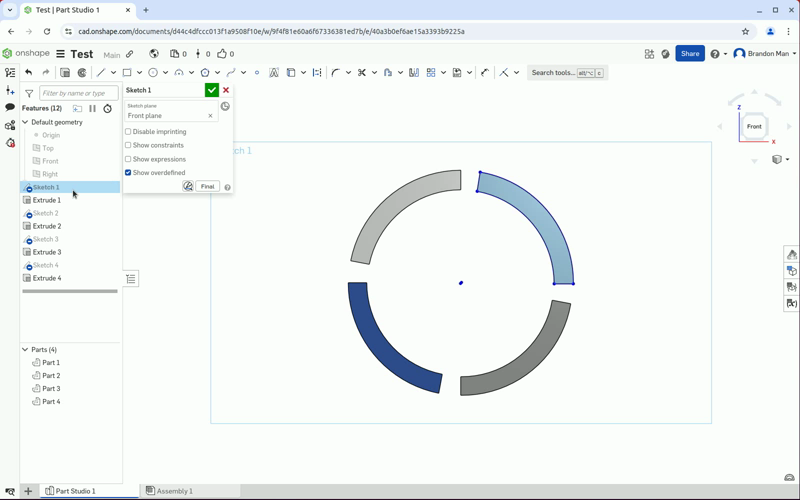
mouse_move(229, 92)
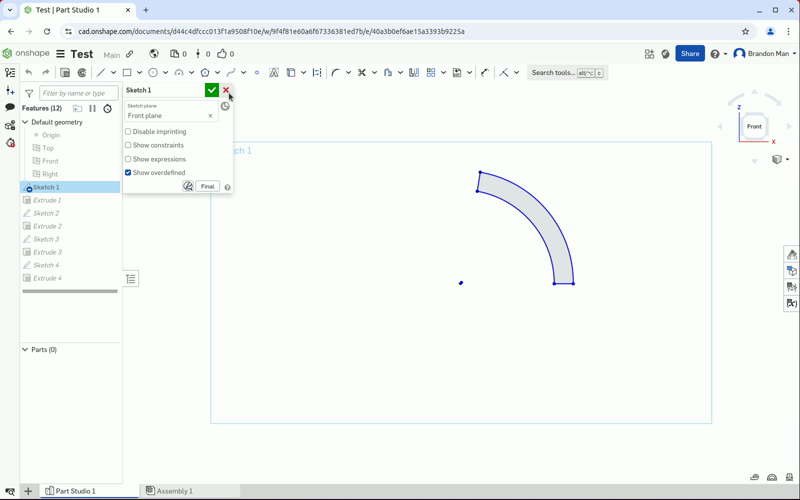
click(229, 92)
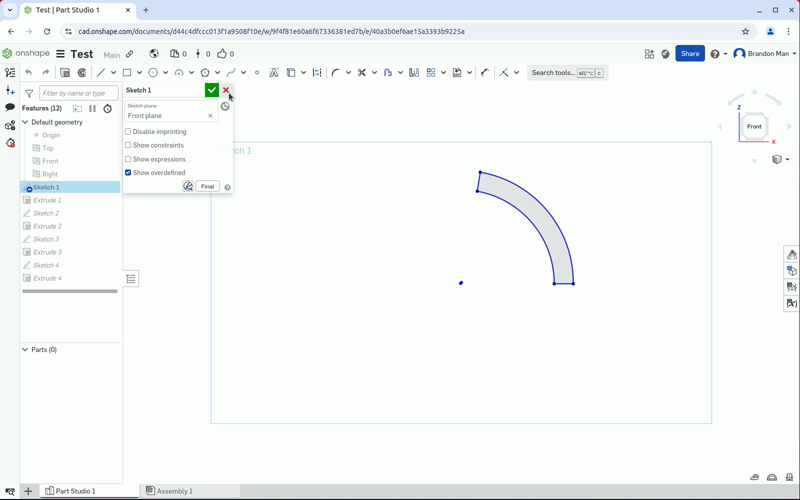
key(shift+s)
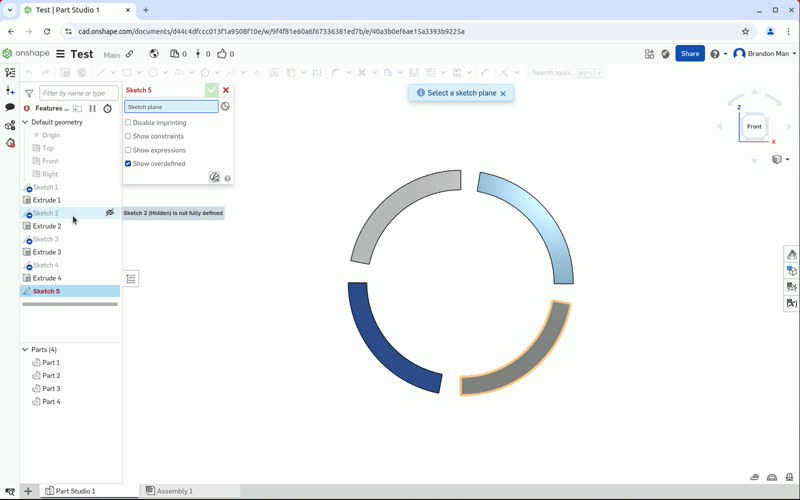
scroll(3)
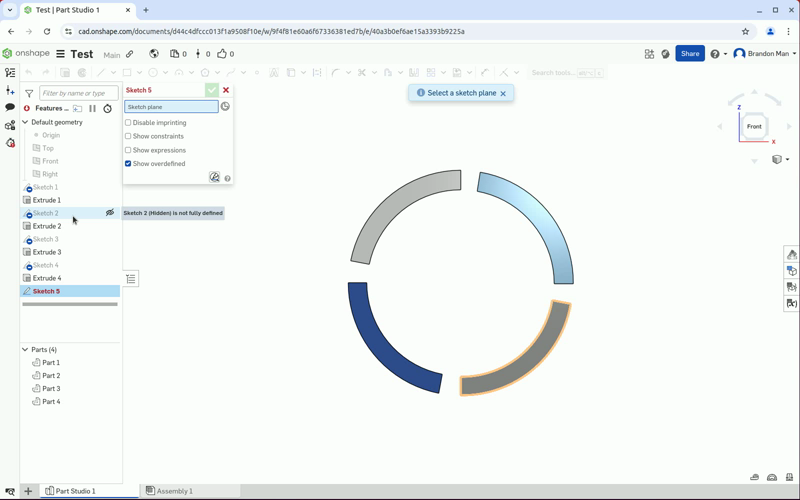
mouse_move(73, 163)
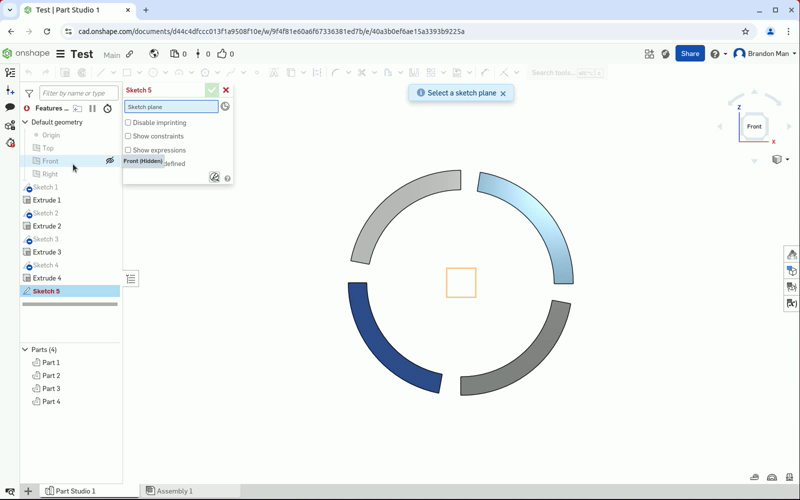
click(73, 163)
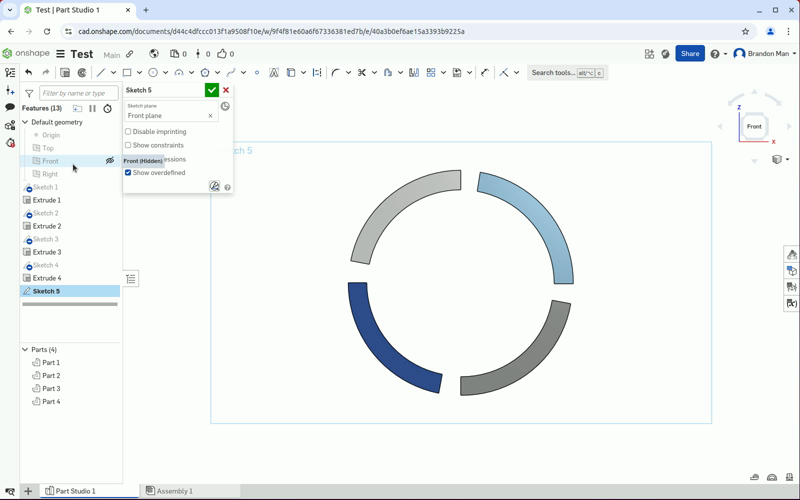
mouse_move(73, 352)
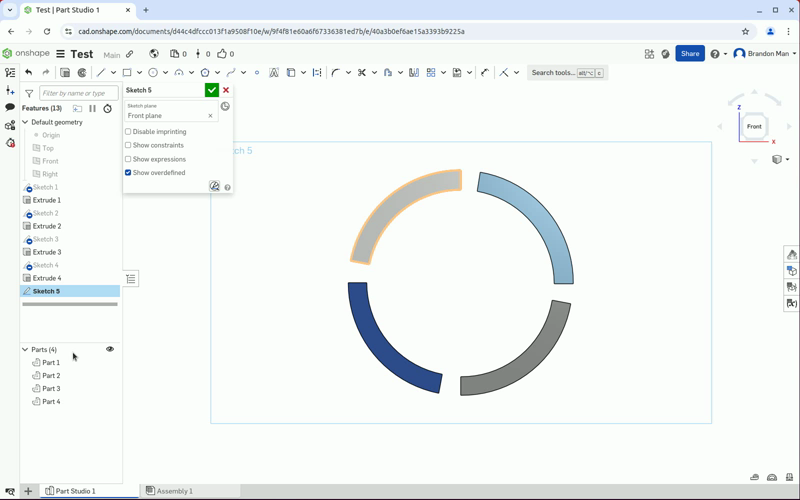
key(y)
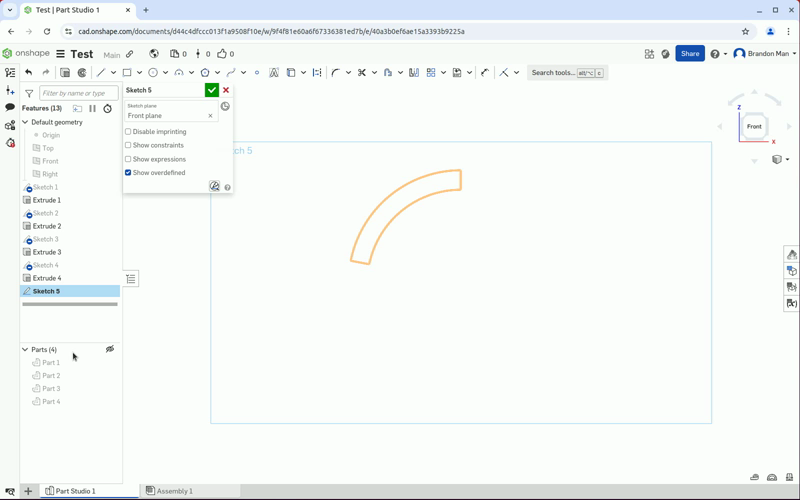
key(l)
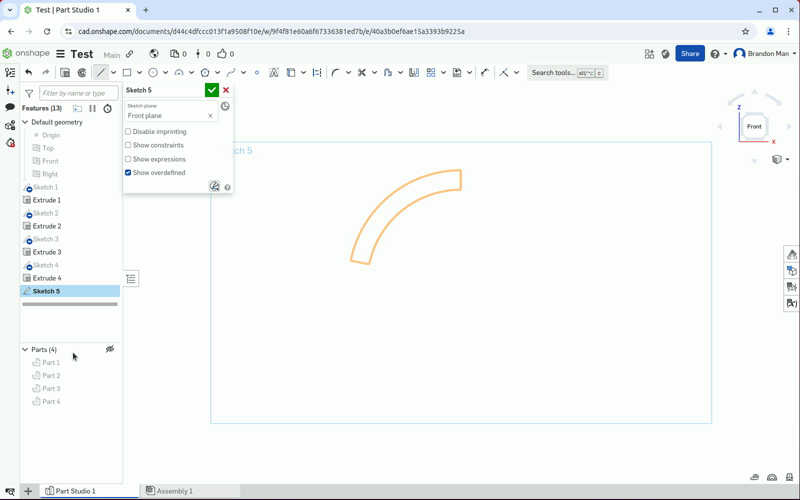
key_down(shift)
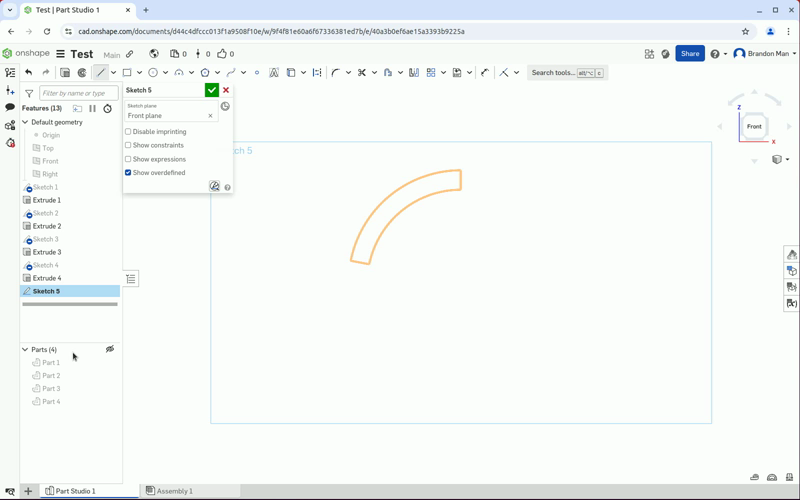
mouse_move(460, 282)
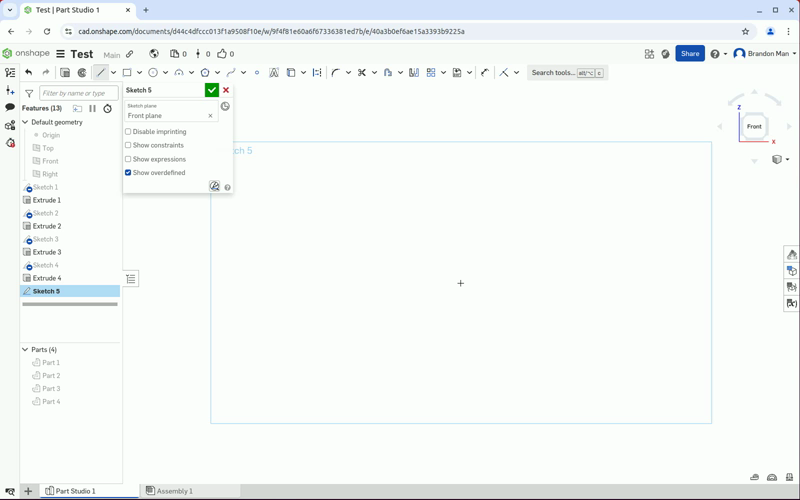
click(460, 282)
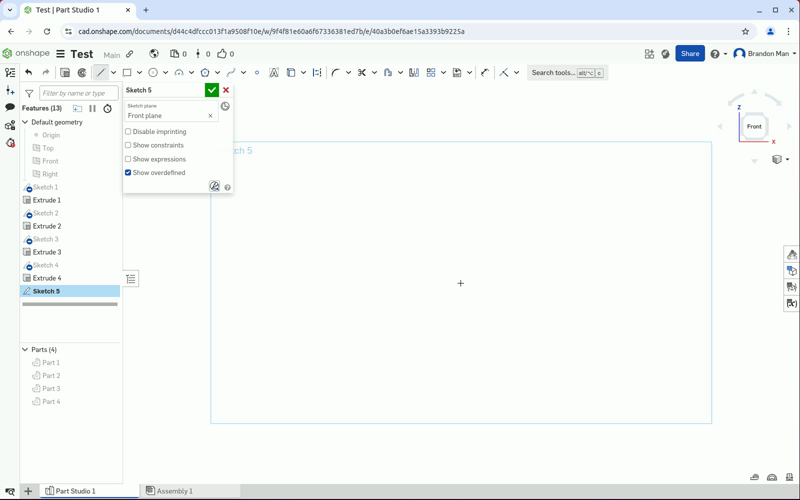
key_up(shift)
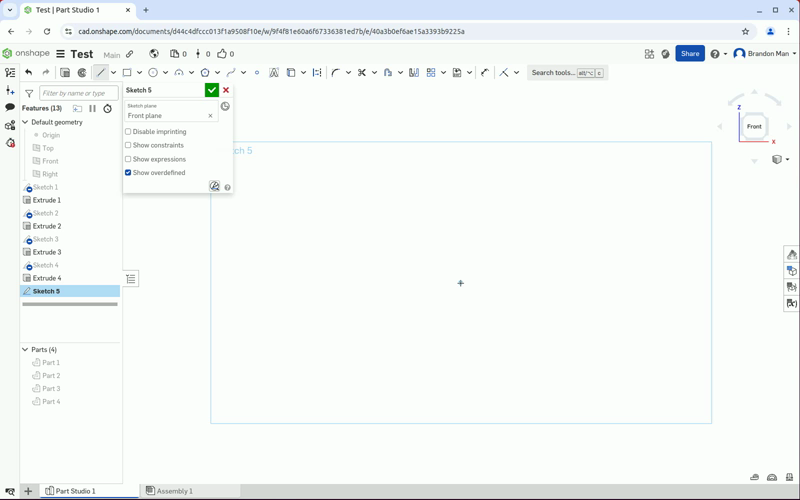
key_down(shift)
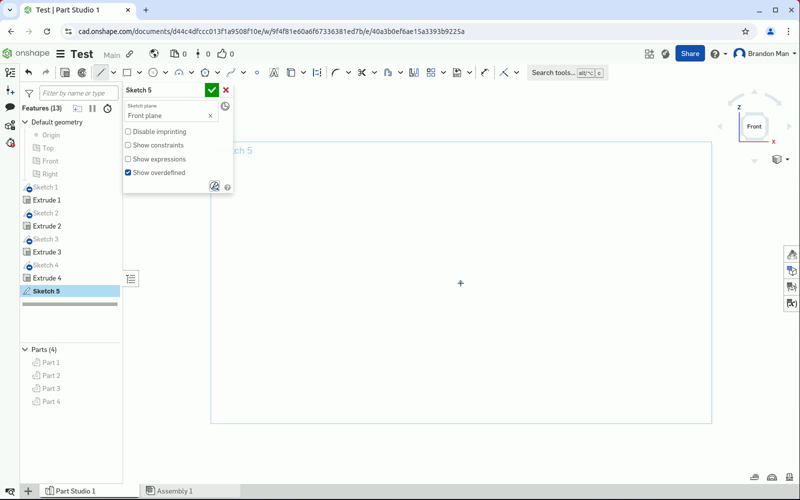
mouse_move(477, 190)
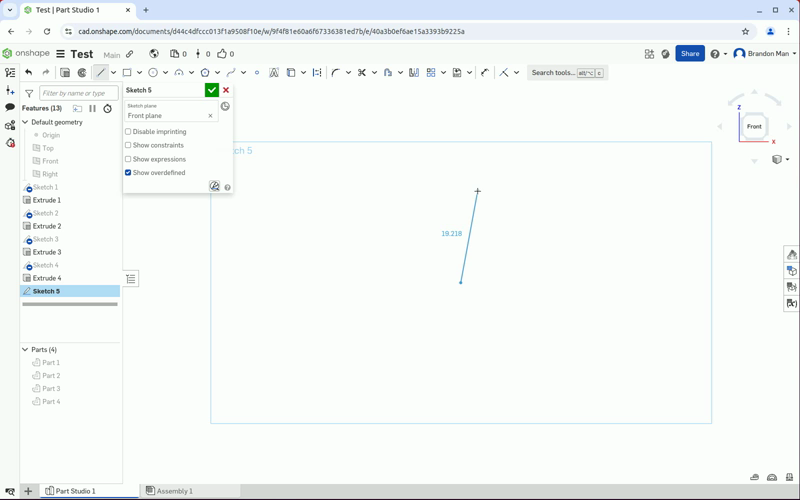
click(477, 190)
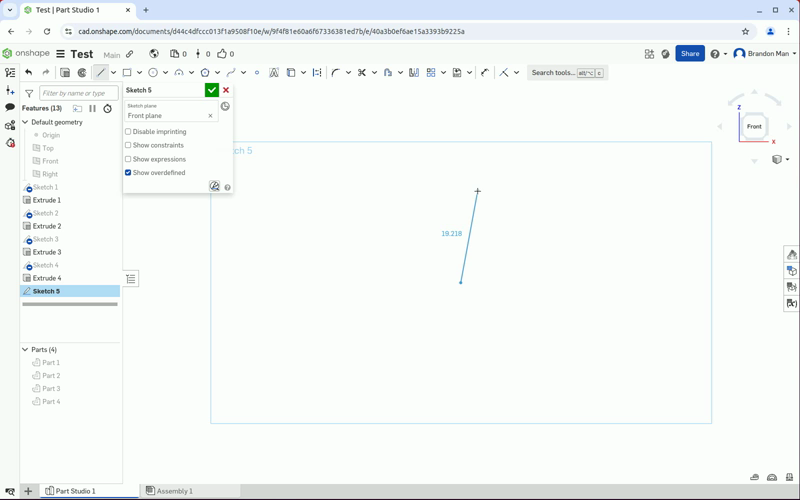
key_up(shift)
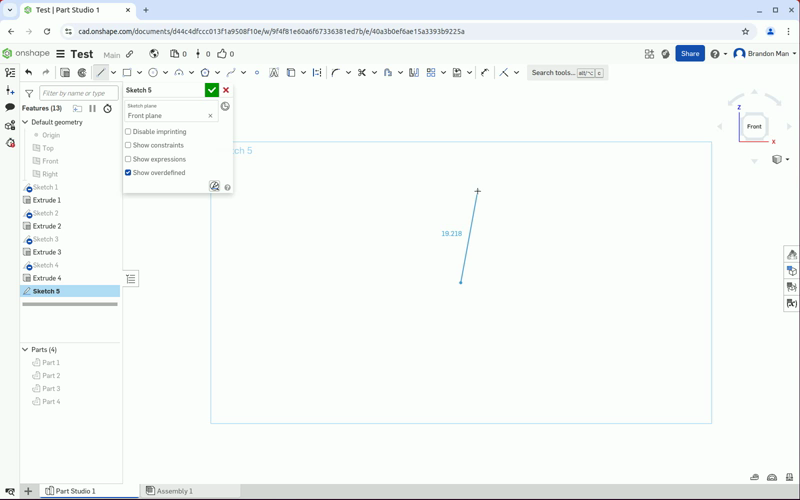
key(esc)
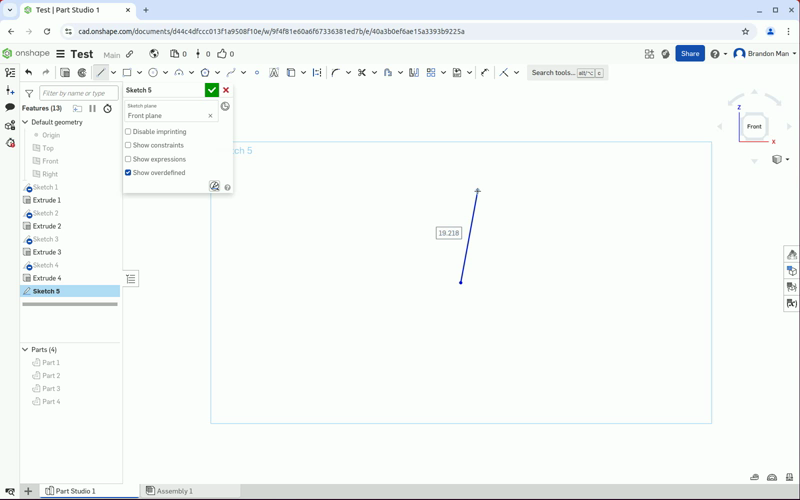
key(a)
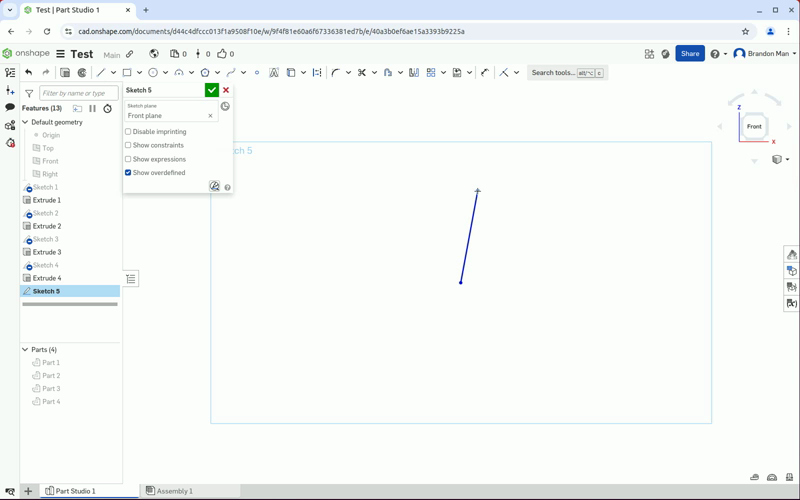
mouse_move(477, 190)
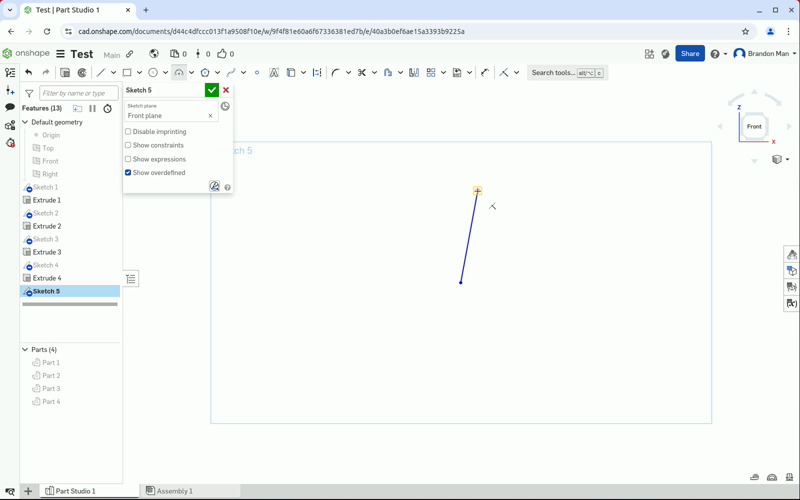
click(477, 190)
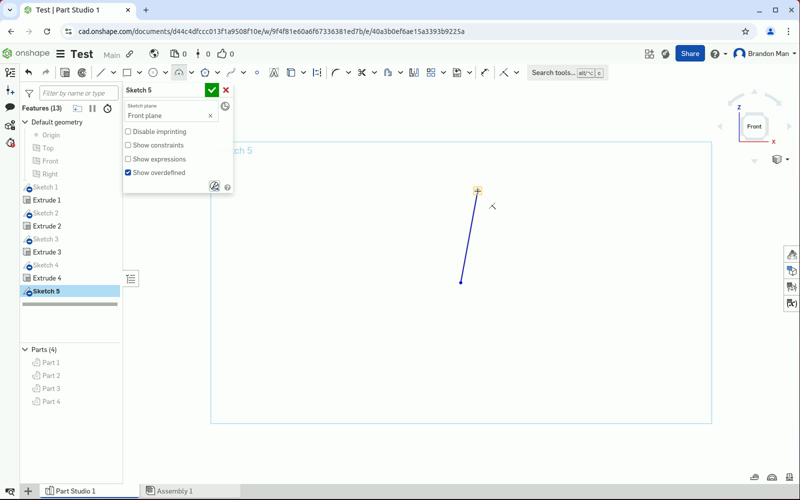
key_down(shift)
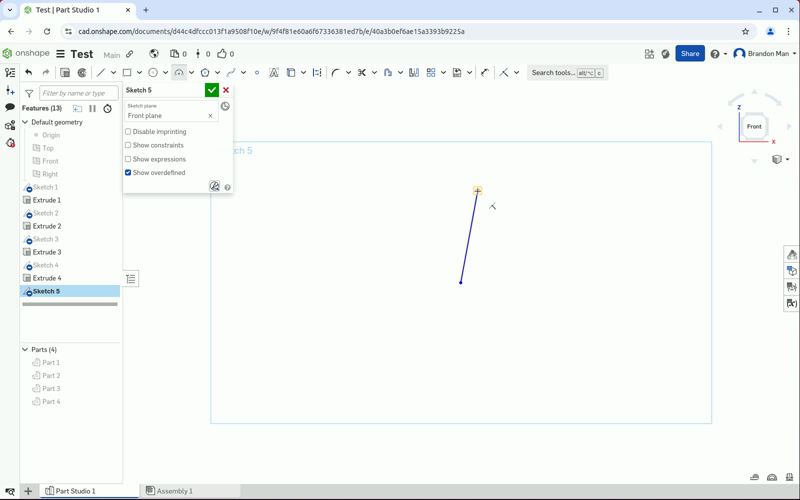
mouse_move(460, 189)
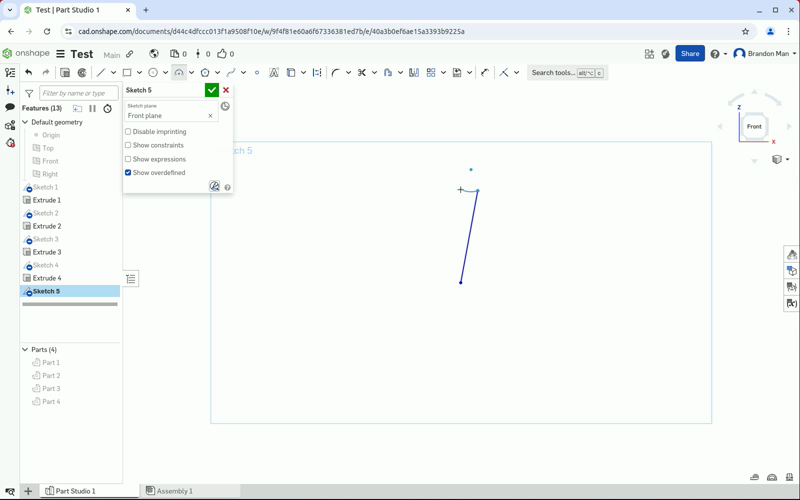
click(460, 189)
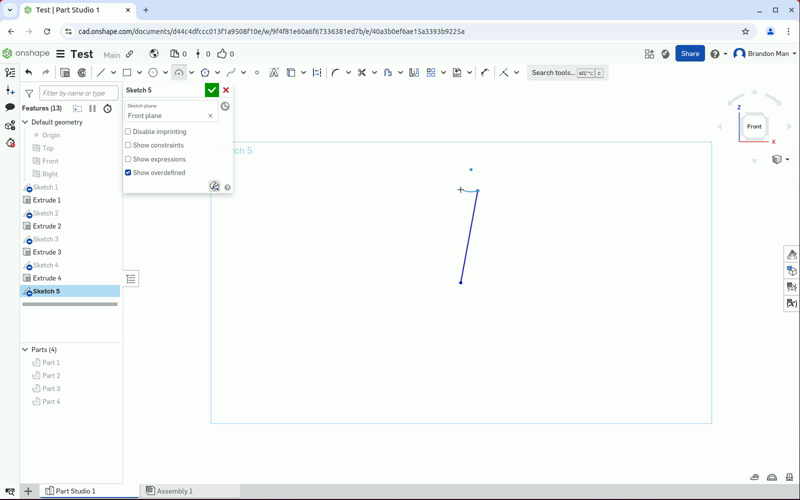
mouse_move(469, 189)
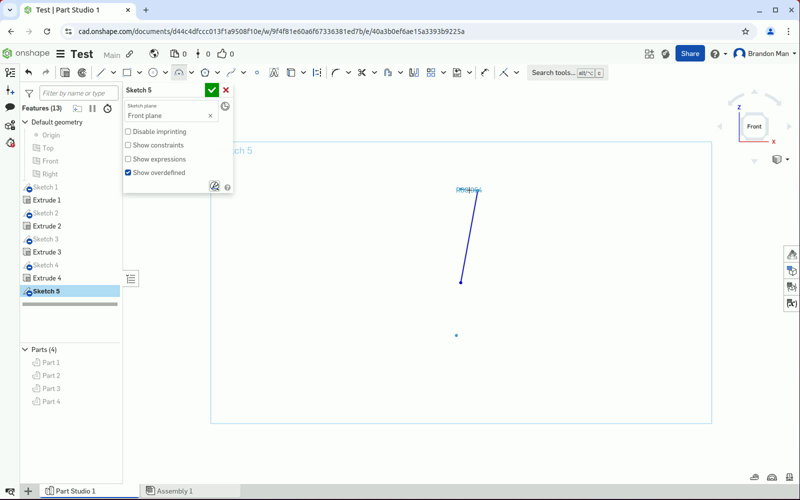
click(469, 189)
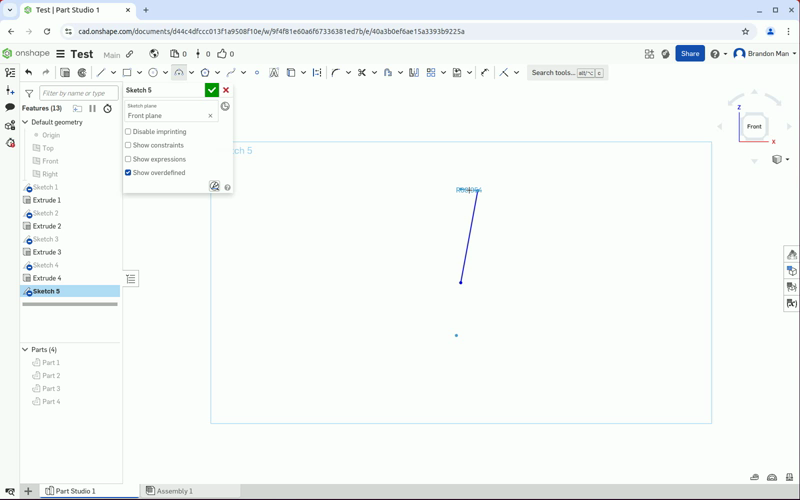
key_up(shift)
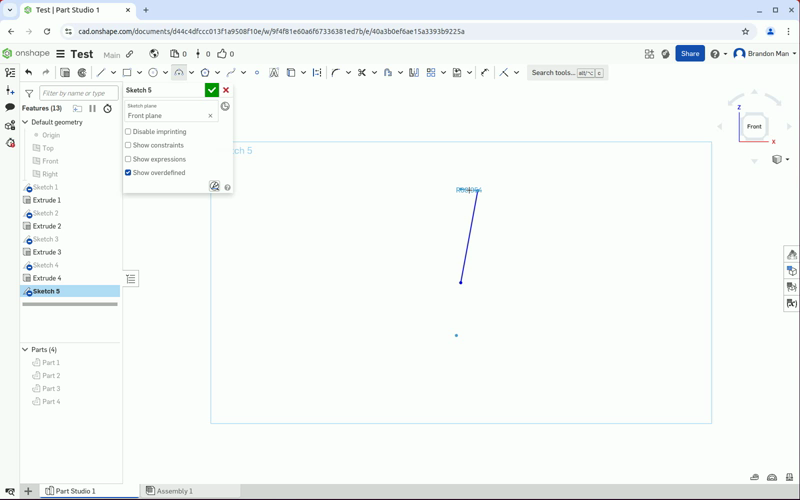
key(esc)
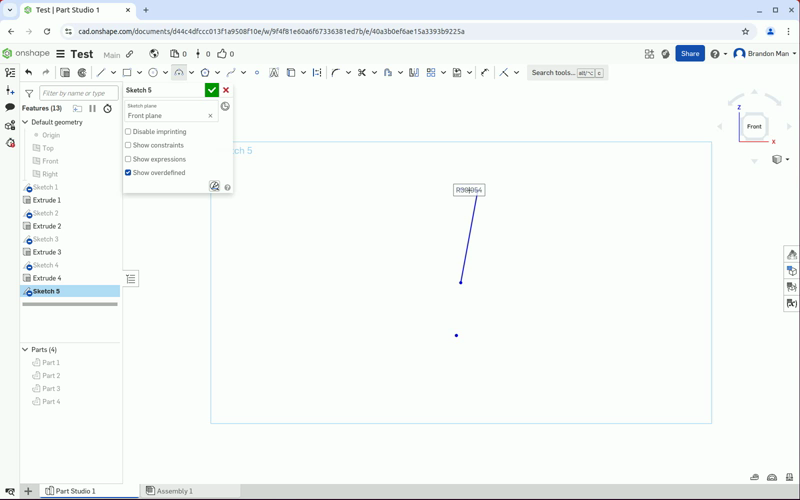
key(l)
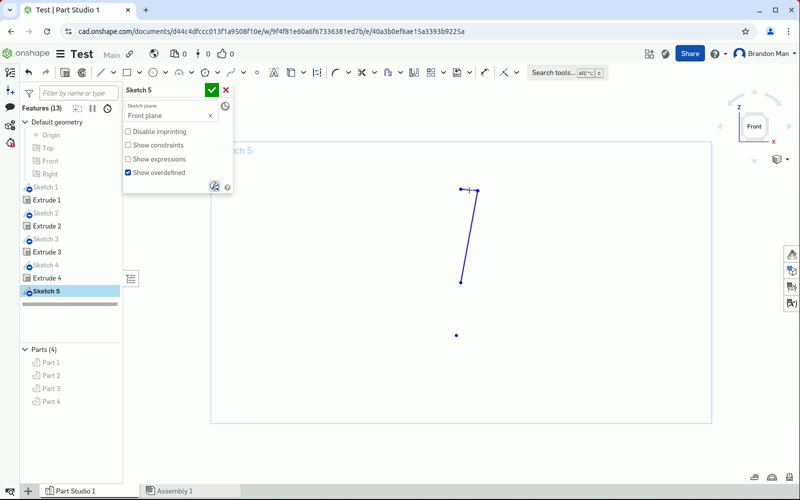
mouse_move(460, 189)
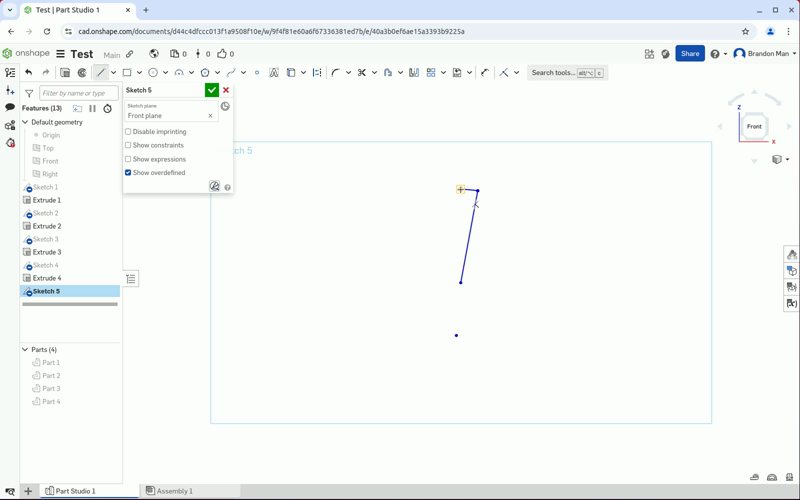
click(460, 189)
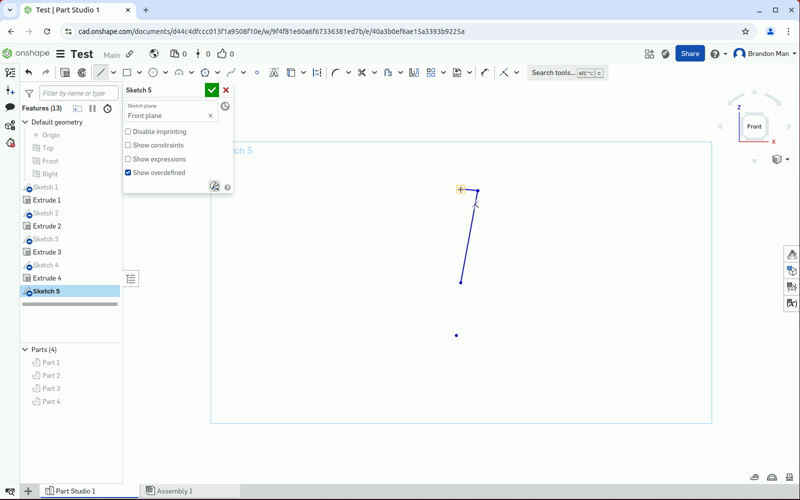
key_down(shift)
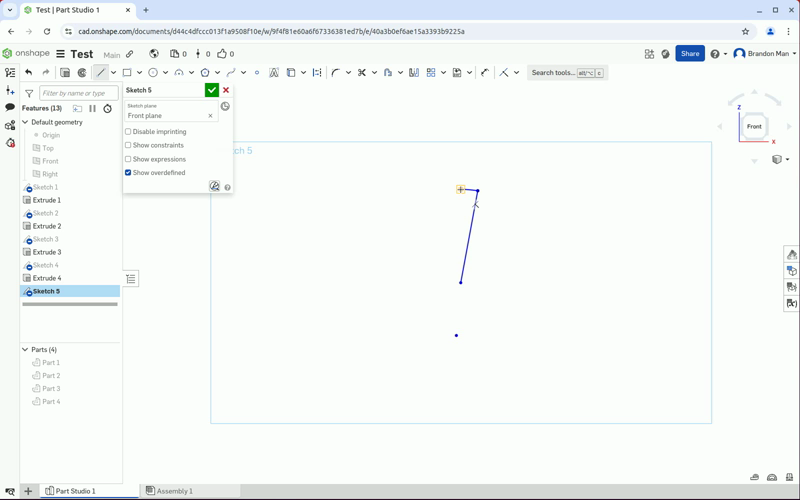
mouse_move(460, 282)
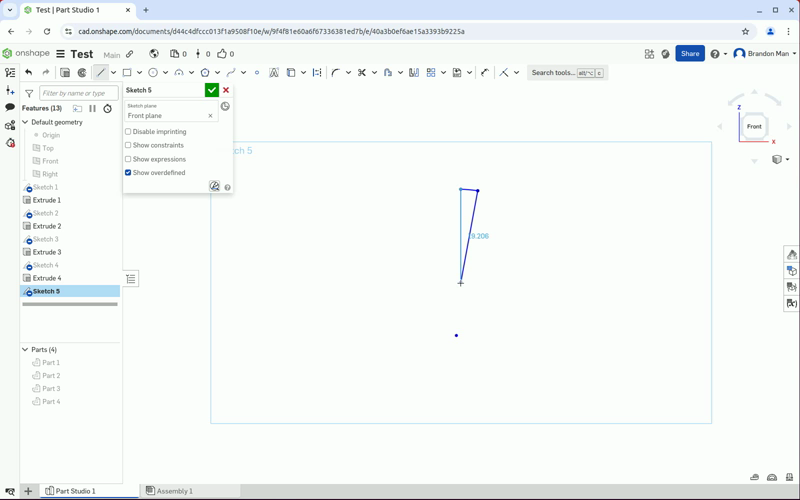
key_up(shift)
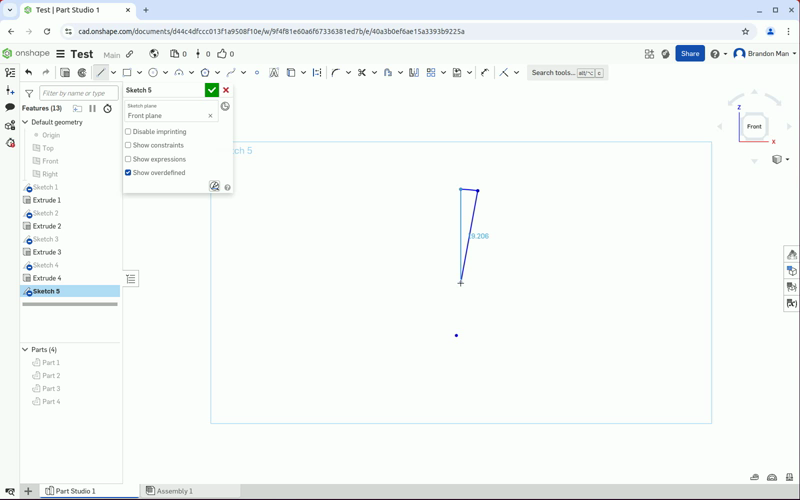
click(460, 282)
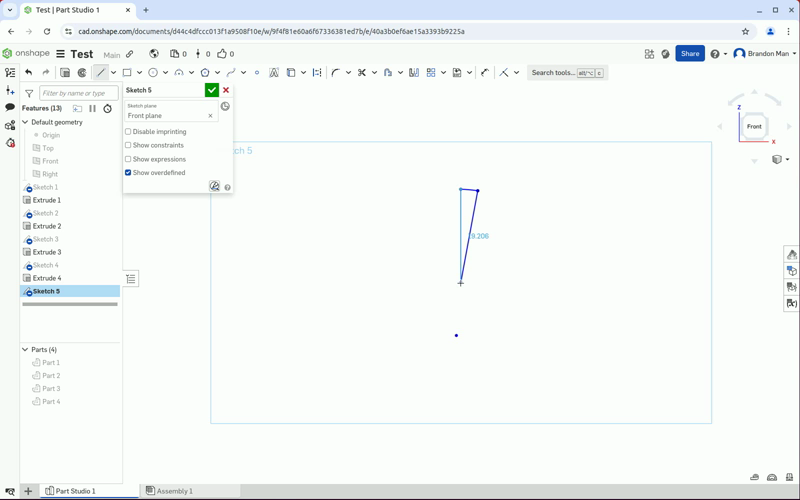
key(esc)
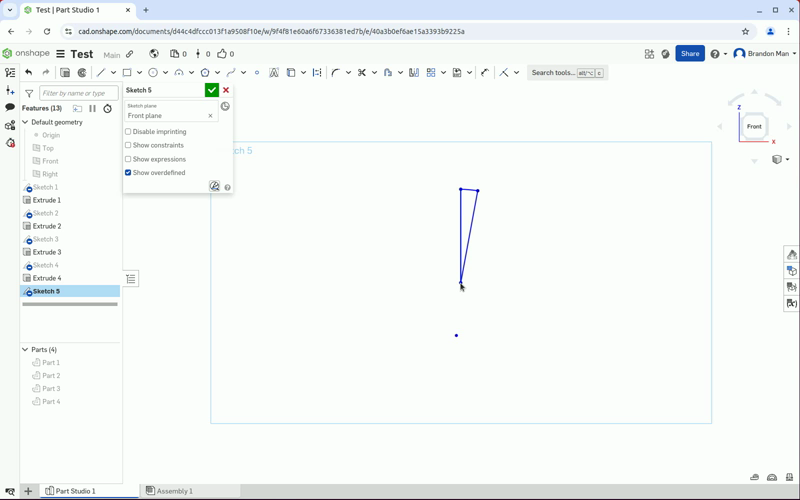
mouse_move(467, 222)
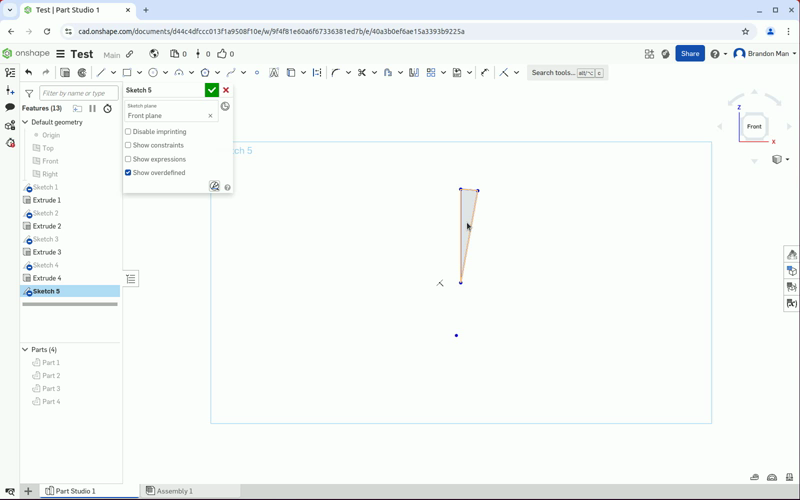
scroll(6)
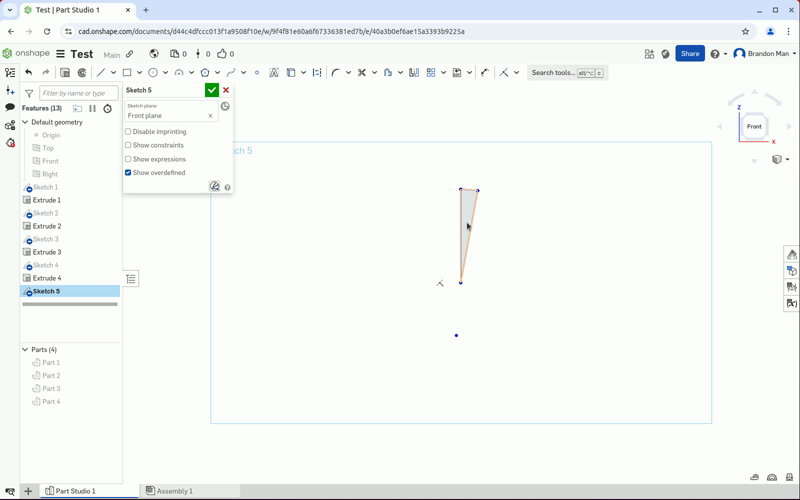
scroll(6)
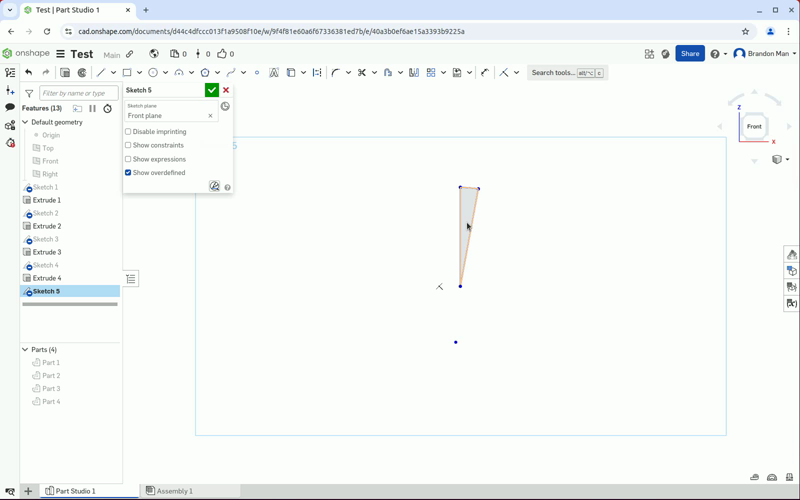
scroll(6)
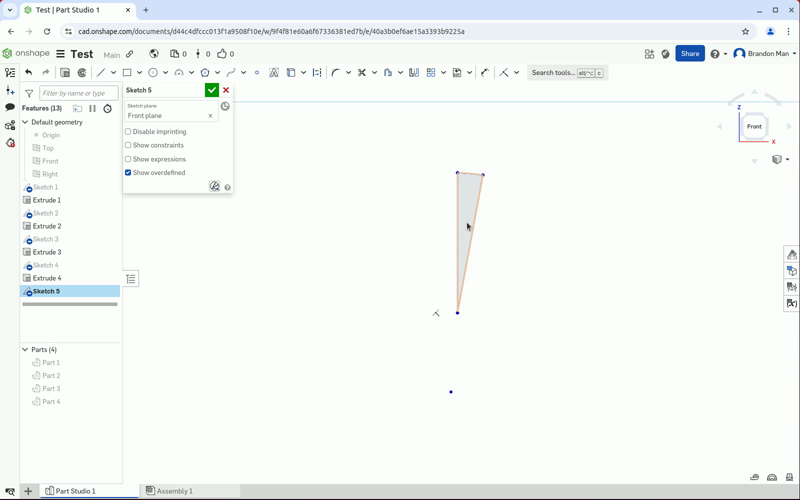
scroll(6)
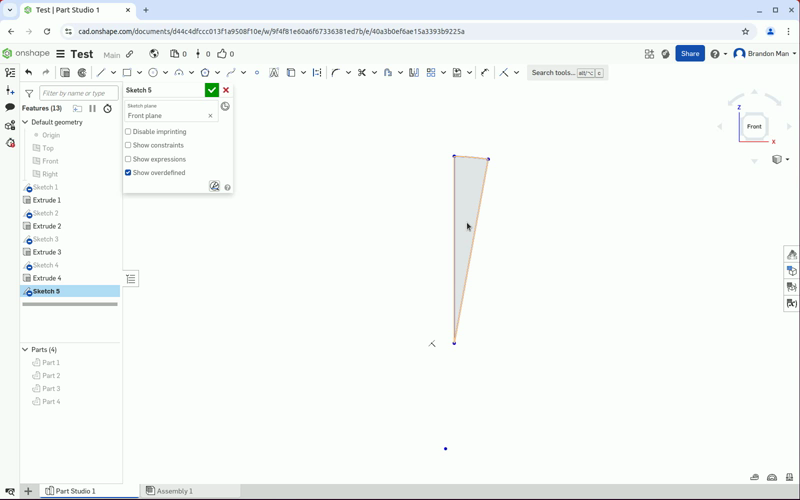
scroll(6)
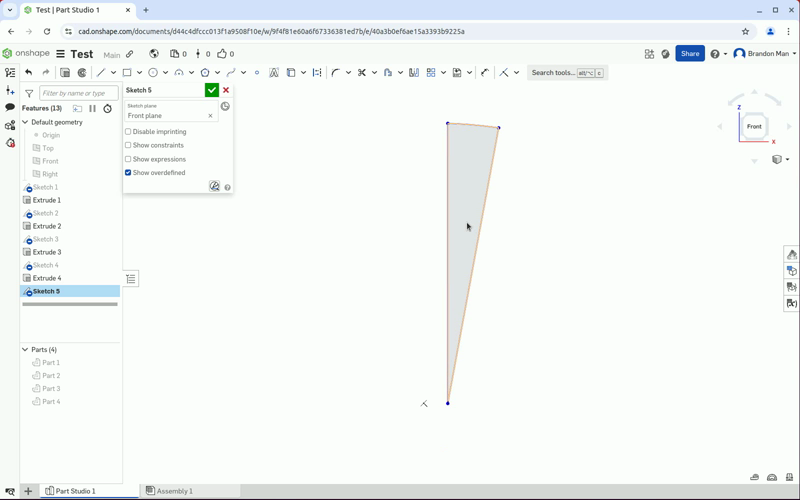
scroll(6)
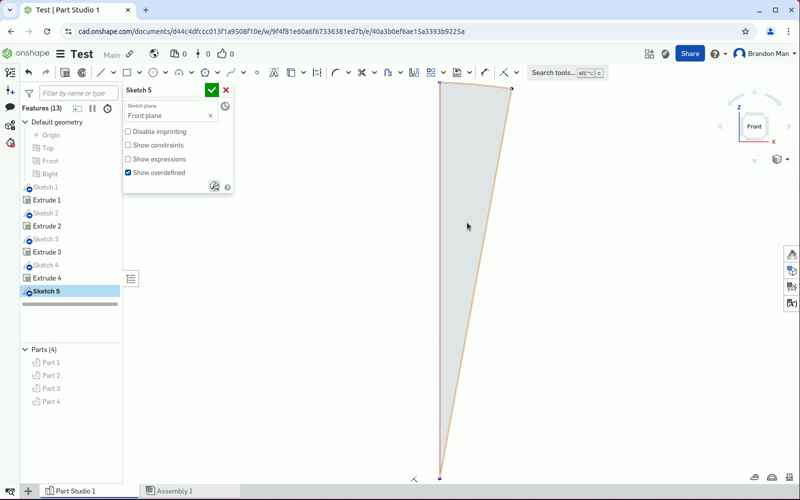
scroll(6)
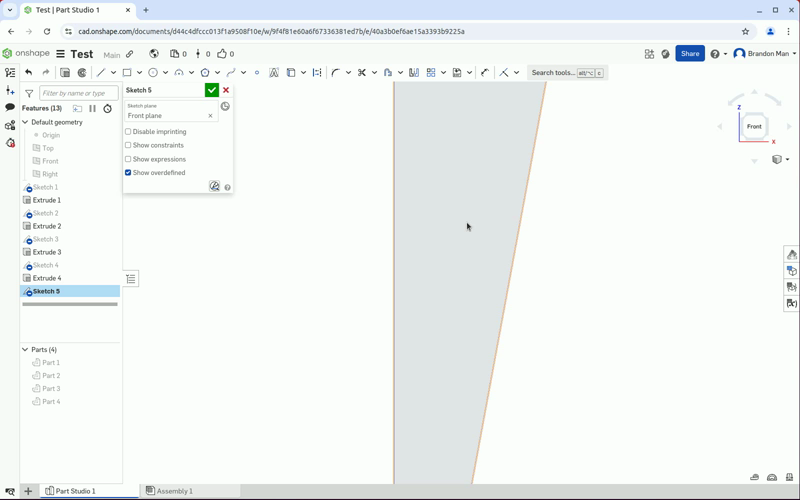
click(467, 222)
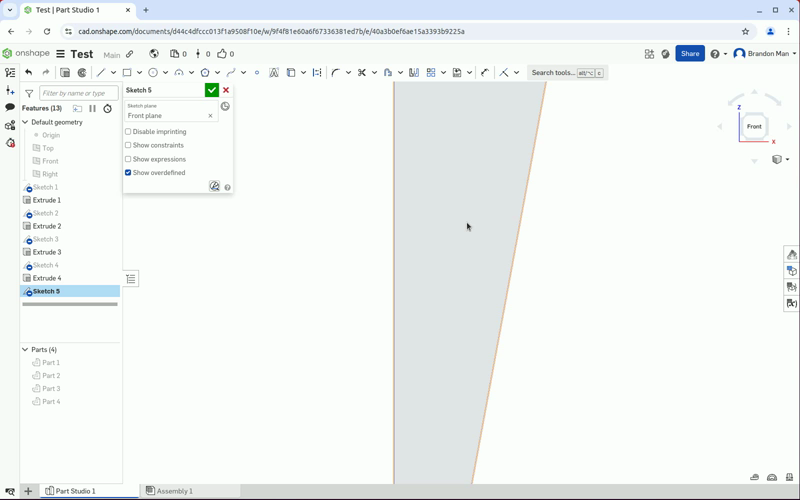
scroll(-6)
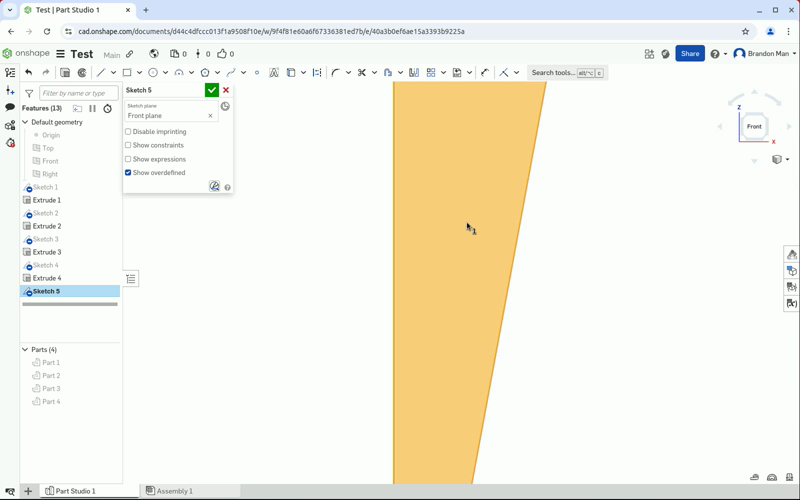
scroll(-6)
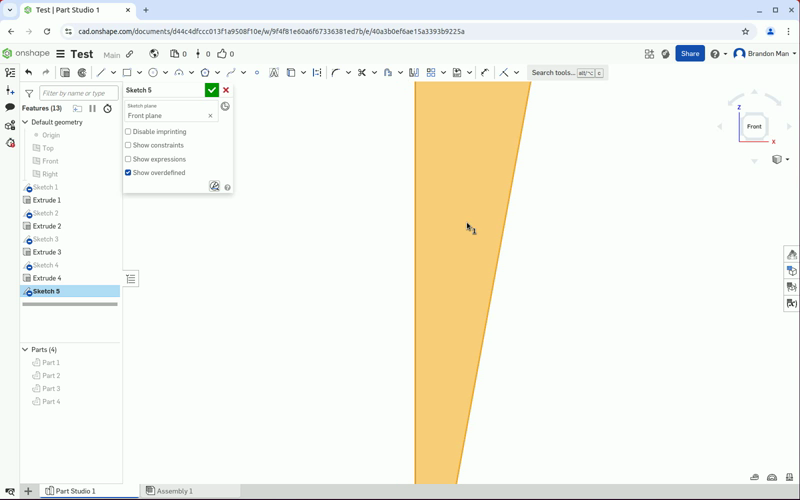
scroll(-6)
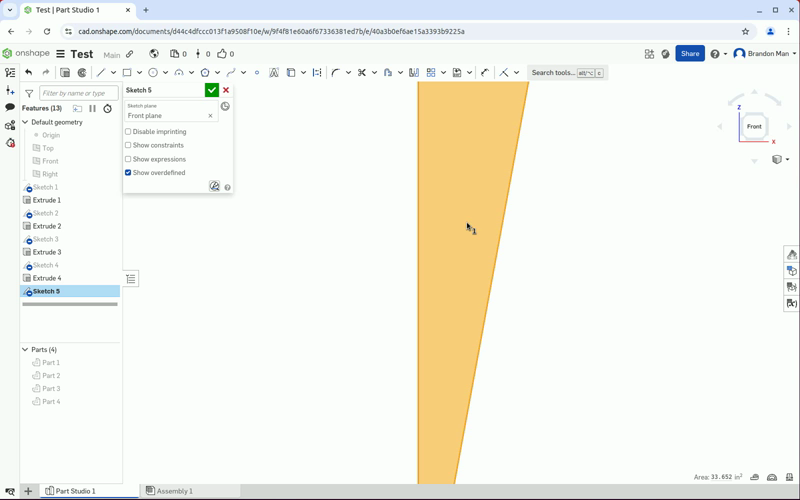
scroll(-6)
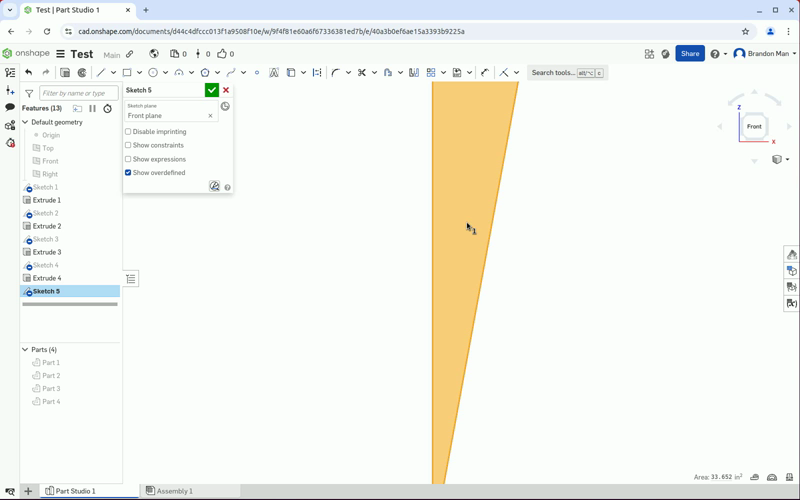
scroll(-6)
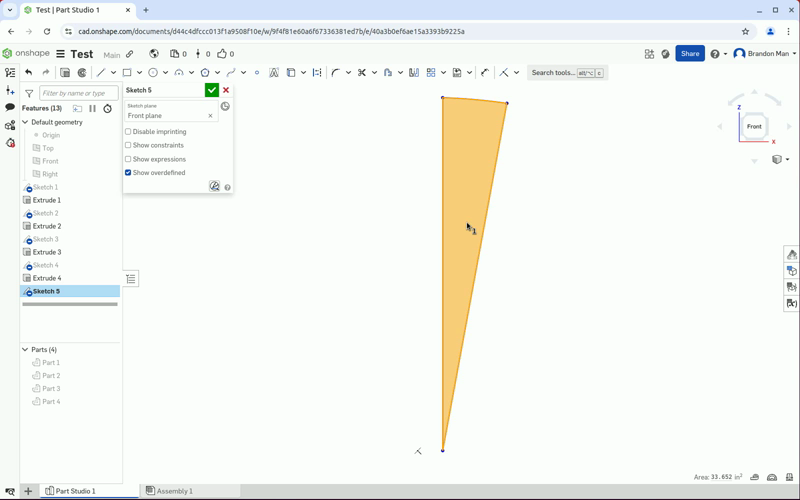
scroll(-6)
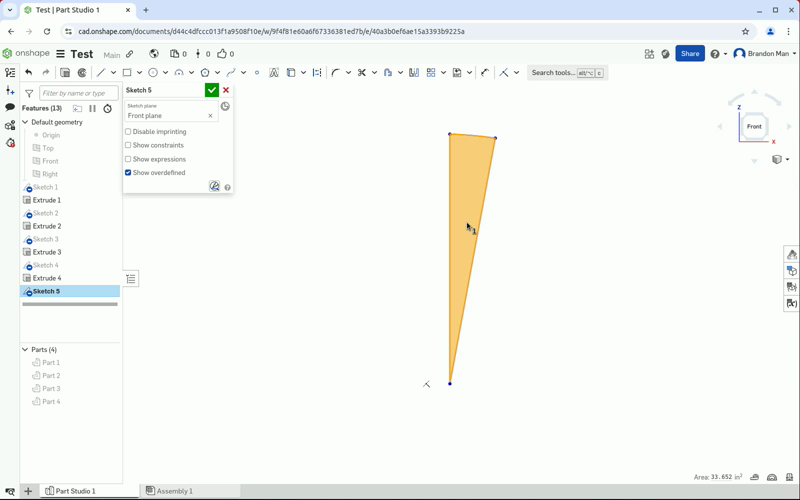
scroll(-6)
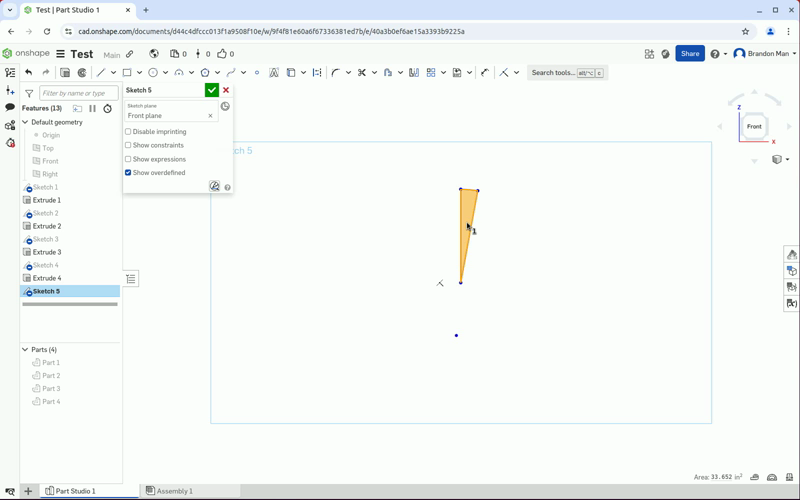
mouse_move(73, 352)
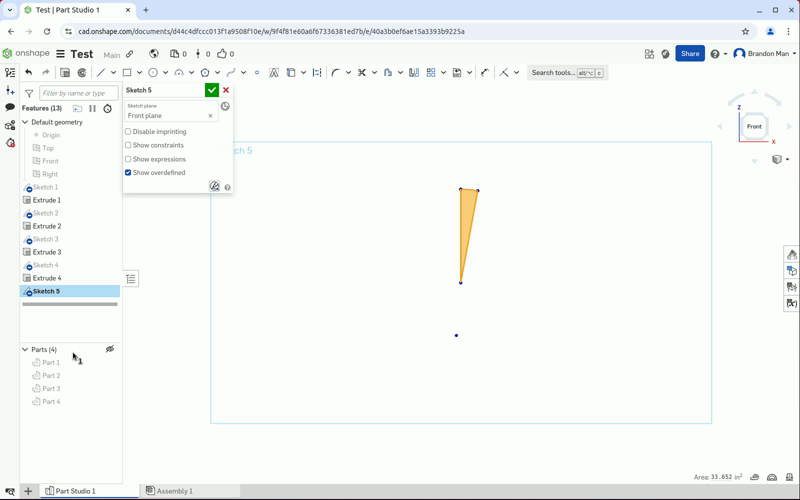
key(shift+y)
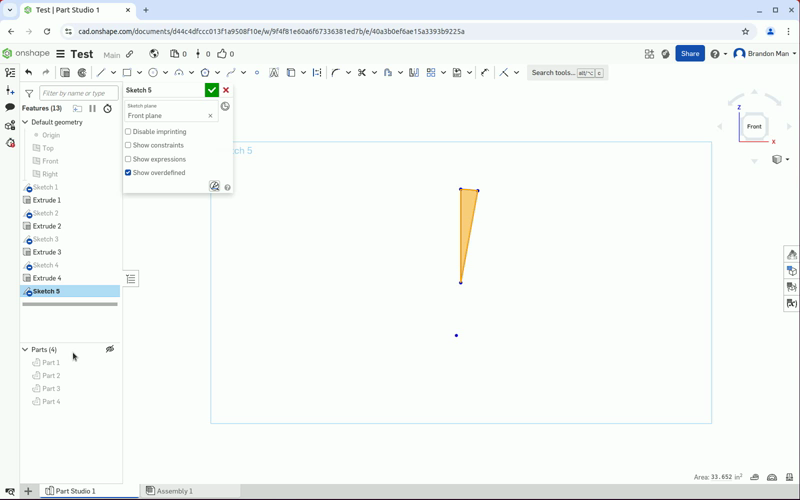
key(shift+e)
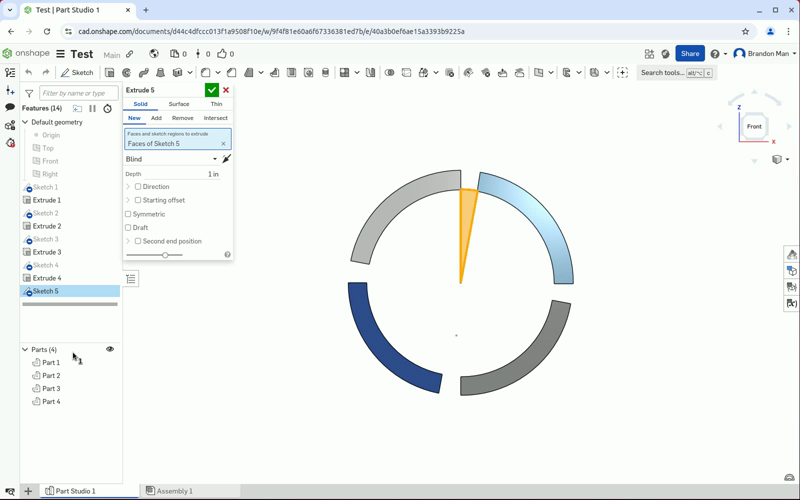
mouse_move(143, 106)
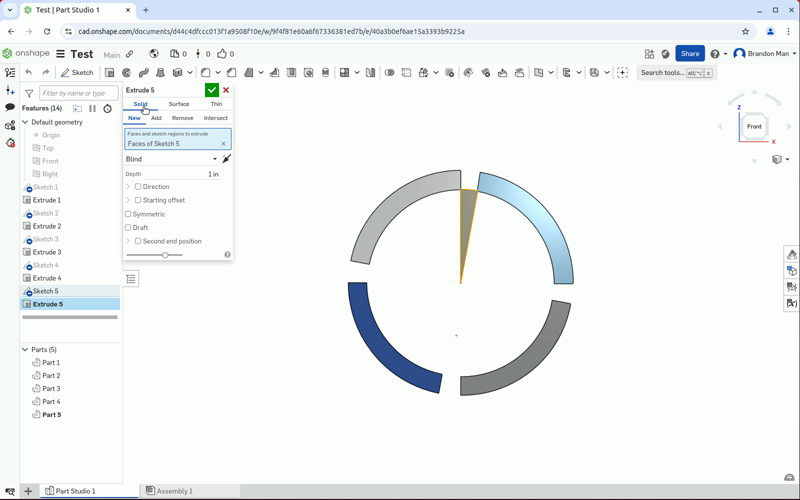
click(143, 106)
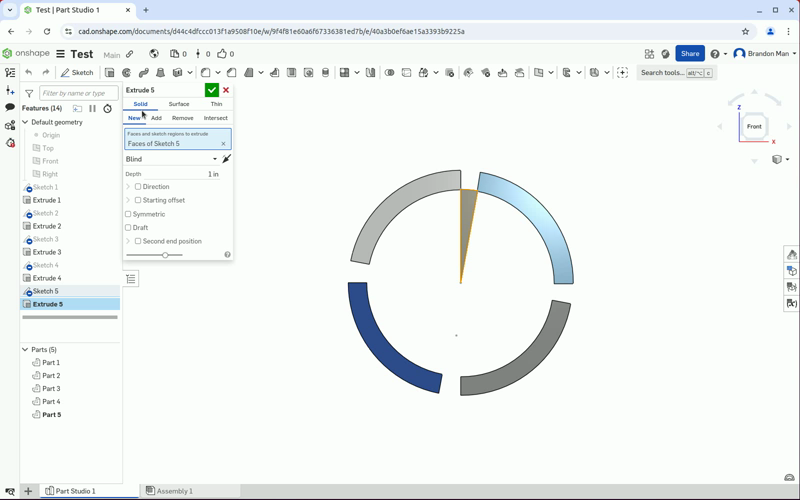
mouse_move(137, 120)
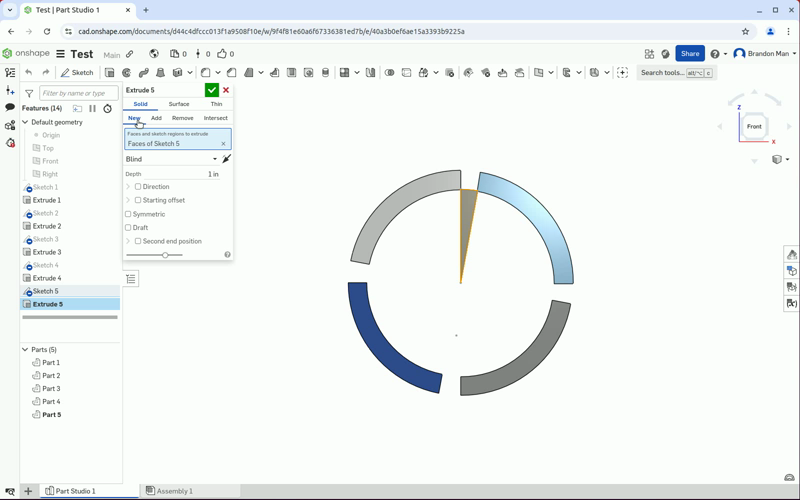
click(137, 120)
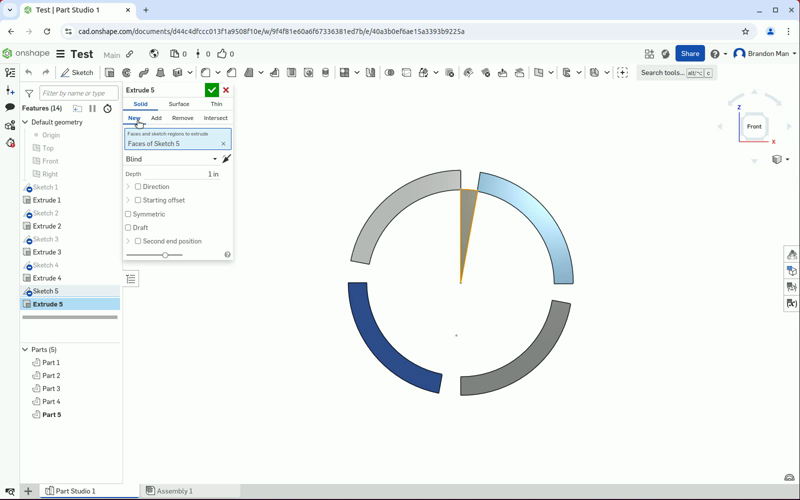
key(tab, 4)
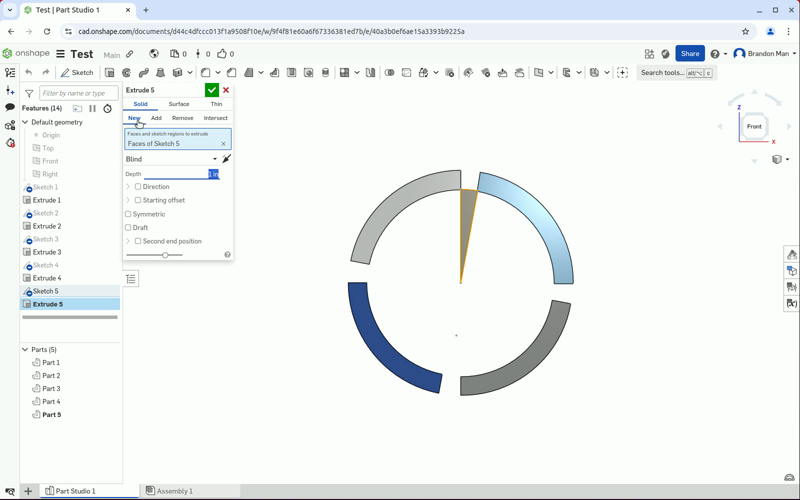
text(9.628)
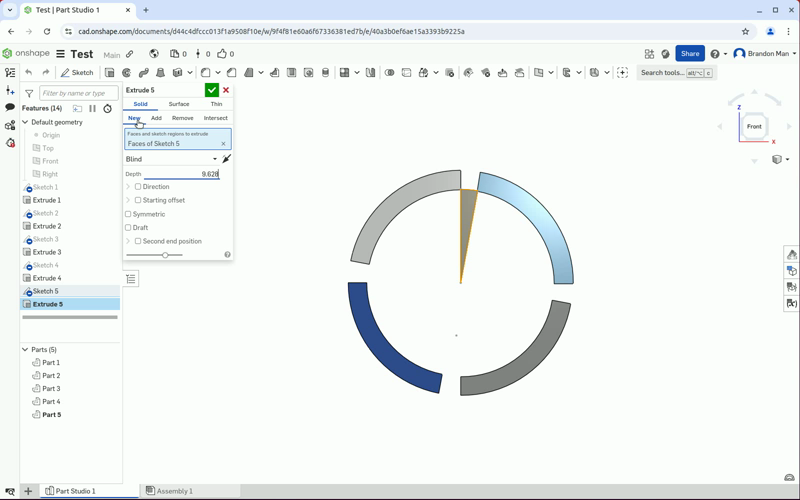
key(enter)
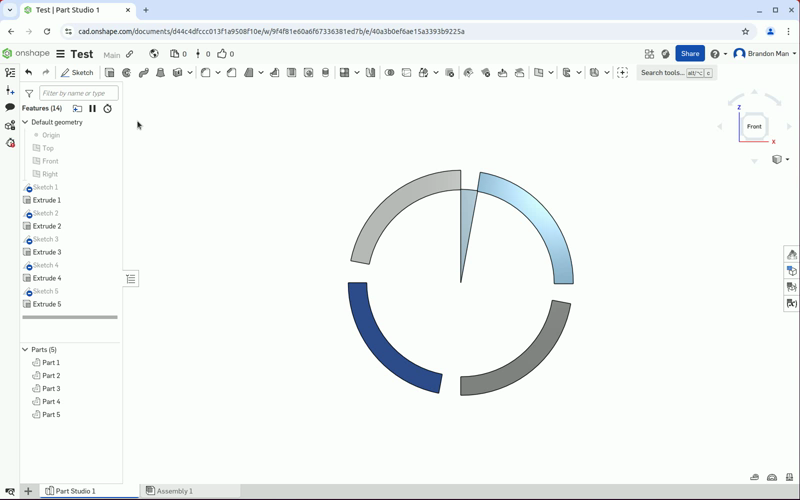
key(shift+h)
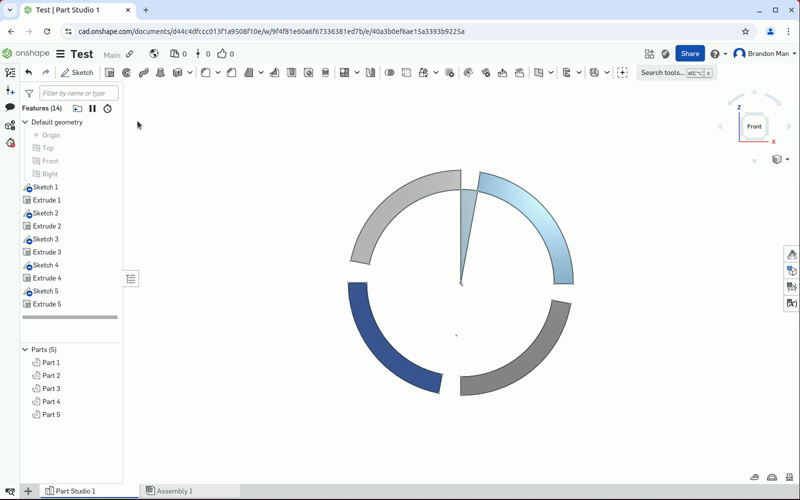
key(shift+h)
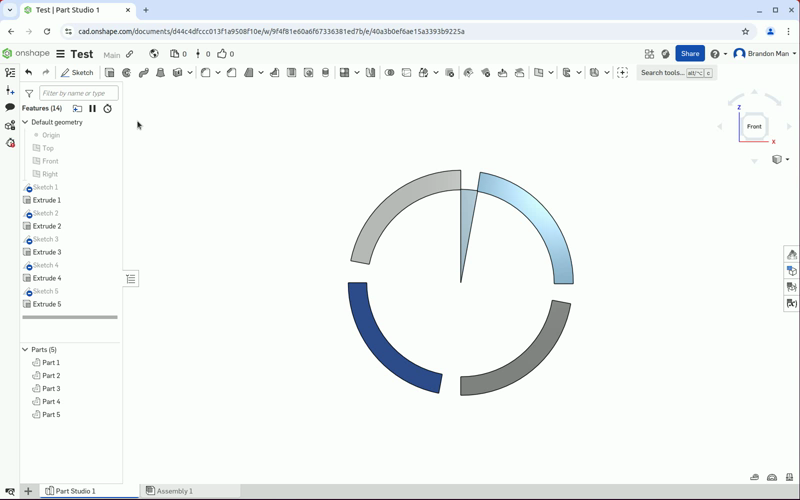
mouse_move(73, 189)
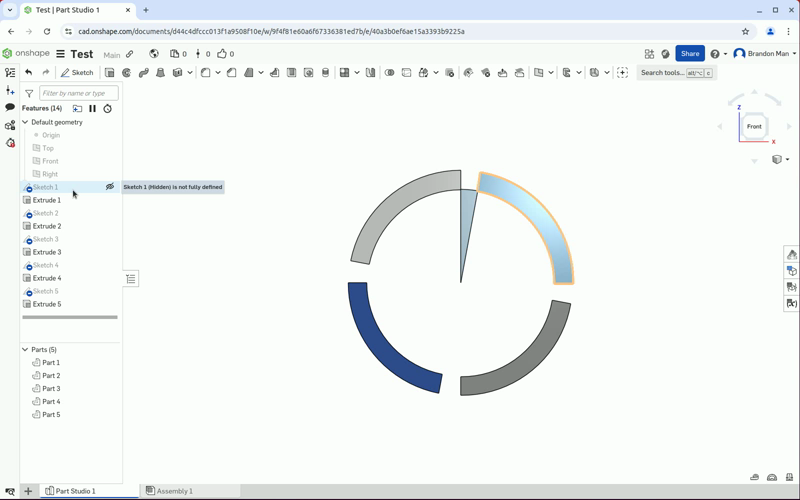
click(73, 189)
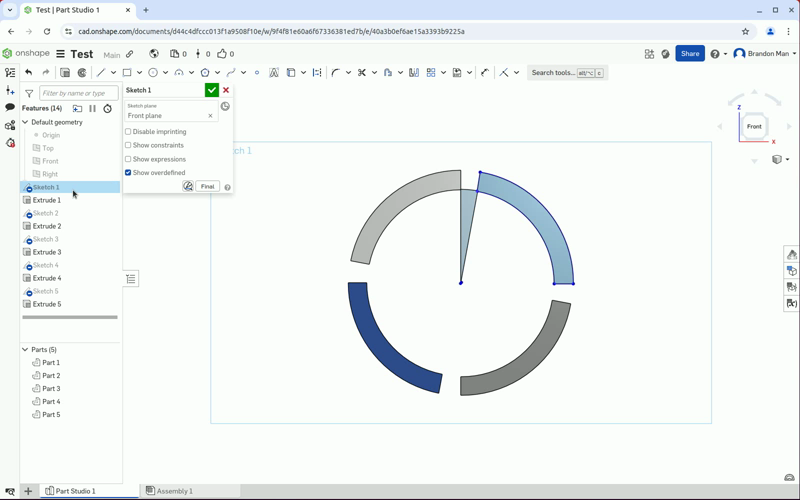
mouse_move(229, 92)
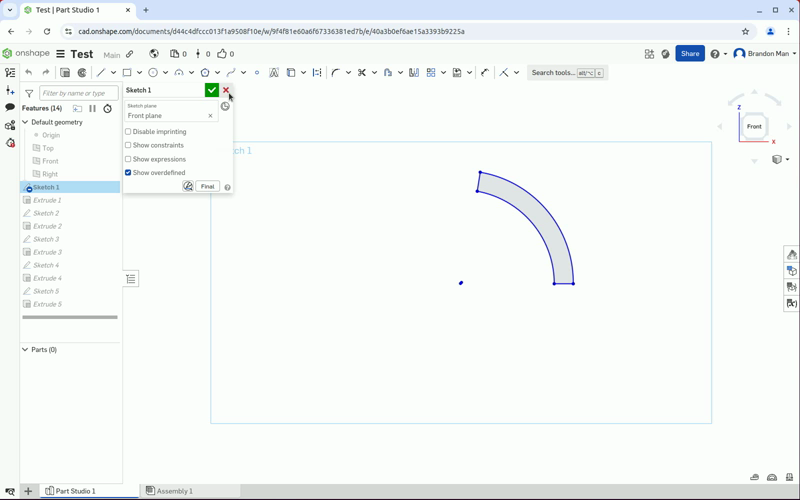
click(229, 92)
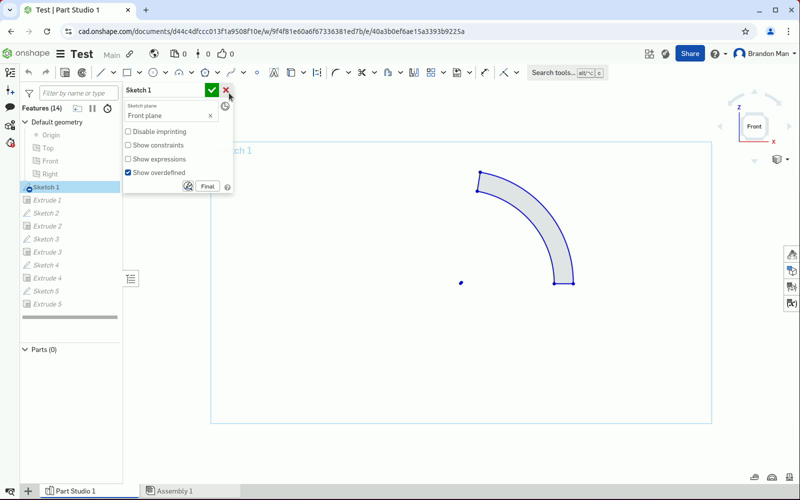
key(shift+s)
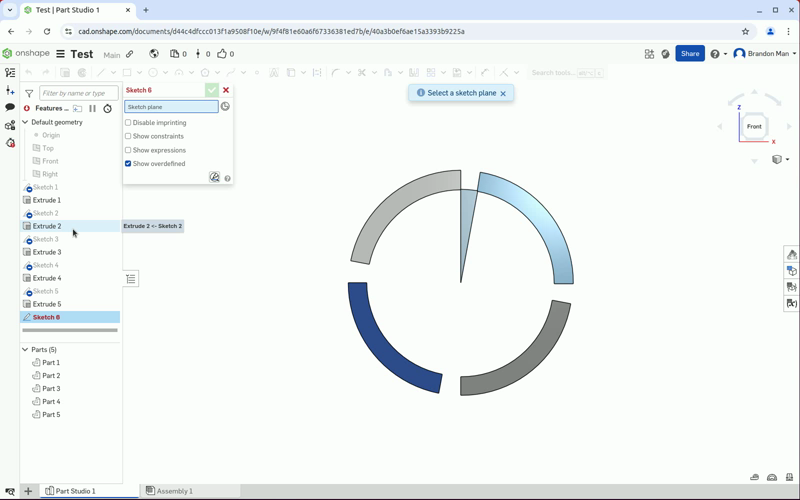
scroll(3)
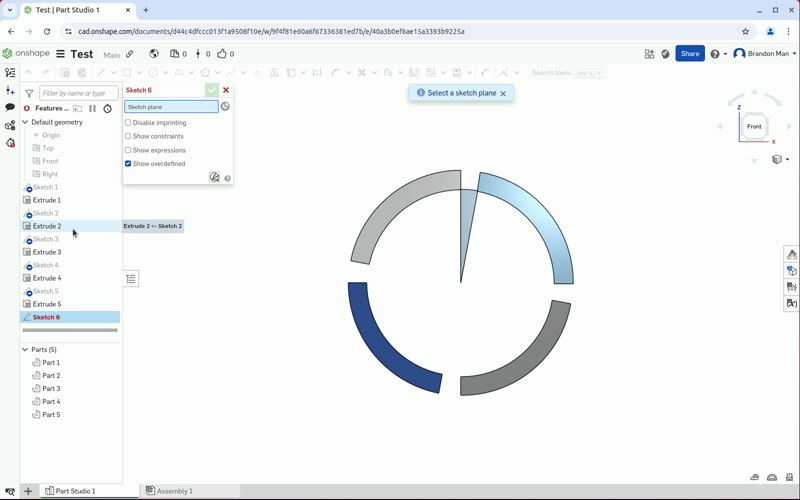
mouse_move(73, 163)
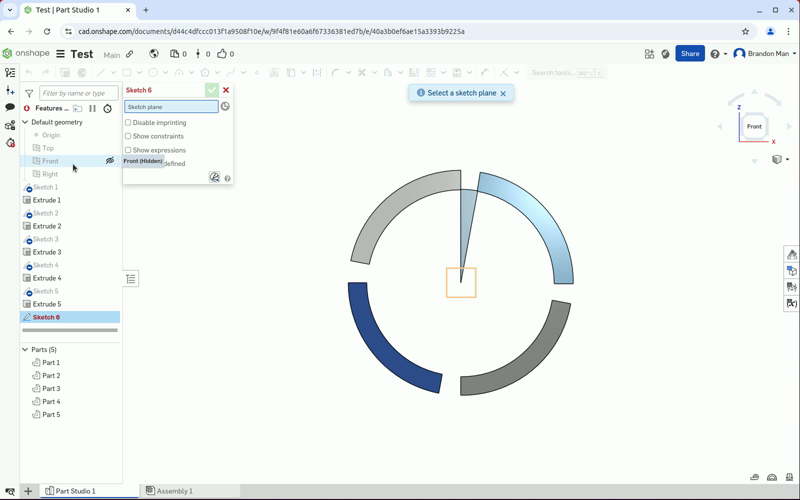
click(73, 163)
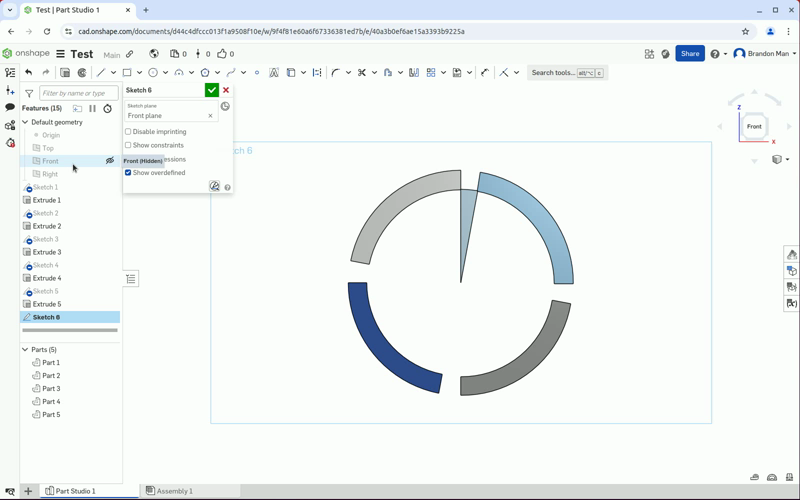
mouse_move(73, 352)
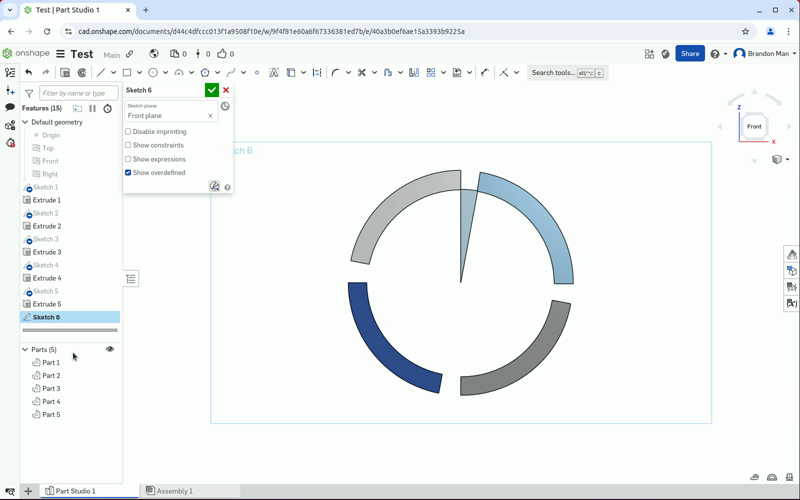
key(y)
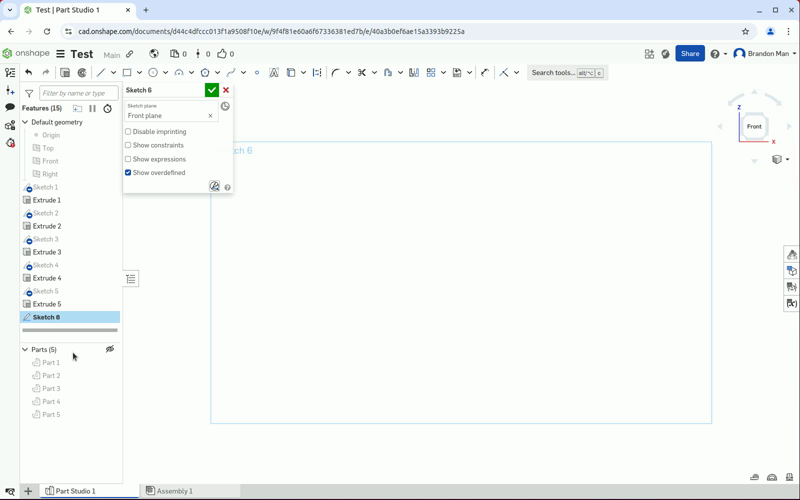
key(l)
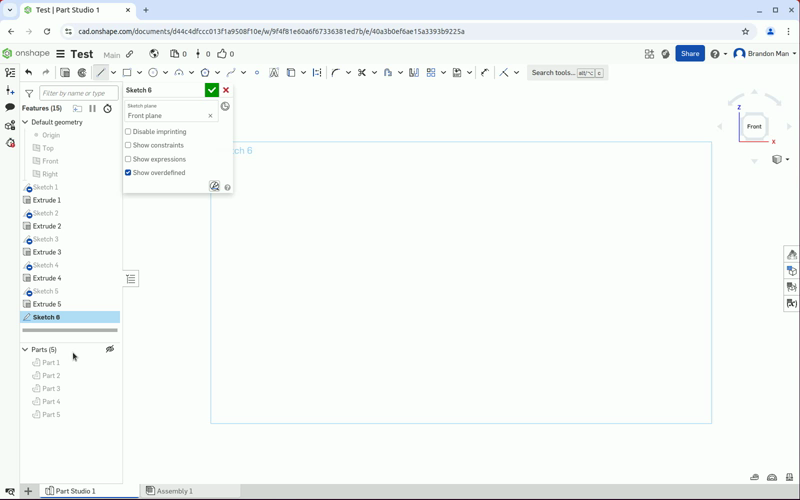
key_down(shift)
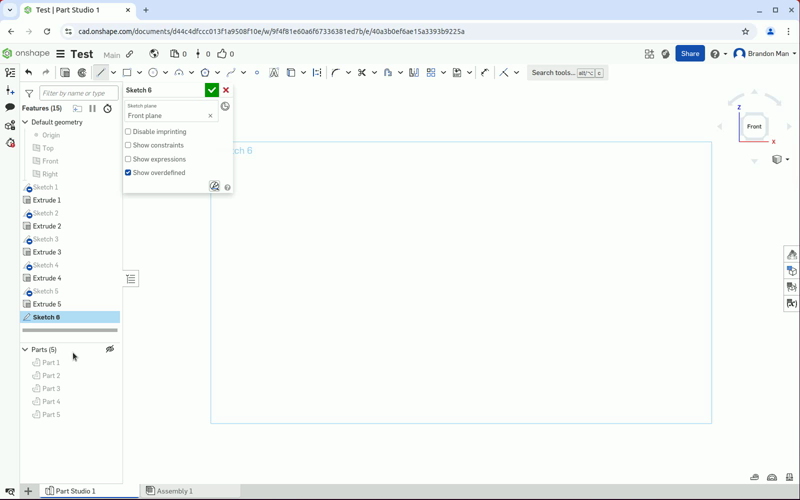
mouse_move(460, 282)
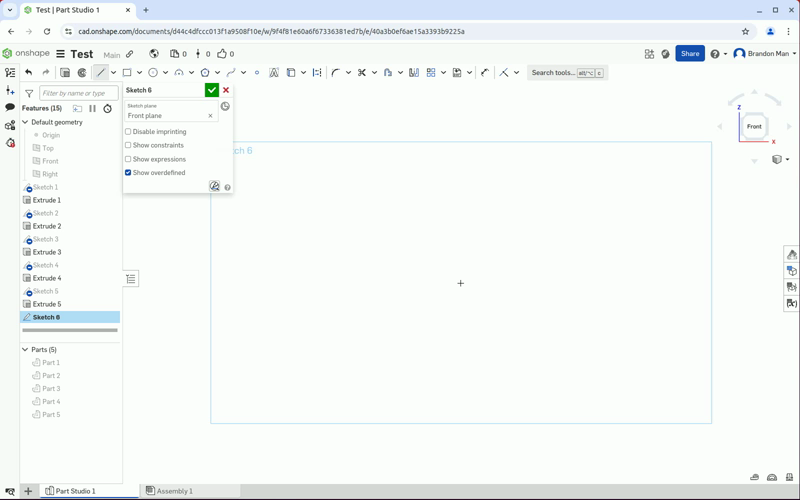
click(460, 282)
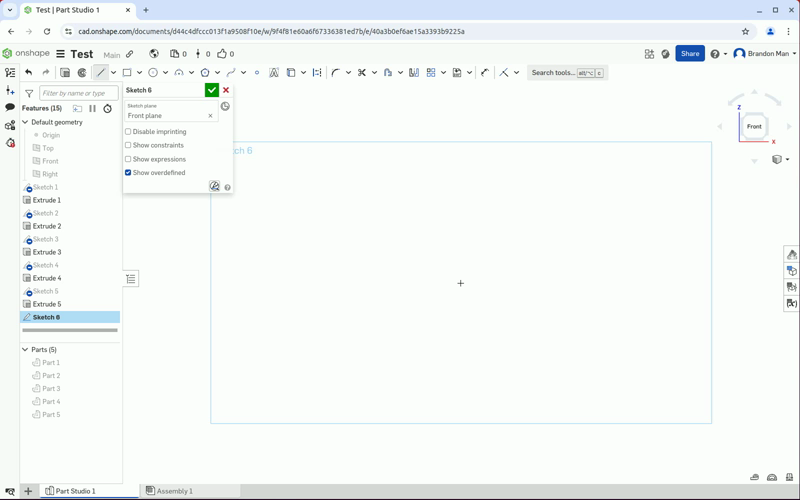
key_up(shift)
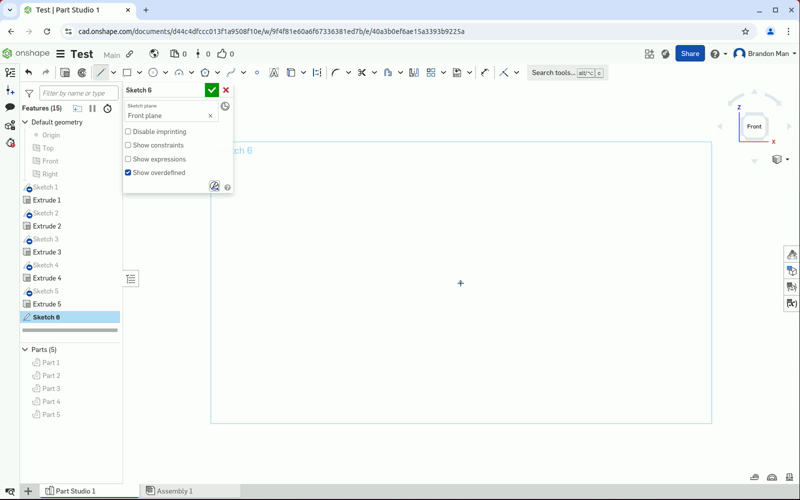
key_down(shift)
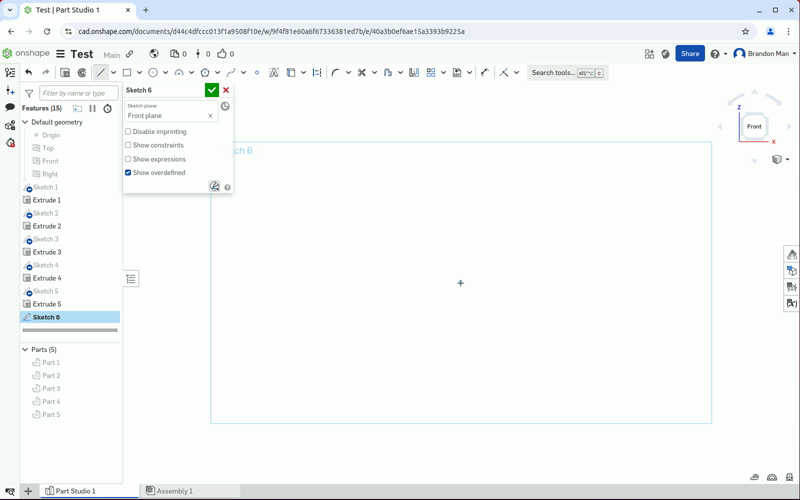
mouse_move(552, 299)
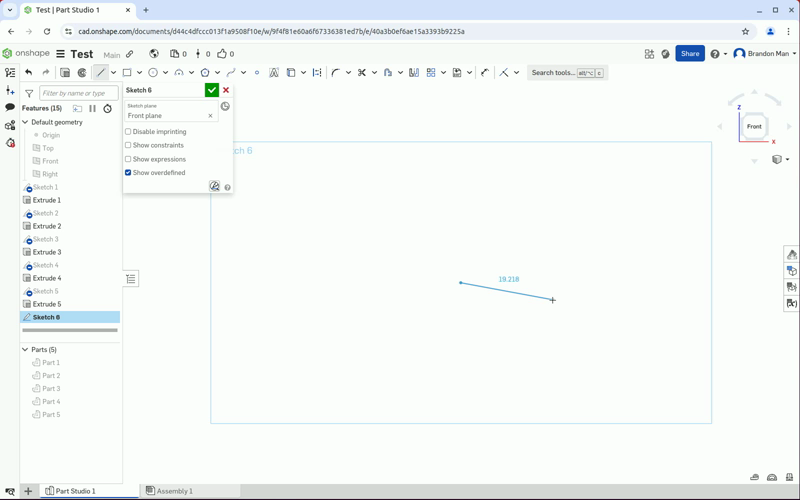
click(552, 299)
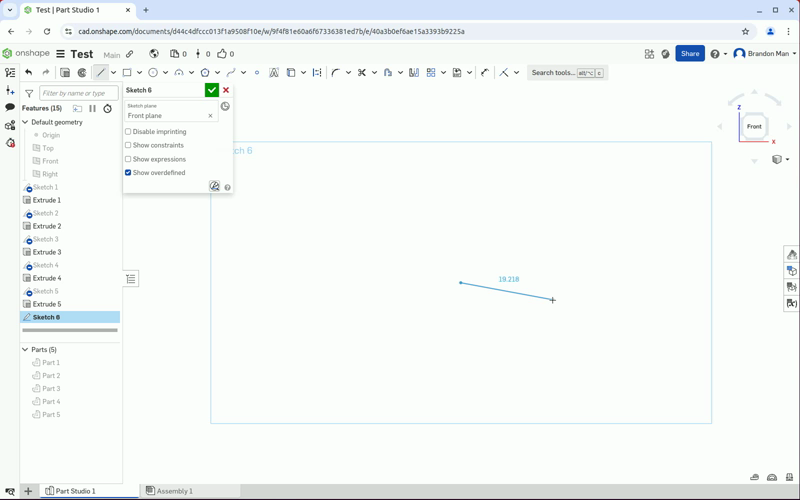
key_up(shift)
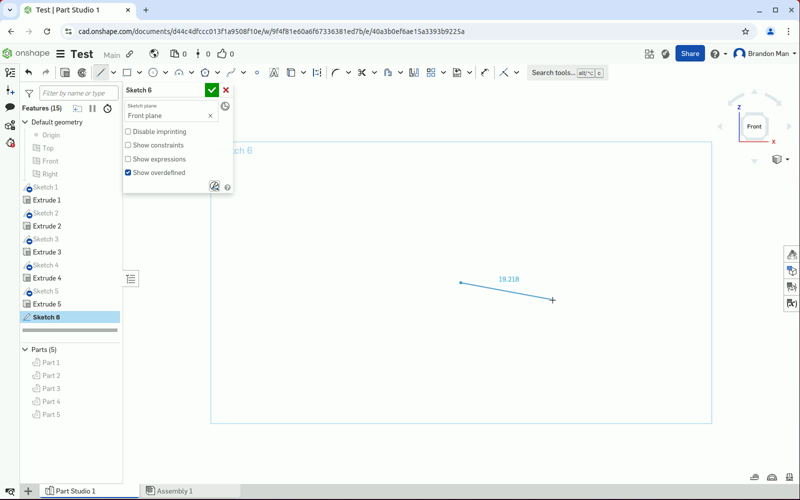
key(esc)
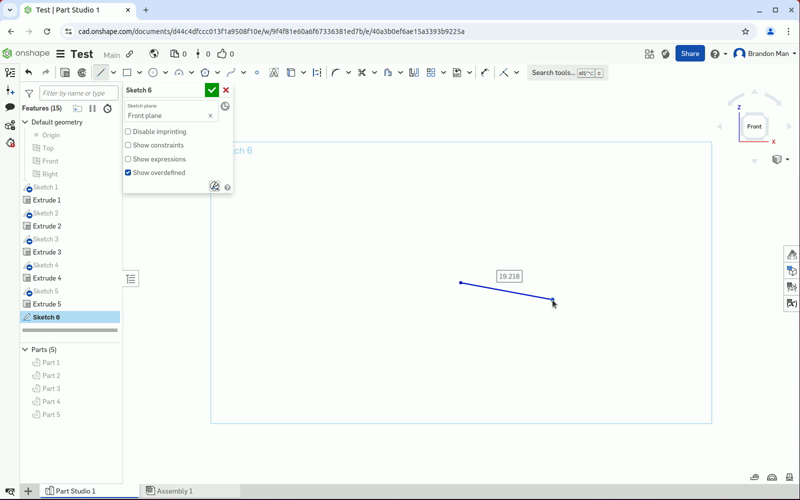
key(a)
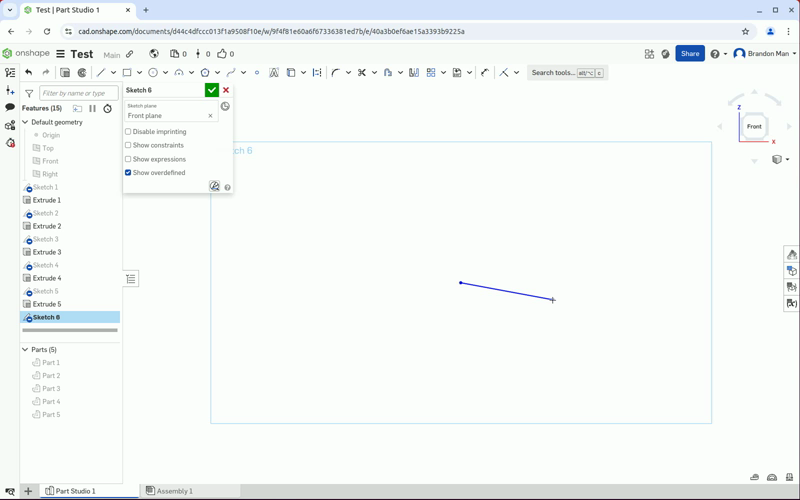
mouse_move(552, 299)
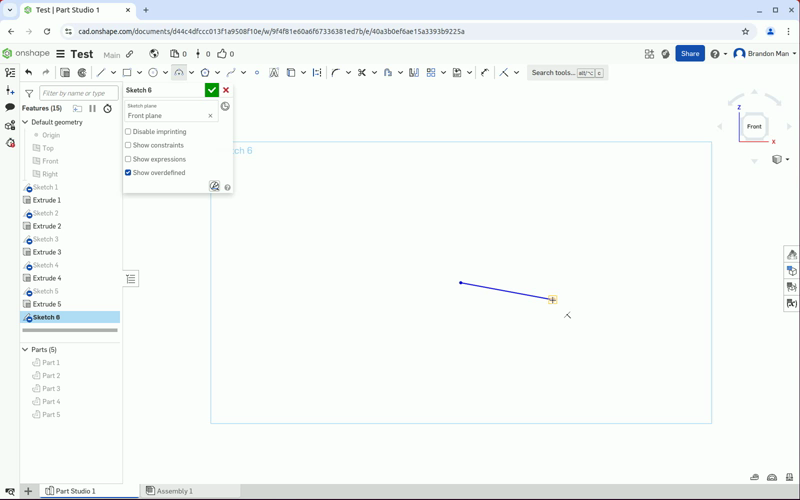
click(552, 299)
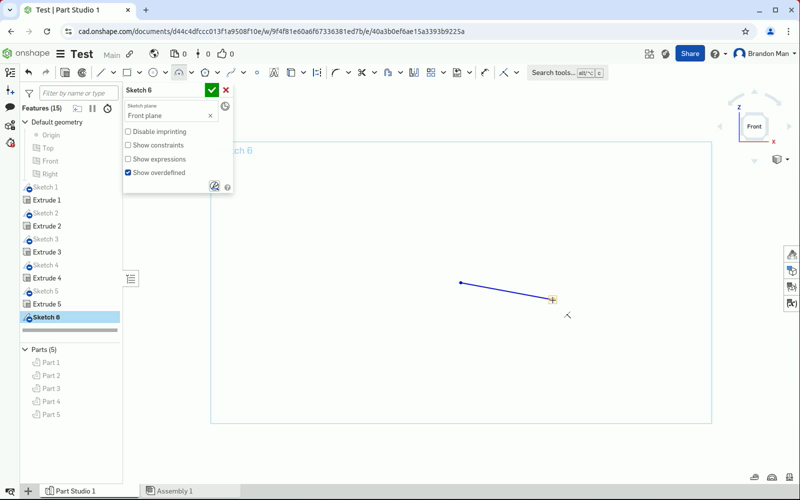
key_down(shift)
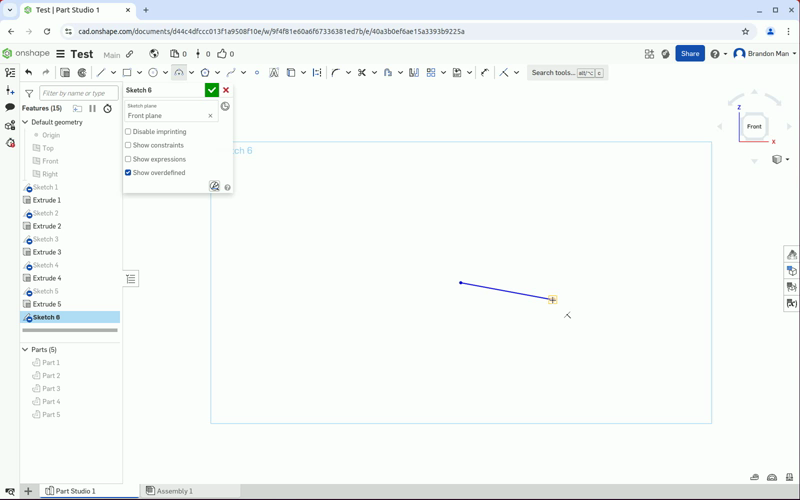
mouse_move(554, 282)
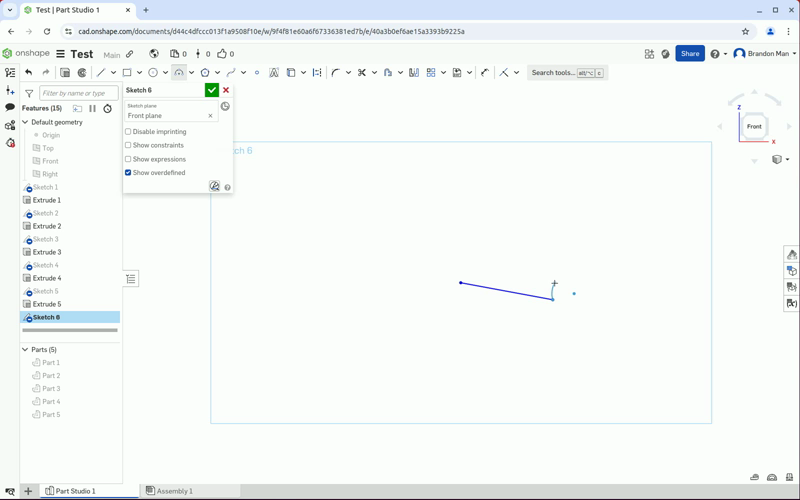
click(554, 282)
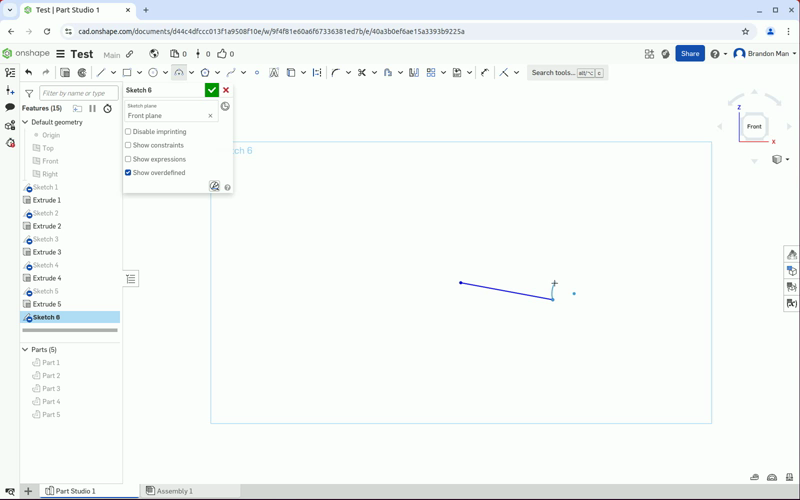
mouse_move(554, 291)
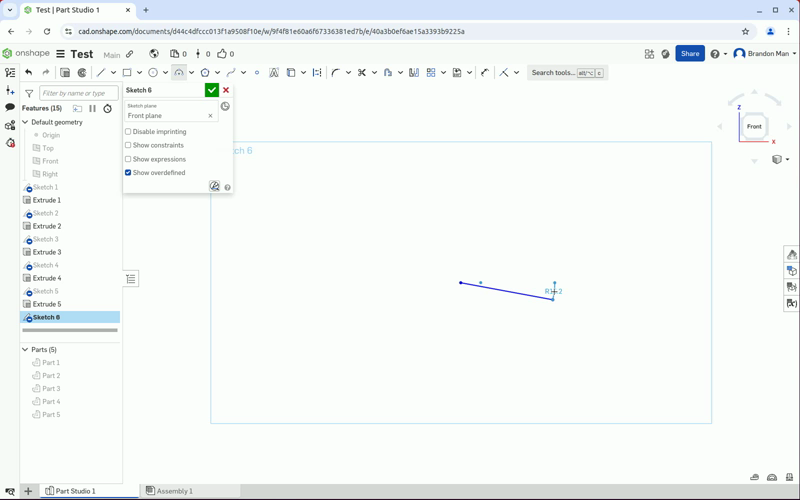
click(554, 291)
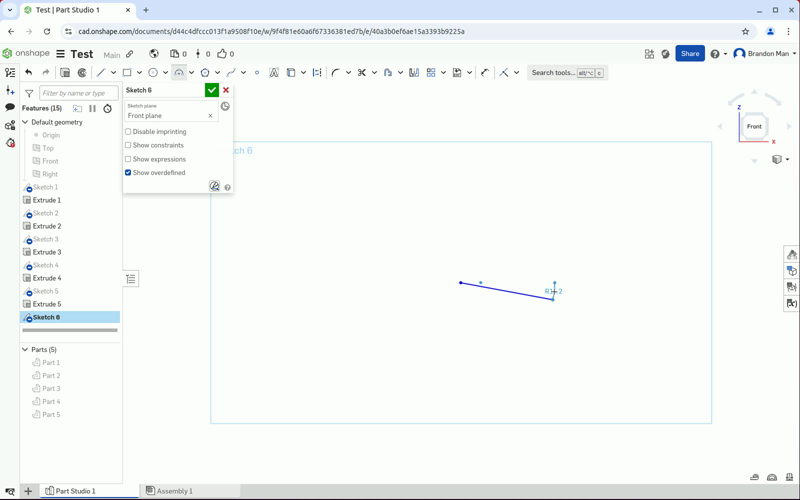
key_up(shift)
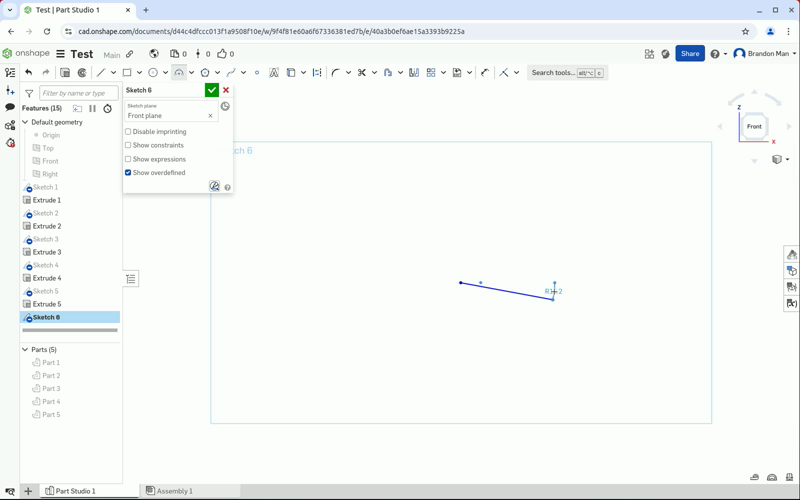
key(esc)
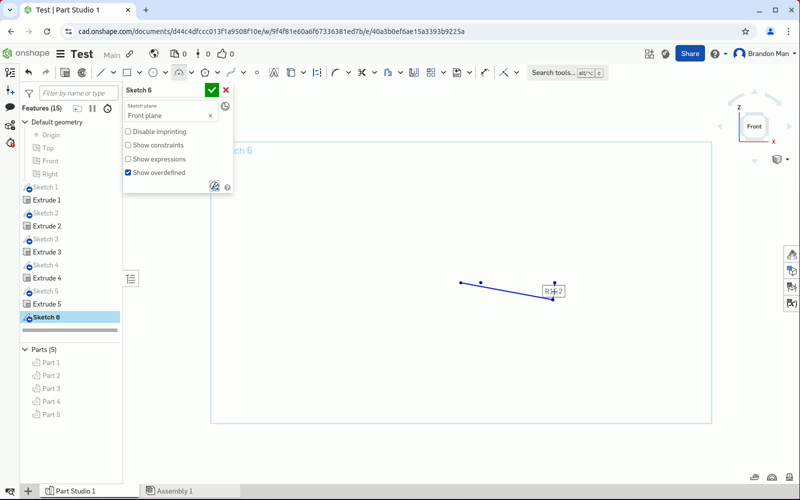
key(l)
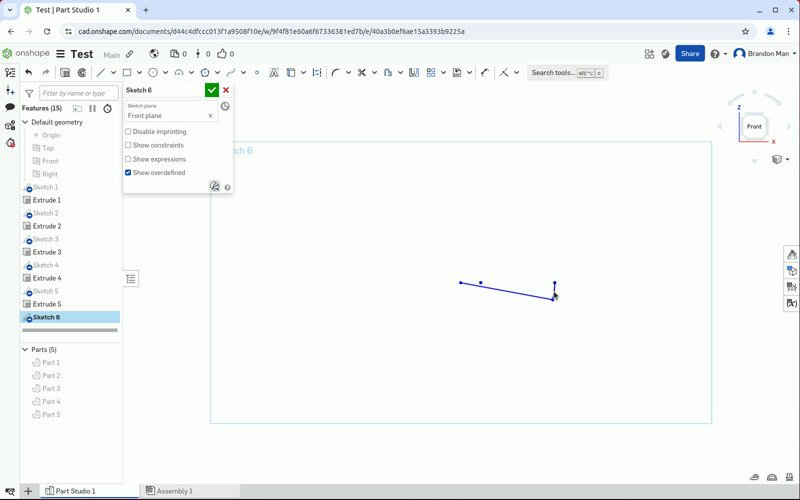
mouse_move(554, 282)
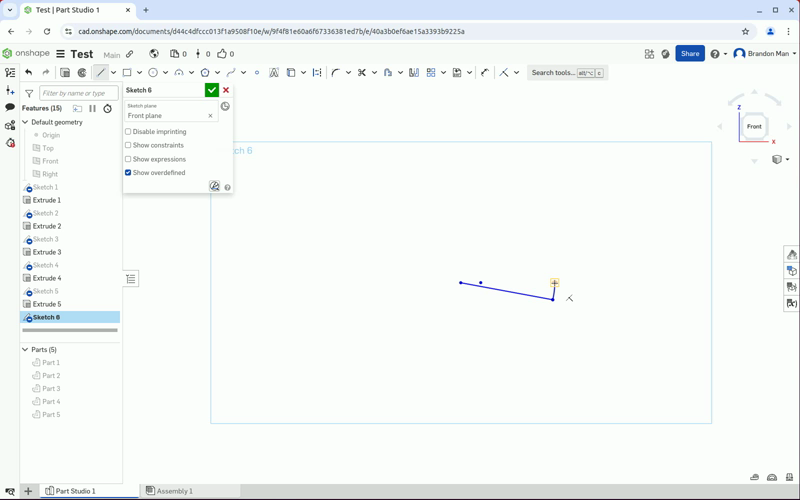
click(554, 282)
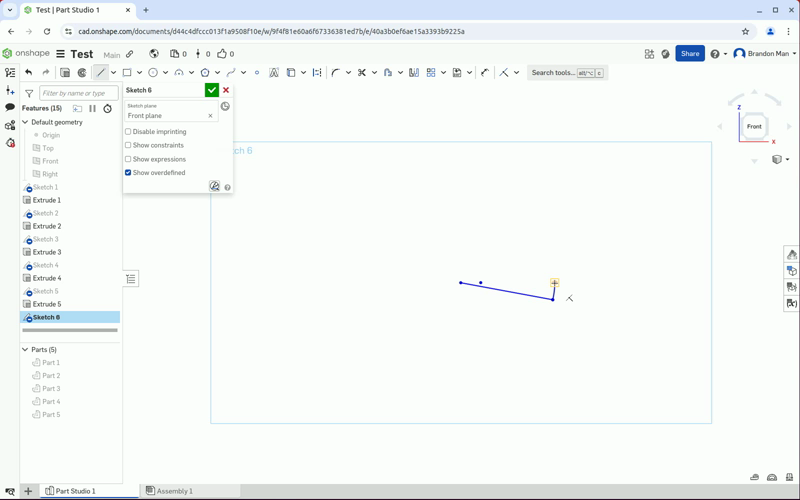
key_down(shift)
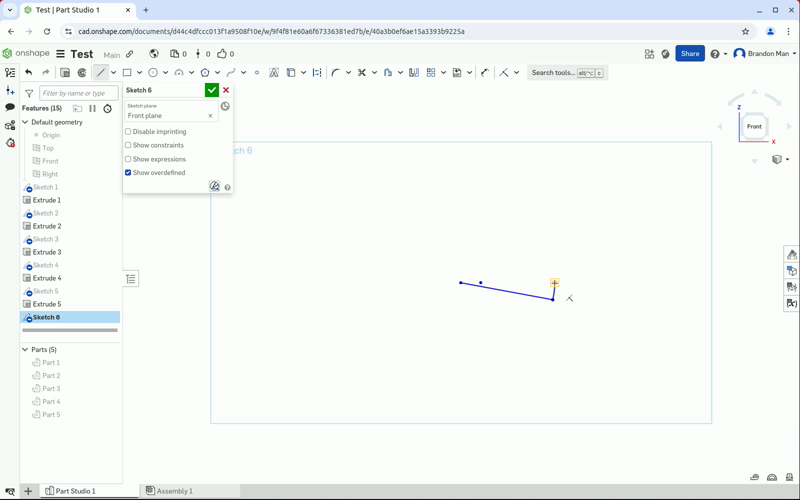
mouse_move(460, 282)
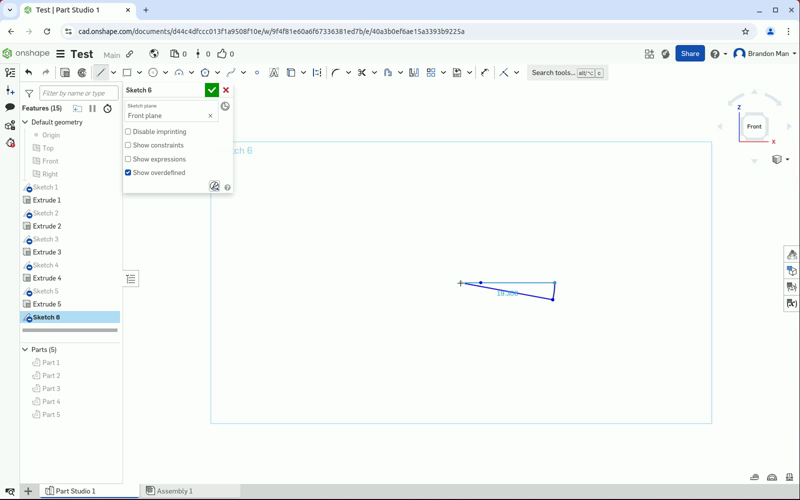
key_up(shift)
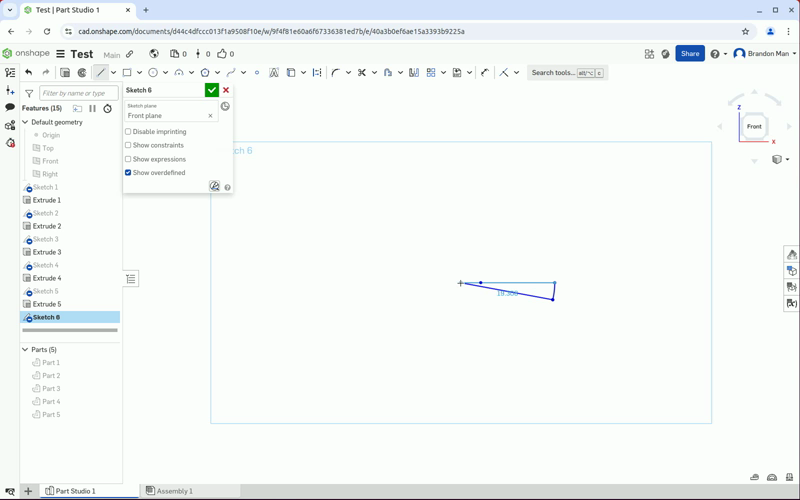
click(460, 282)
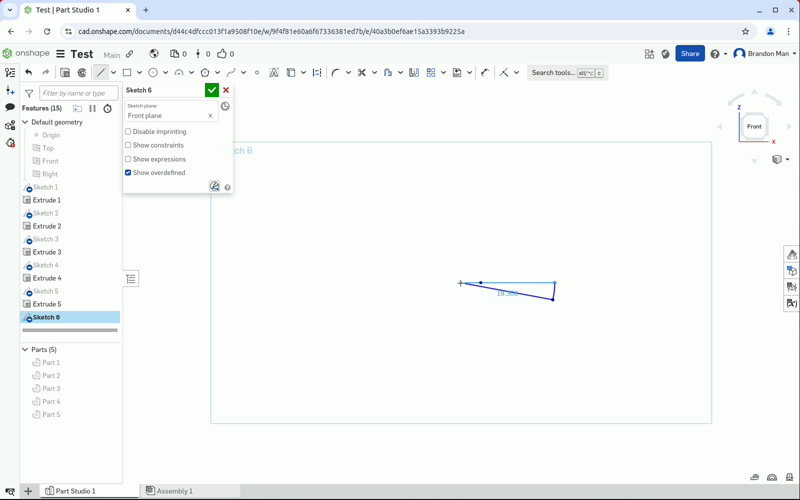
key(esc)
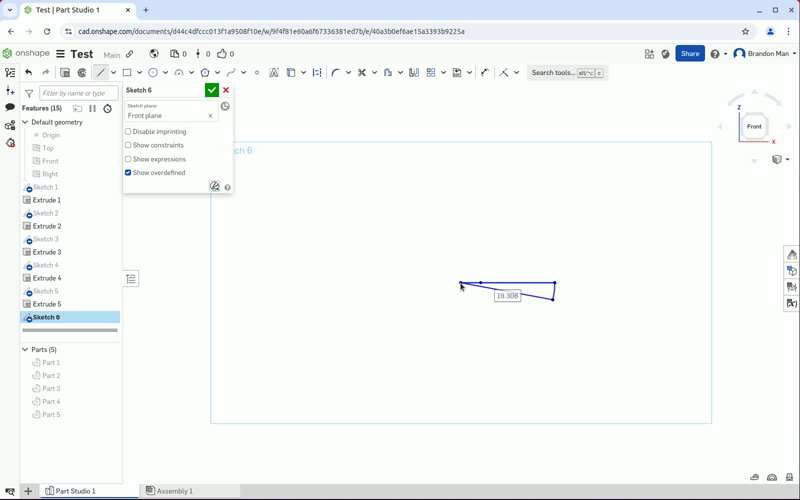
mouse_move(547, 295)
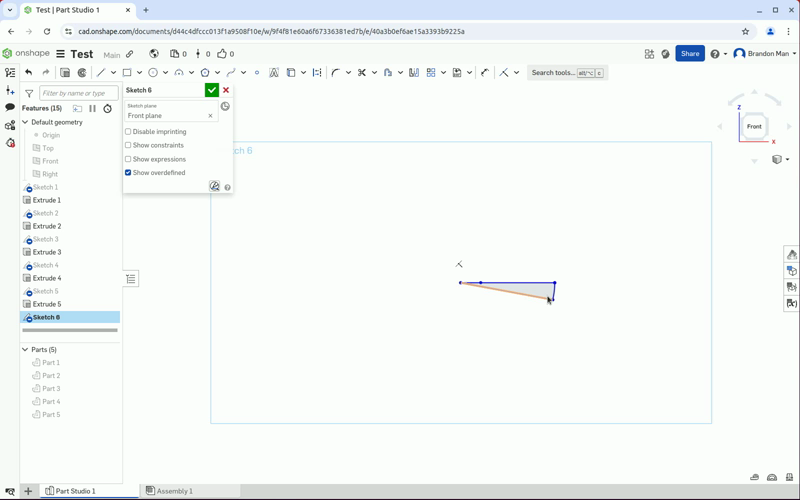
scroll(6)
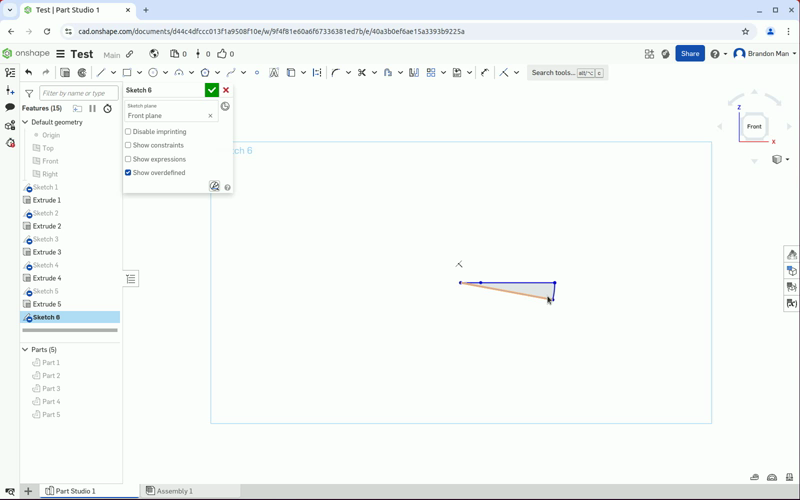
scroll(6)
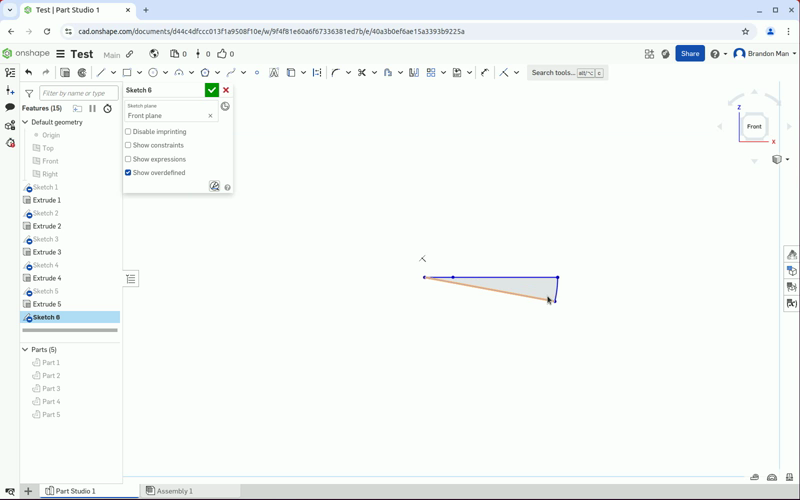
scroll(6)
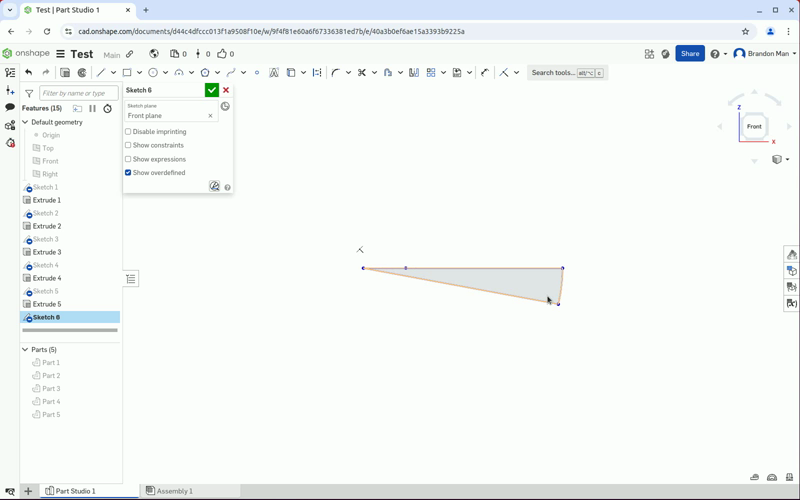
scroll(6)
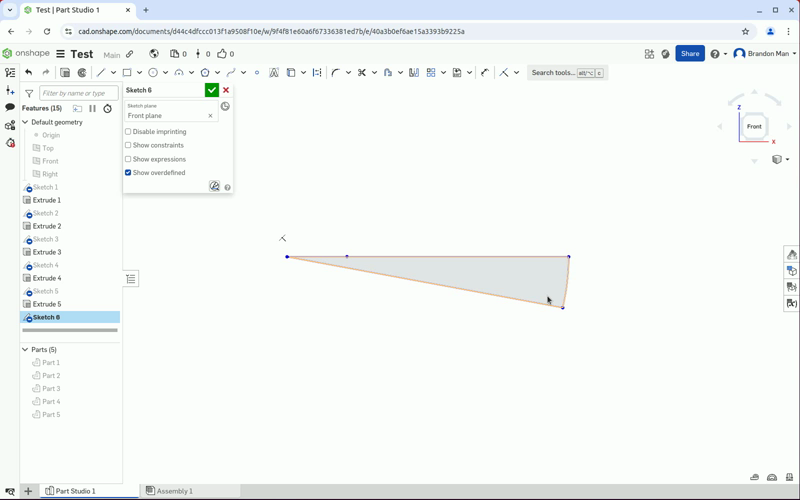
scroll(6)
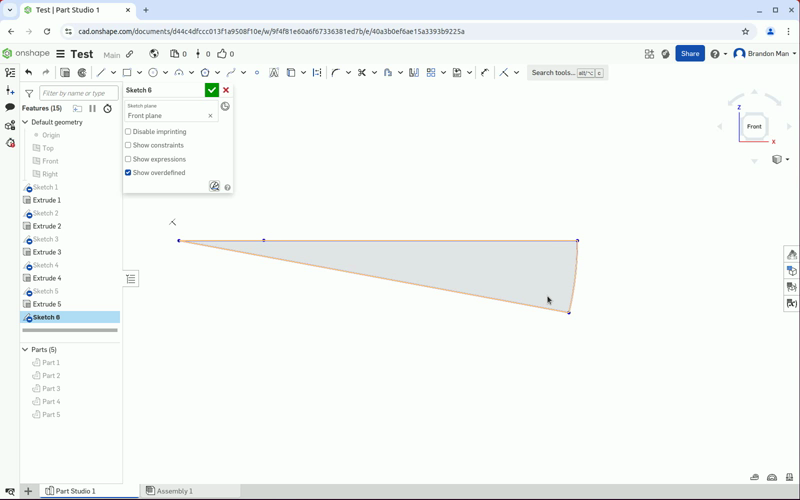
scroll(6)
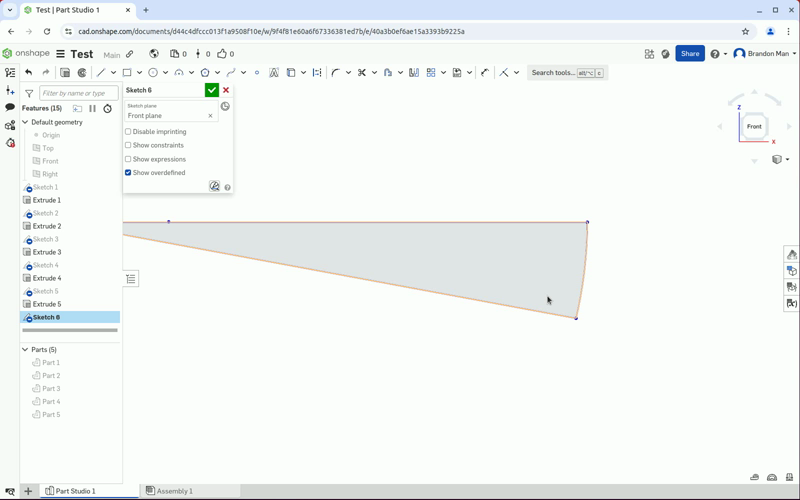
scroll(6)
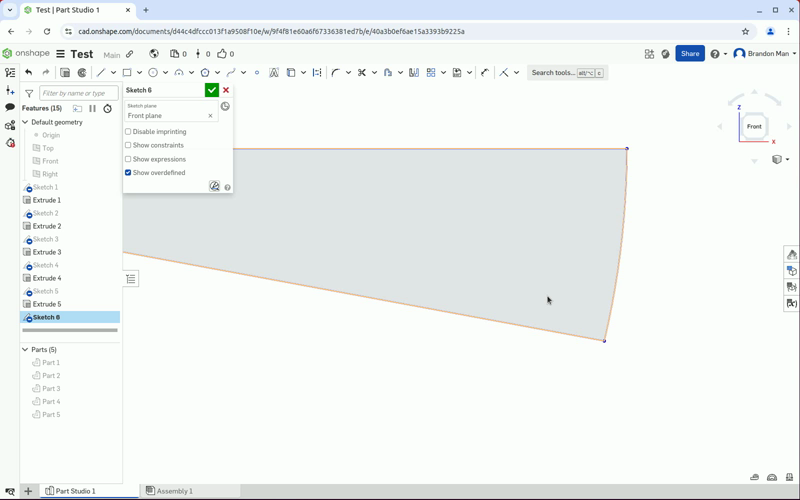
click(547, 295)
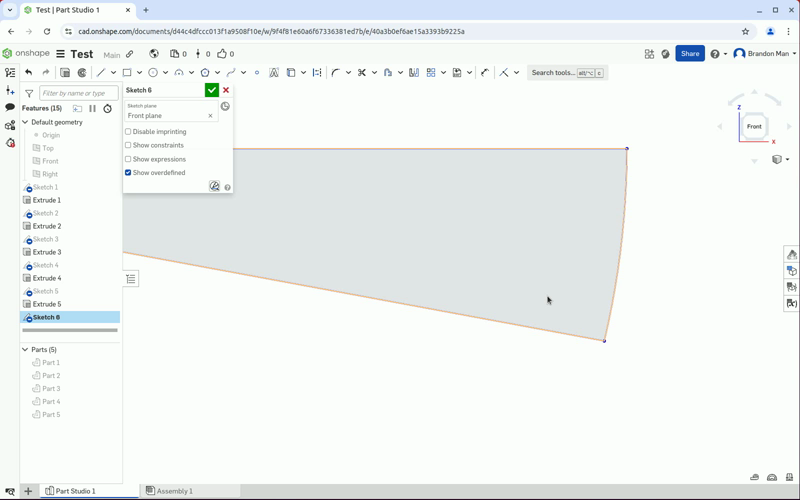
scroll(-6)
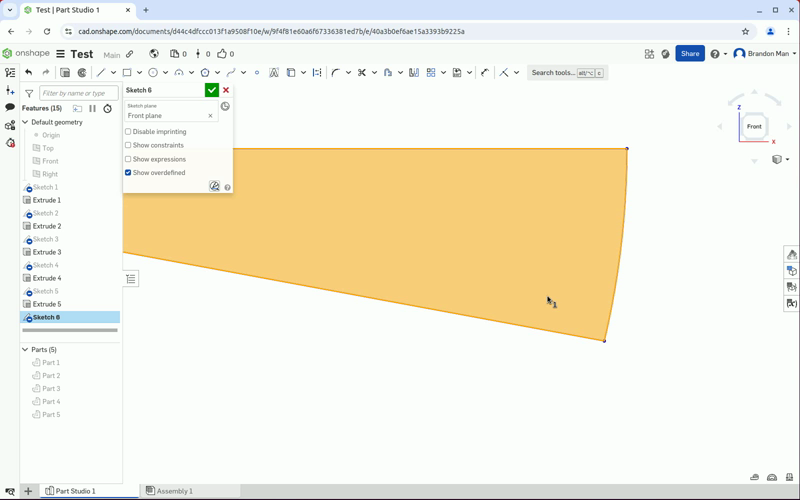
scroll(-6)
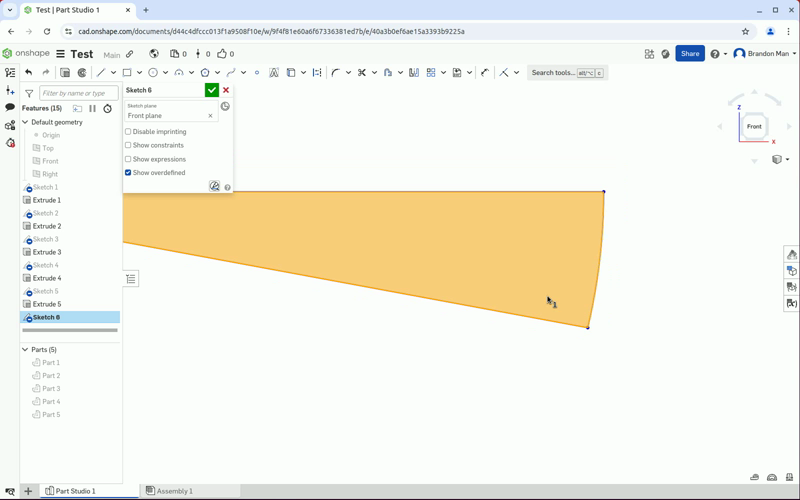
scroll(-6)
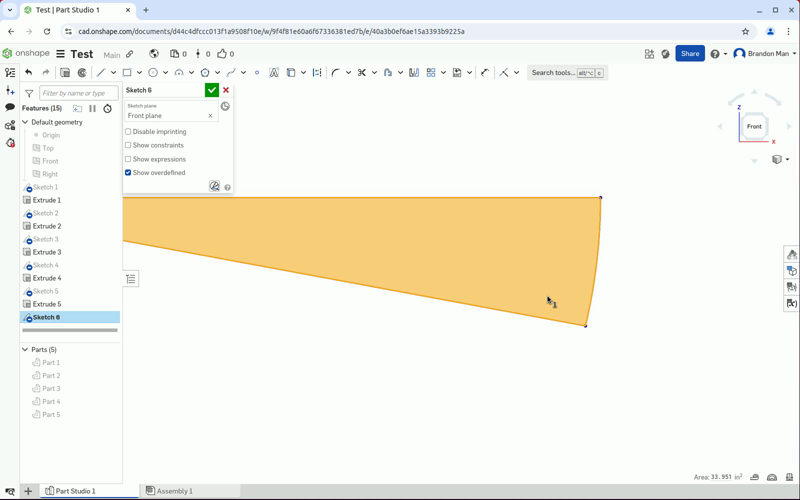
scroll(-6)
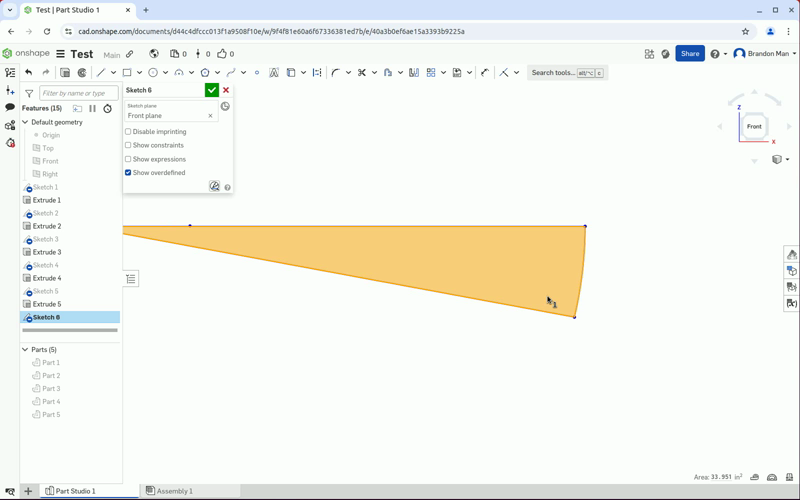
scroll(-6)
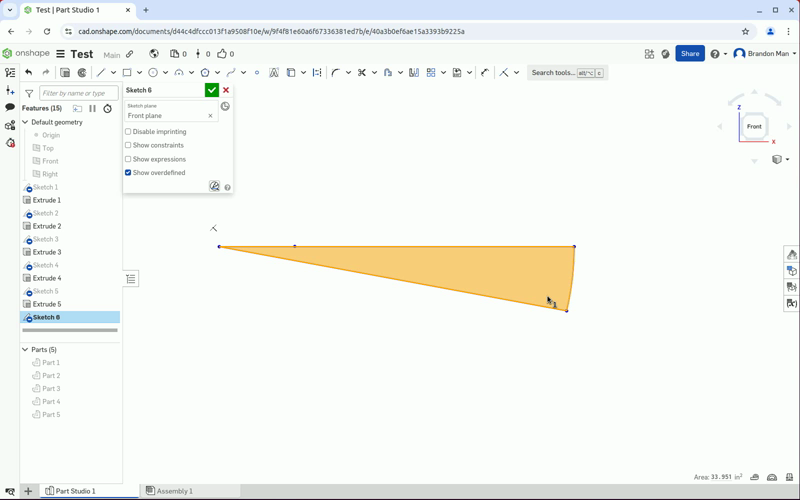
scroll(-6)
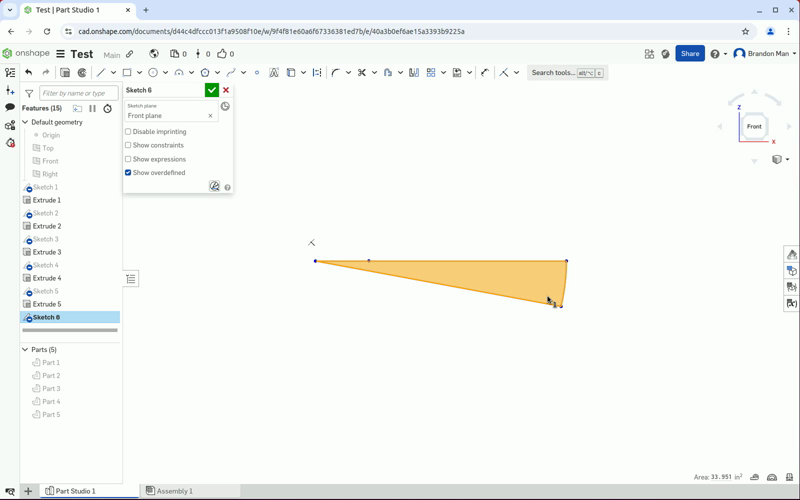
scroll(-6)
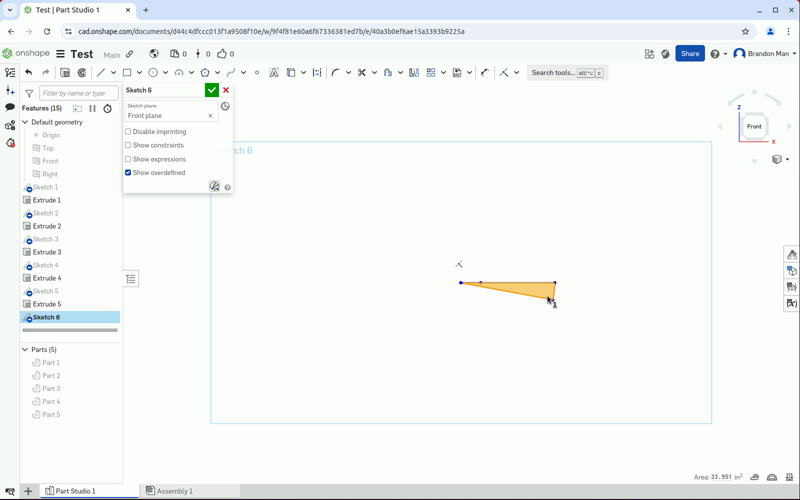
mouse_move(73, 352)
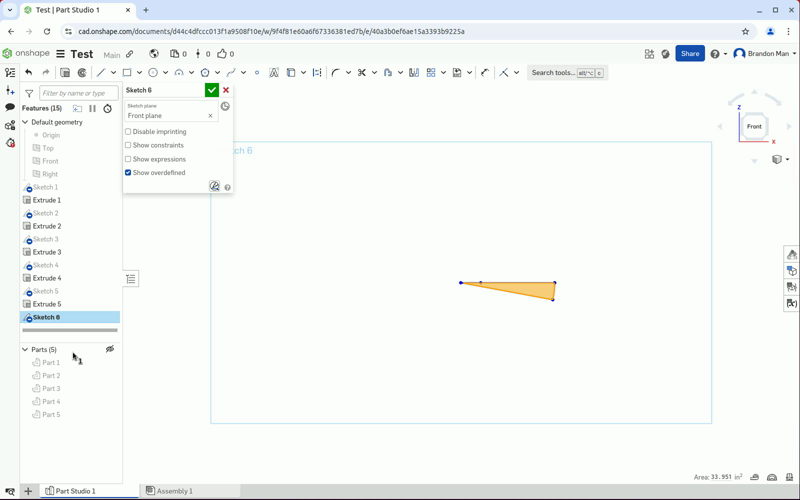
key(shift+y)
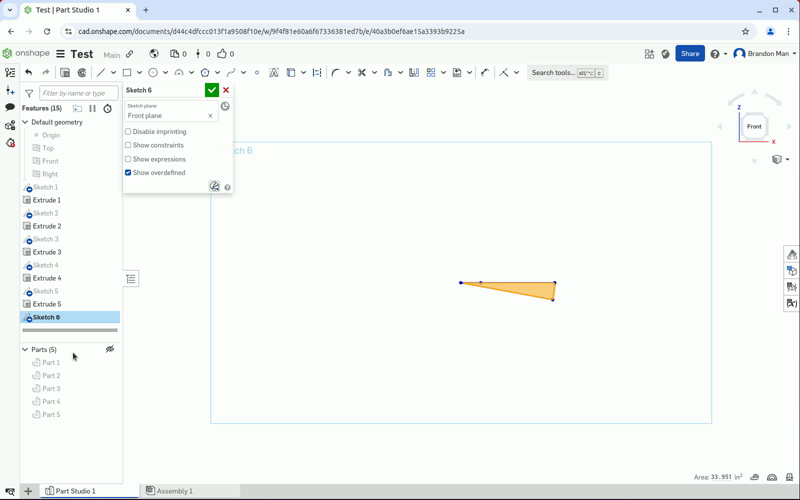
key(shift+e)
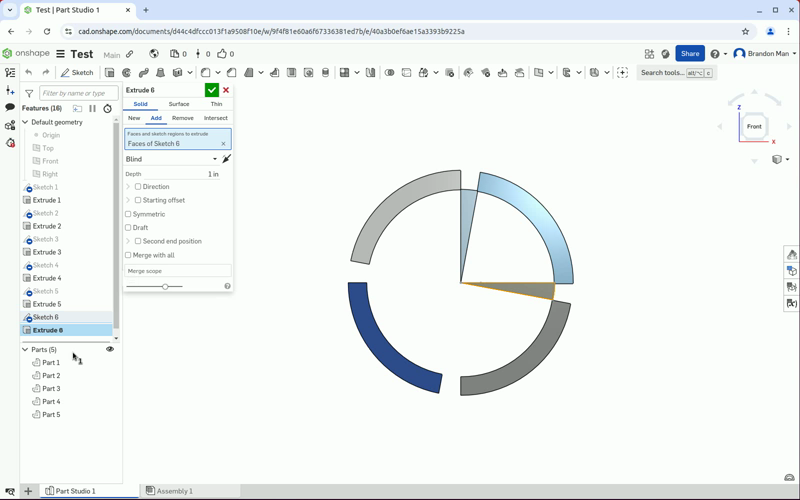
mouse_move(143, 106)
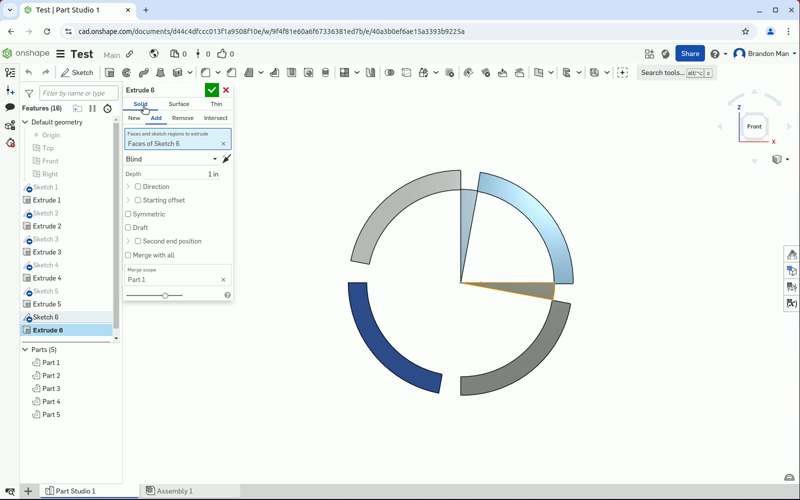
click(143, 106)
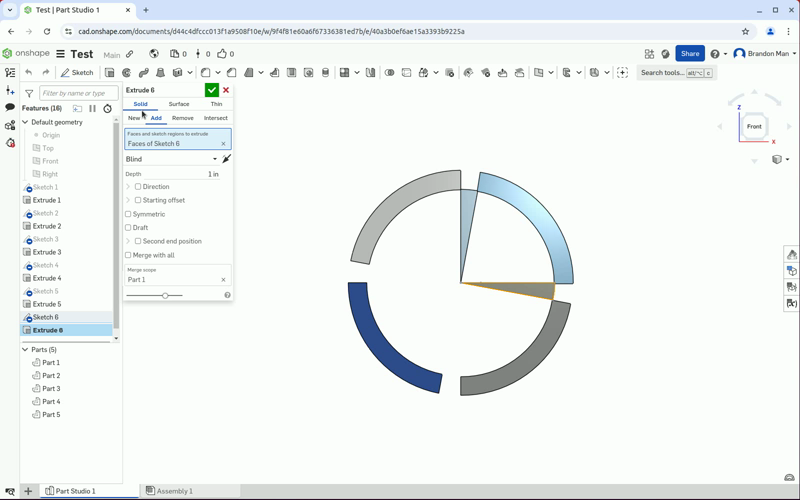
mouse_move(137, 120)
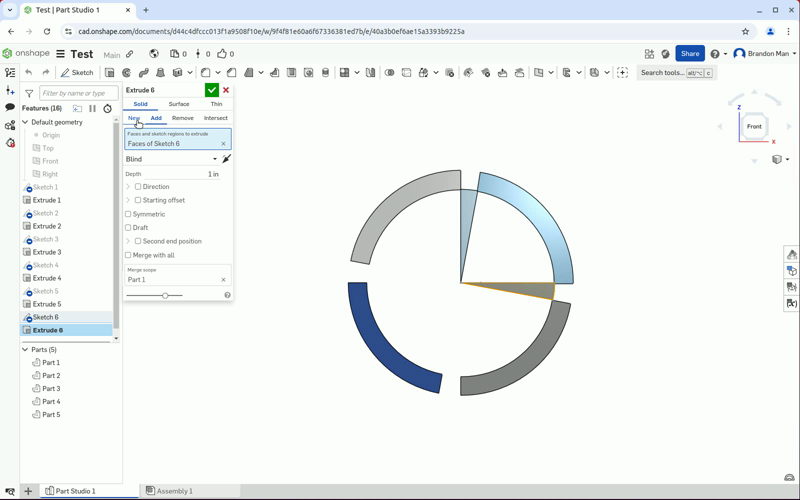
click(137, 120)
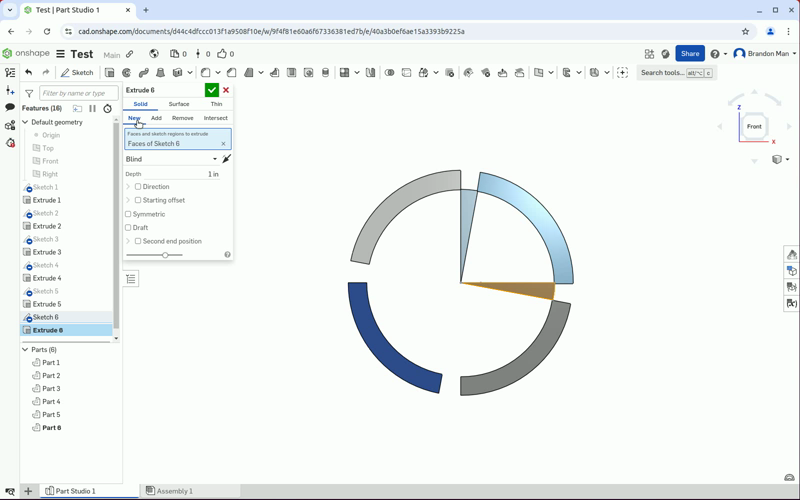
key(tab, 4)
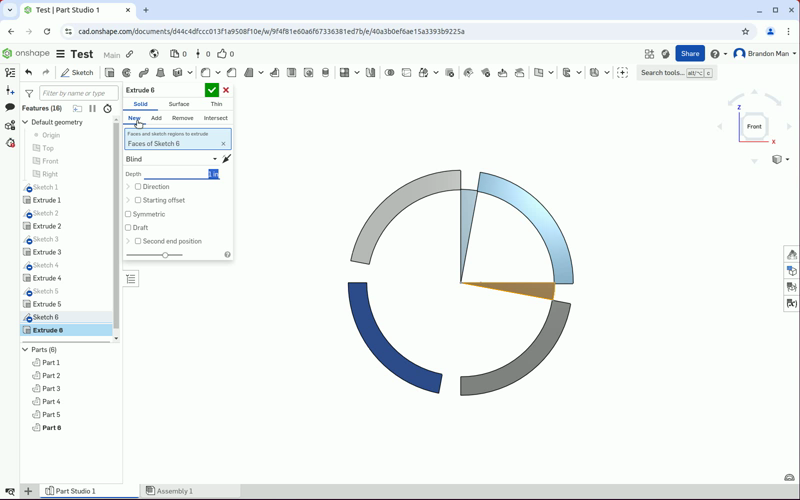
text(9.628)
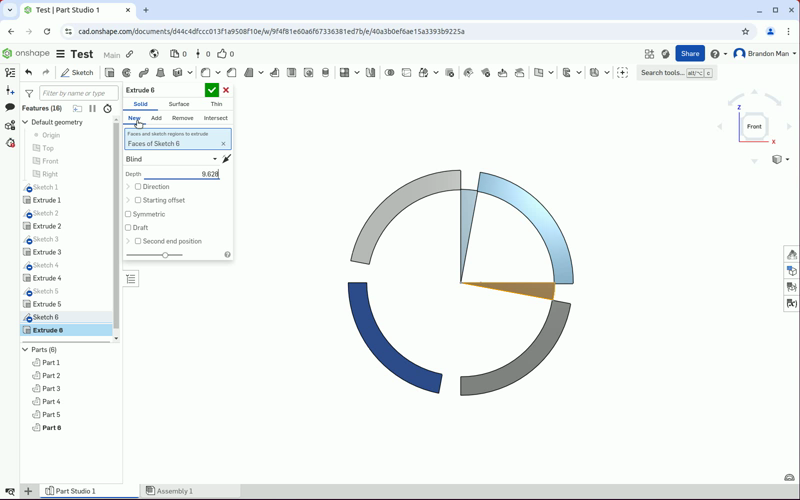
key(enter)
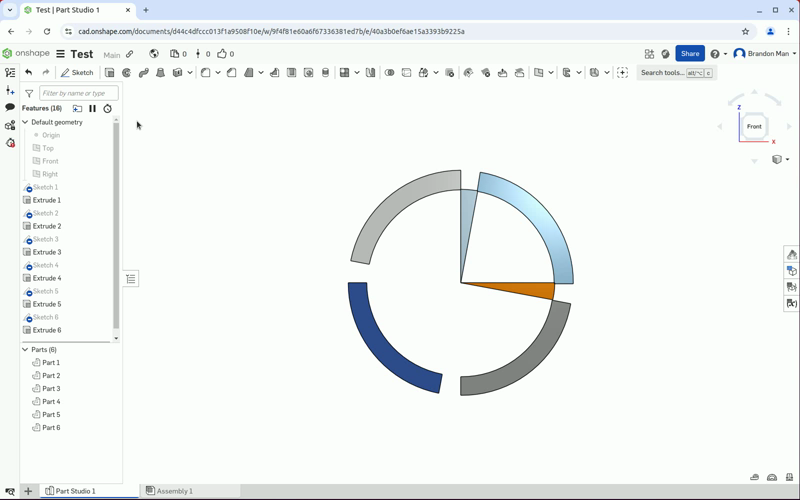
key(shift+h)
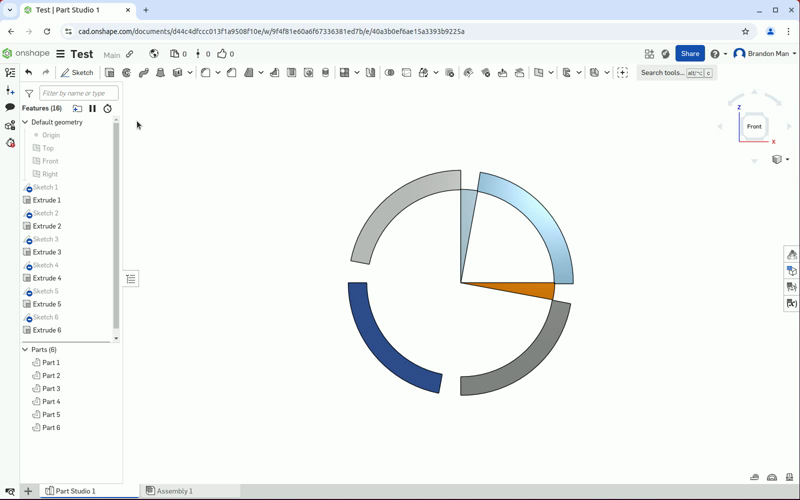
key(shift+h)
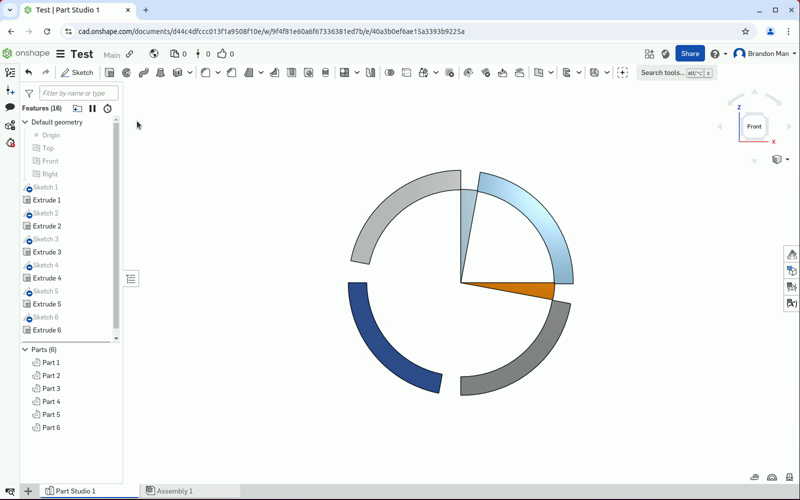
mouse_move(69, 189)
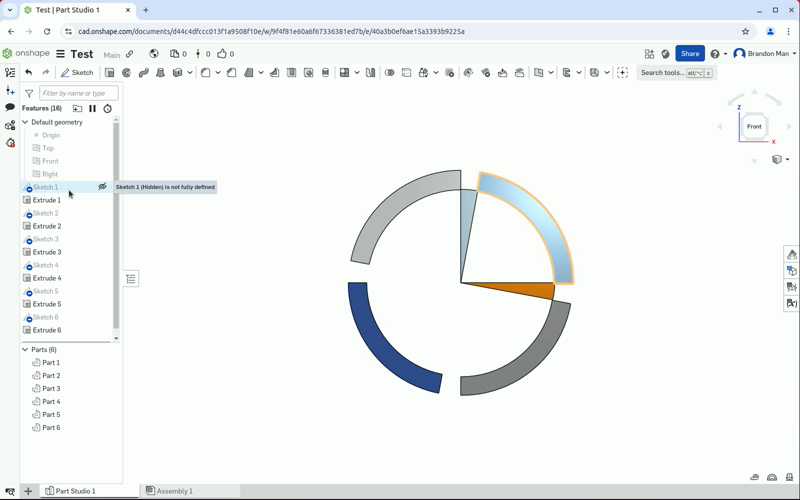
click(69, 189)
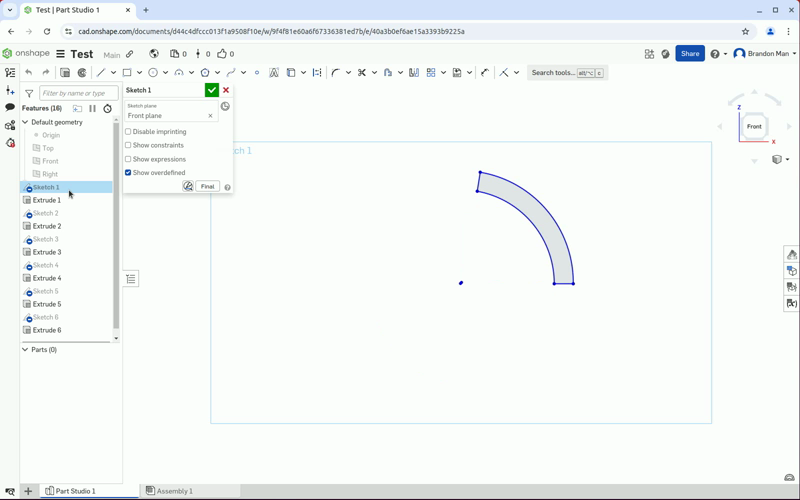
mouse_move(229, 92)
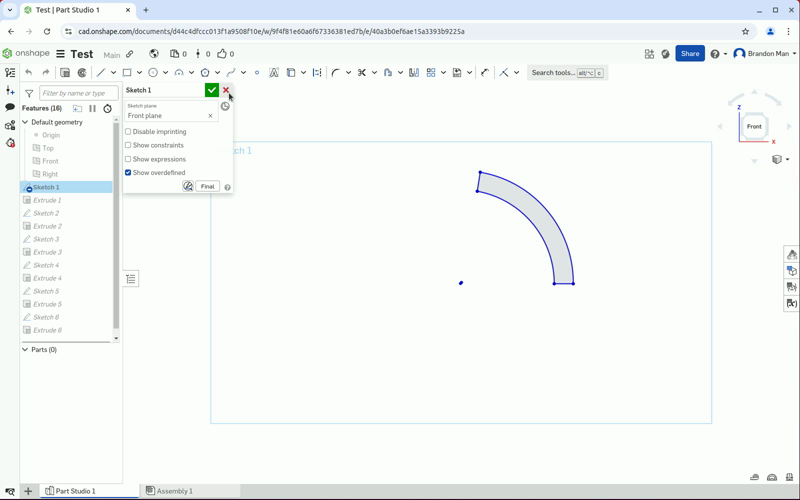
click(229, 92)
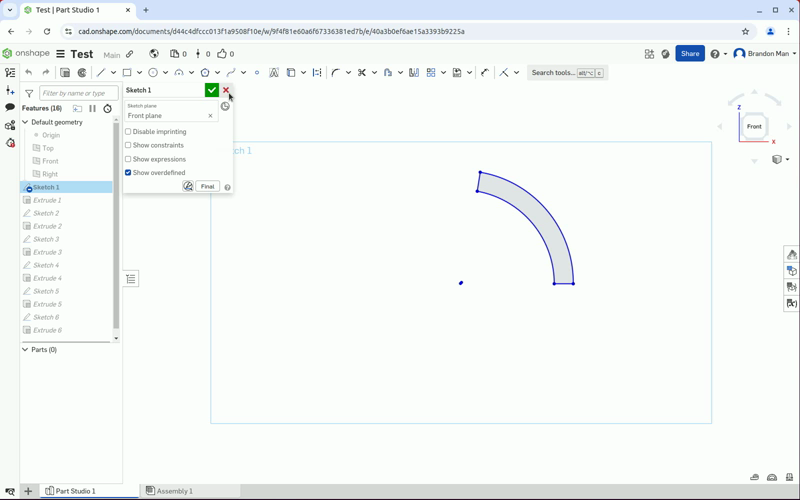
key(shift+s)
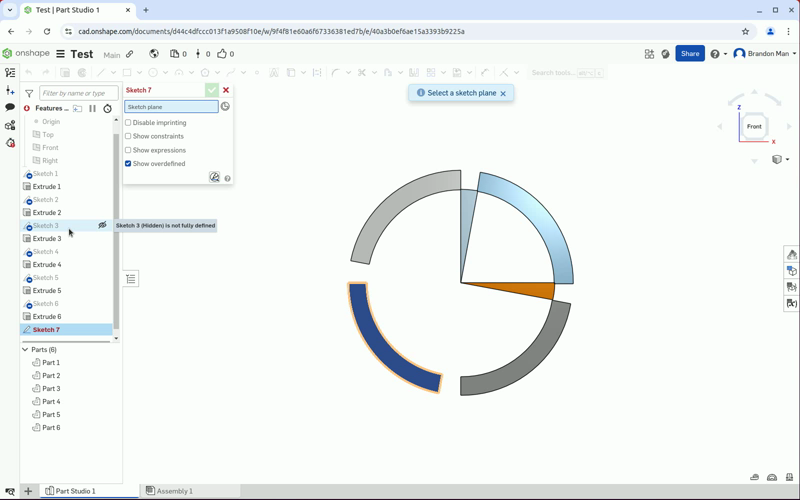
scroll(3)
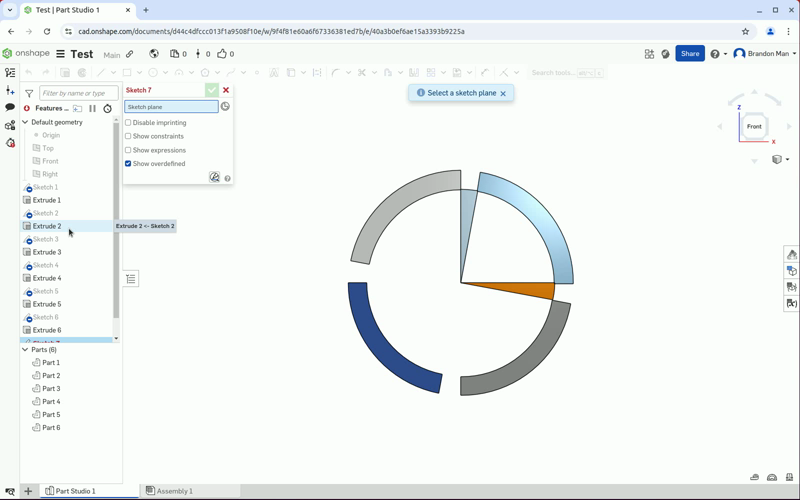
mouse_move(69, 163)
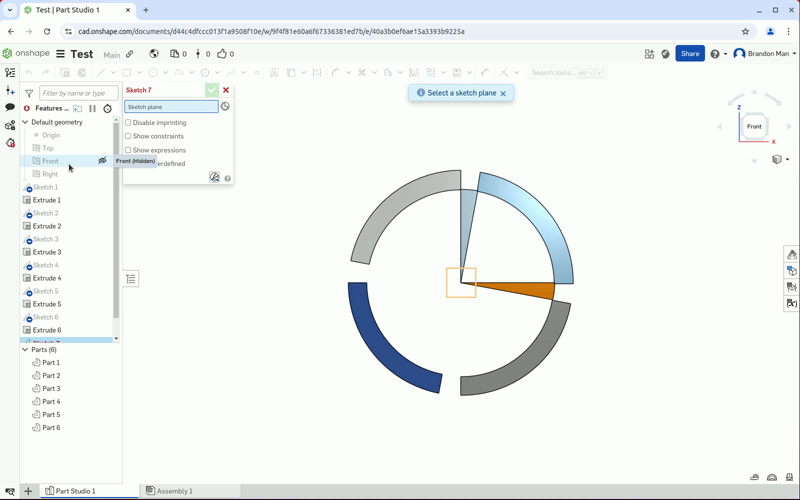
click(69, 163)
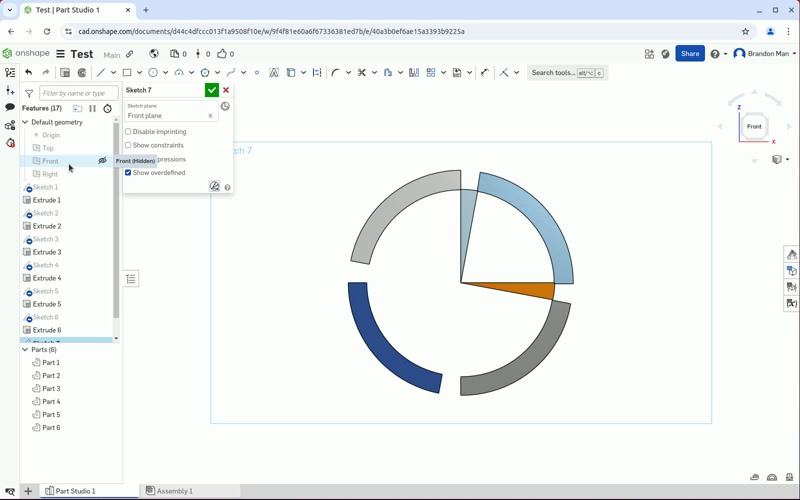
mouse_move(73, 352)
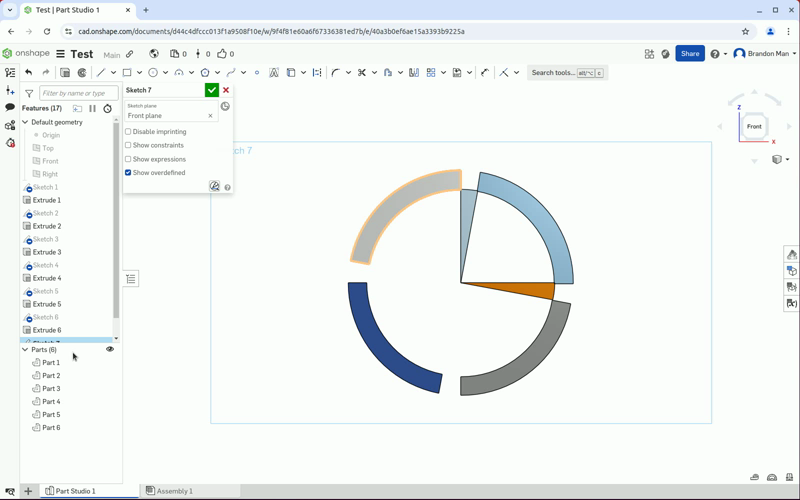
key(y)
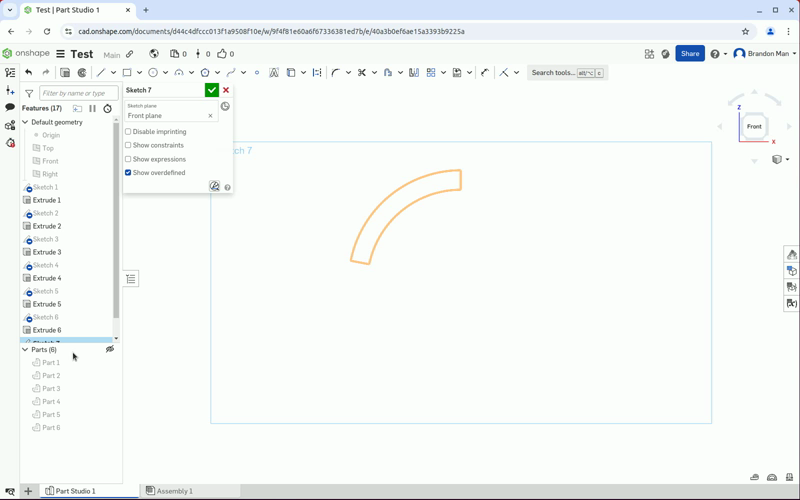
key(a)
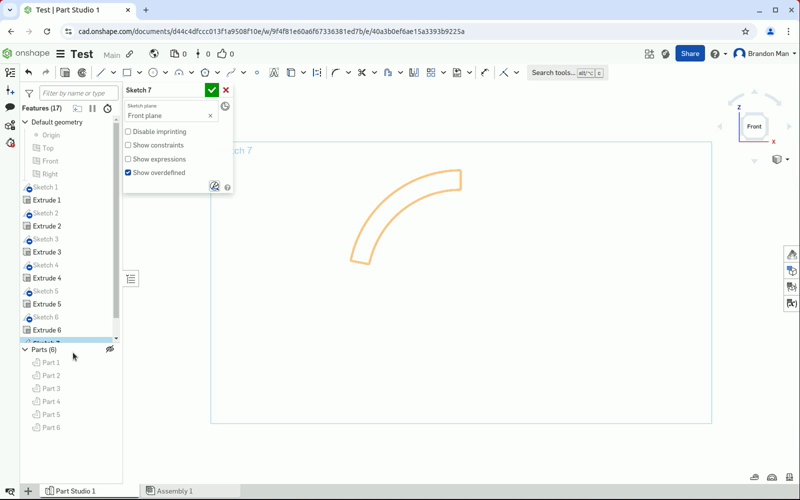
key_down(shift)
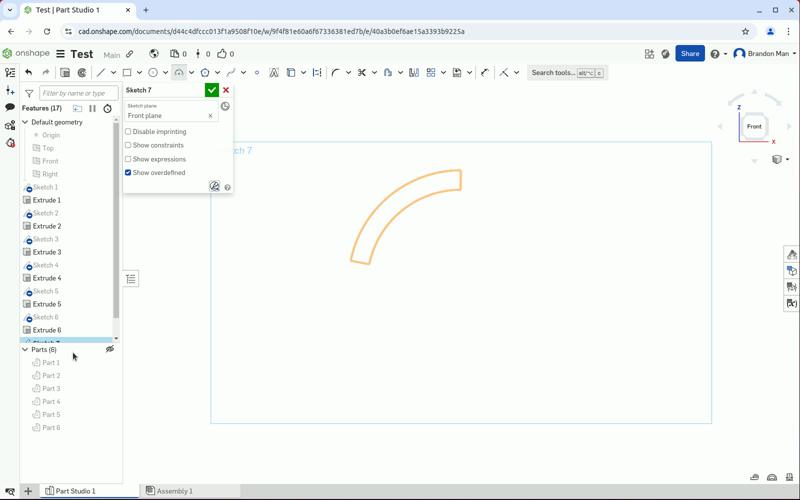
mouse_move(441, 374)
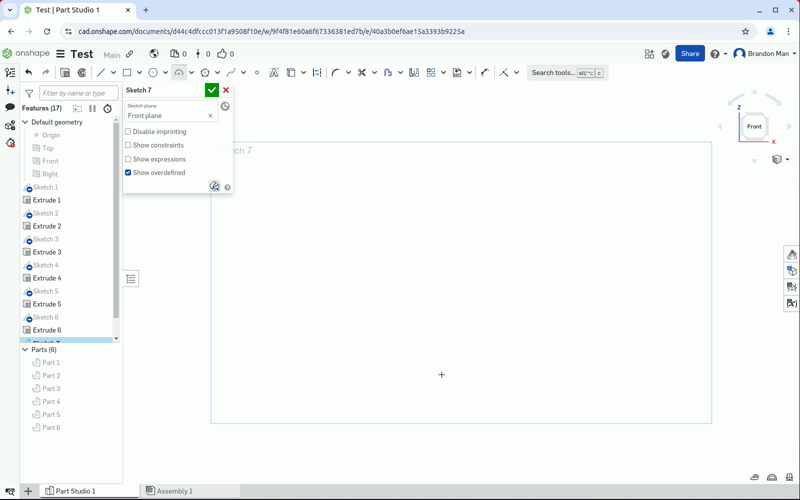
click(441, 374)
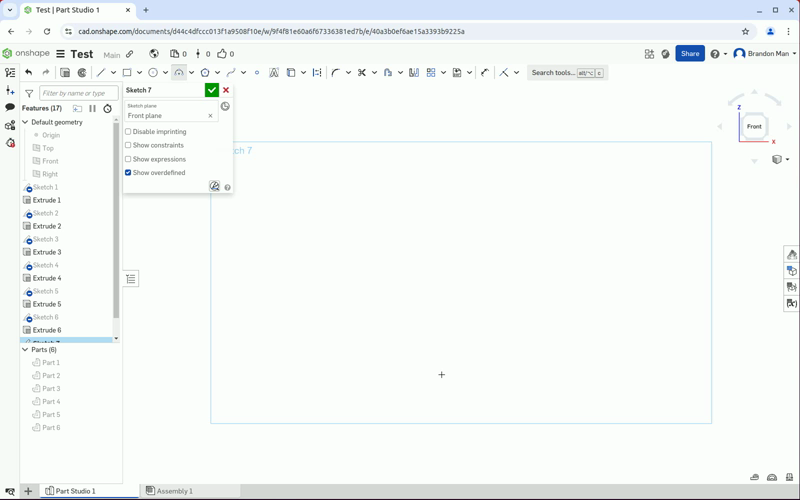
key_up(shift)
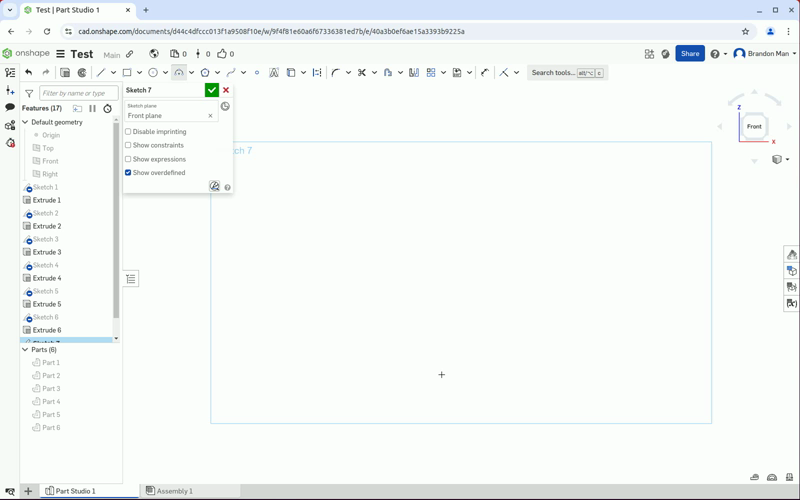
key_down(shift)
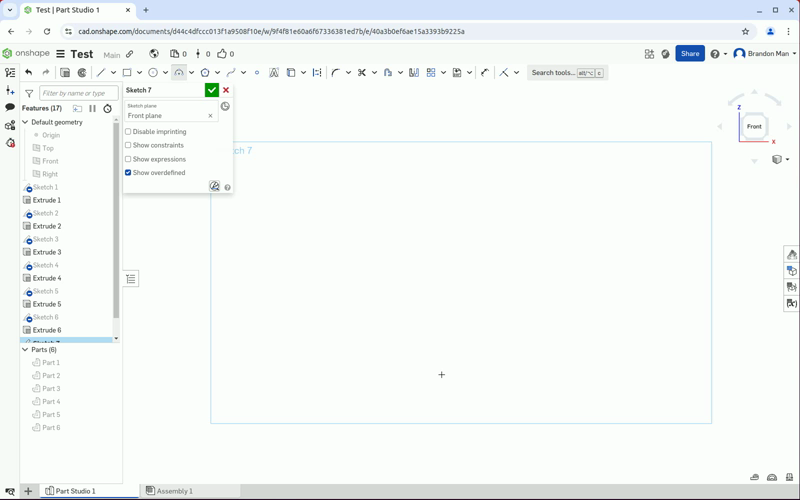
mouse_move(460, 376)
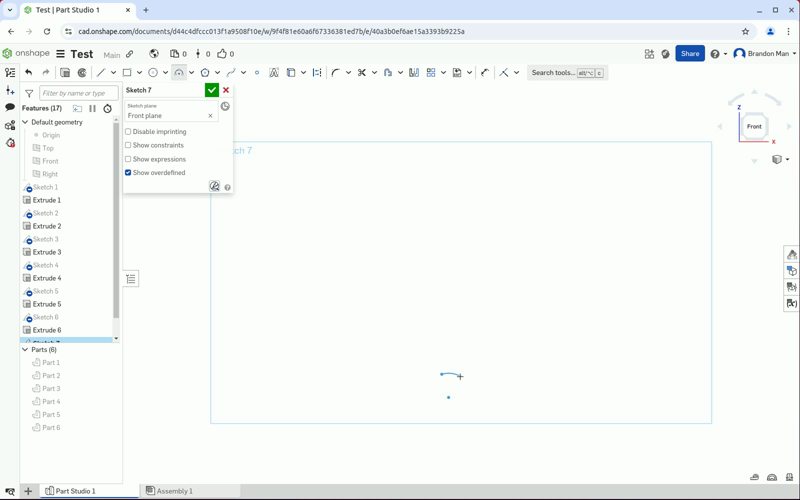
click(460, 376)
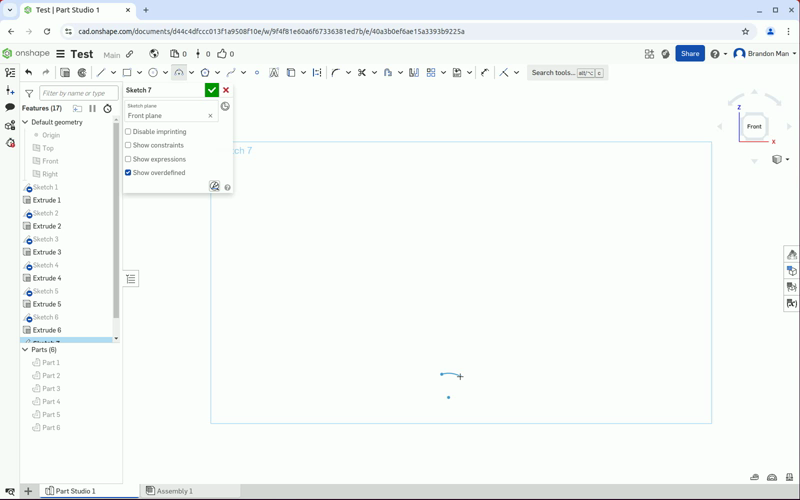
mouse_move(451, 374)
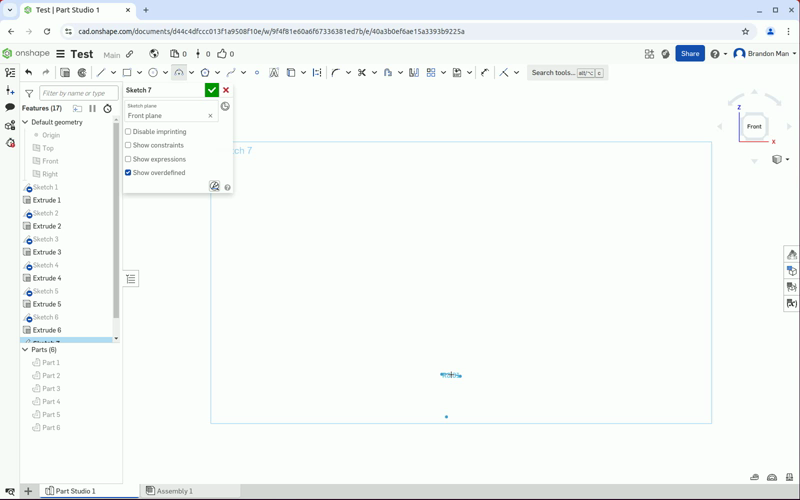
click(451, 374)
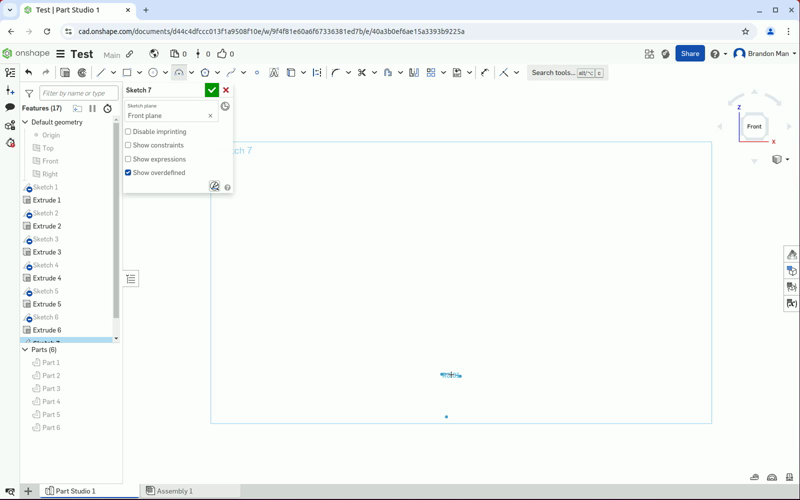
key_up(shift)
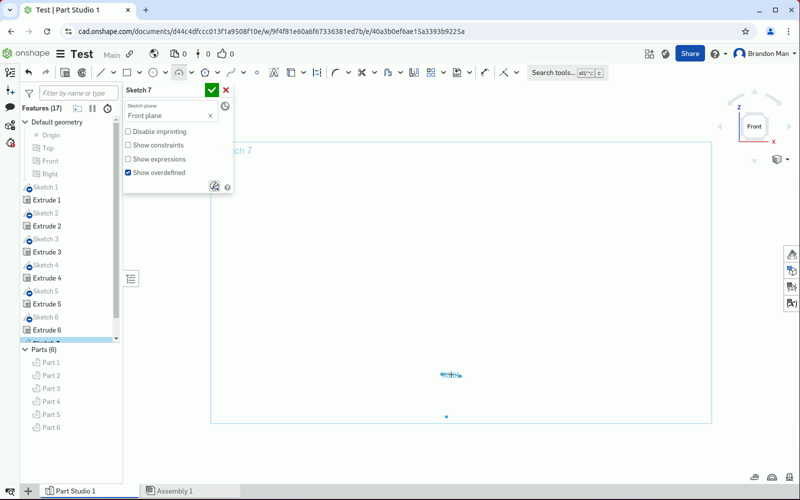
key(esc)
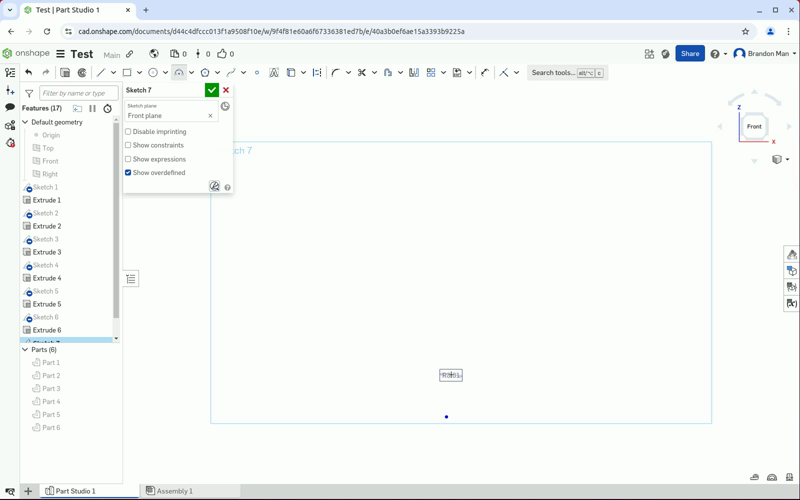
key(l)
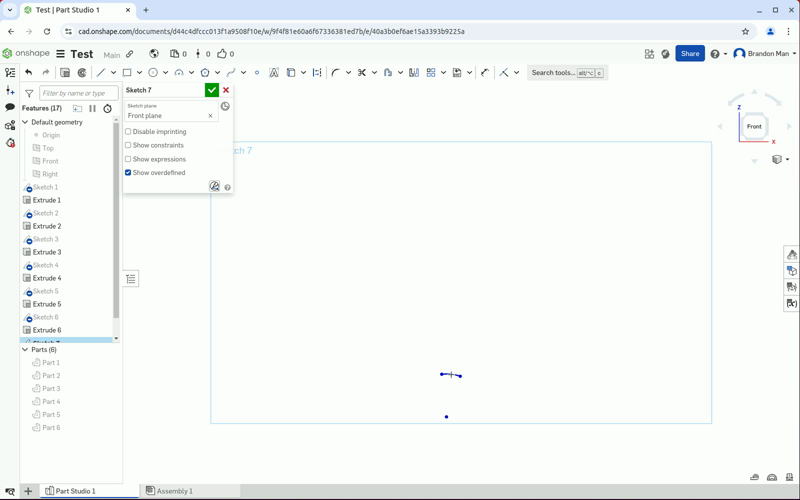
mouse_move(460, 376)
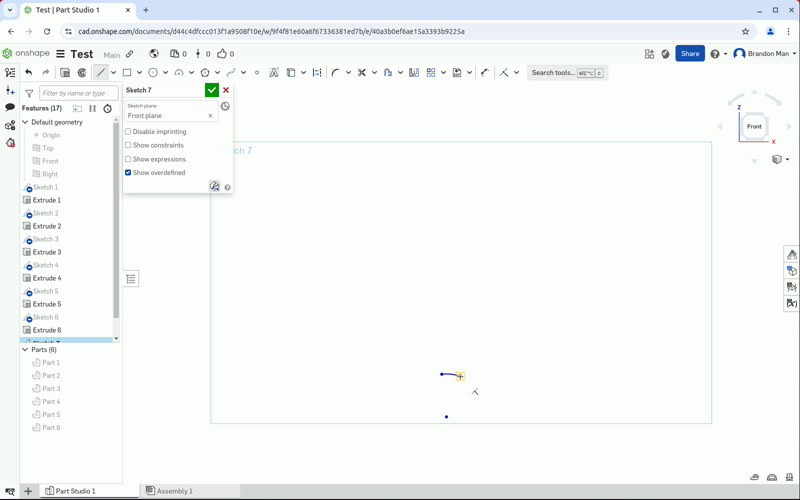
click(460, 376)
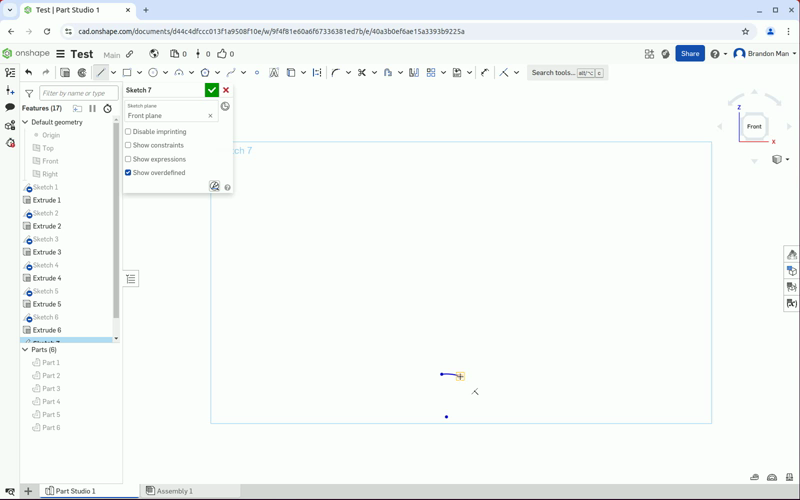
key_down(shift)
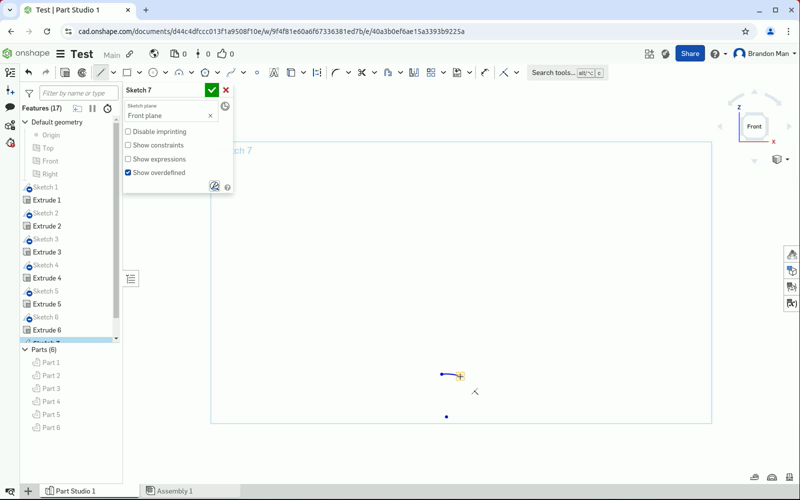
mouse_move(460, 282)
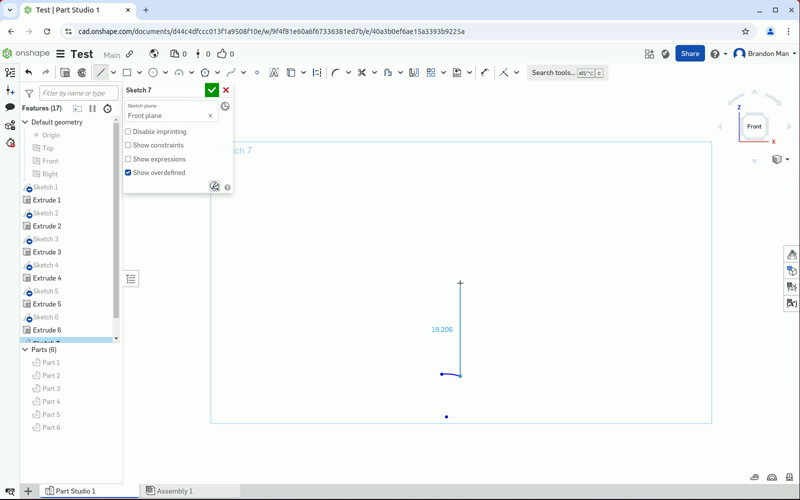
click(460, 282)
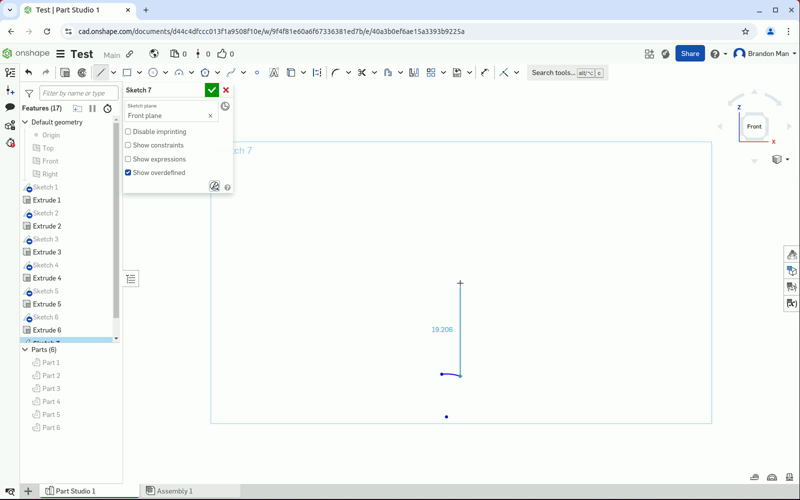
key_up(shift)
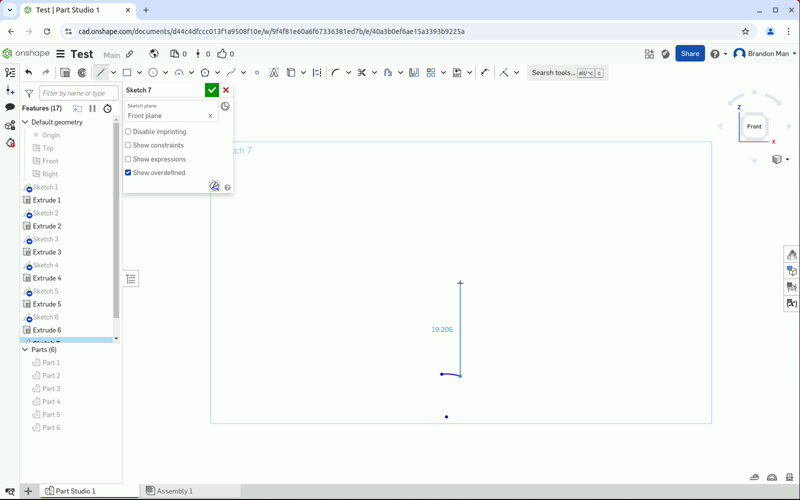
key_down(shift)
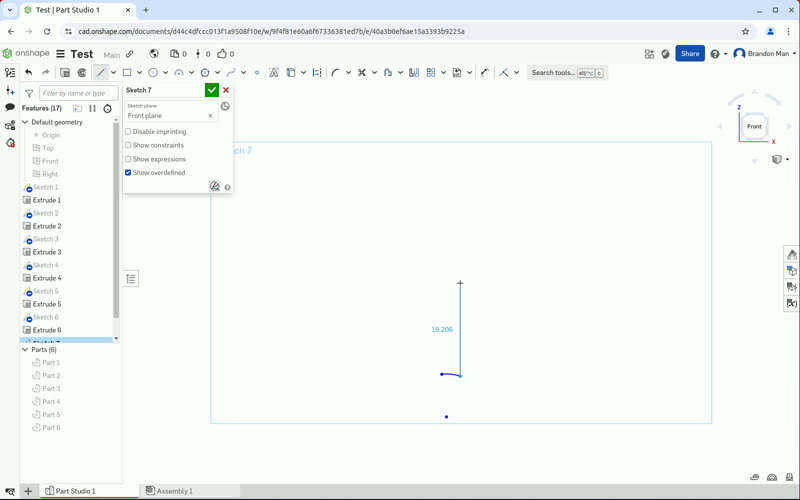
mouse_move(441, 374)
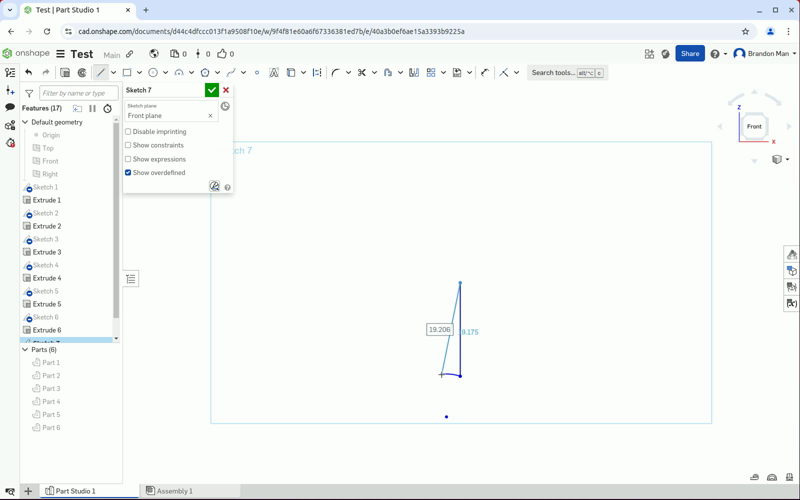
key_up(shift)
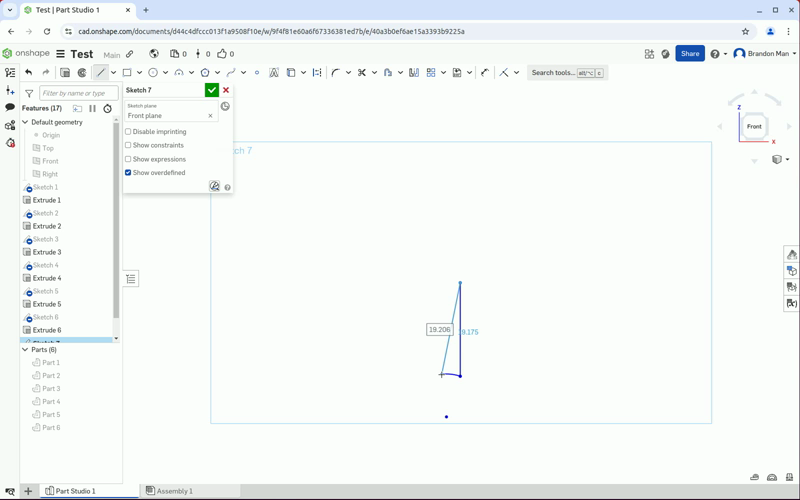
click(441, 374)
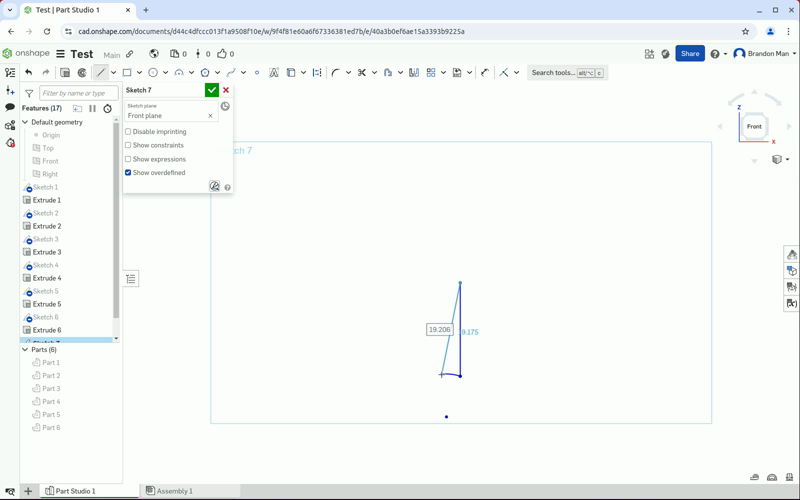
key(esc)
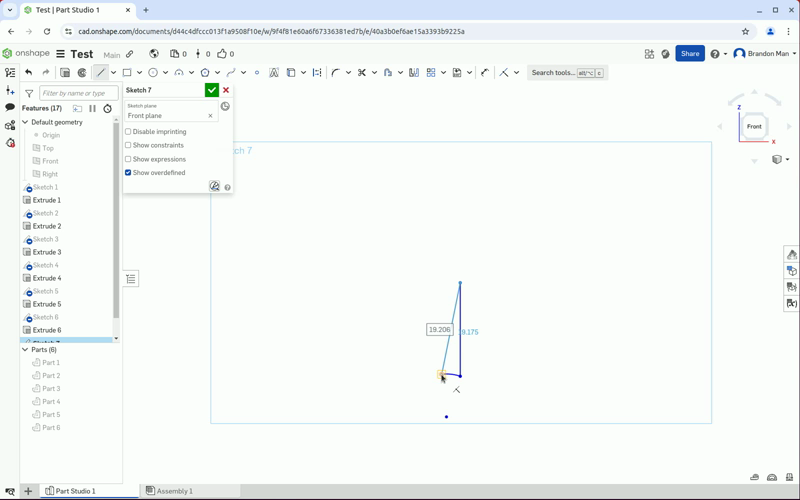
mouse_move(447, 368)
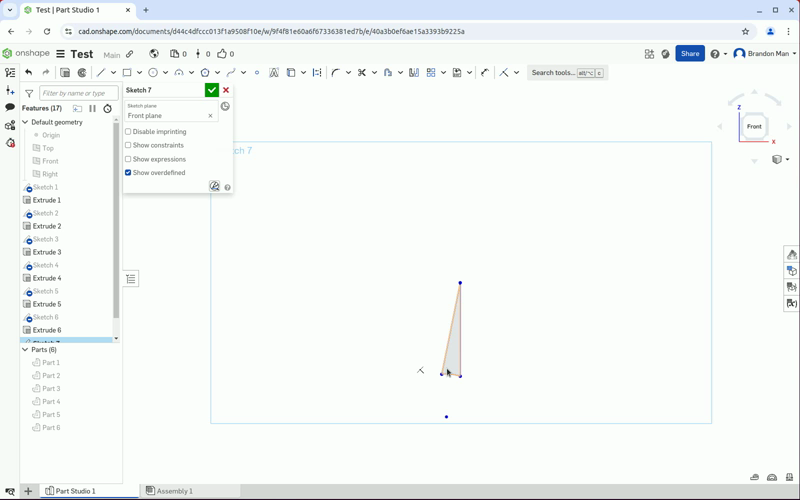
scroll(6)
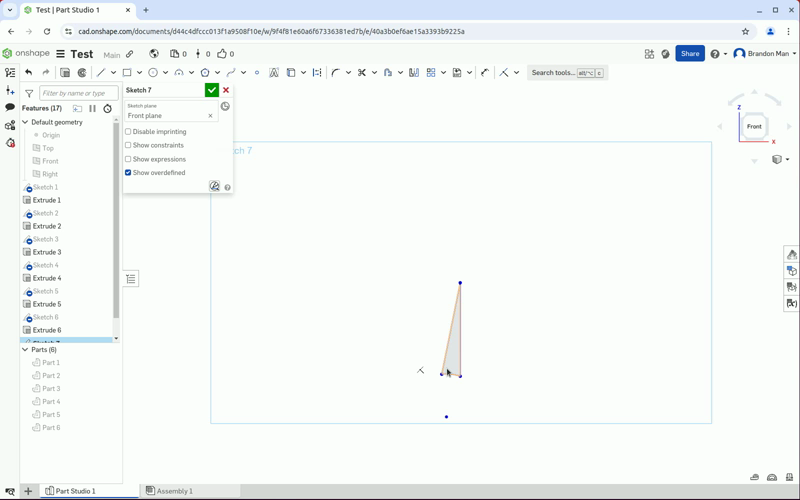
scroll(6)
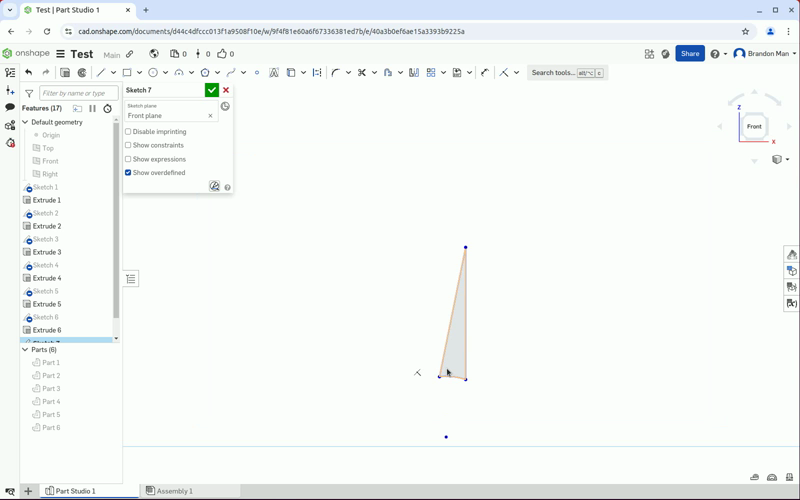
scroll(6)
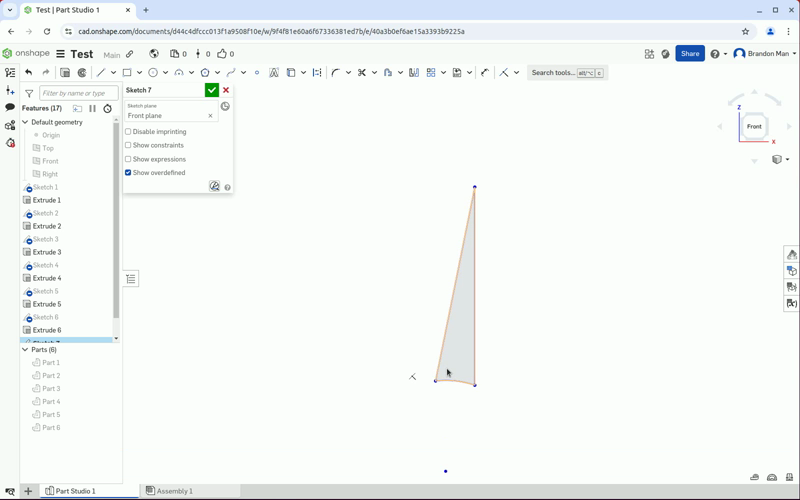
scroll(6)
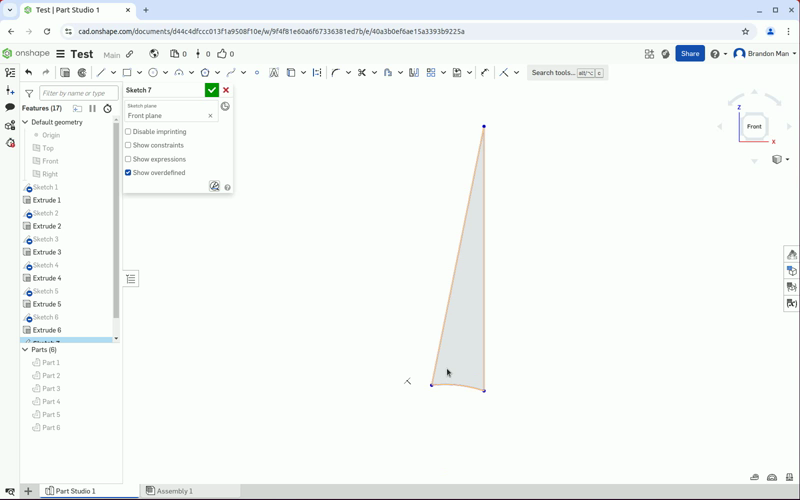
scroll(6)
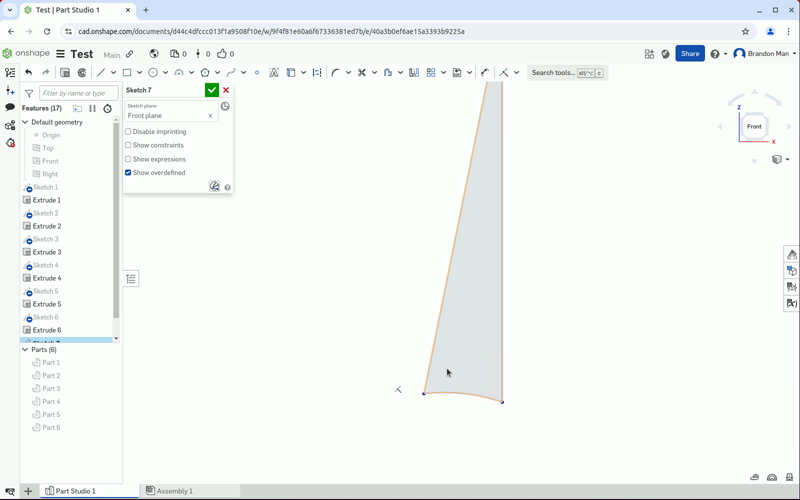
scroll(6)
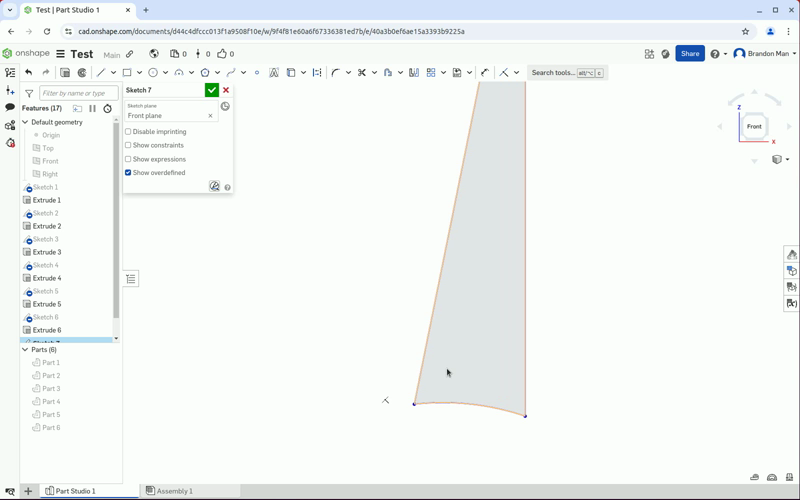
scroll(6)
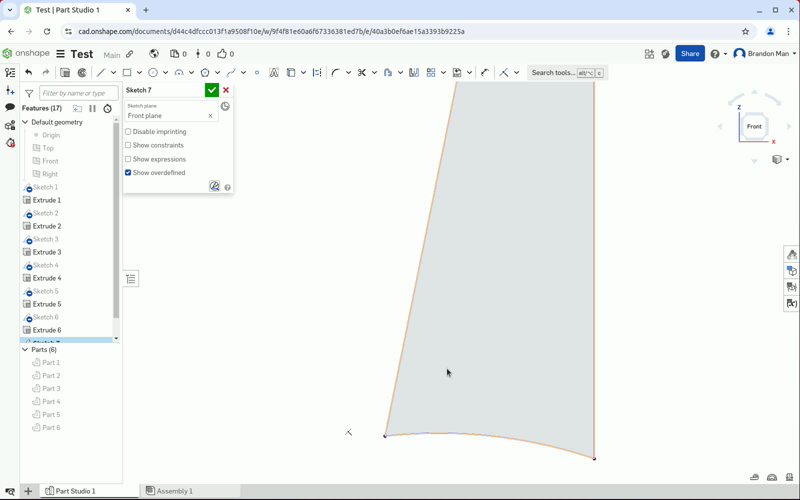
click(447, 368)
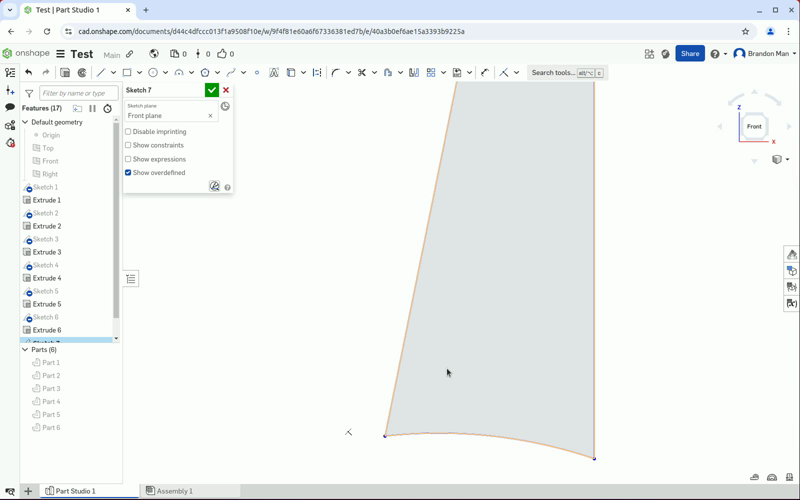
scroll(-6)
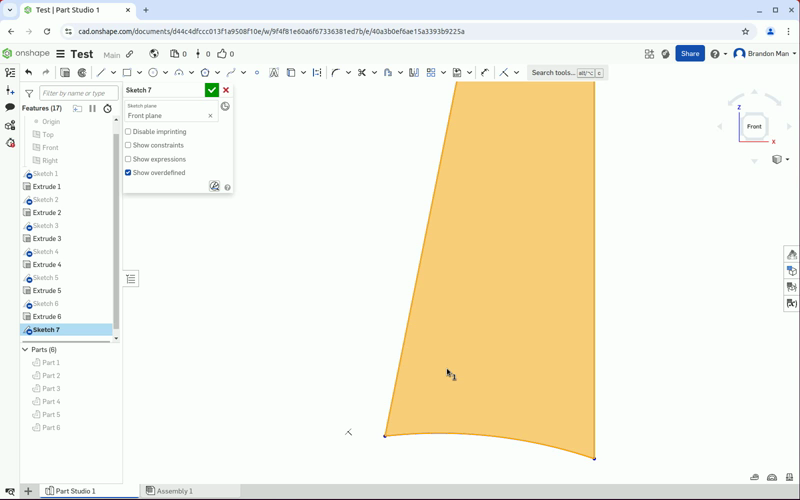
scroll(-6)
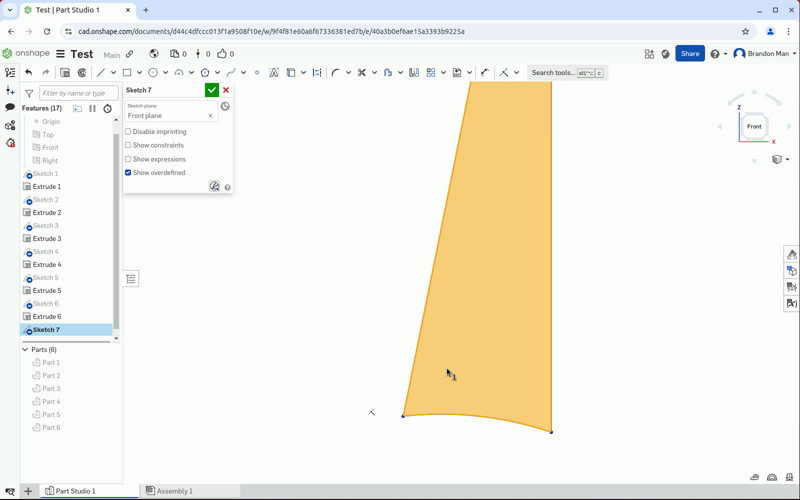
scroll(-6)
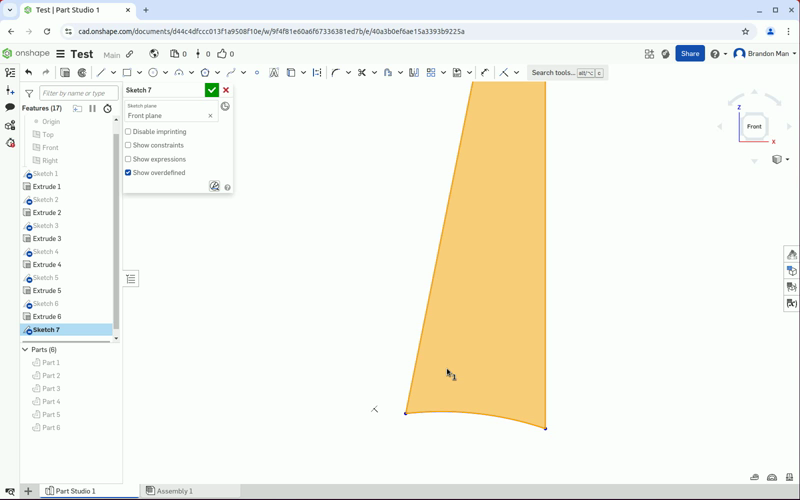
scroll(-6)
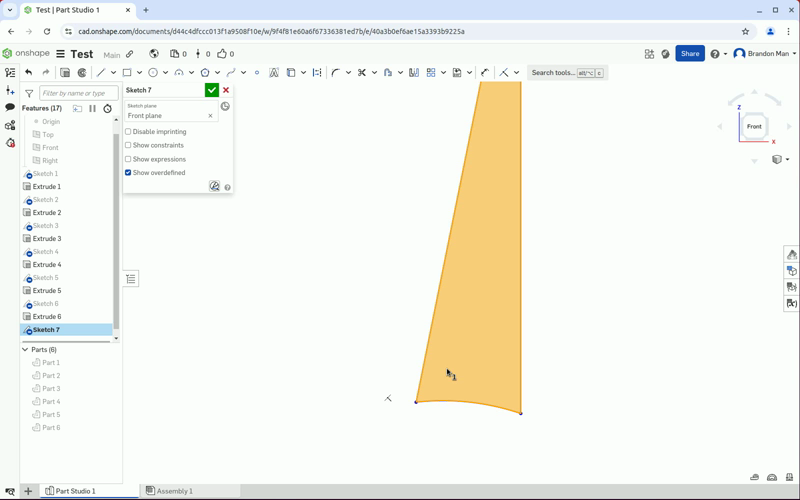
scroll(-6)
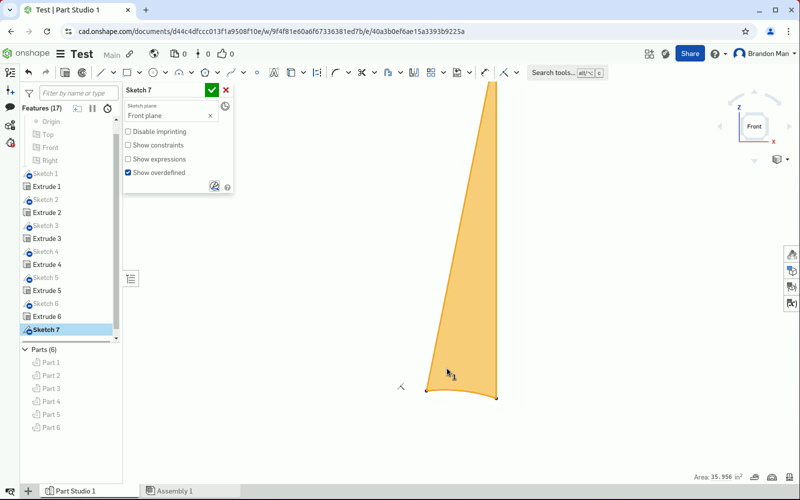
scroll(-6)
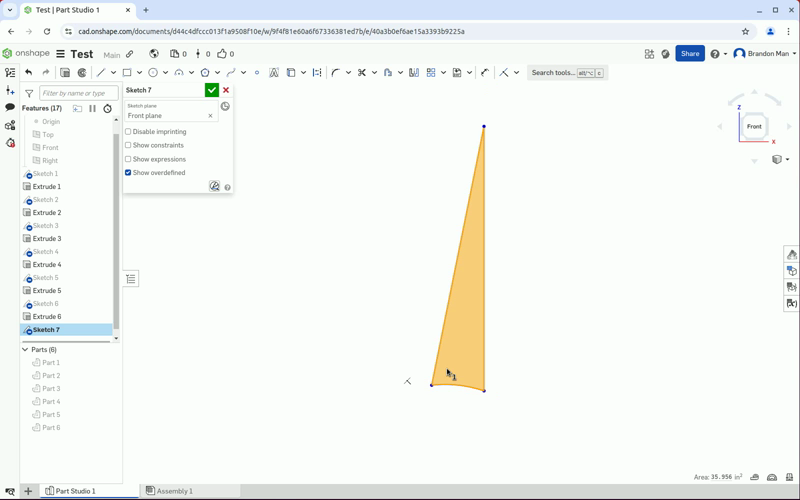
scroll(-6)
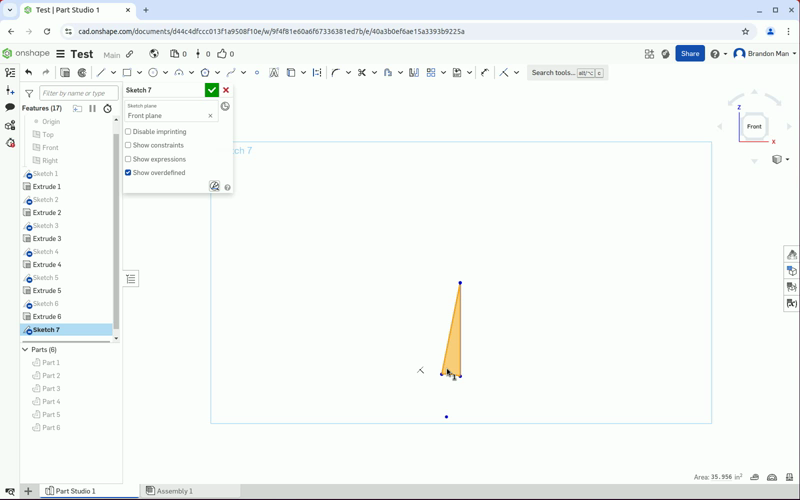
mouse_move(73, 352)
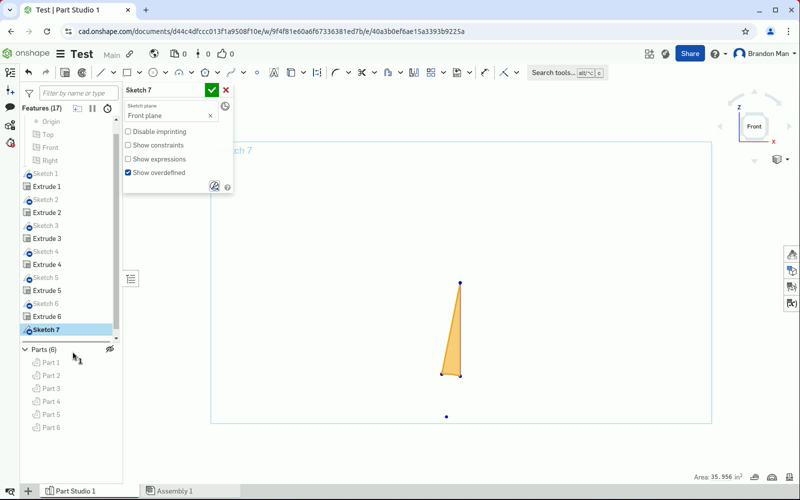
key(shift+y)
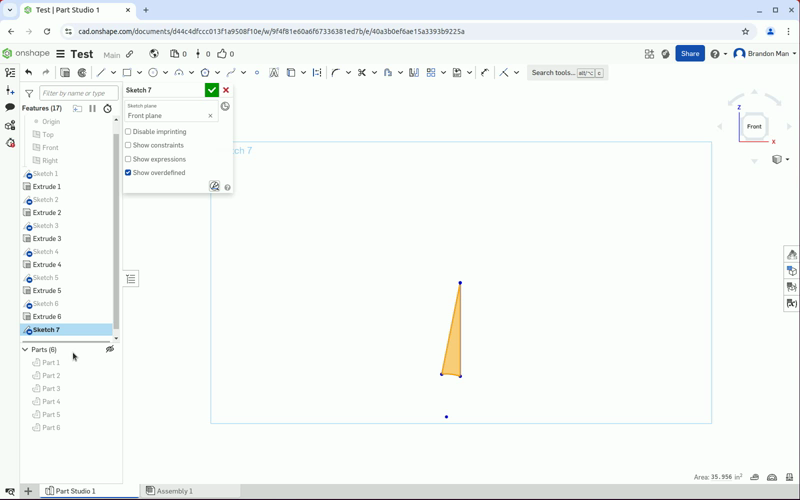
key(shift+e)
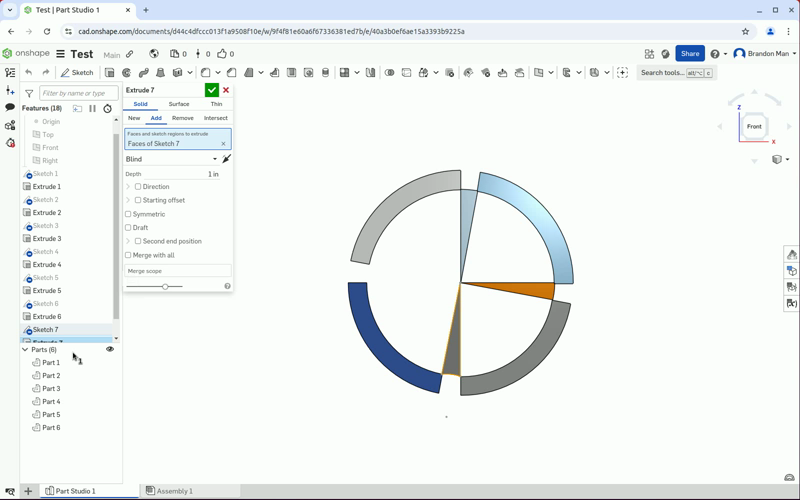
mouse_move(143, 106)
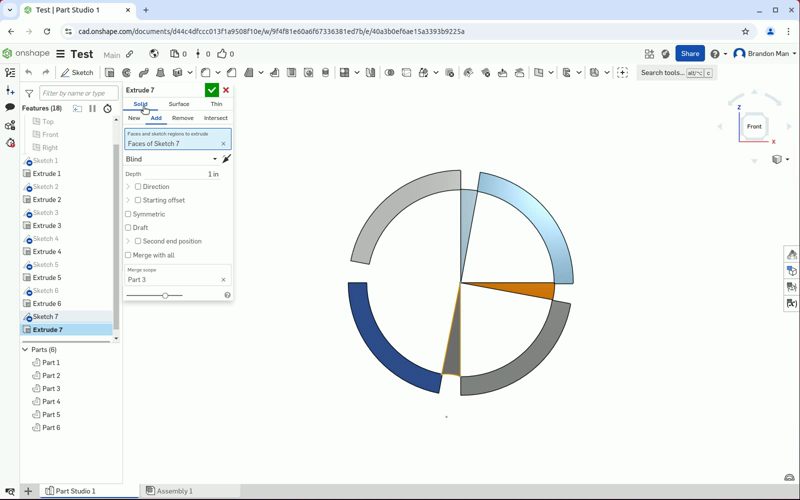
click(143, 106)
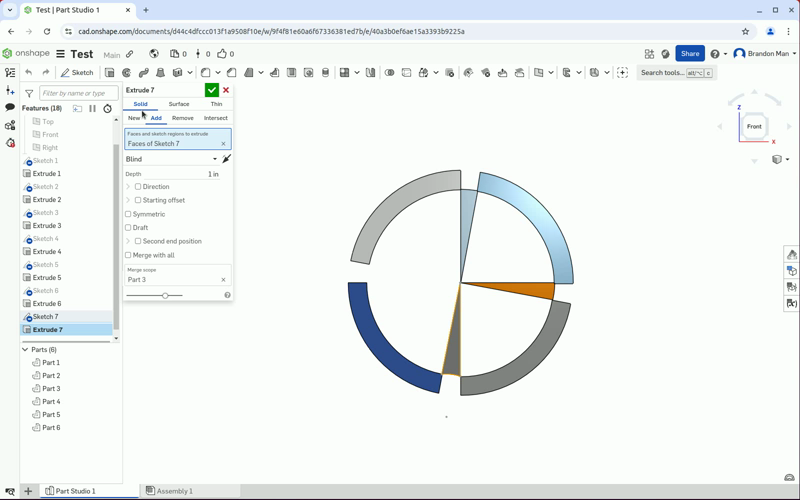
mouse_move(137, 120)
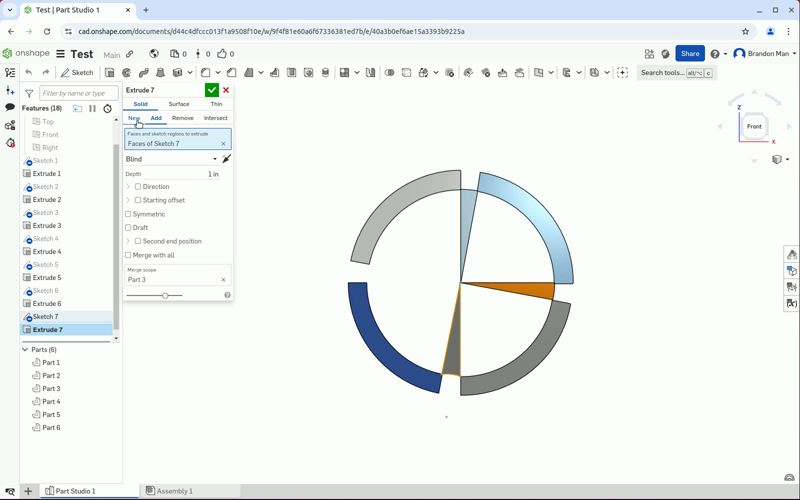
click(137, 120)
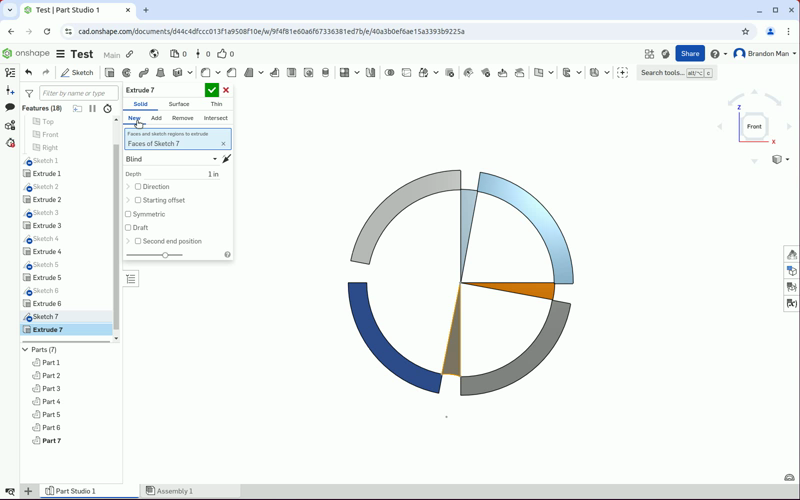
key(tab, 4)
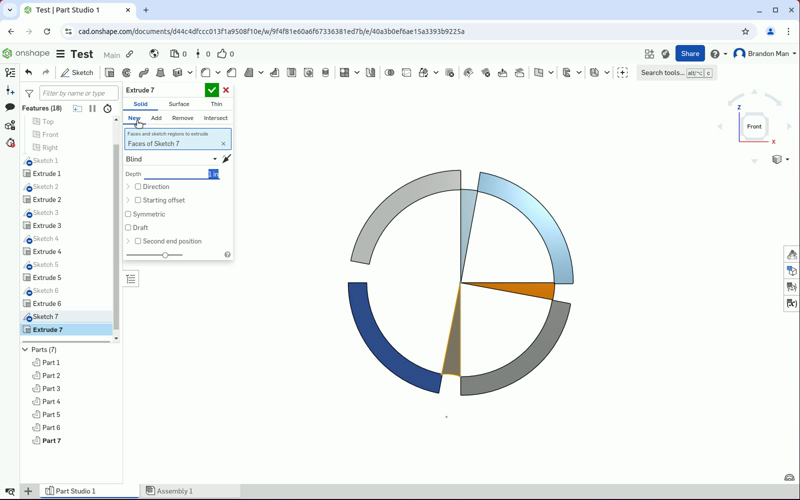
text(9.628)
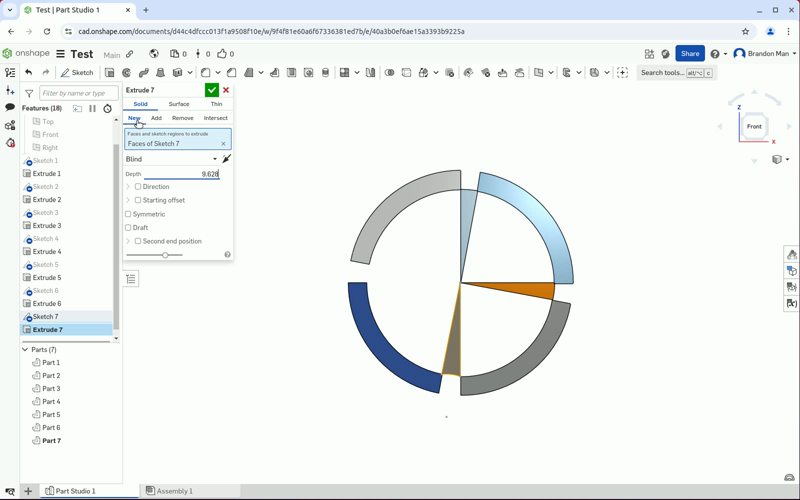
key(enter)
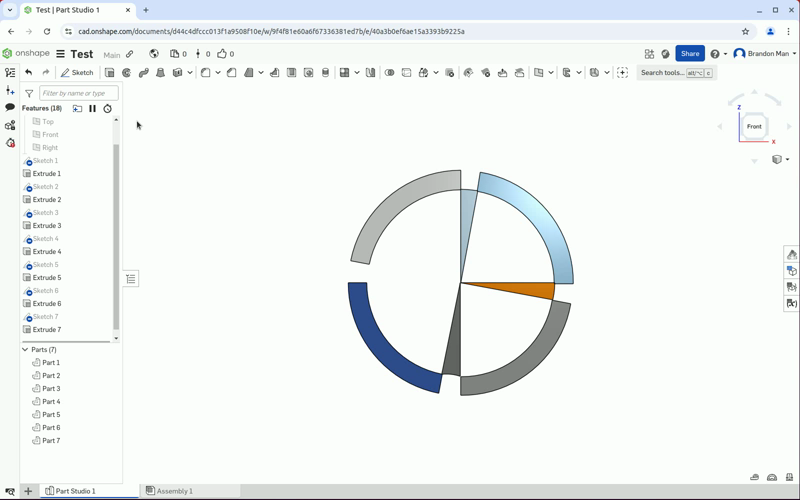
key(shift+h)
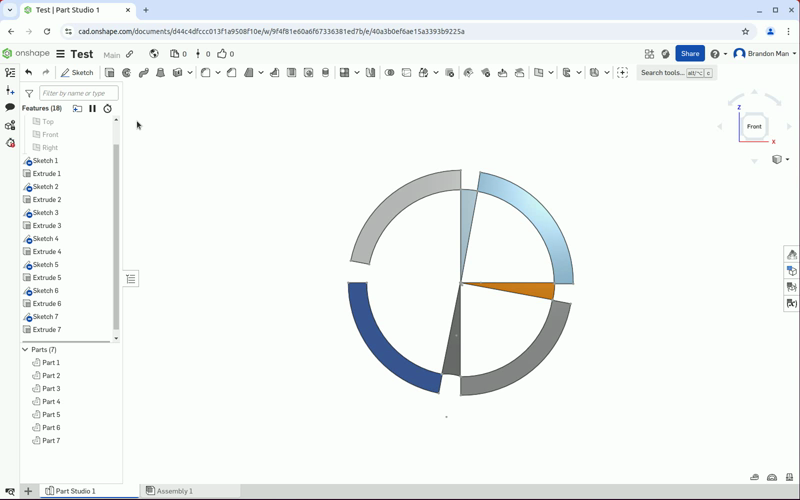
key(shift+h)
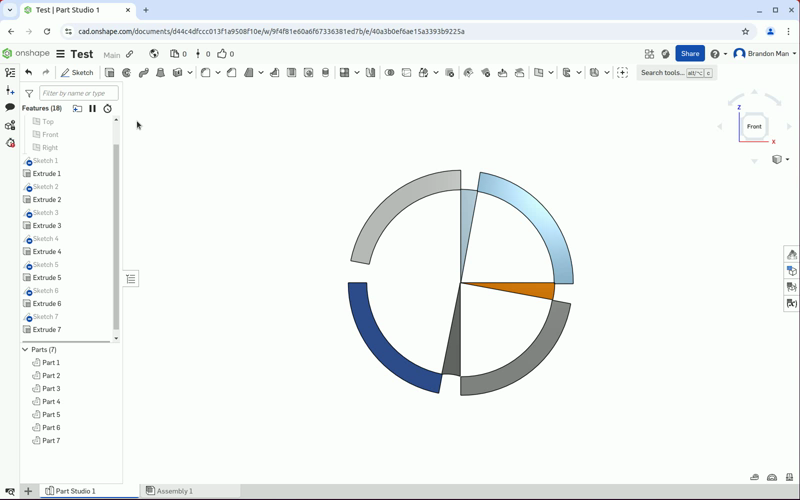
mouse_move(69, 163)
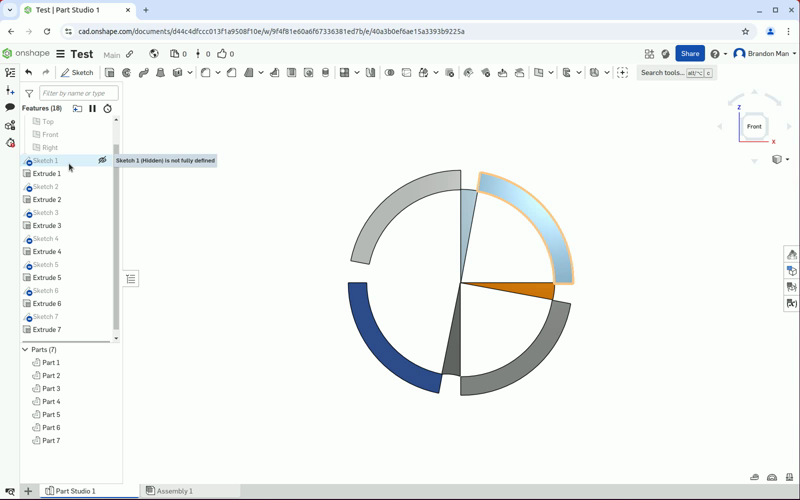
click(69, 163)
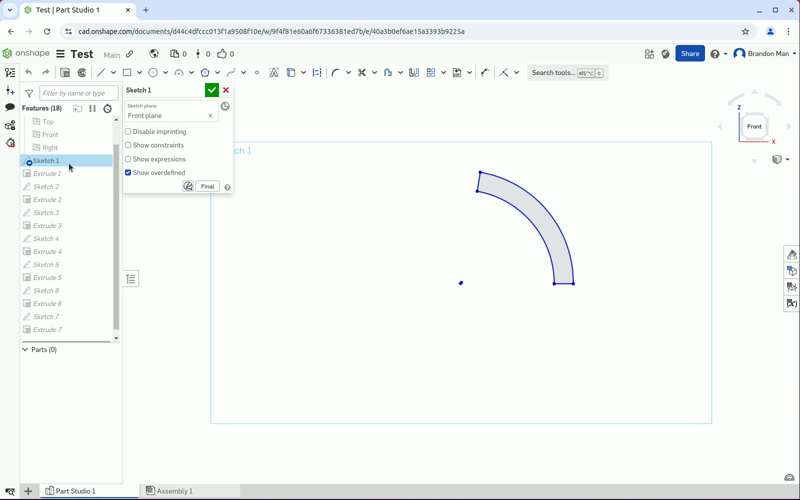
mouse_move(229, 92)
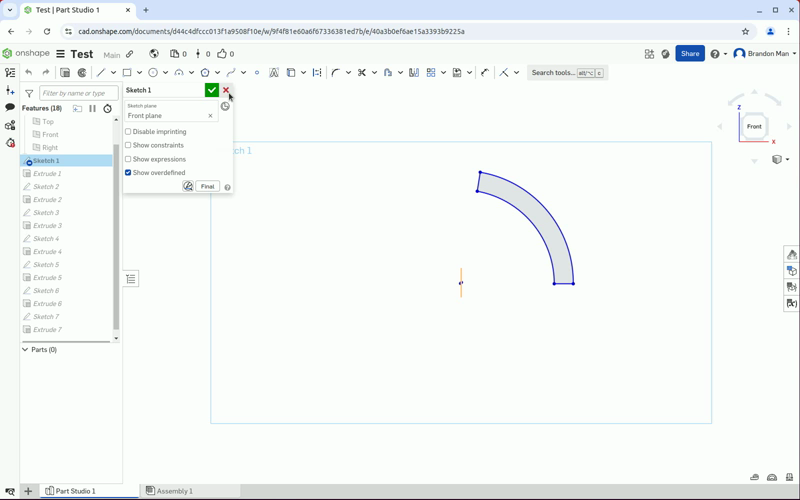
click(229, 92)
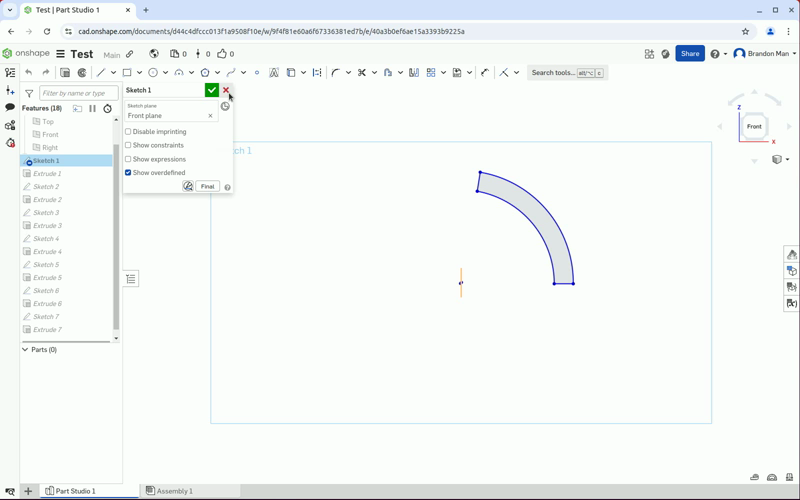
key(shift+s)
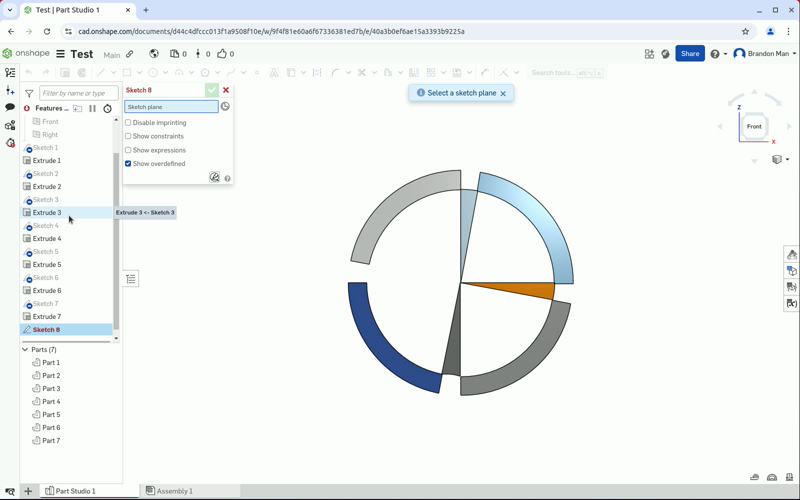
scroll(3)
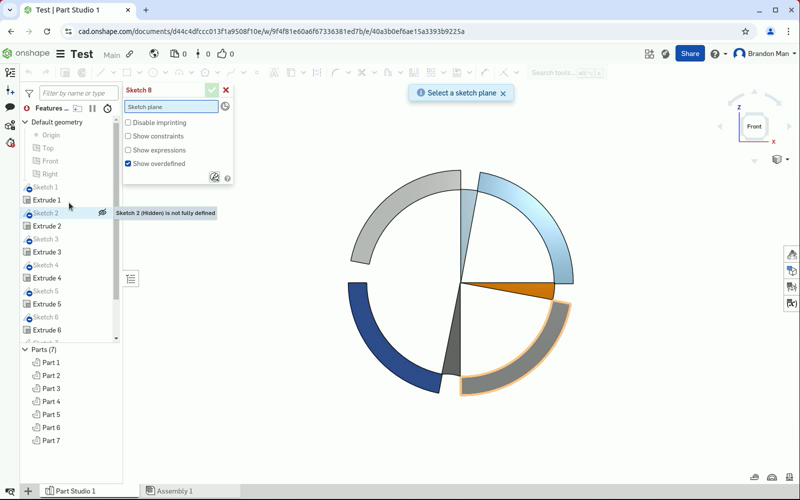
mouse_move(69, 163)
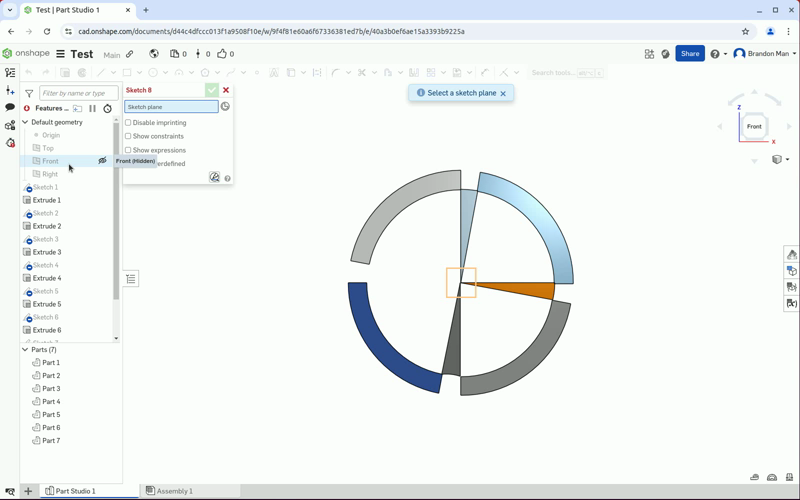
click(69, 163)
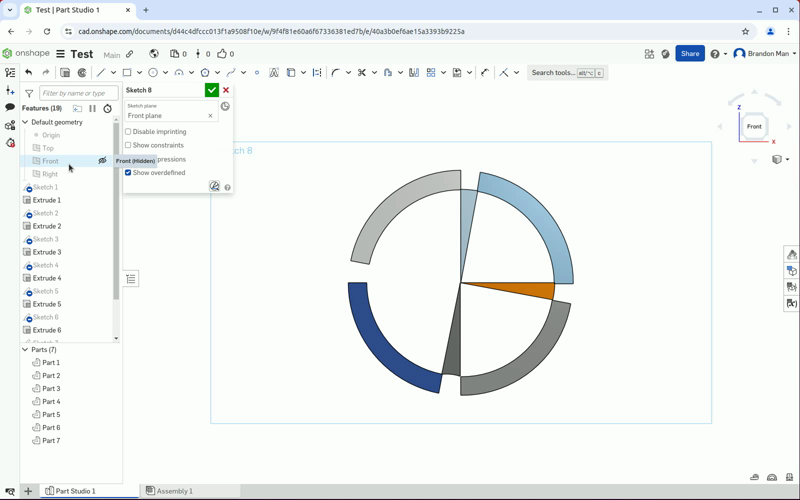
mouse_move(73, 352)
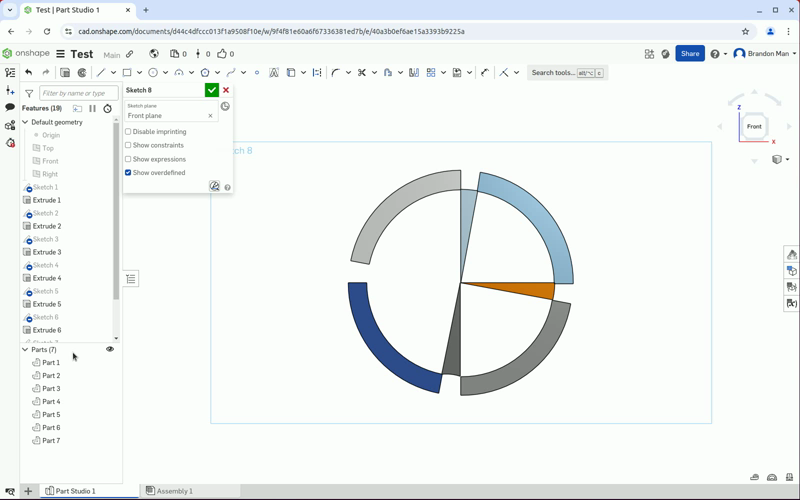
key(y)
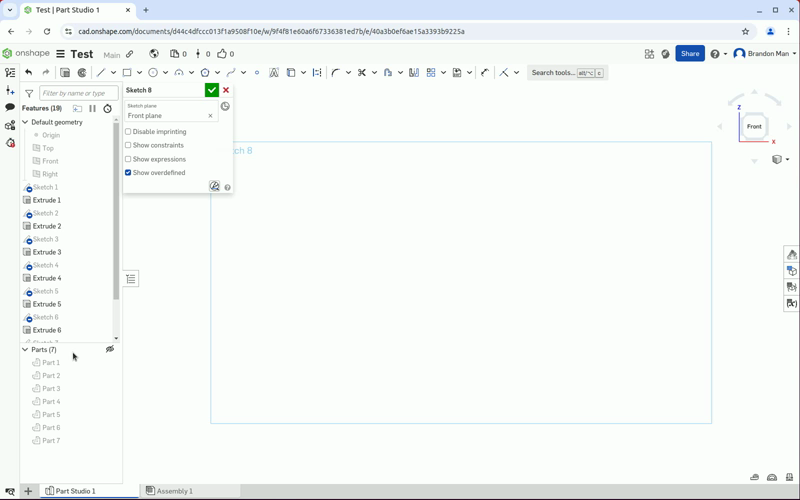
key(l)
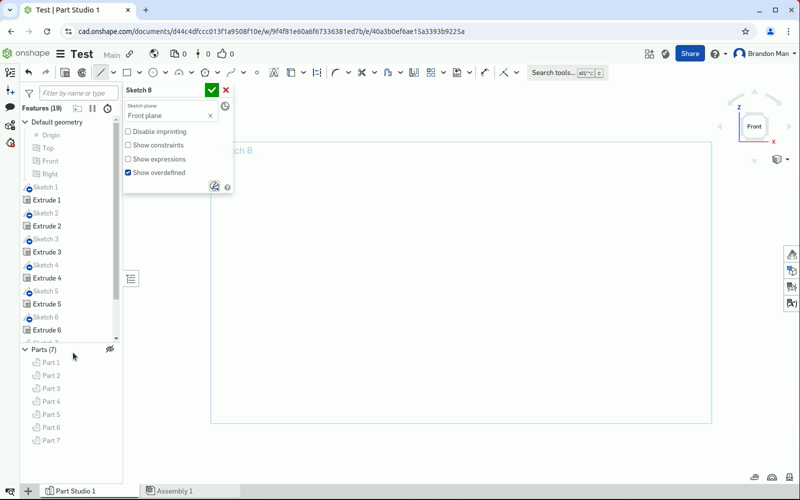
key_down(shift)
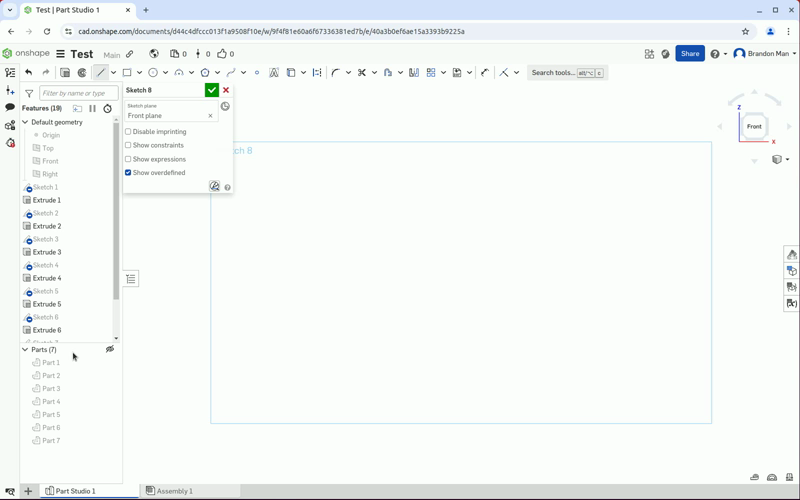
mouse_move(366, 282)
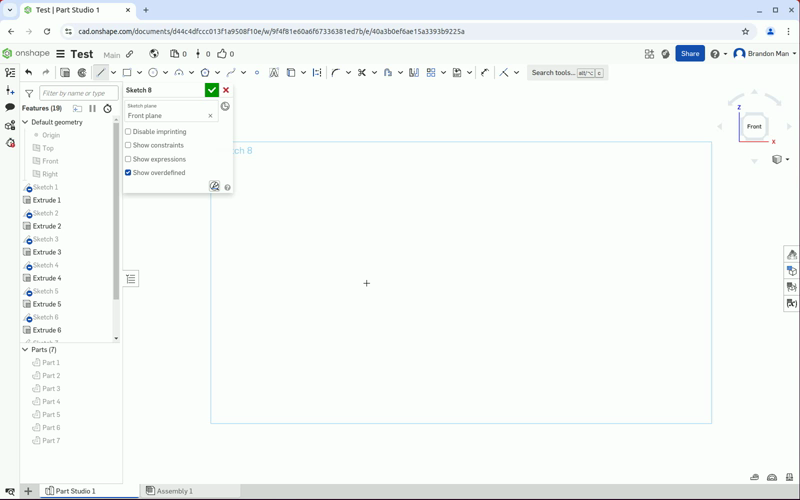
click(366, 282)
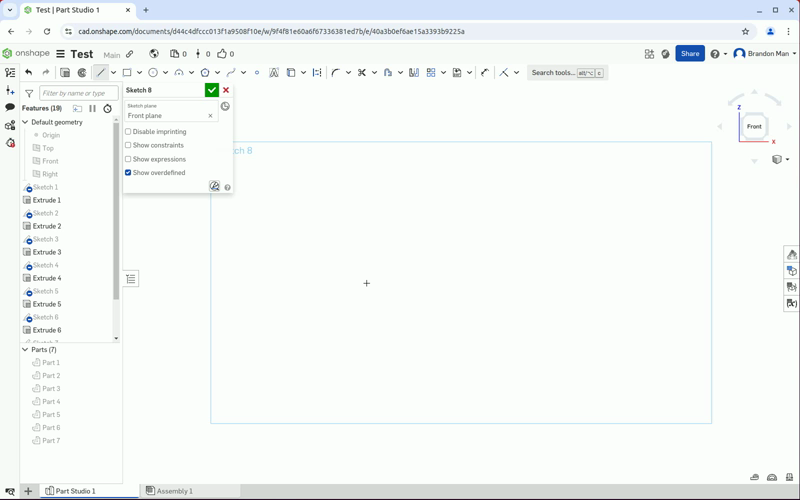
key_up(shift)
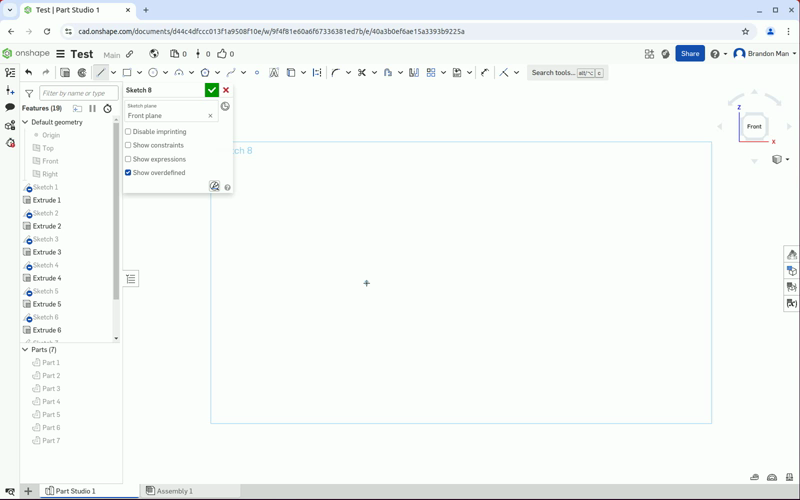
key_down(shift)
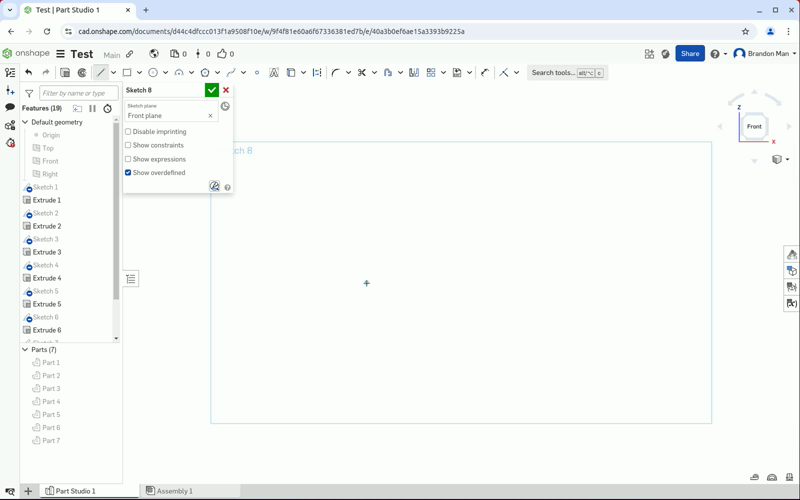
mouse_move(461, 282)
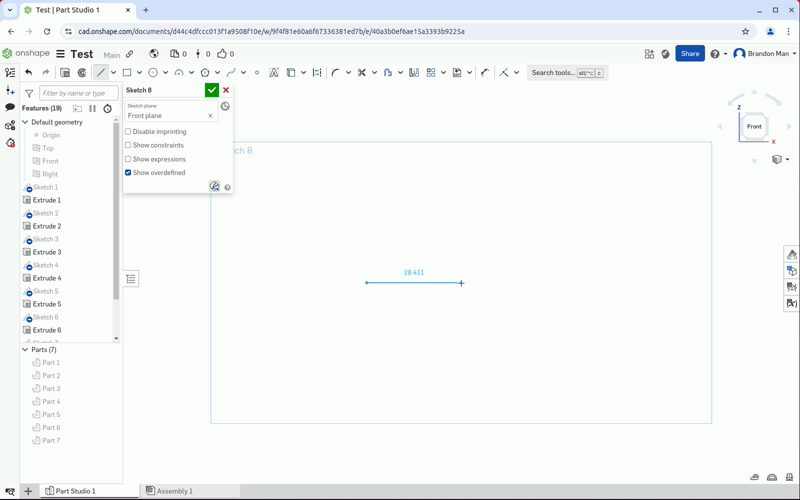
click(461, 282)
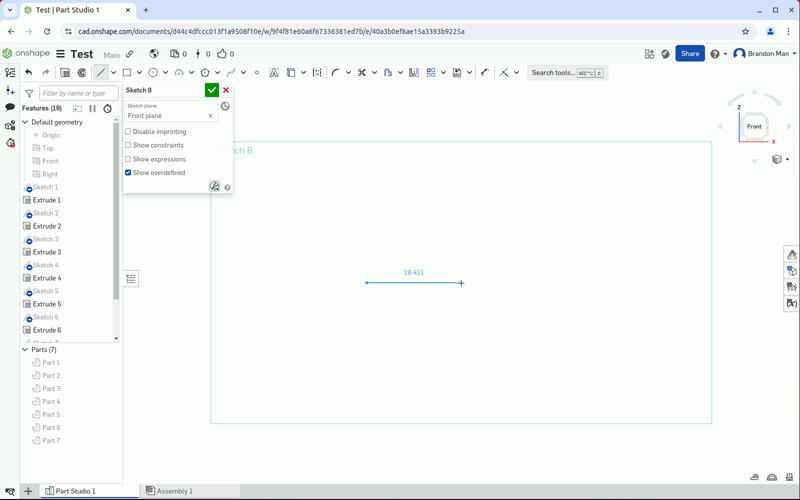
key_up(shift)
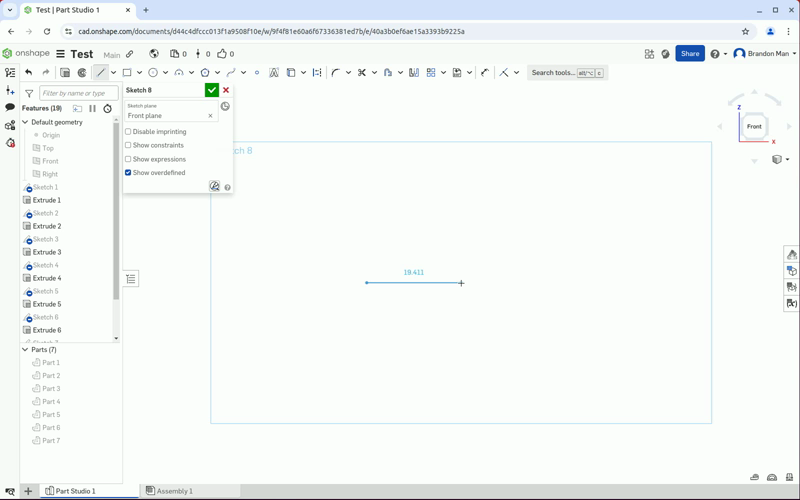
key_down(shift)
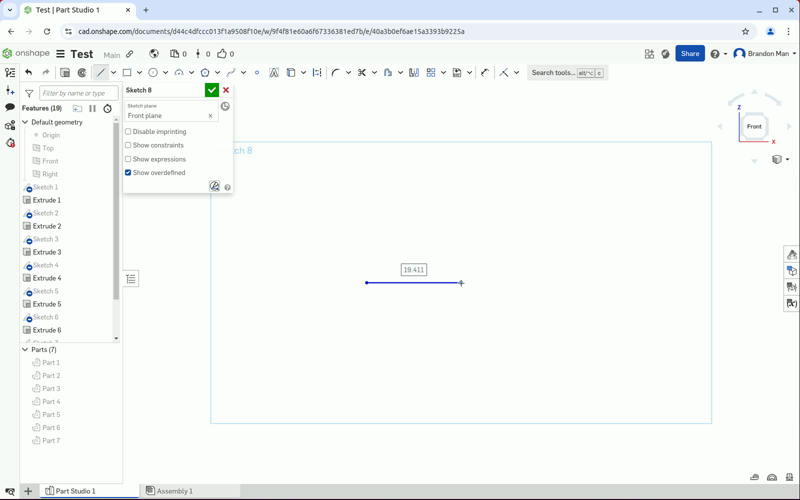
mouse_move(368, 264)
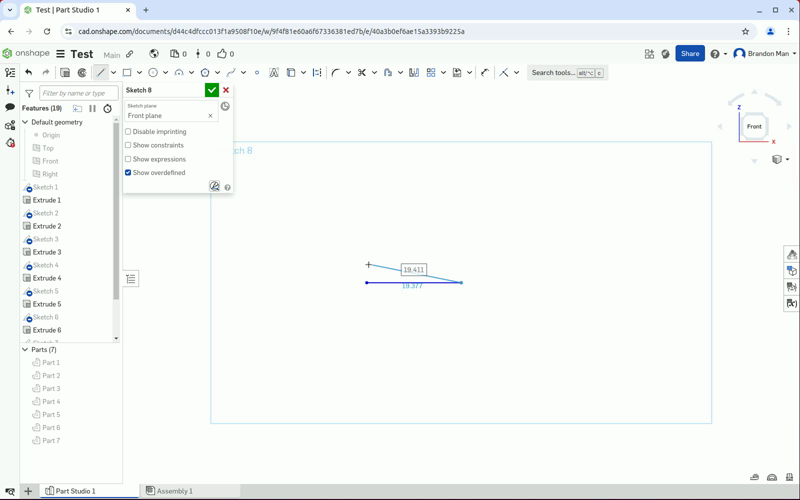
click(368, 264)
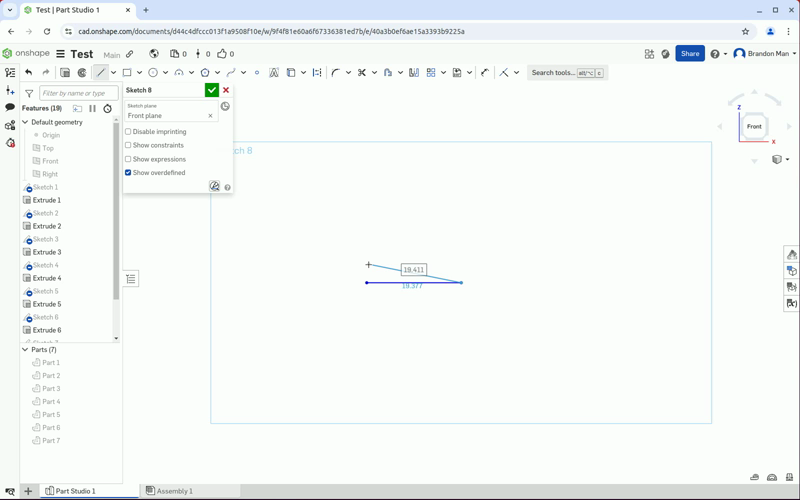
key_up(shift)
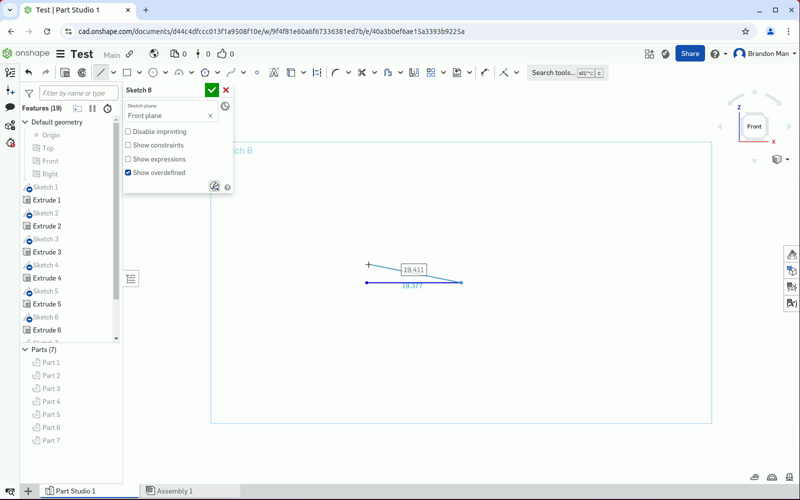
key(esc)
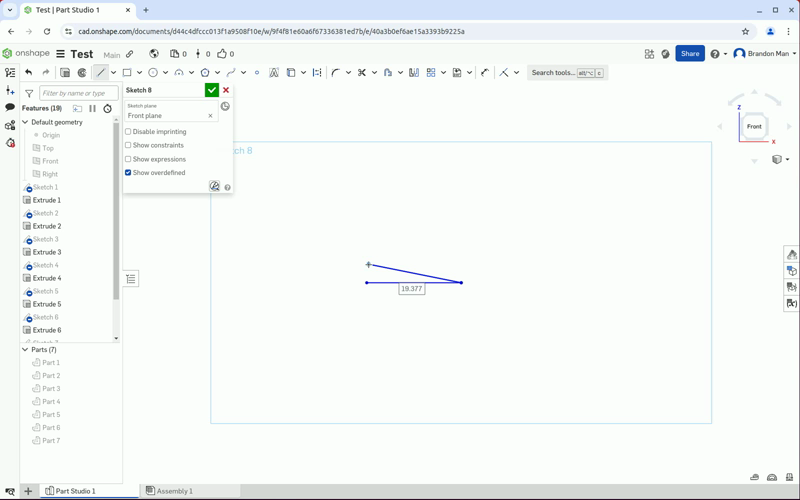
key(a)
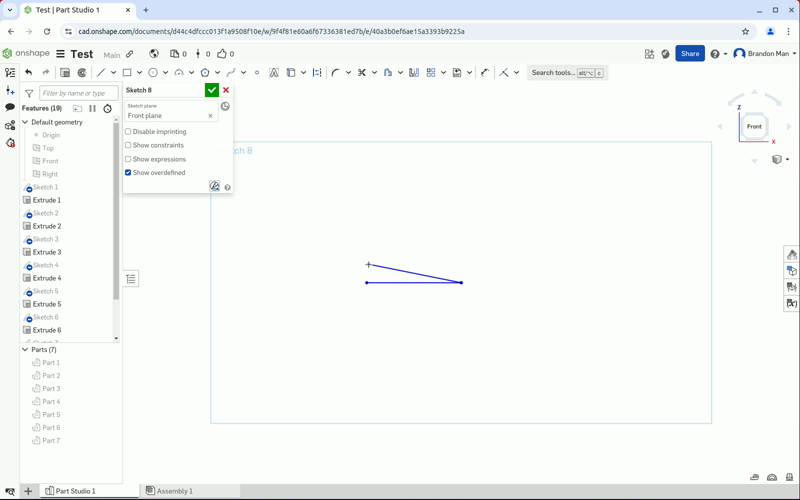
mouse_move(368, 264)
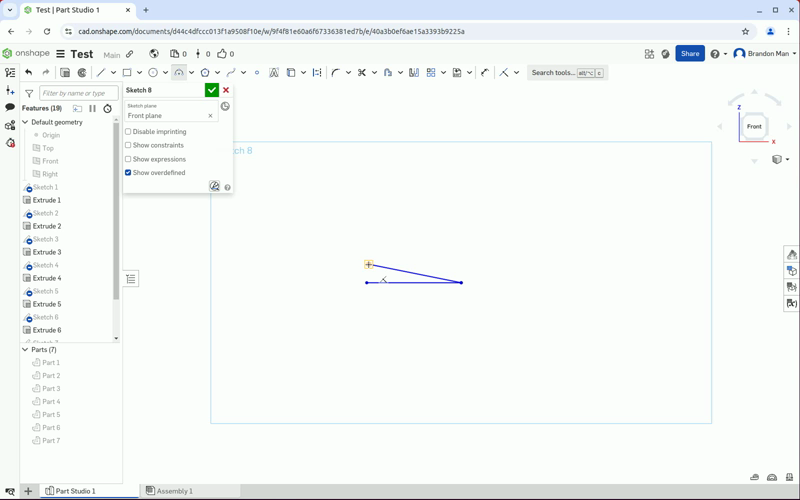
click(368, 264)
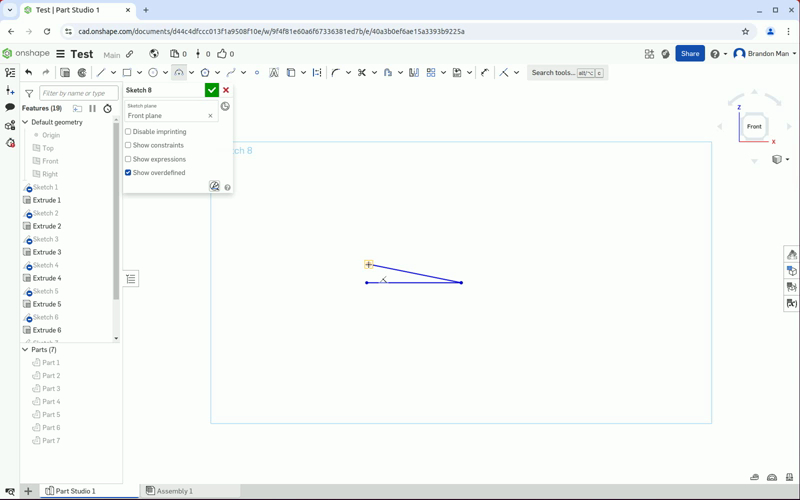
mouse_move(366, 282)
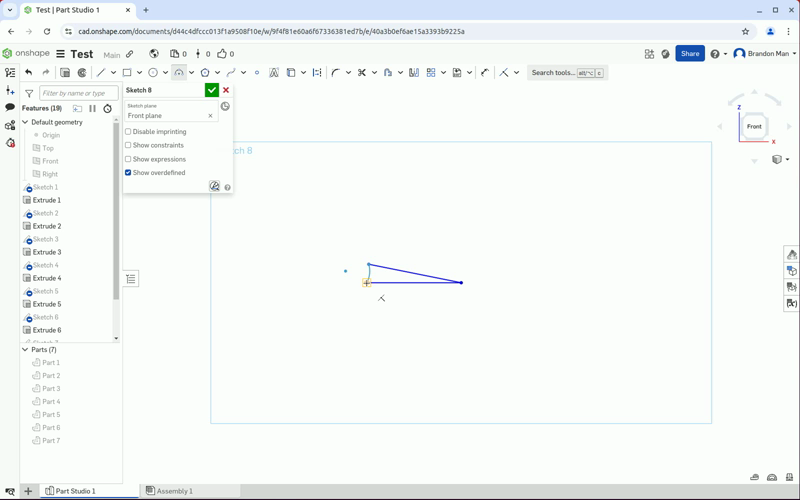
click(366, 282)
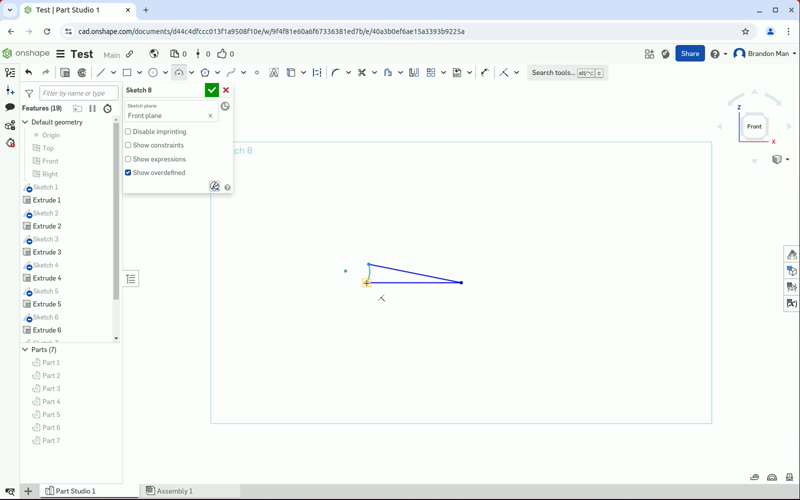
key_down(shift)
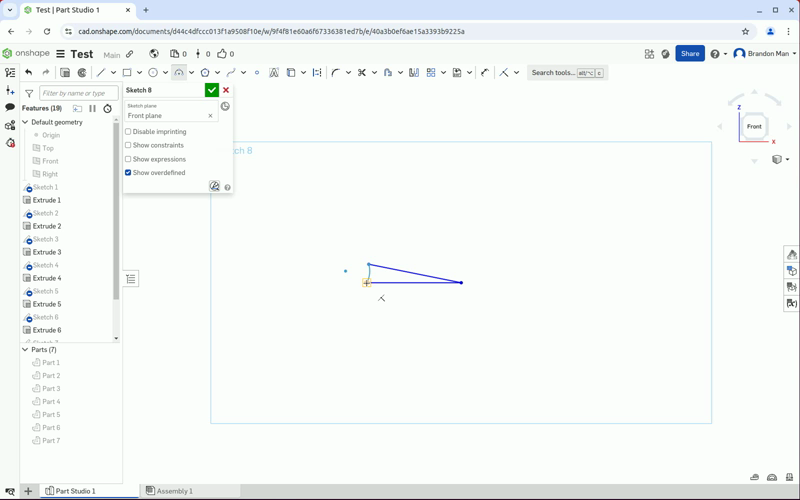
mouse_move(367, 273)
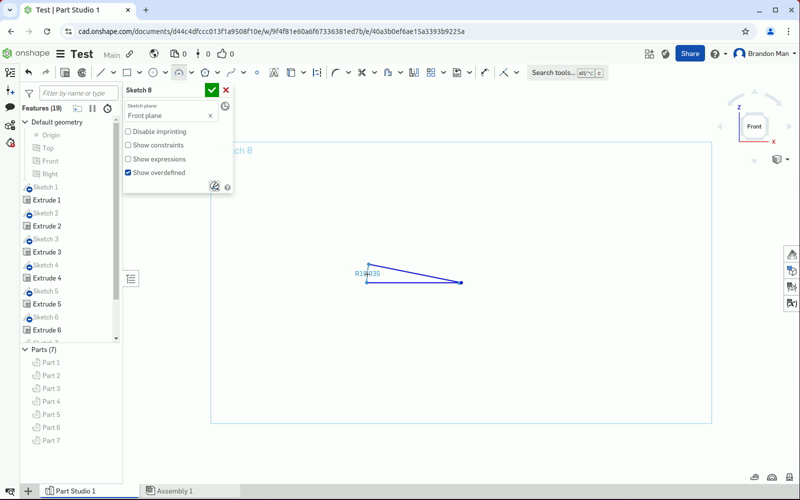
click(367, 273)
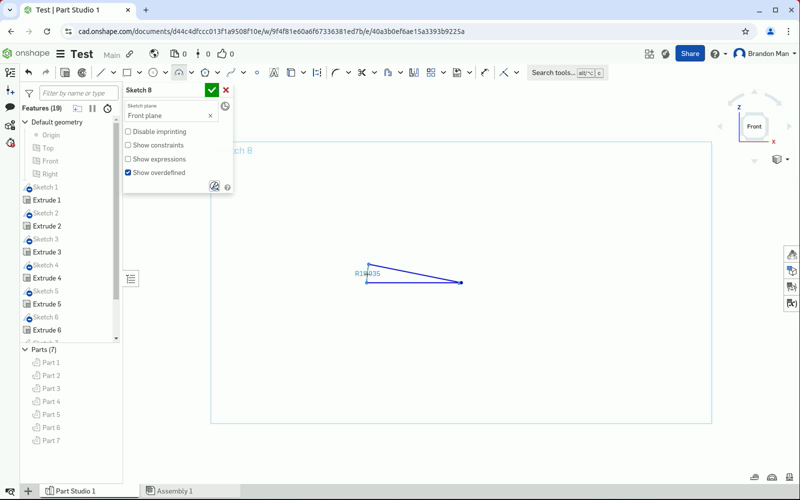
key_up(shift)
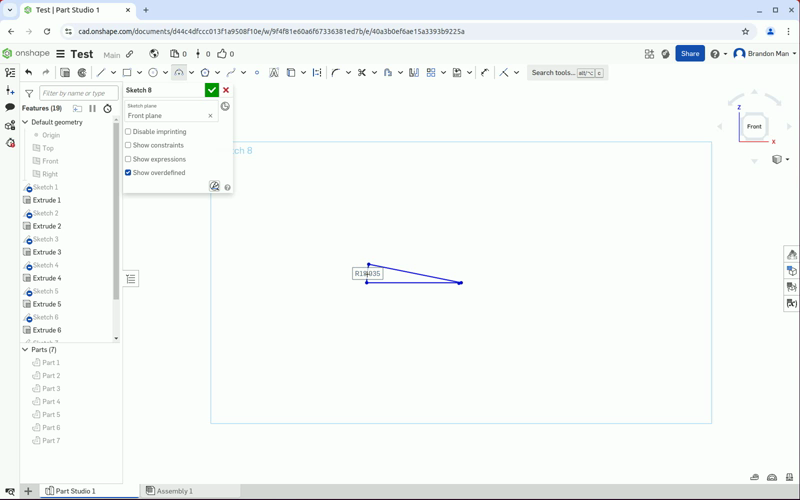
key(esc)
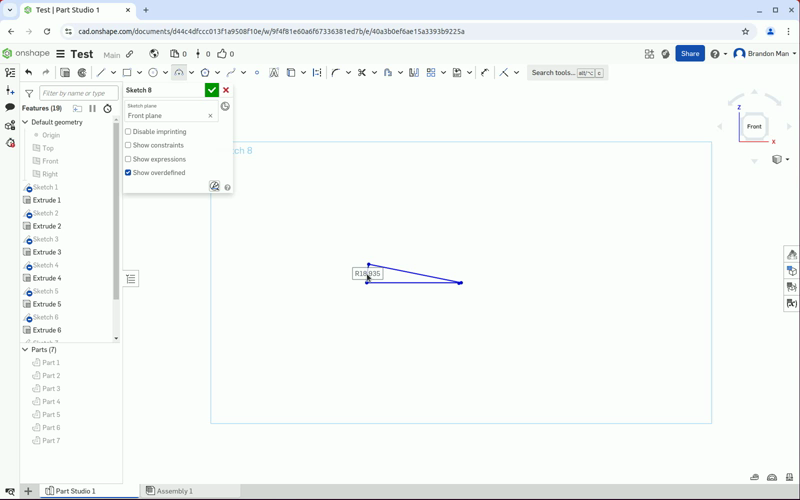
mouse_move(387, 281)
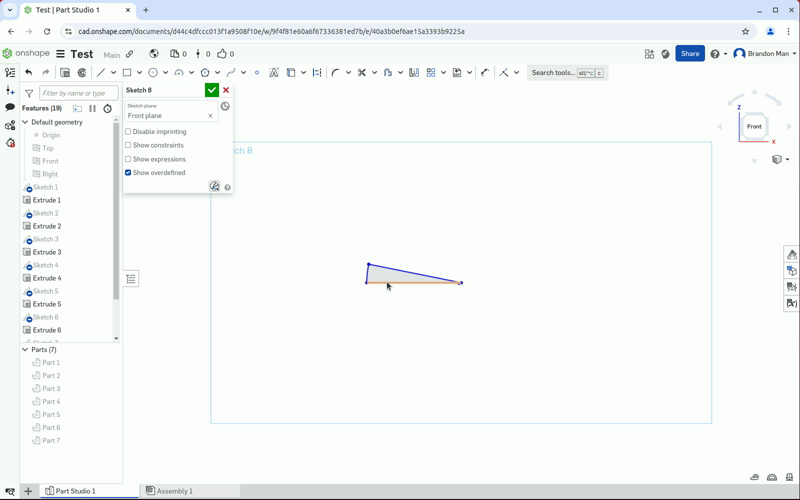
scroll(6)
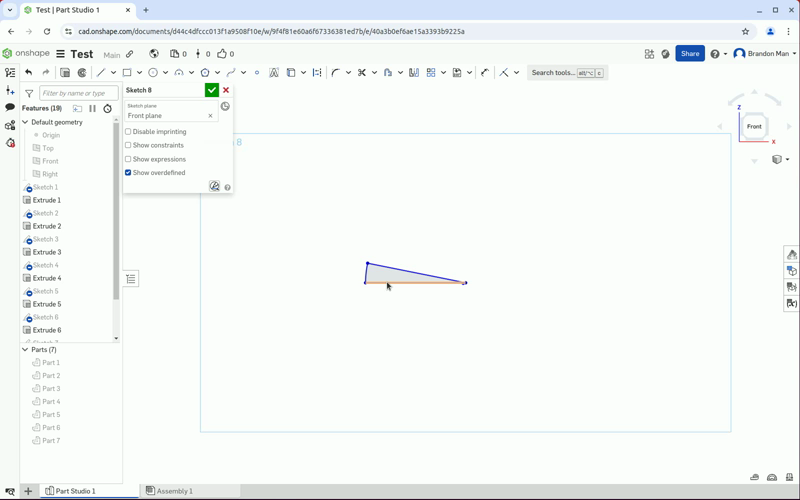
scroll(6)
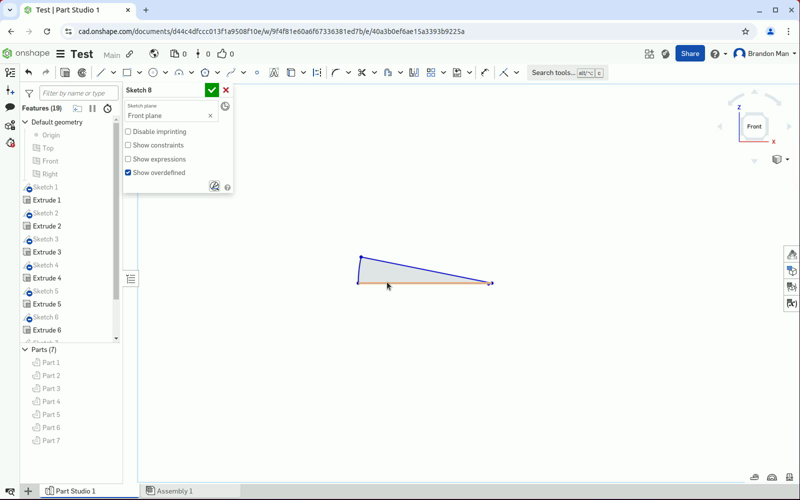
scroll(6)
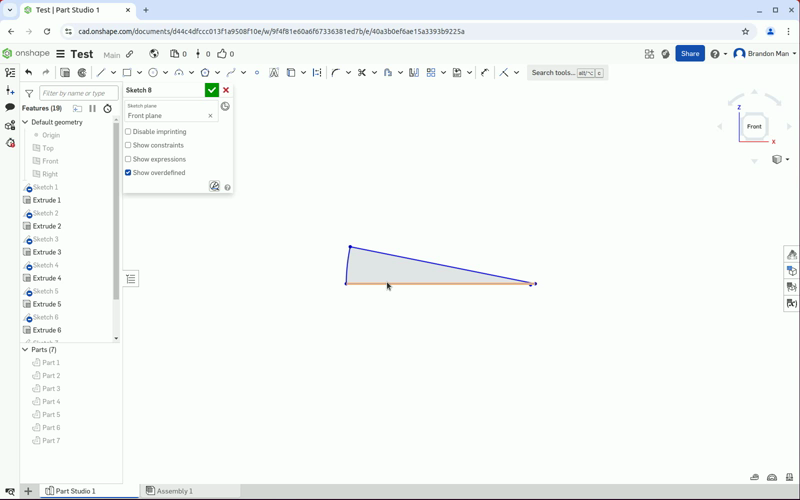
scroll(6)
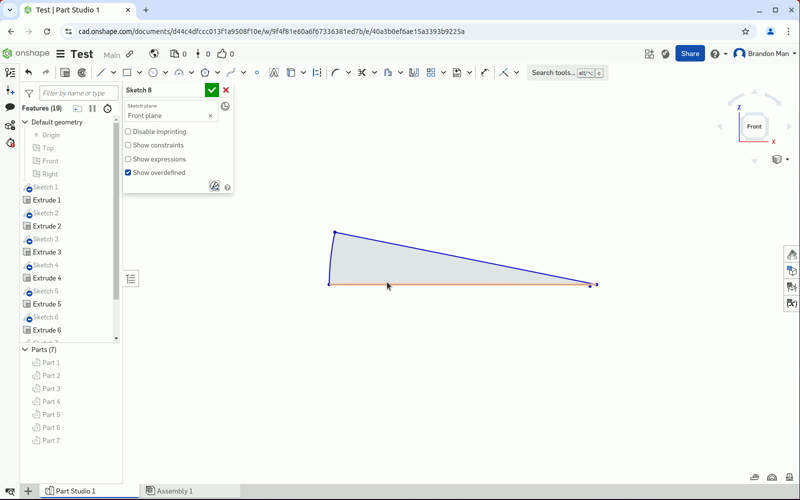
scroll(6)
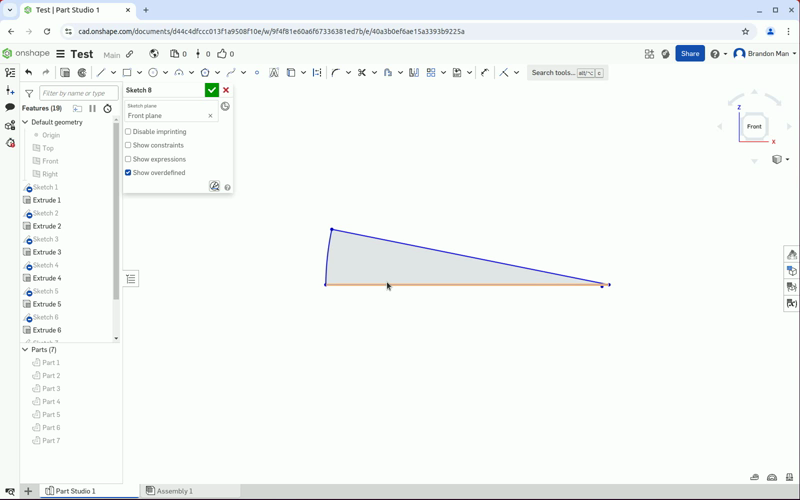
scroll(6)
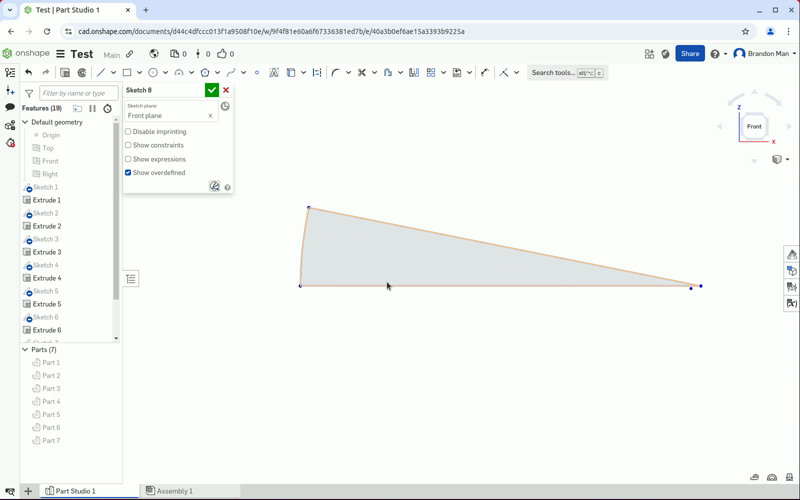
scroll(6)
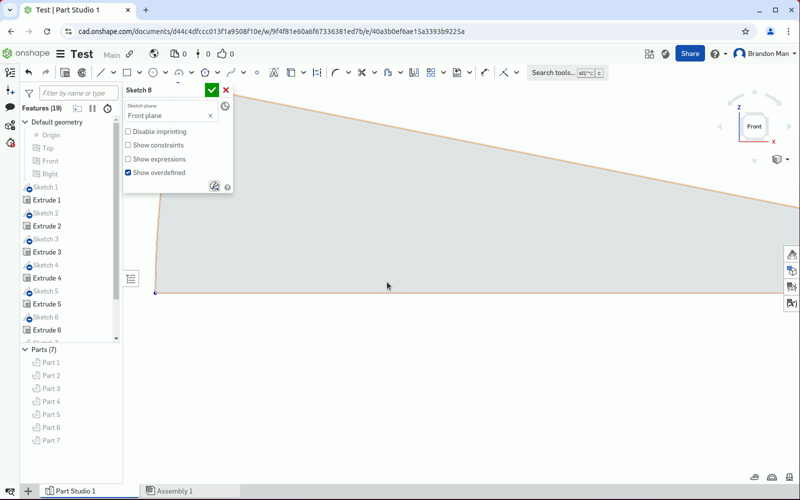
click(387, 281)
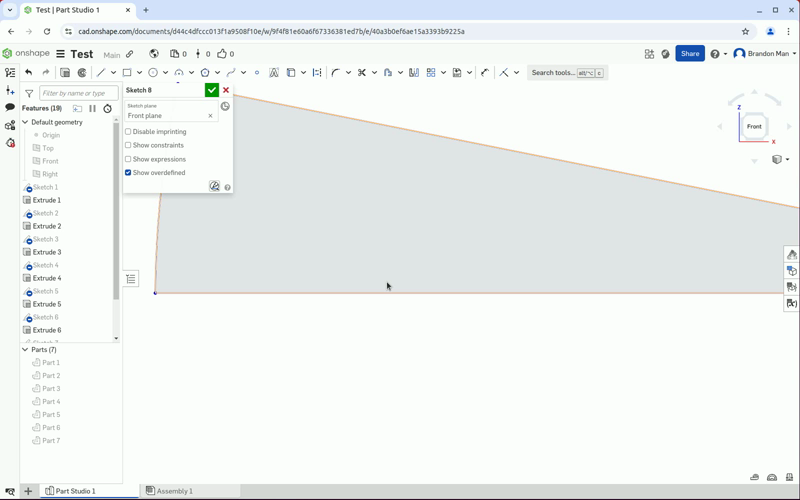
scroll(-6)
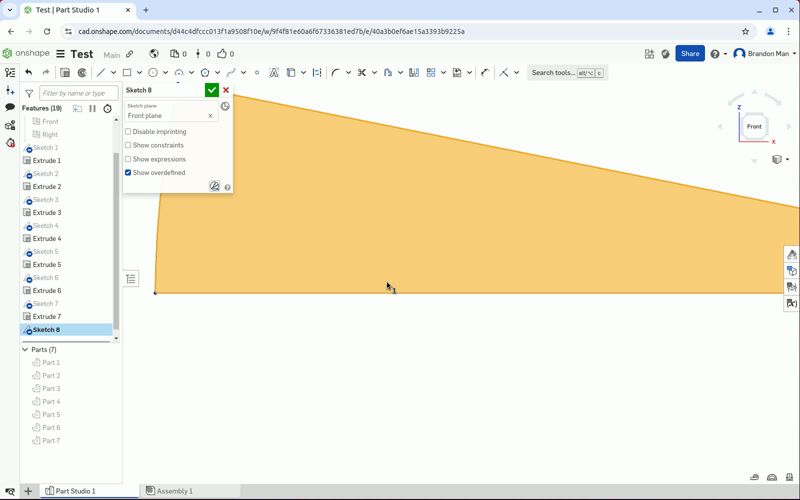
scroll(-6)
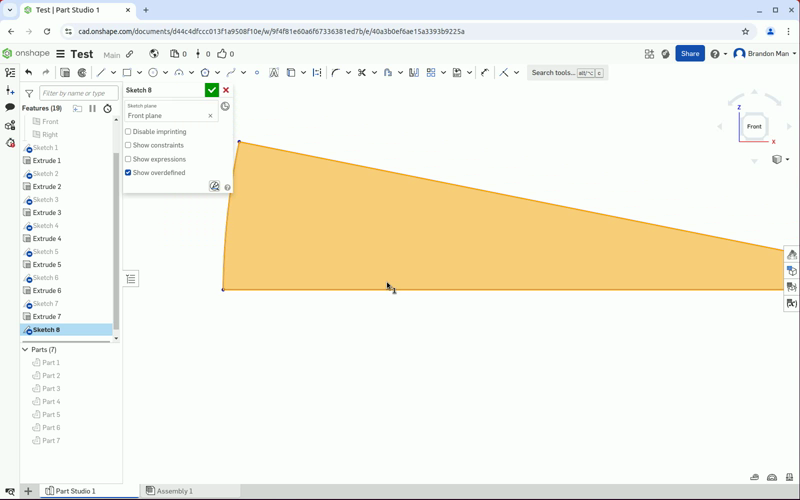
scroll(-6)
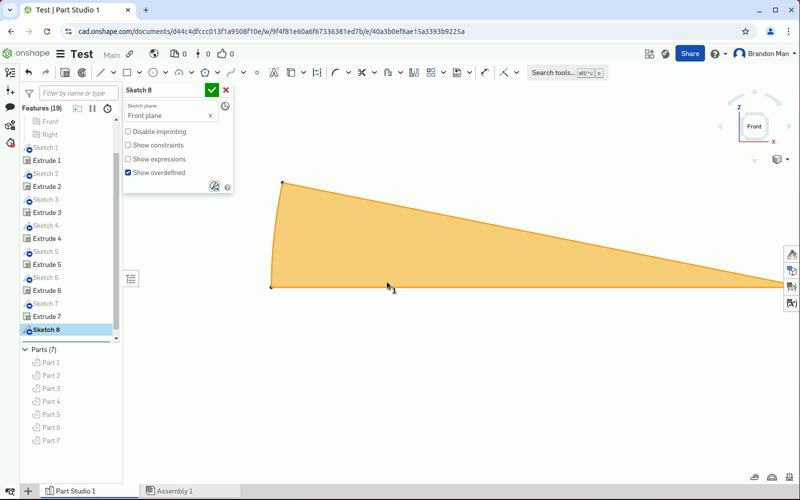
scroll(-6)
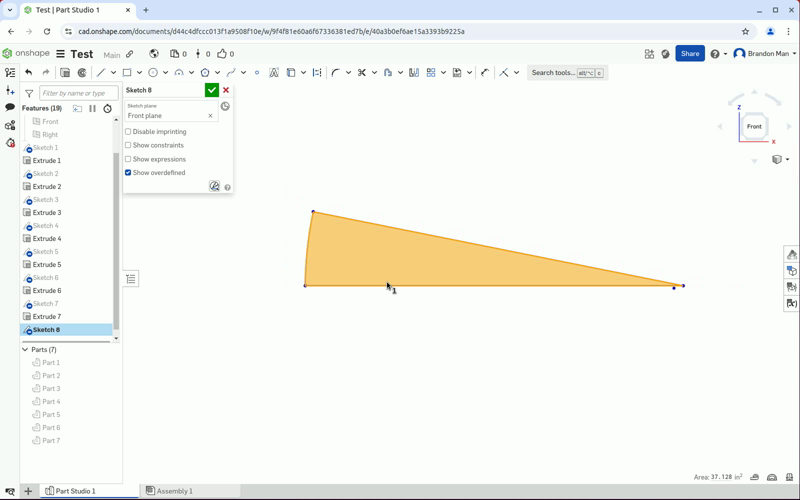
scroll(-6)
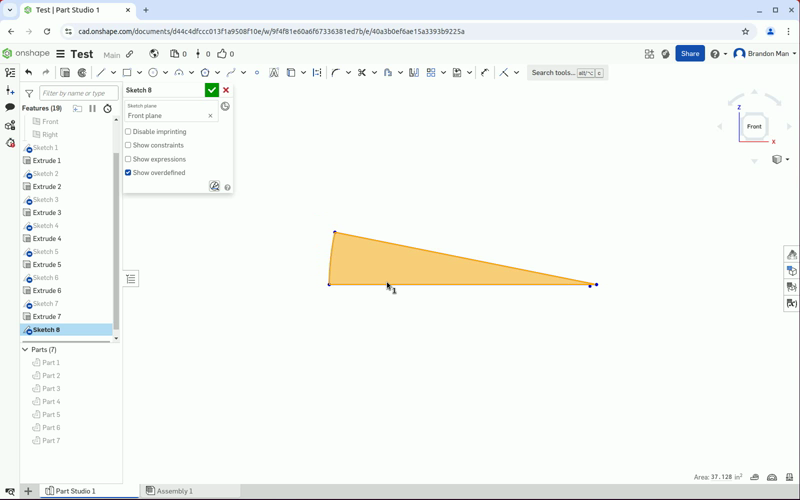
scroll(-6)
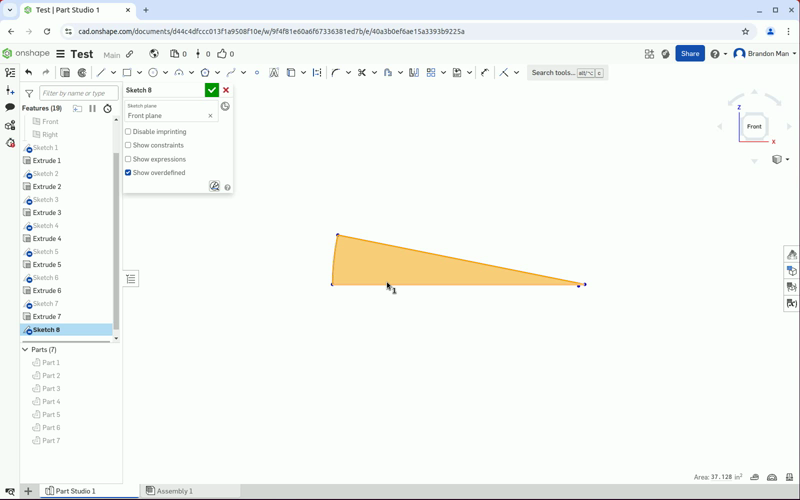
scroll(-6)
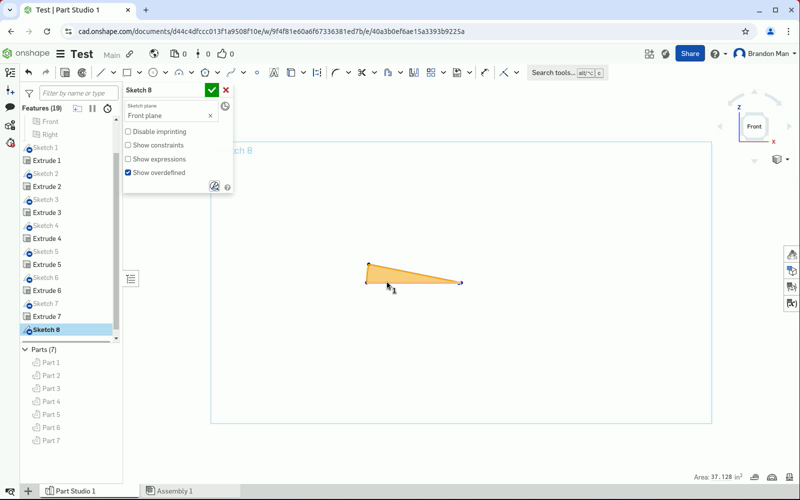
mouse_move(73, 352)
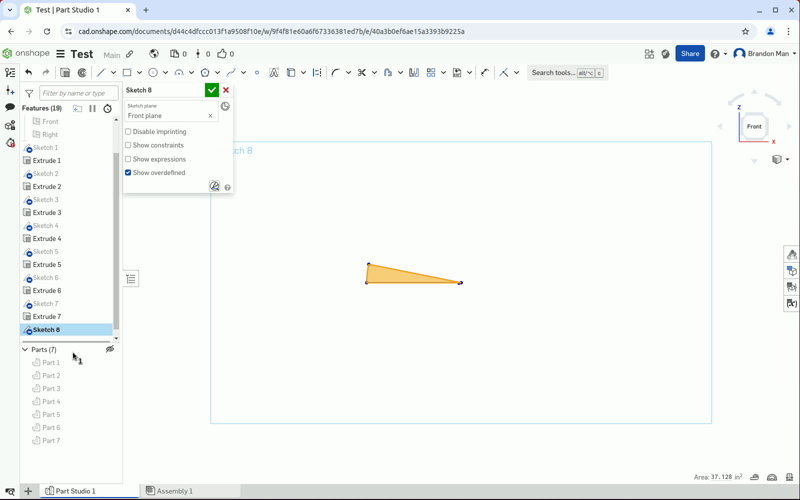
key(shift+y)
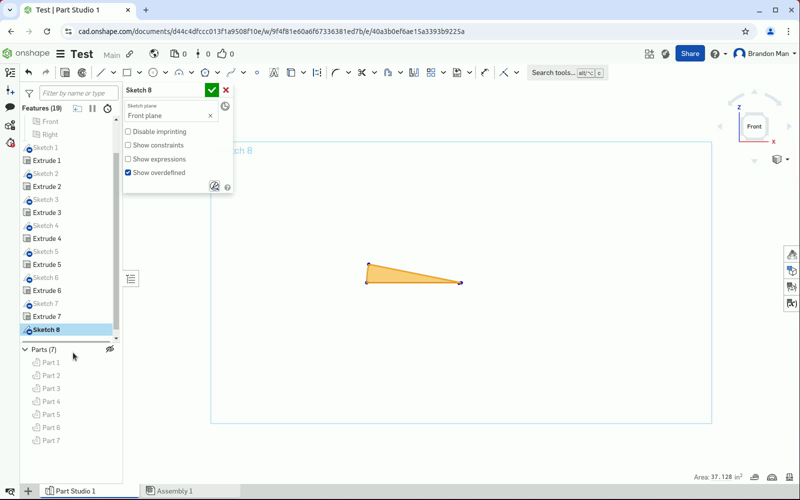
key(shift+e)
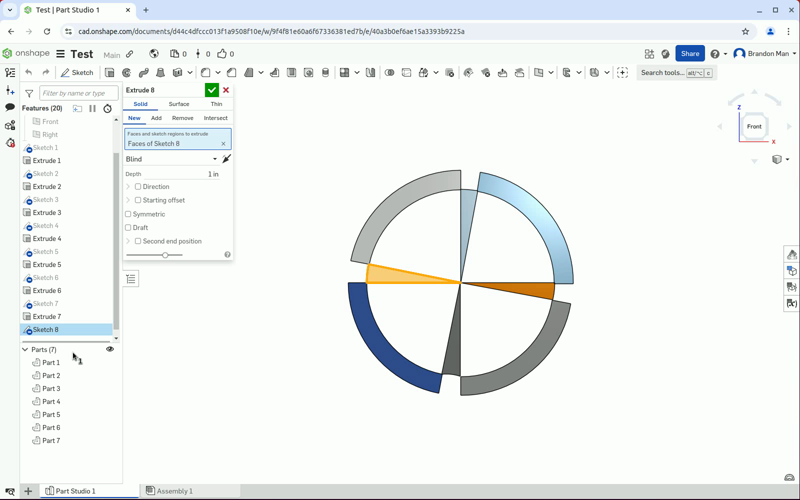
mouse_move(143, 106)
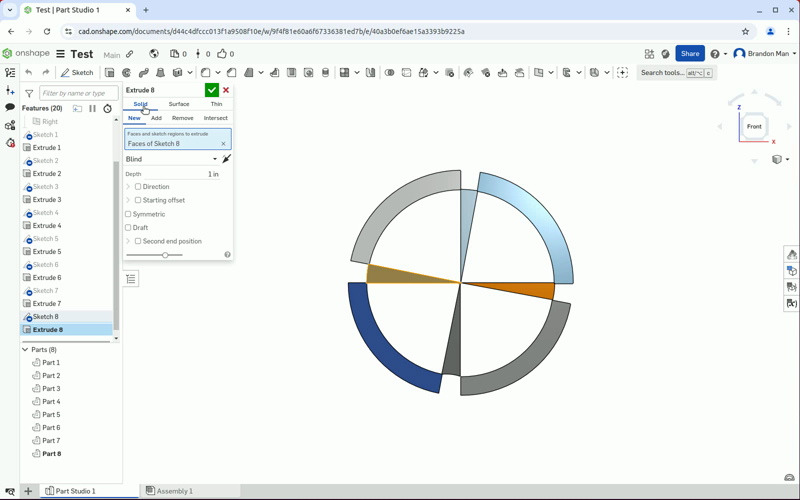
click(143, 106)
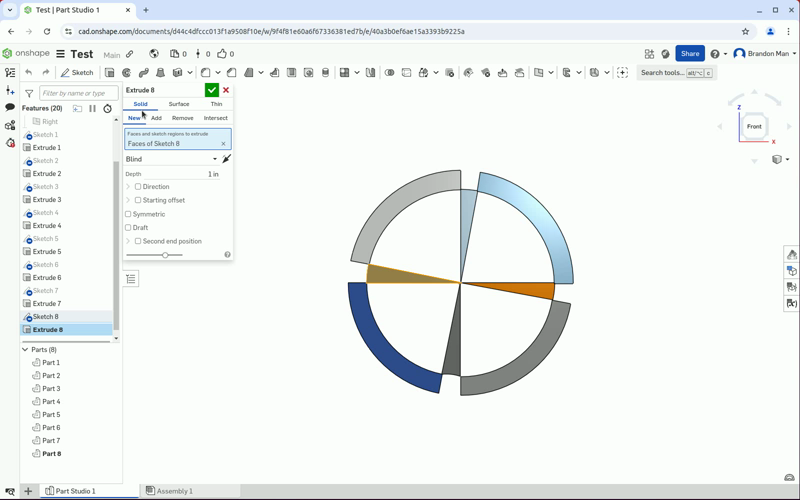
mouse_move(137, 120)
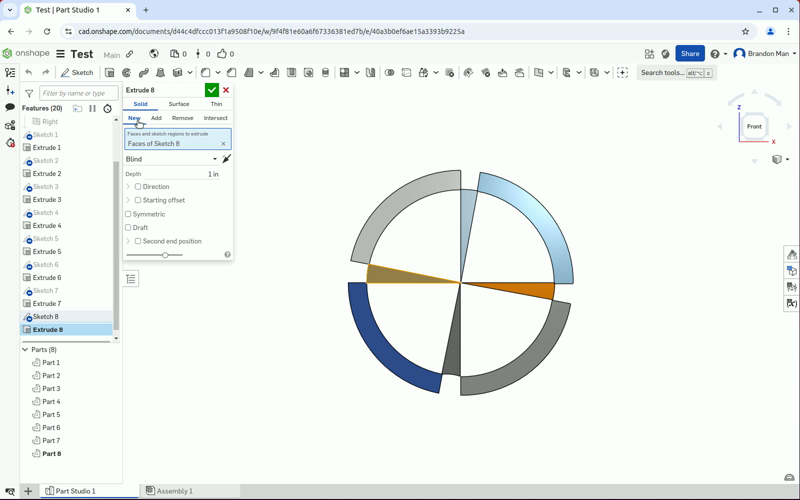
click(137, 120)
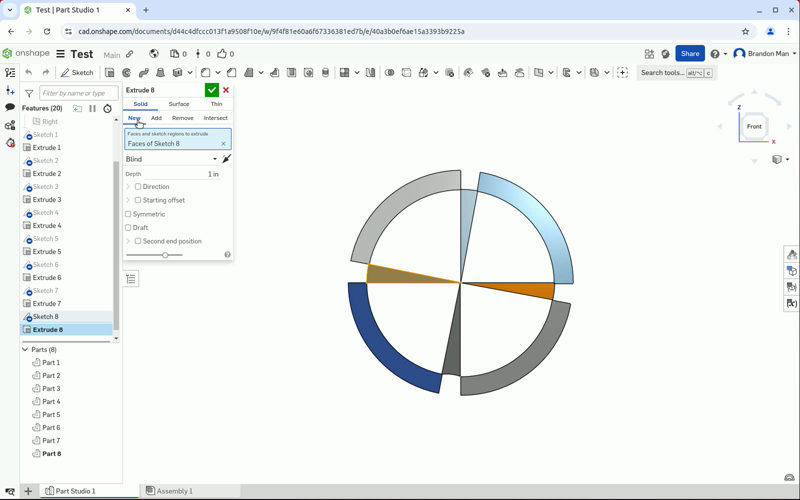
key(tab, 4)
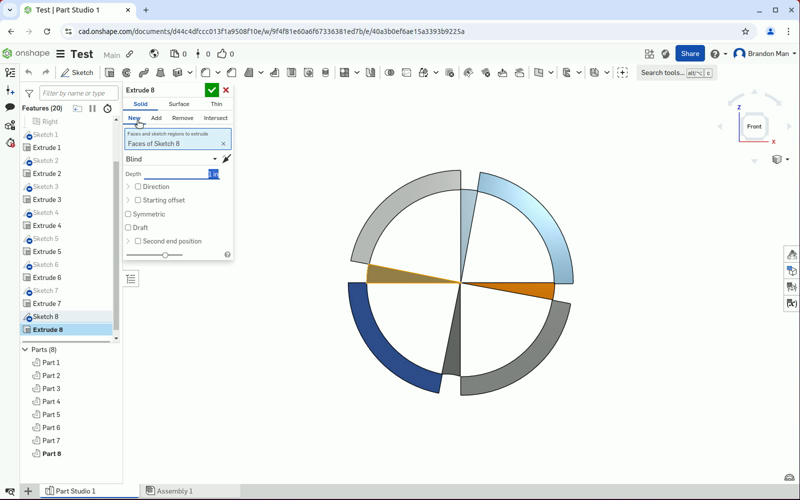
text(9.628)
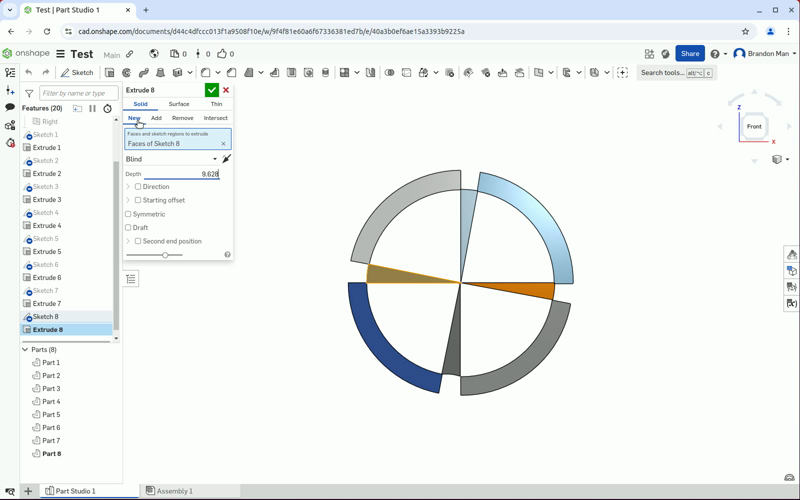
key(enter)
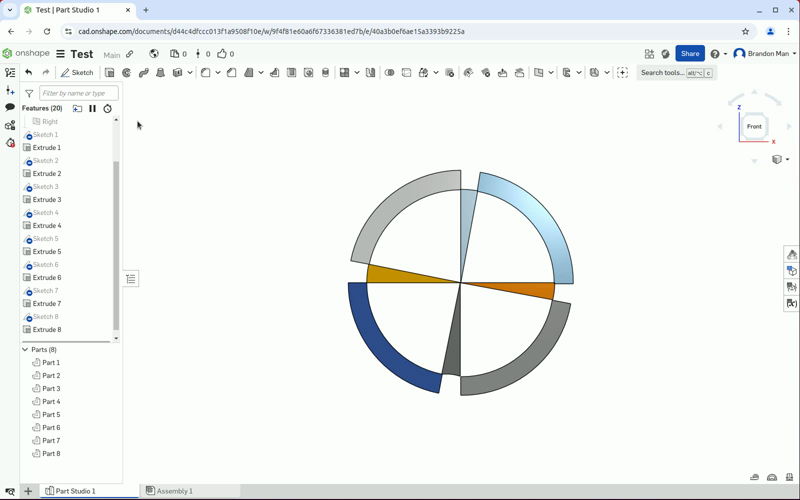
key(shift+h)
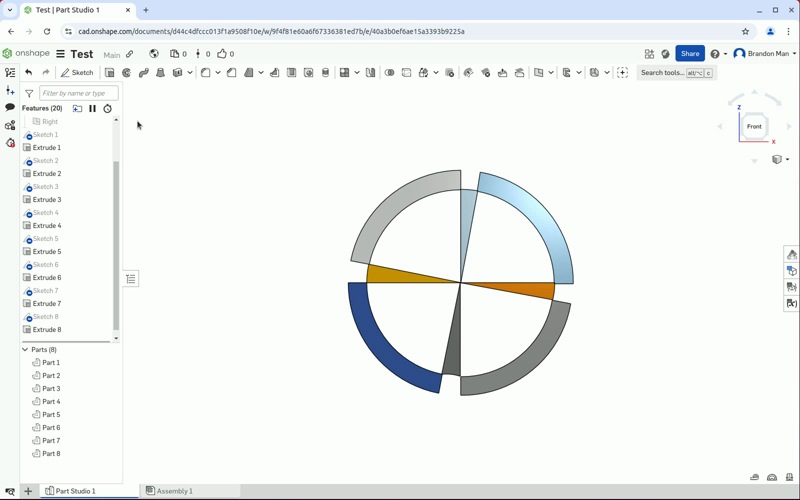
key(shift+h)
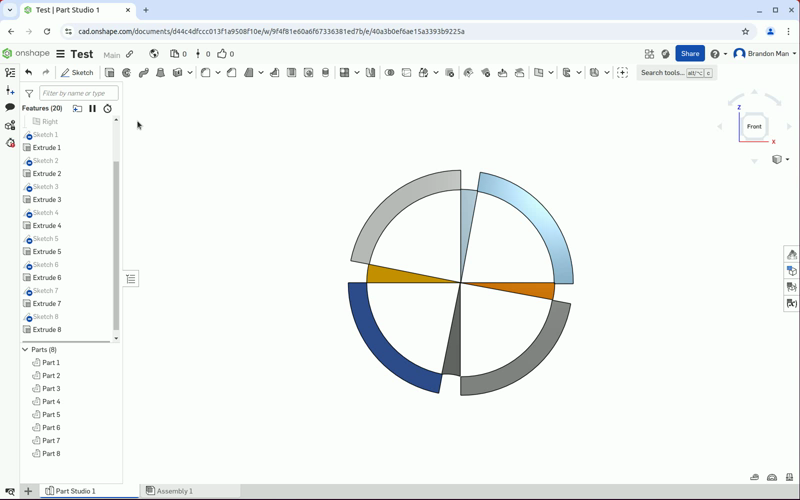
mouse_move(69, 137)
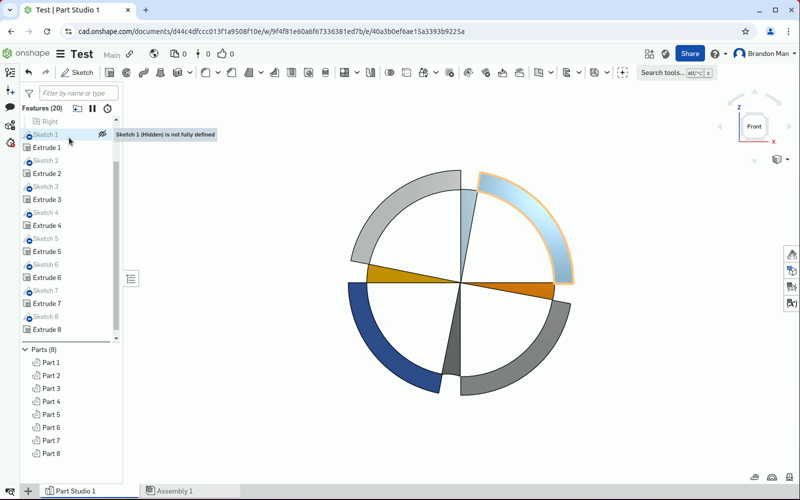
click(69, 137)
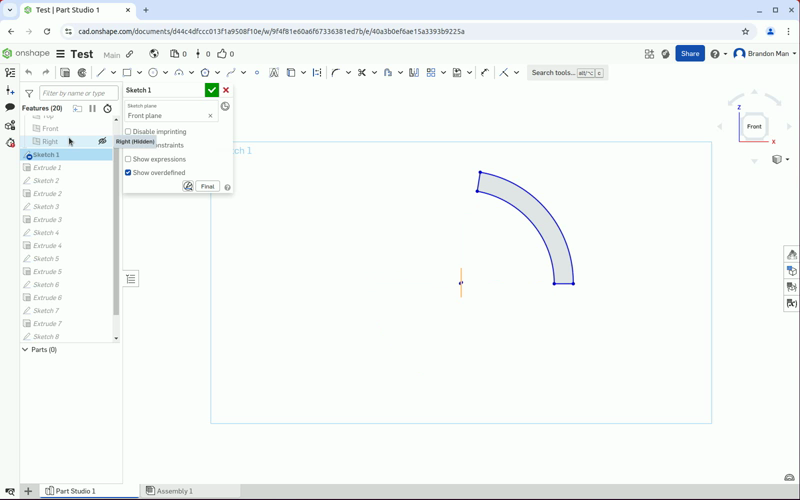
mouse_move(229, 92)
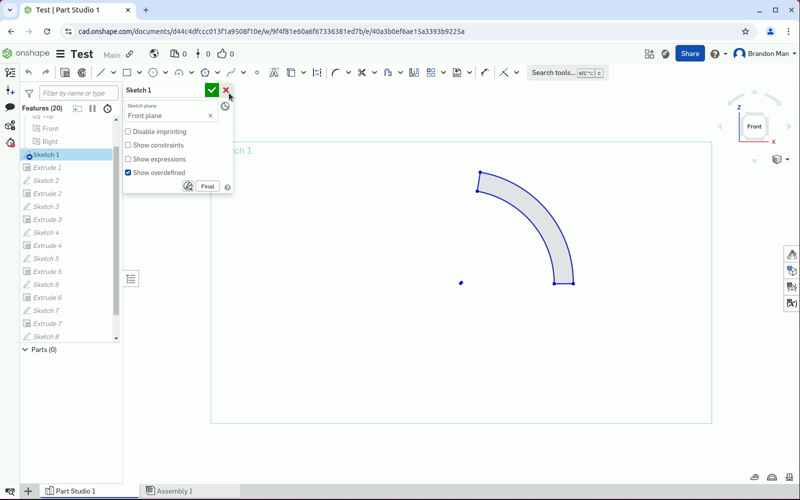
click(229, 92)
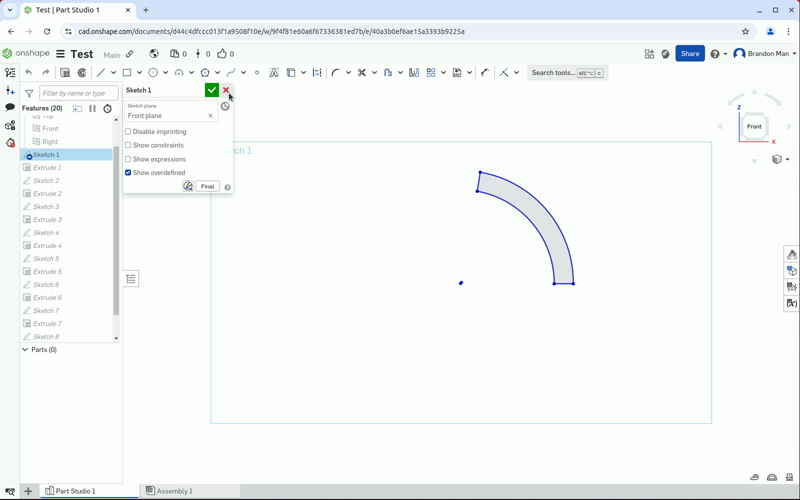
key(shift+s)
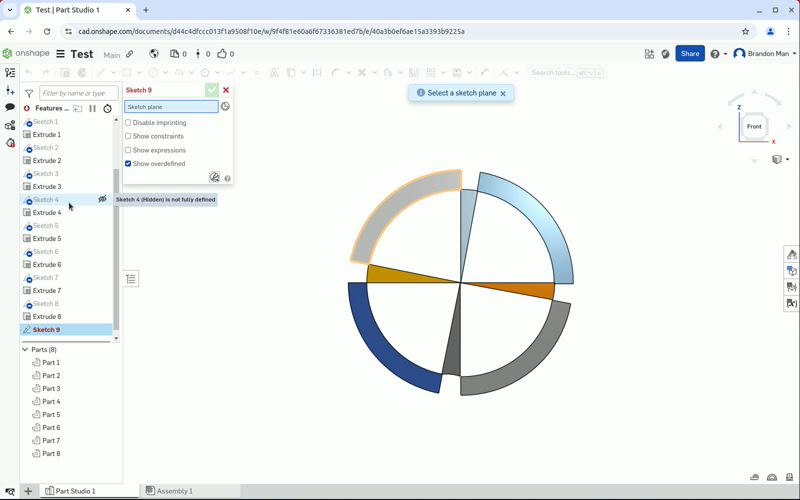
scroll(3)
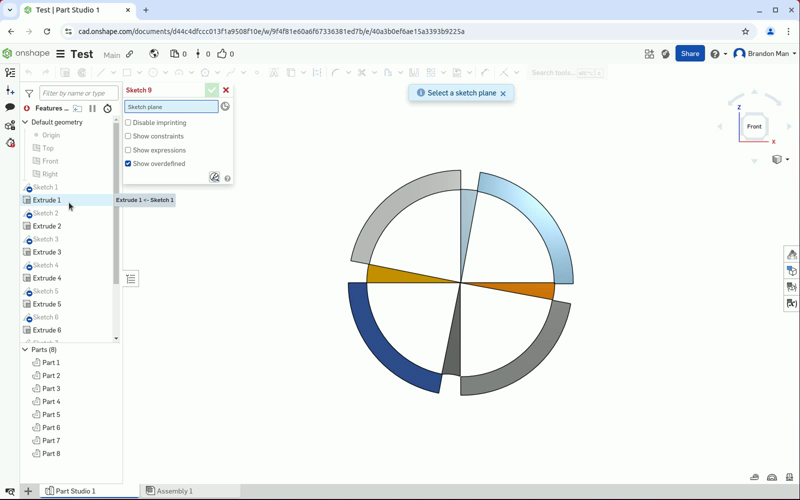
mouse_move(69, 163)
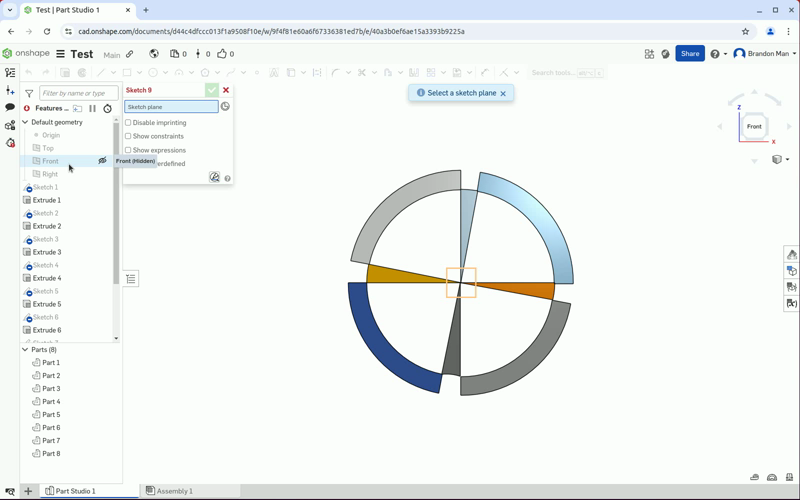
click(69, 163)
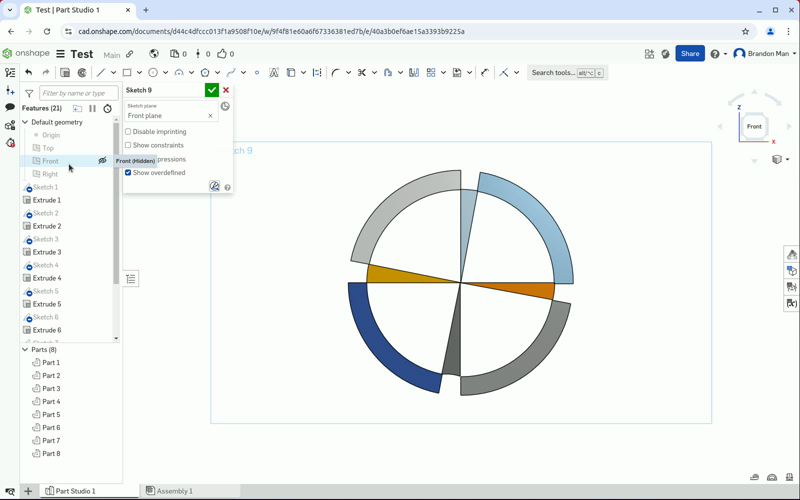
mouse_move(73, 352)
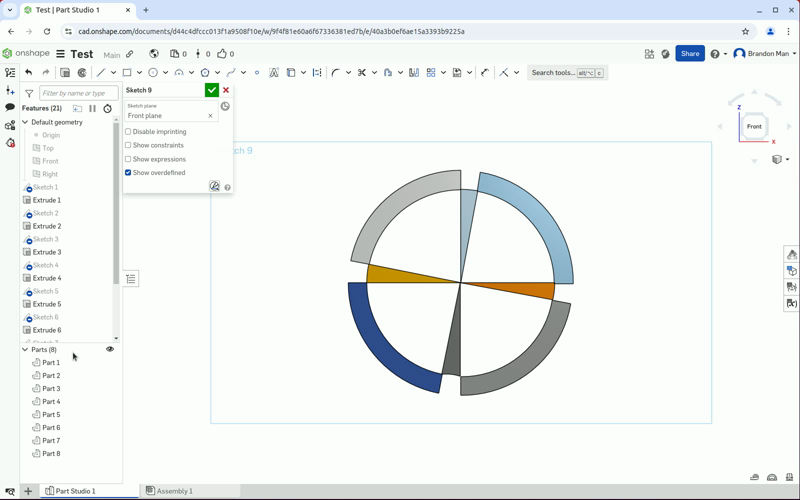
key(y)
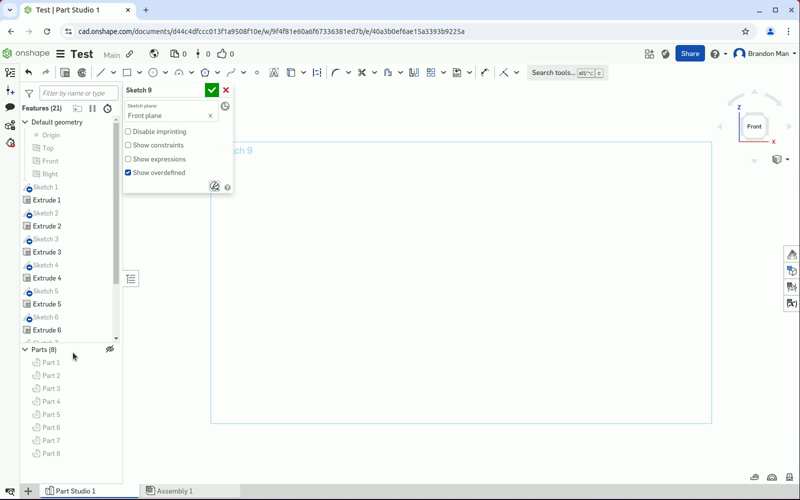
key(l)
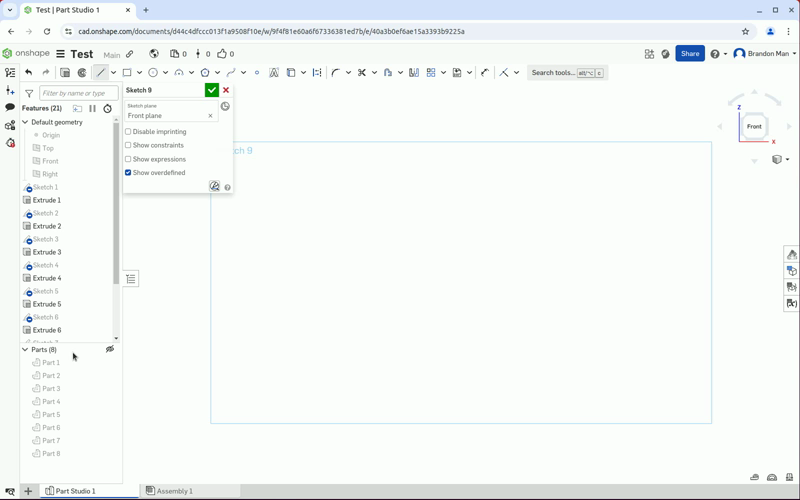
key_down(shift)
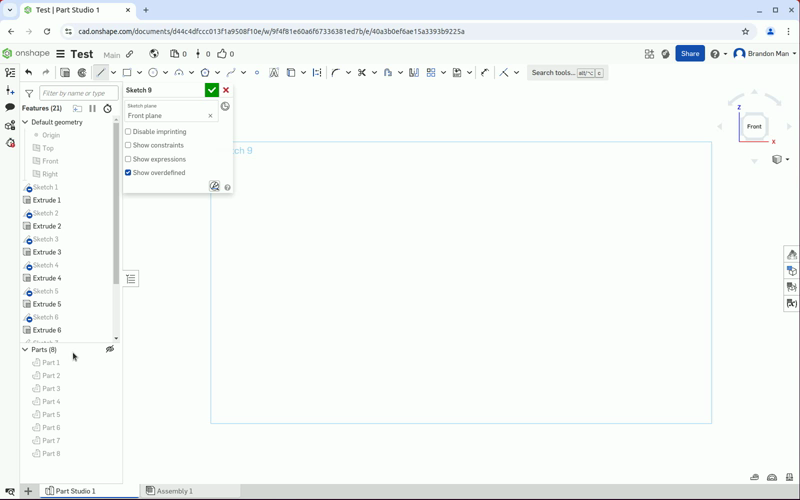
mouse_move(552, 299)
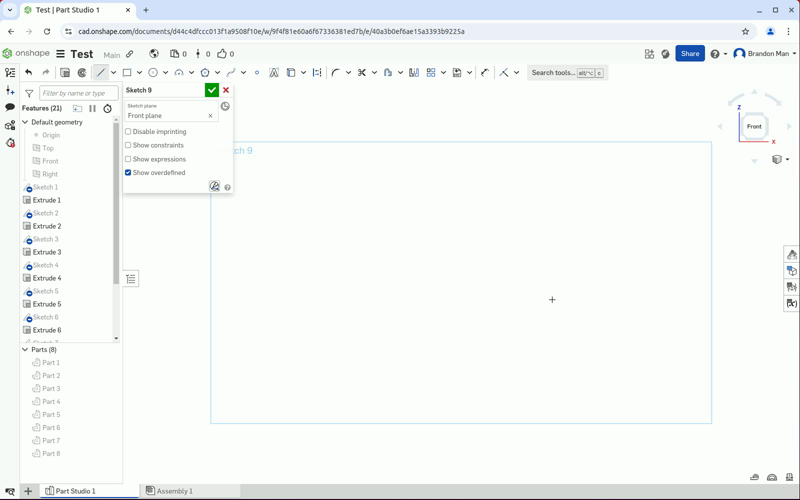
click(552, 299)
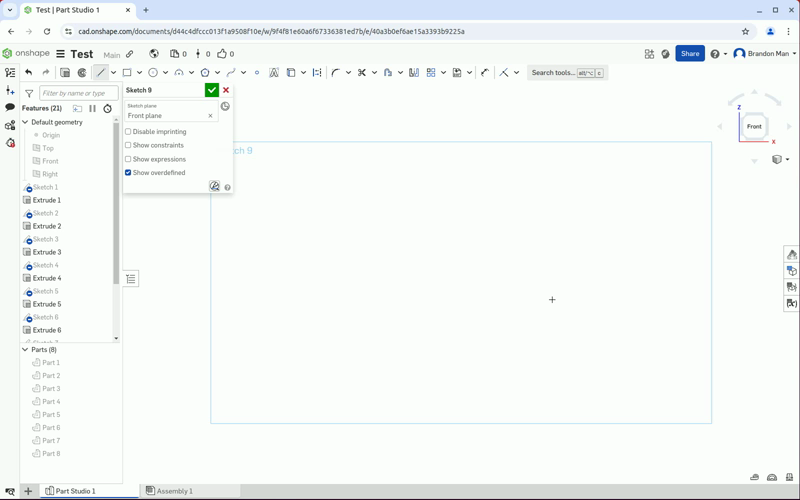
key_up(shift)
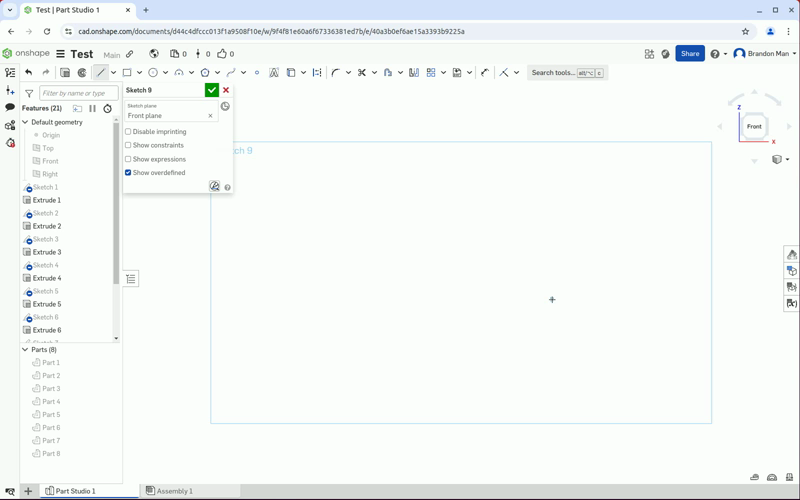
key_down(shift)
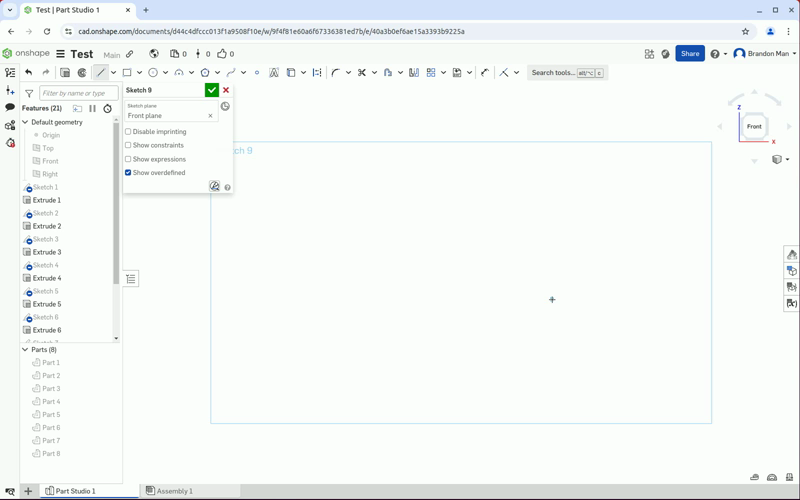
mouse_move(582, 299)
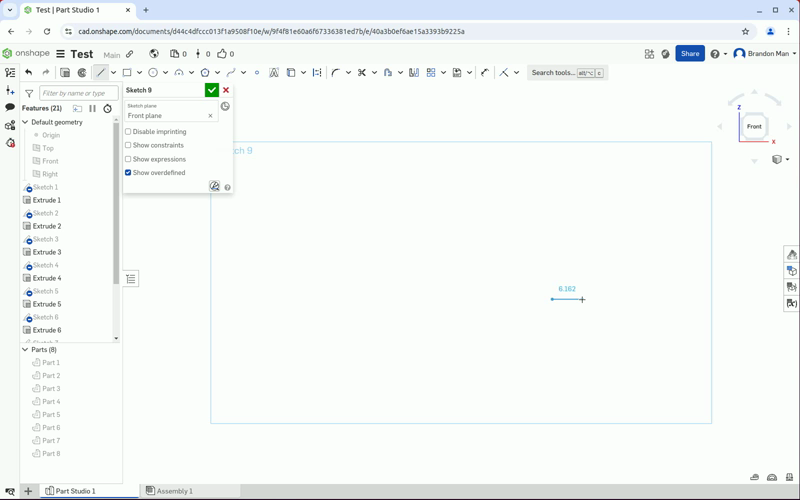
mouse_move(572, 303)
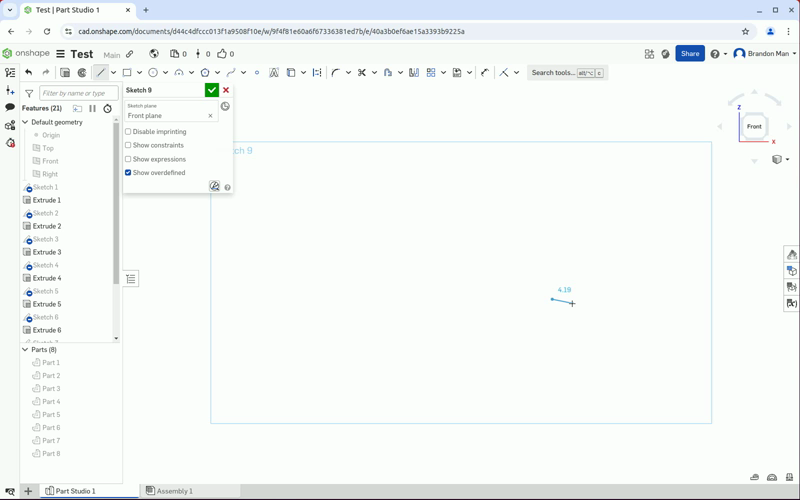
click(572, 303)
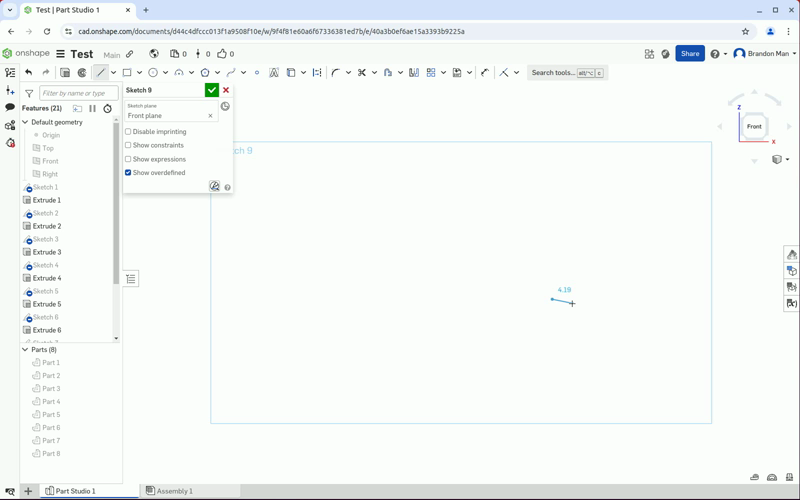
key_up(shift)
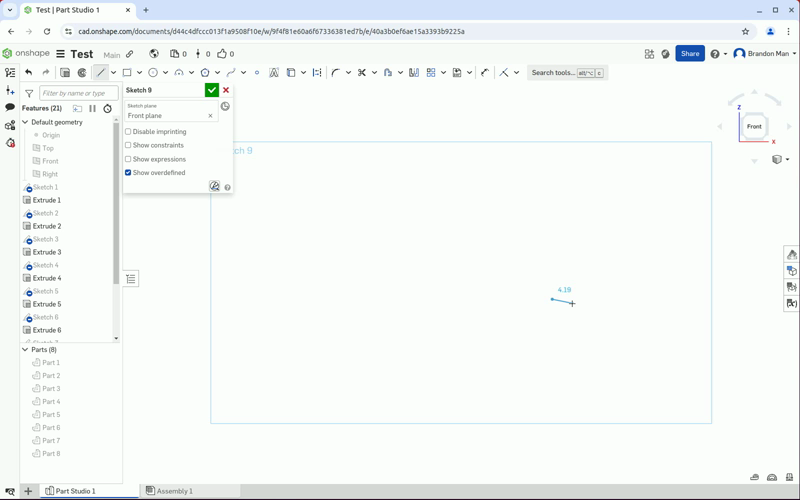
key(esc)
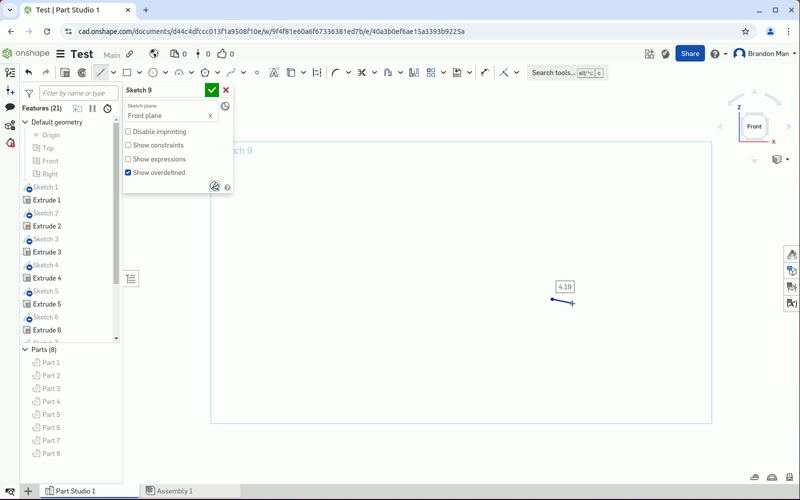
key(a)
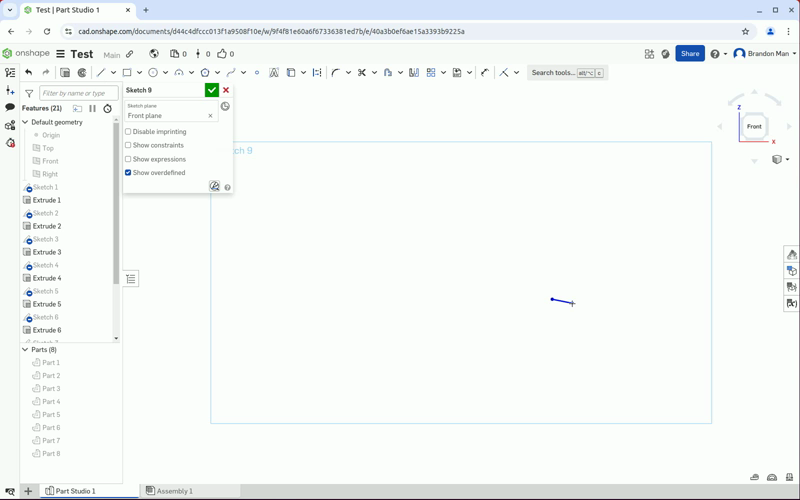
mouse_move(572, 303)
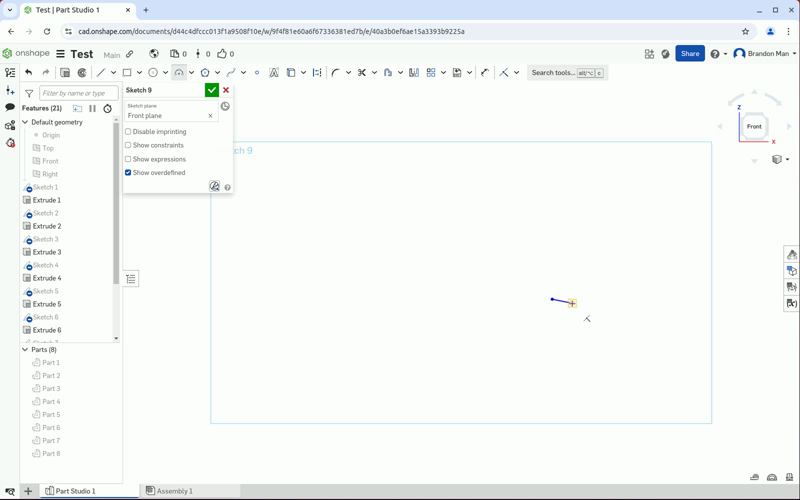
click(572, 303)
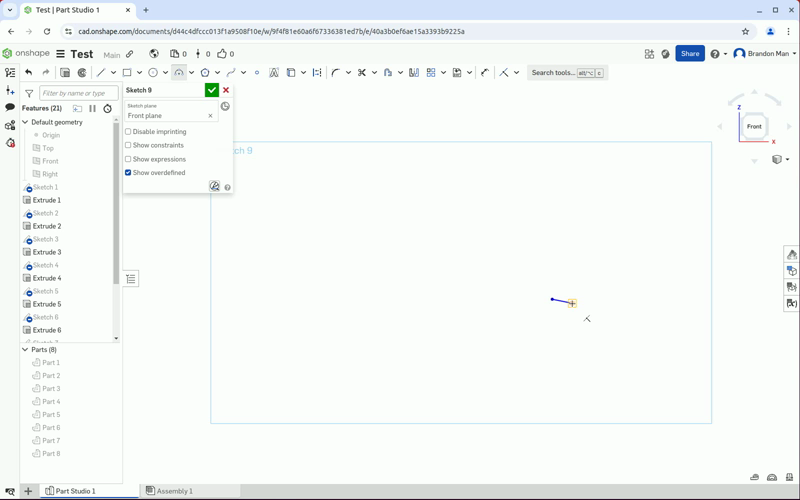
key_down(shift)
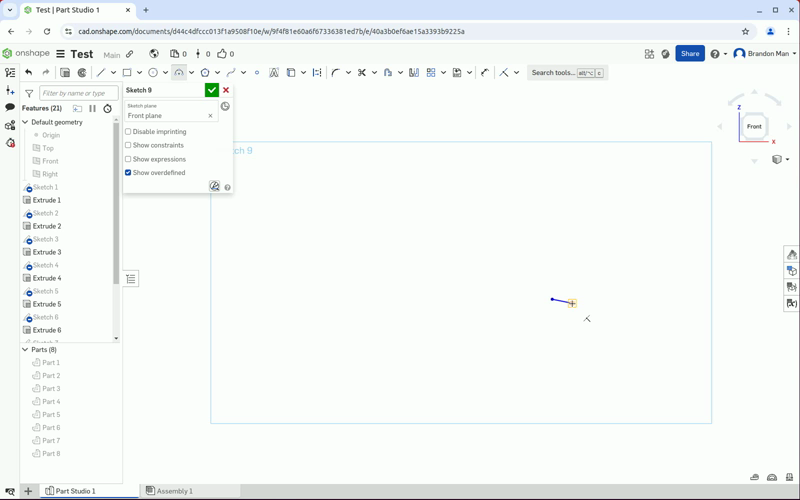
mouse_move(574, 281)
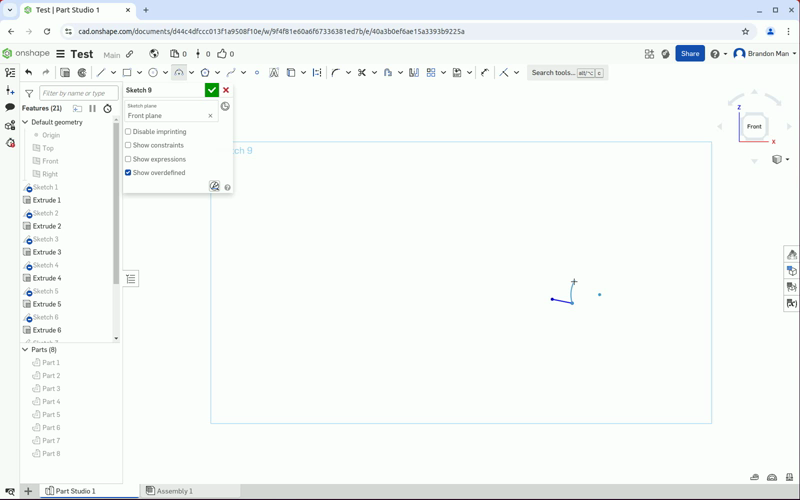
click(574, 281)
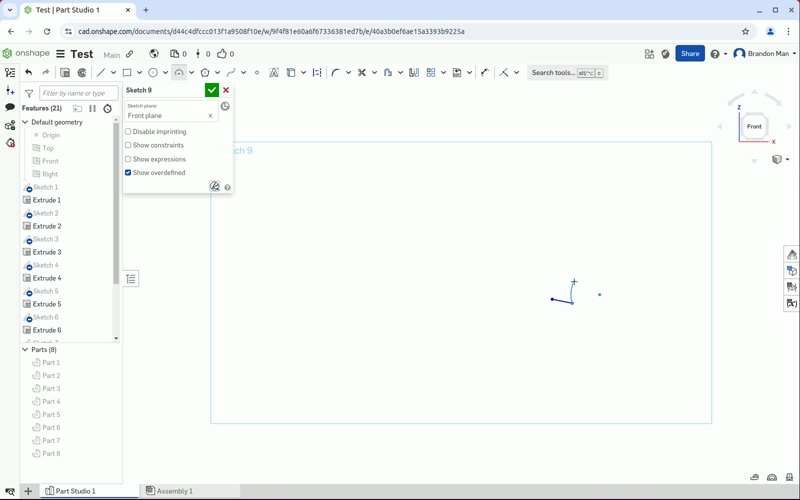
mouse_move(573, 292)
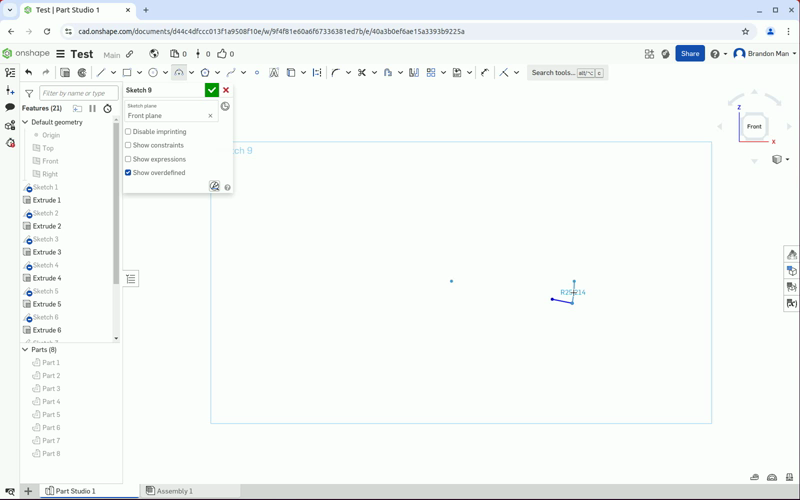
click(573, 292)
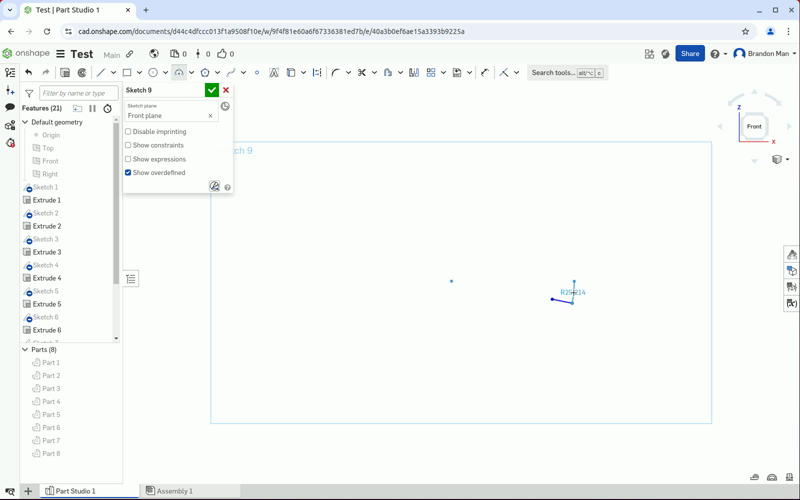
key_up(shift)
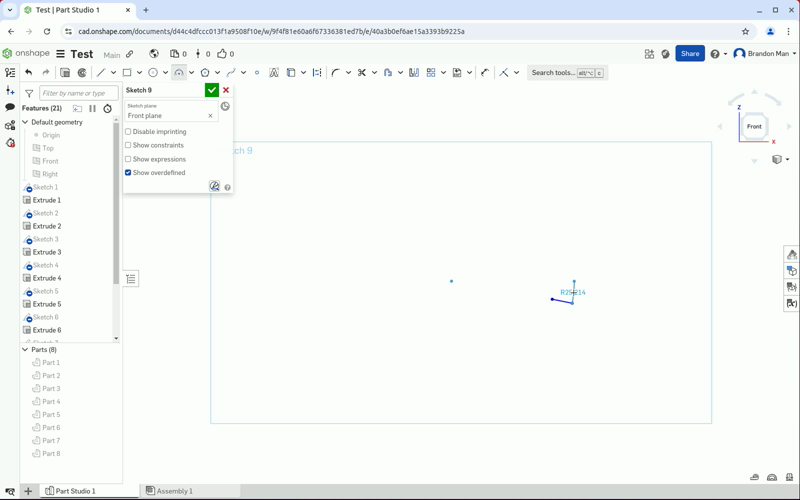
key(esc)
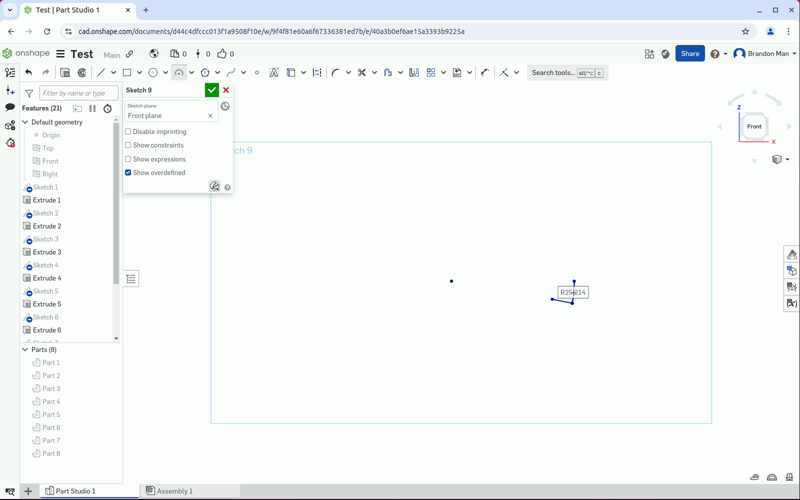
key(l)
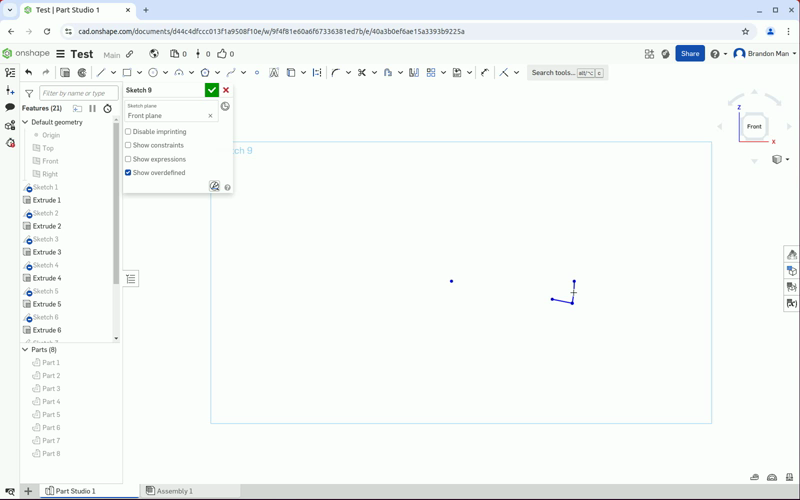
mouse_move(574, 281)
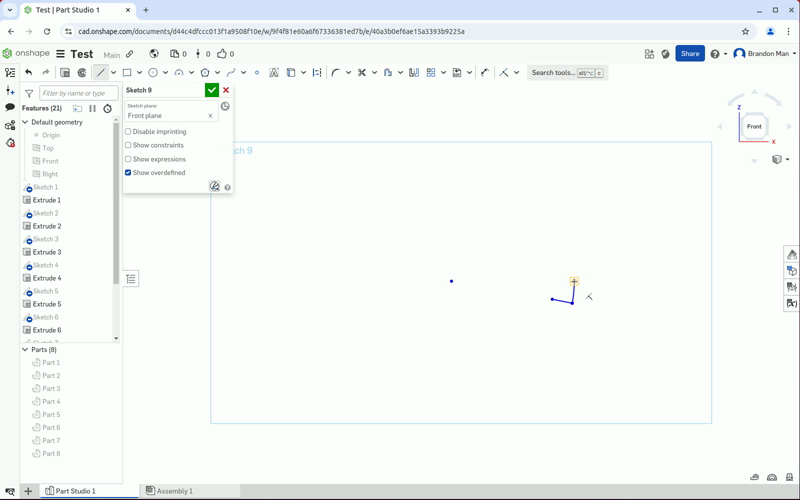
click(574, 281)
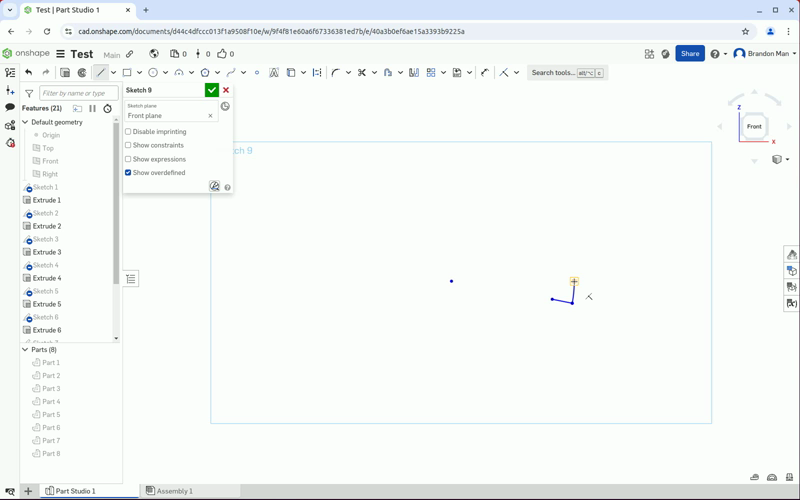
key_down(shift)
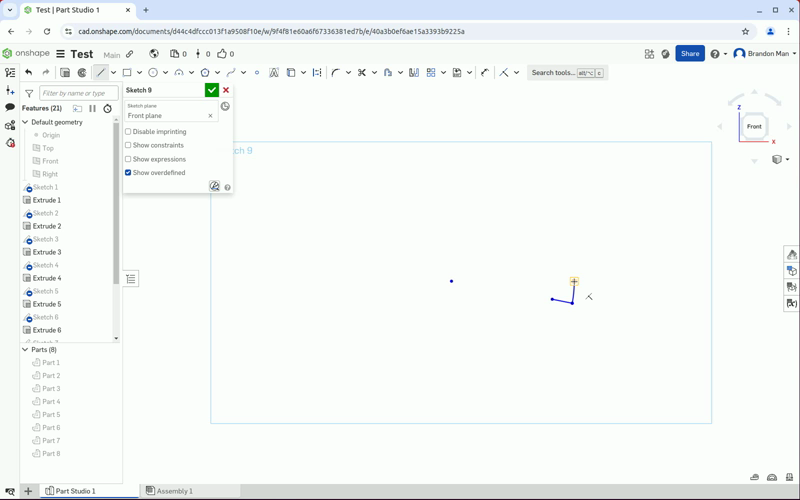
mouse_move(589, 281)
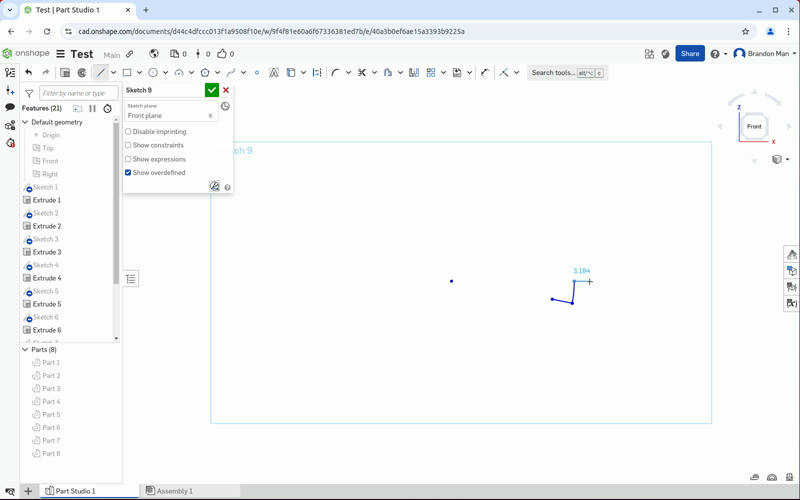
mouse_move(553, 281)
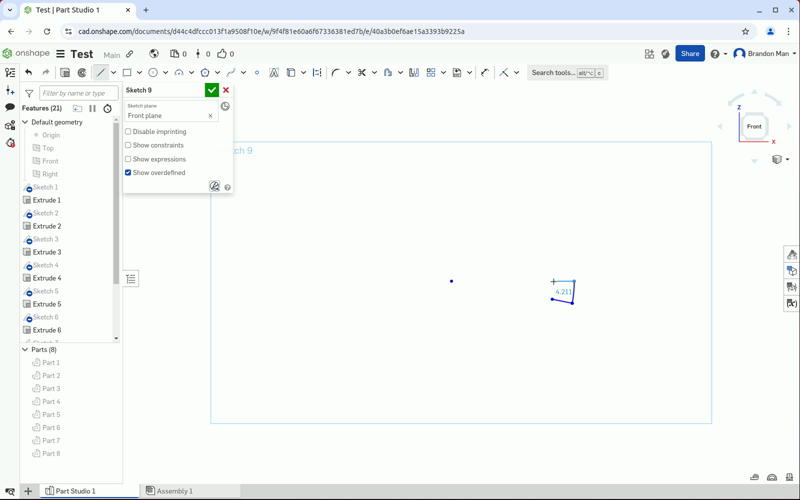
click(553, 281)
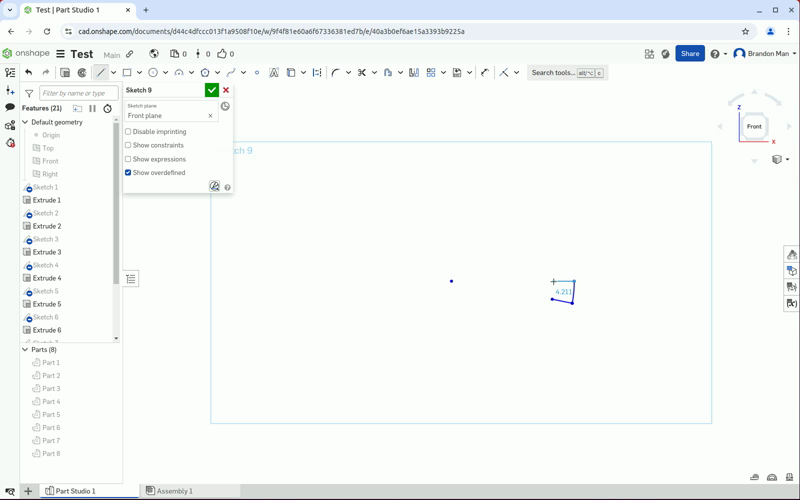
key_up(shift)
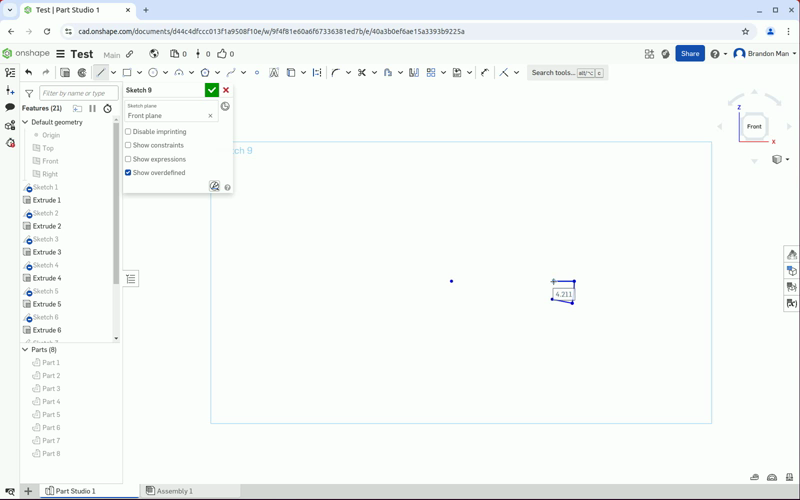
key(esc)
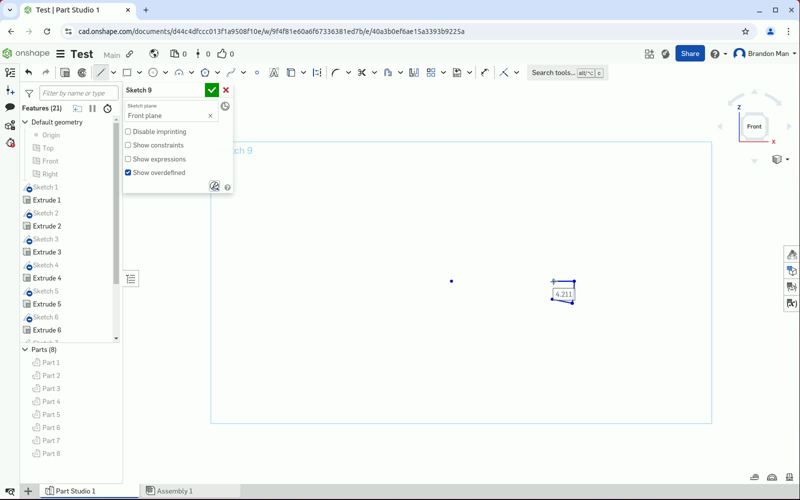
key(a)
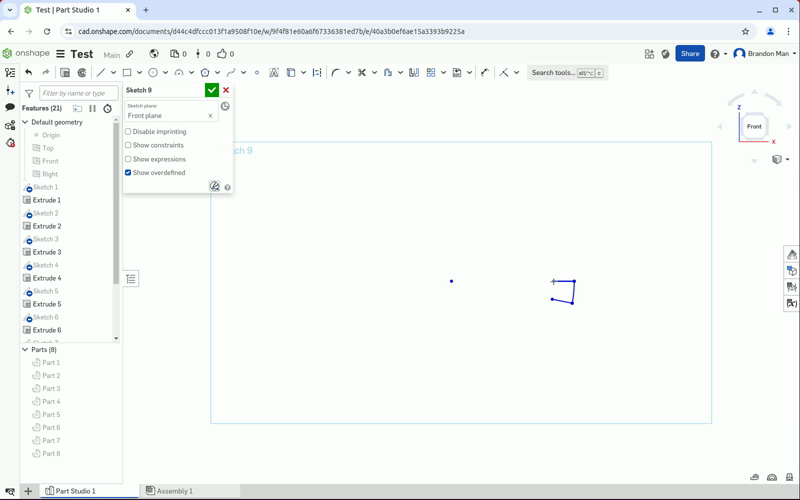
mouse_move(553, 281)
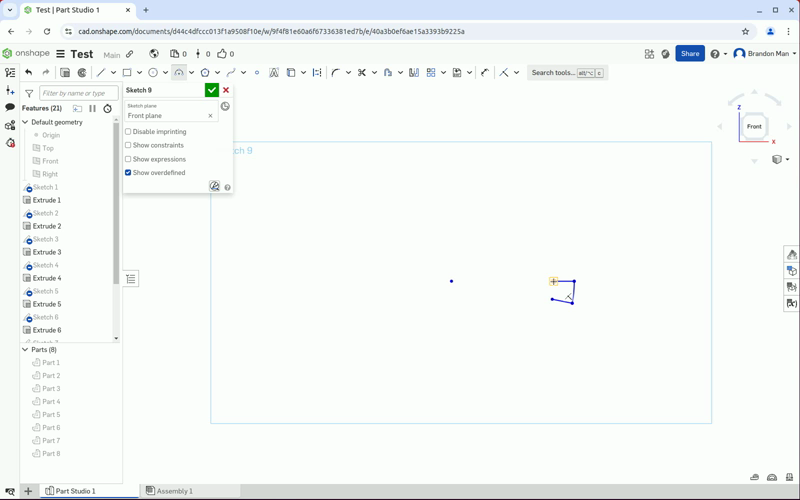
click(553, 281)
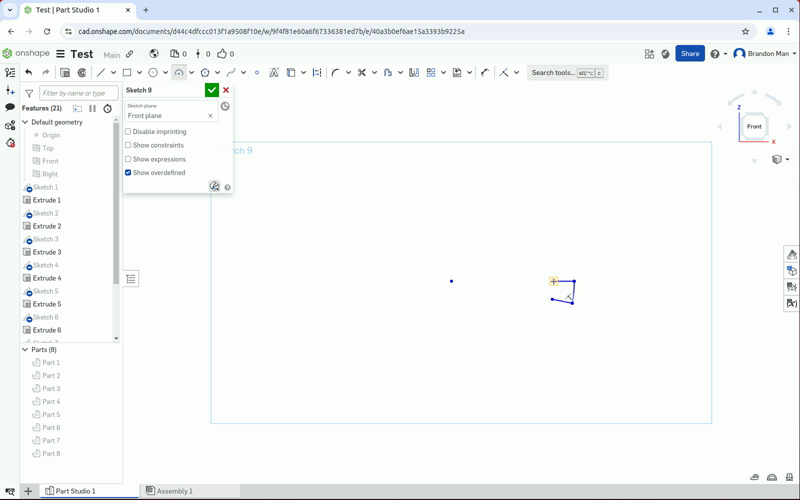
mouse_move(552, 299)
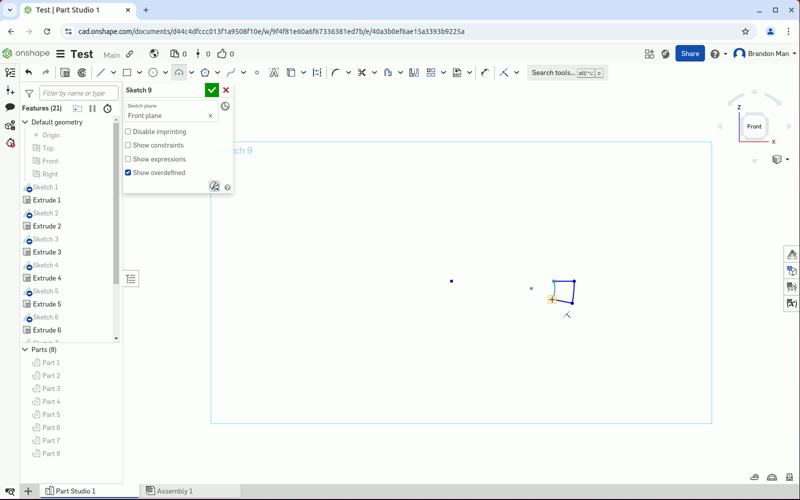
click(552, 299)
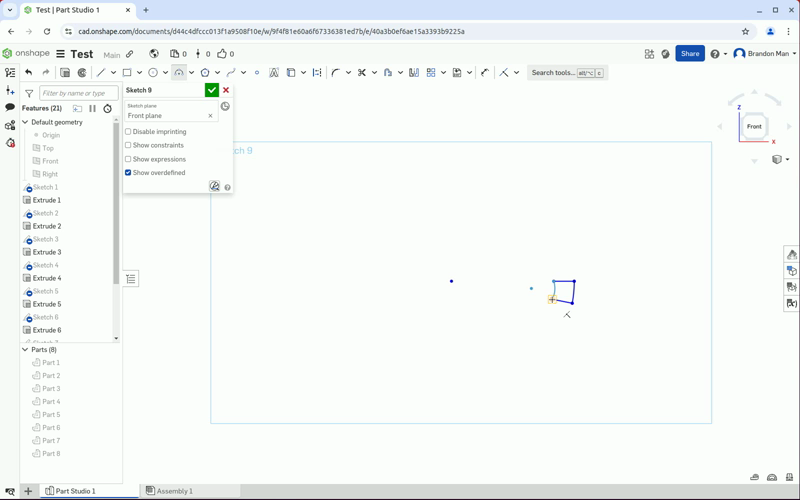
key_down(shift)
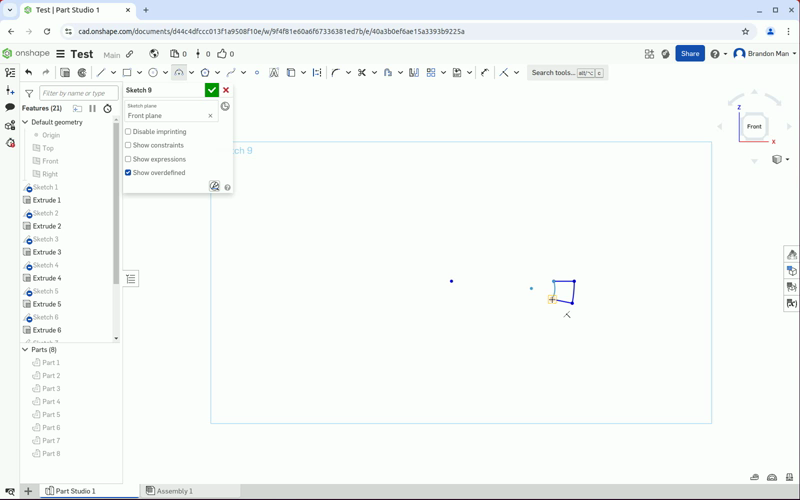
mouse_move(553, 290)
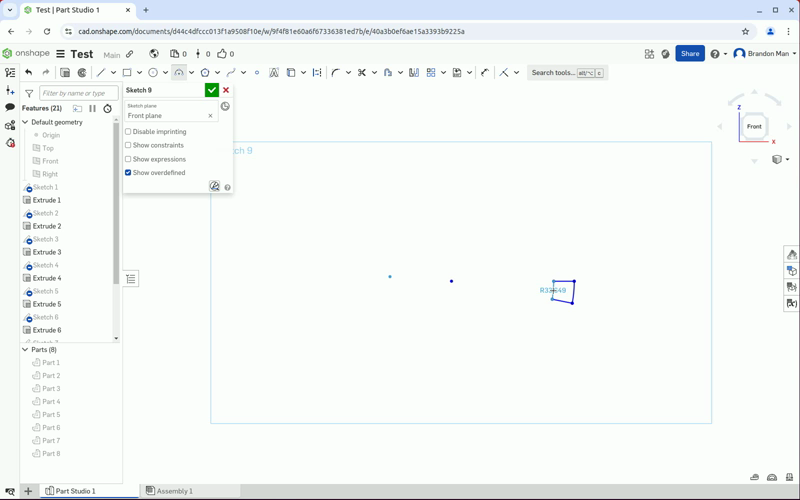
click(553, 290)
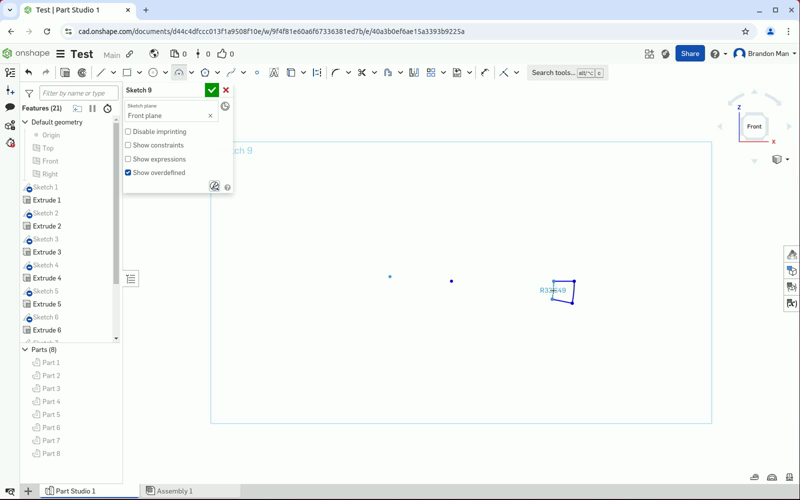
key_up(shift)
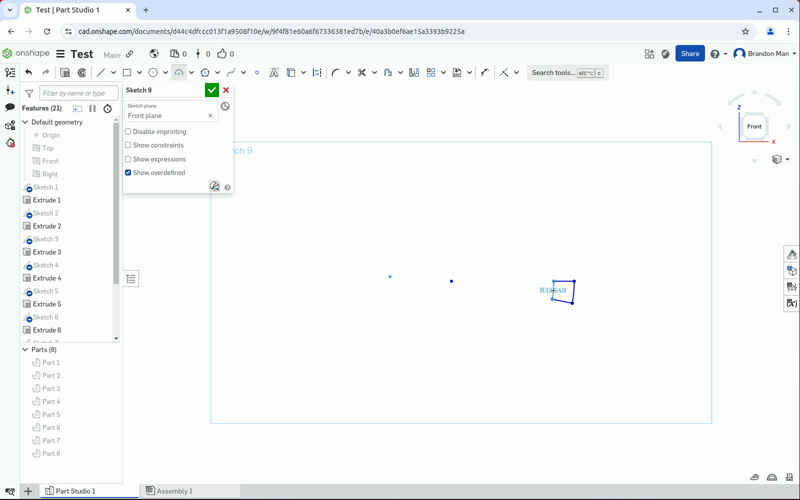
key(esc)
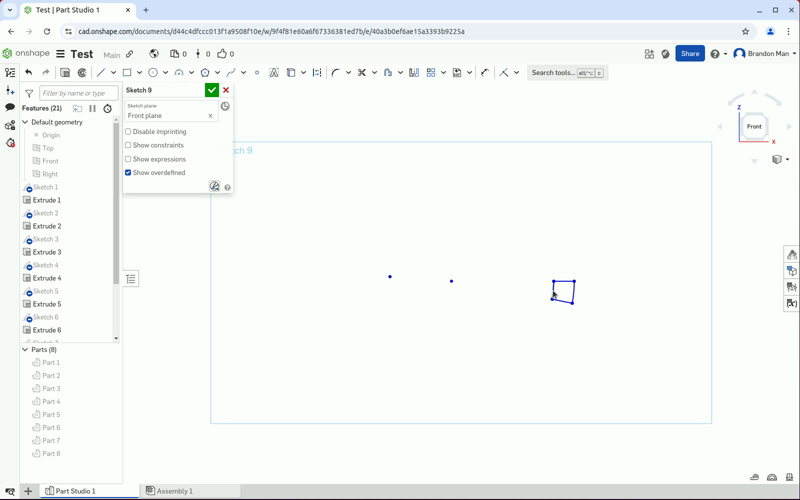
mouse_move(571, 288)
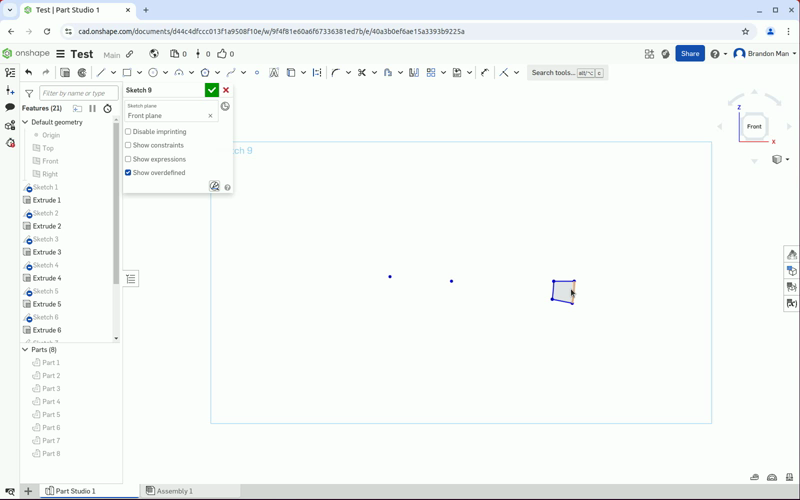
scroll(6)
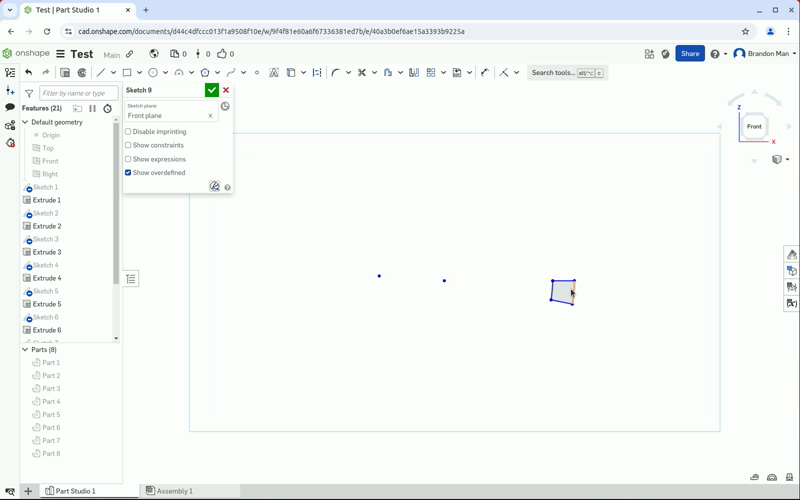
scroll(6)
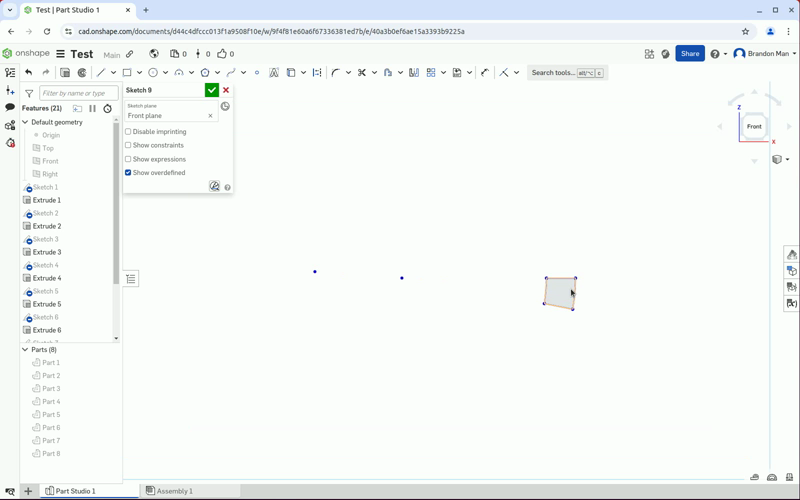
scroll(6)
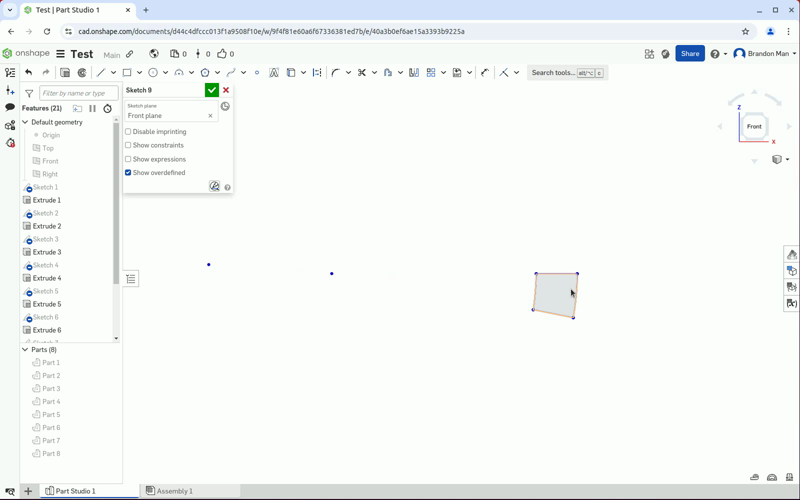
scroll(6)
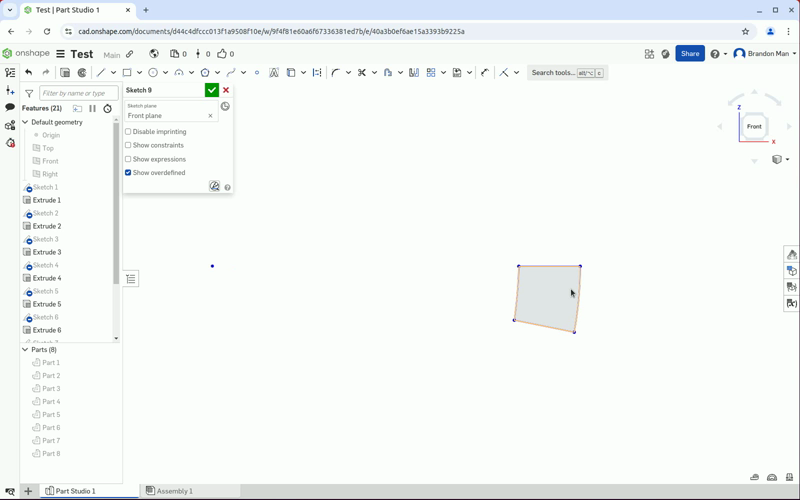
scroll(6)
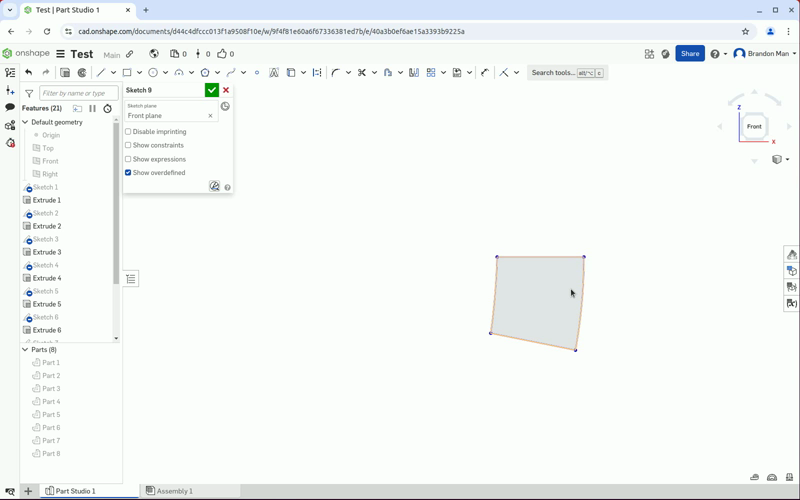
scroll(6)
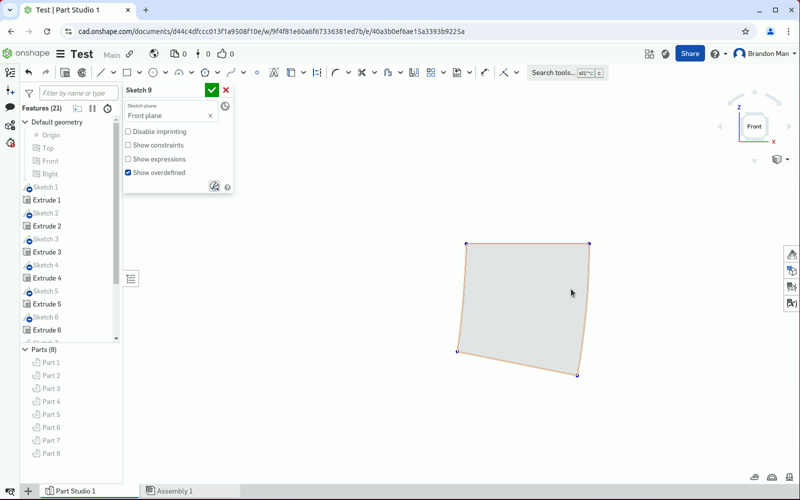
scroll(6)
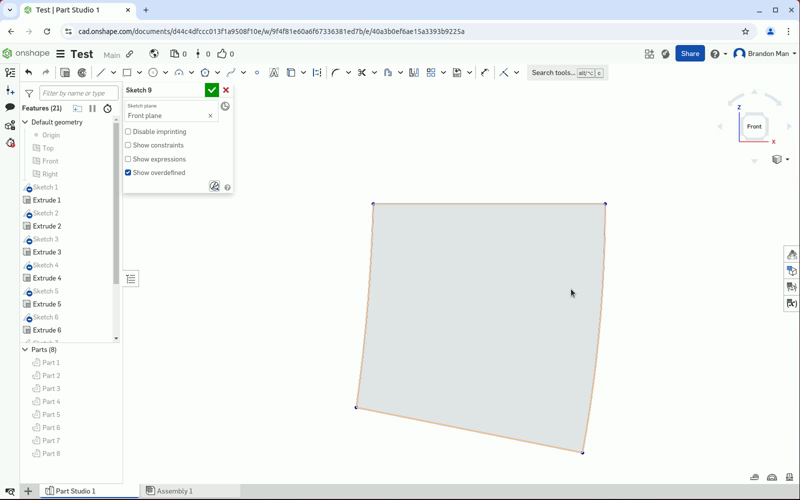
click(571, 288)
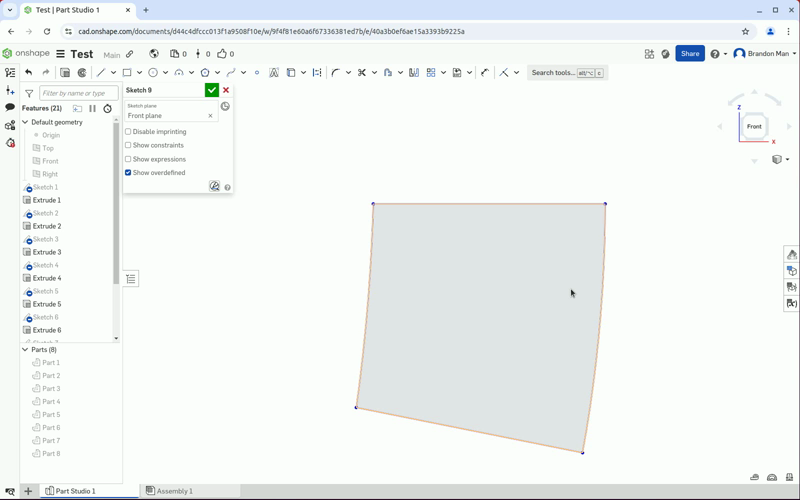
scroll(-6)
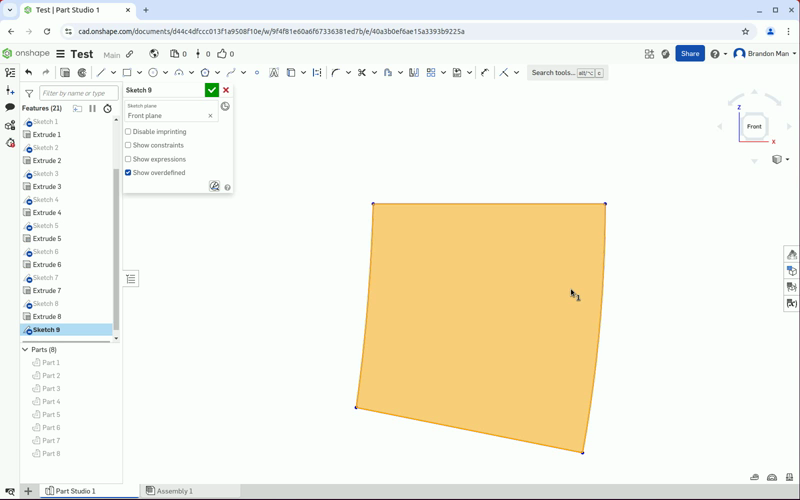
scroll(-6)
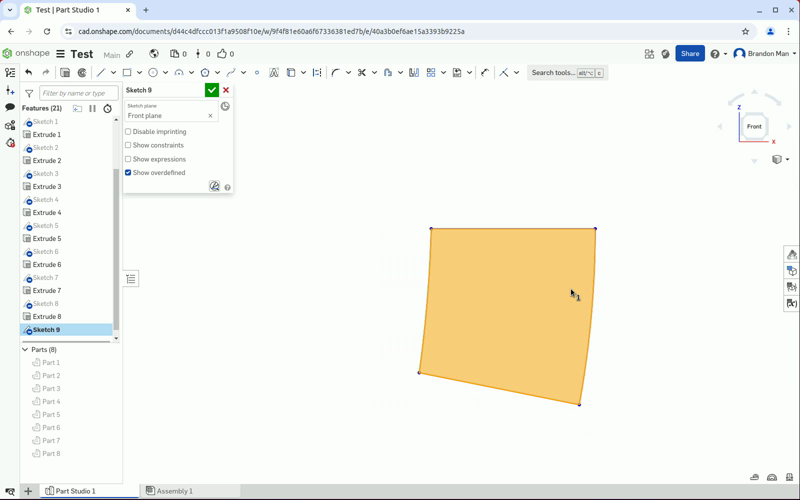
scroll(-6)
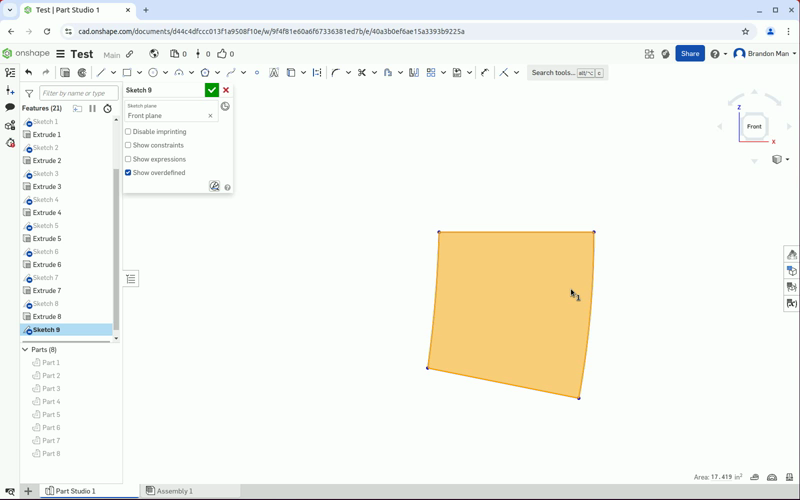
scroll(-6)
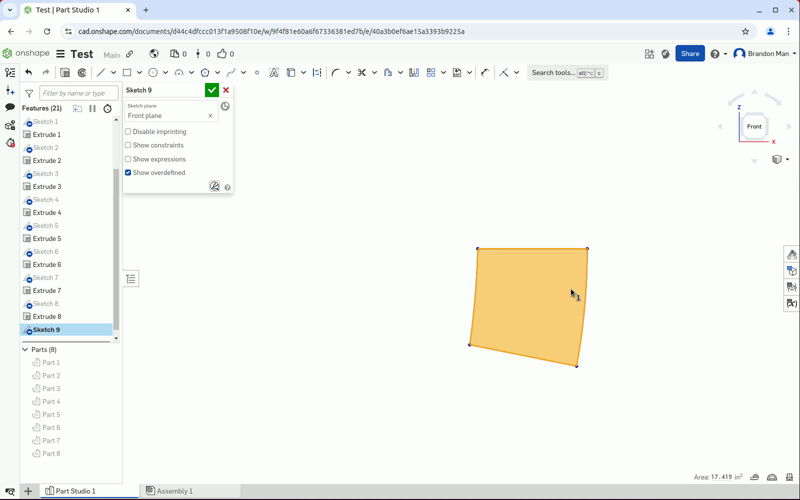
scroll(-6)
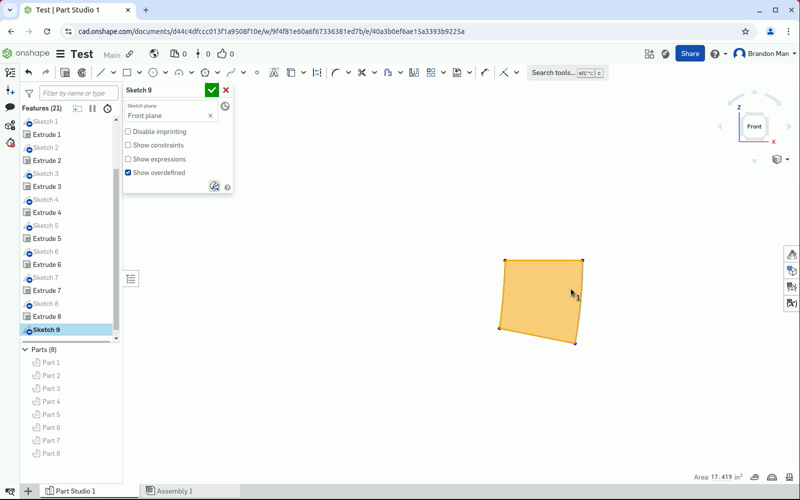
scroll(-6)
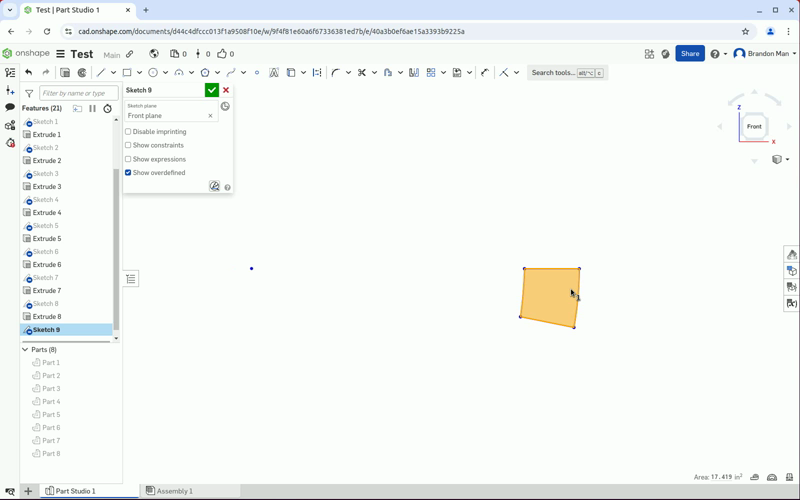
scroll(-6)
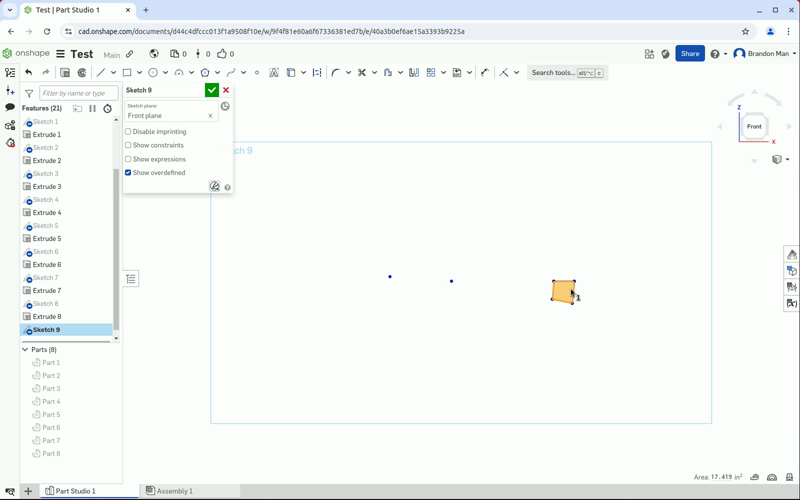
mouse_move(73, 352)
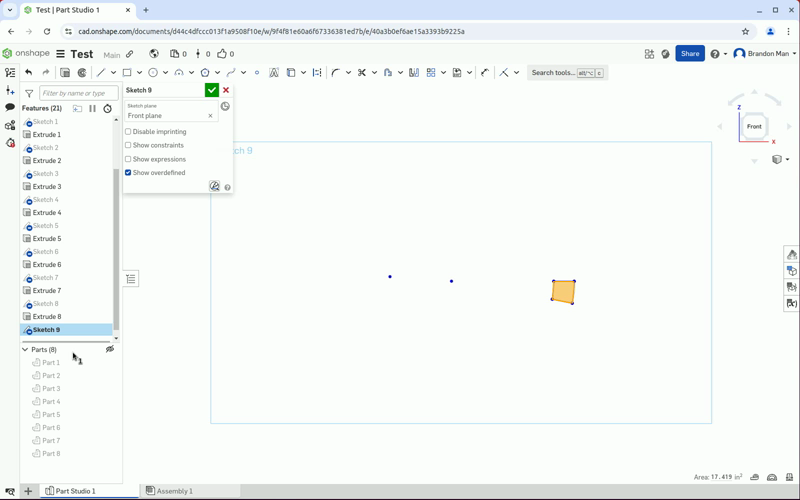
key(shift+y)
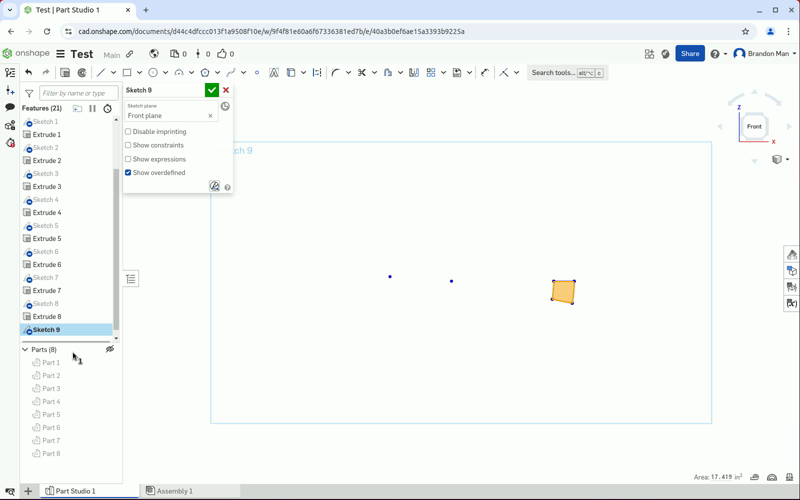
key(shift+e)
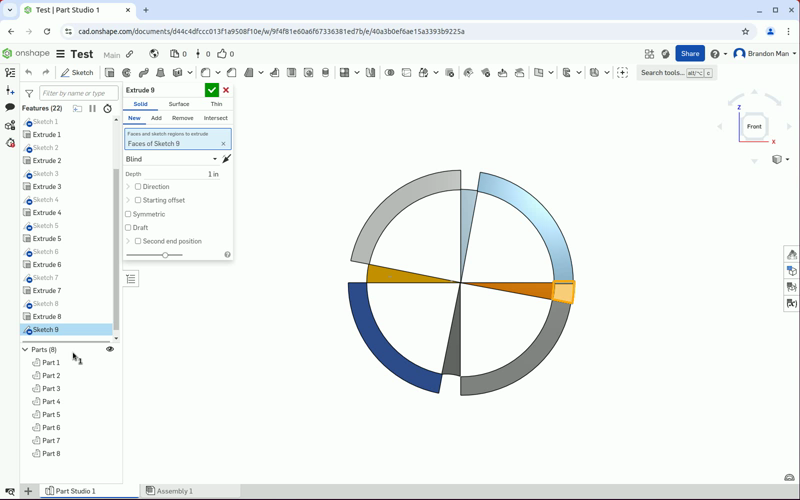
mouse_move(143, 106)
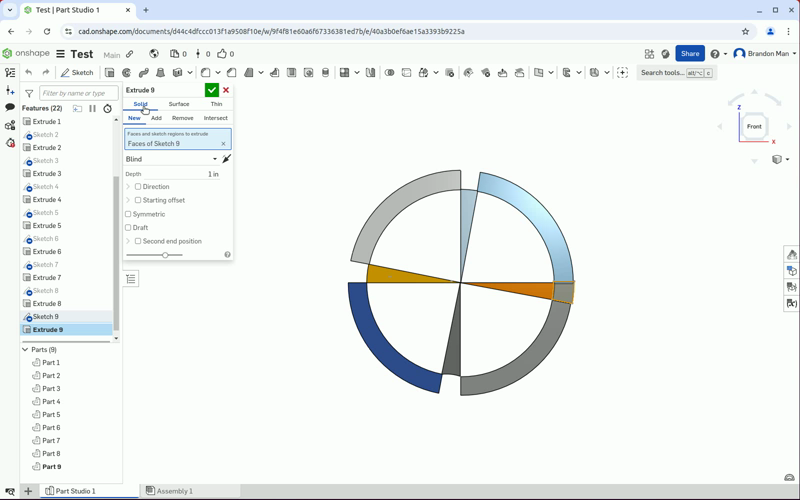
click(143, 106)
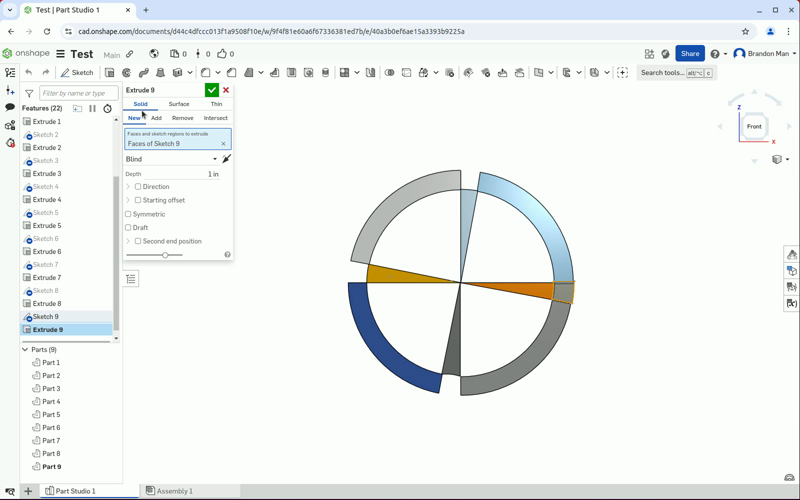
mouse_move(137, 120)
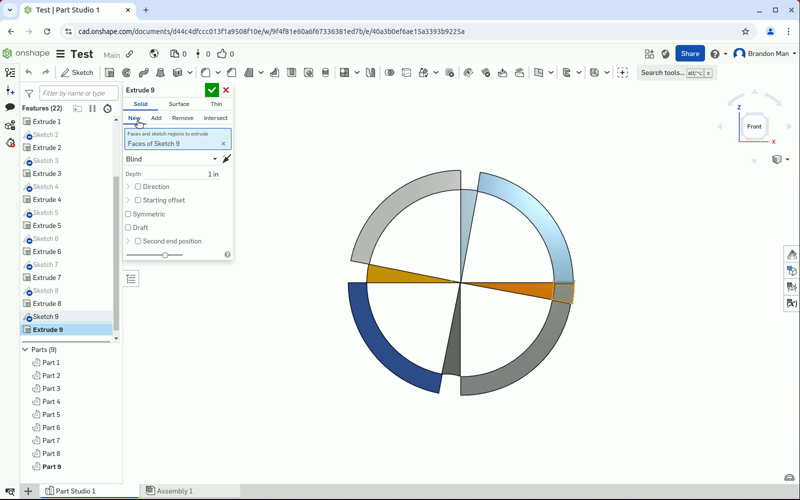
click(137, 120)
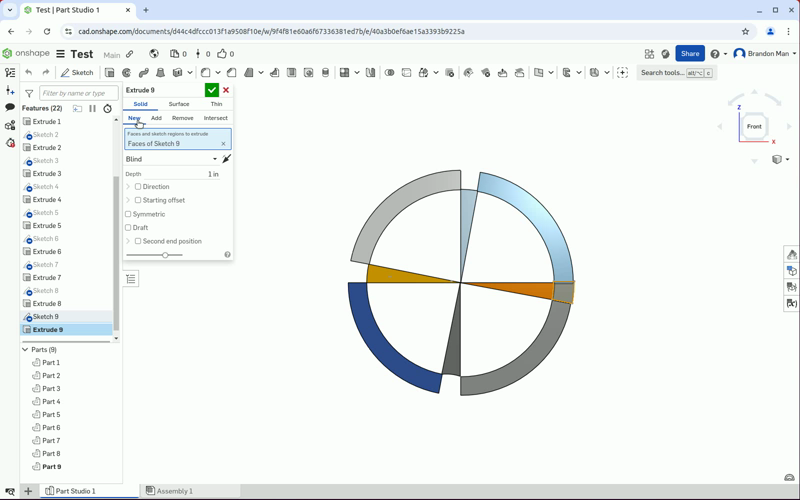
key(tab, 4)
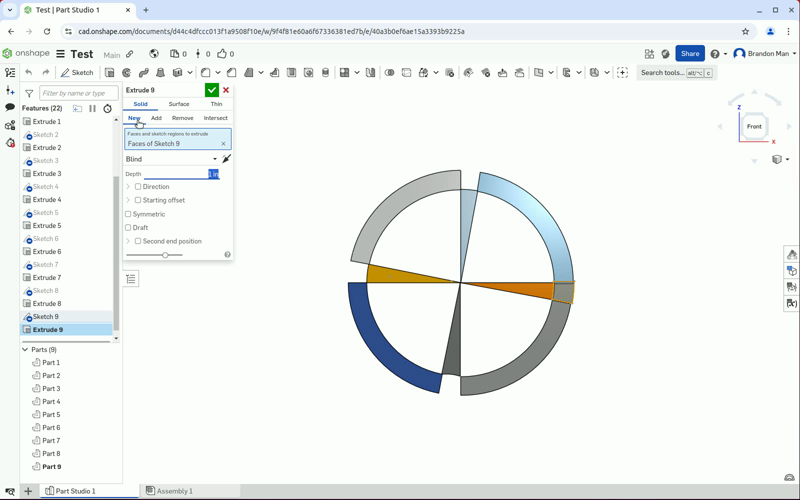
text(9.628)
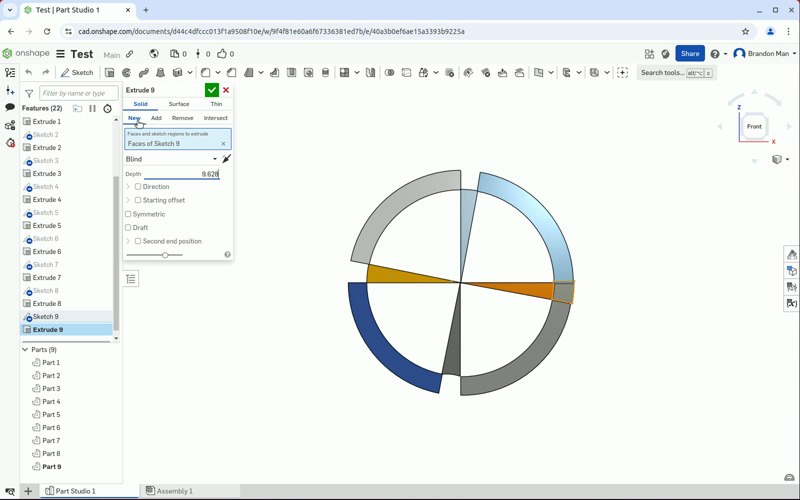
key(enter)
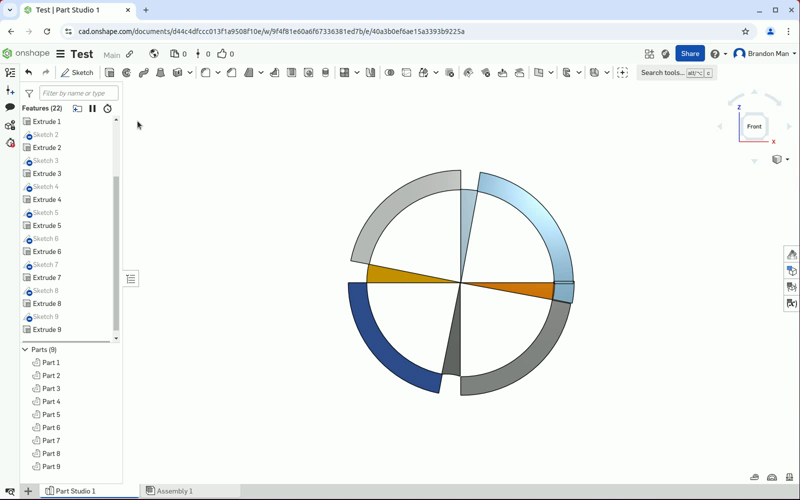
key(shift+h)
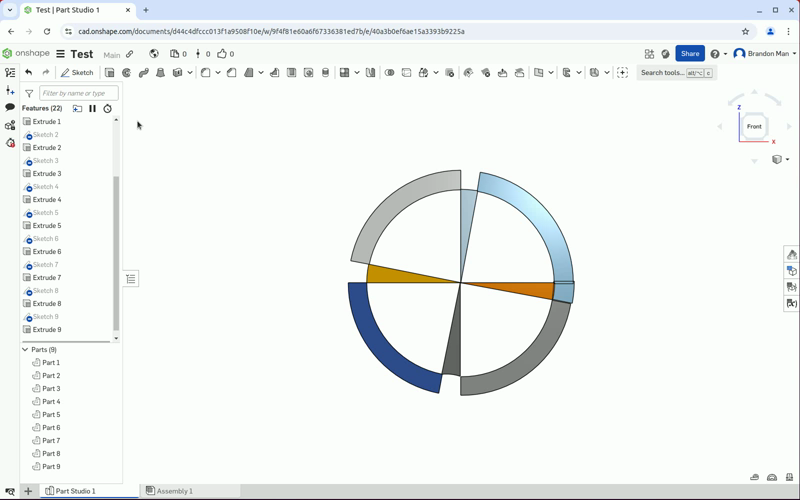
key(shift+h)
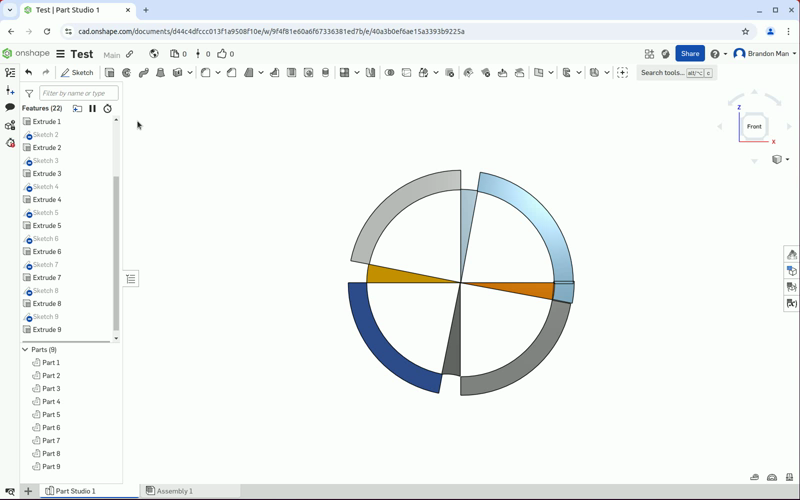
mouse_move(69, 111)
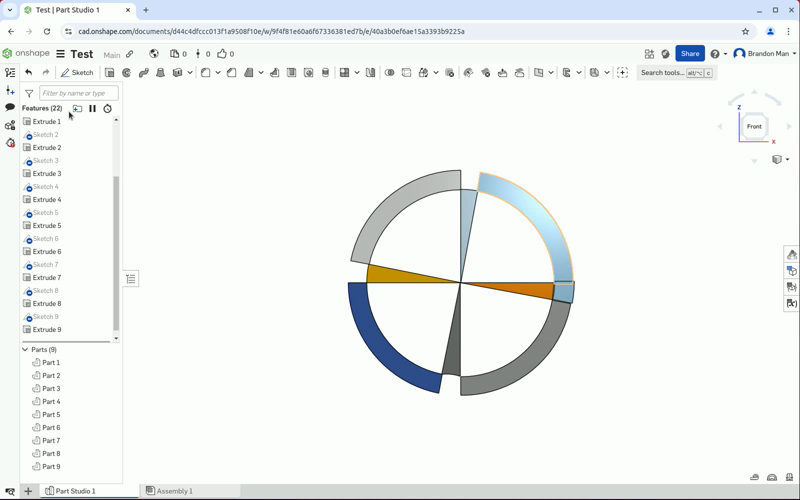
click(69, 111)
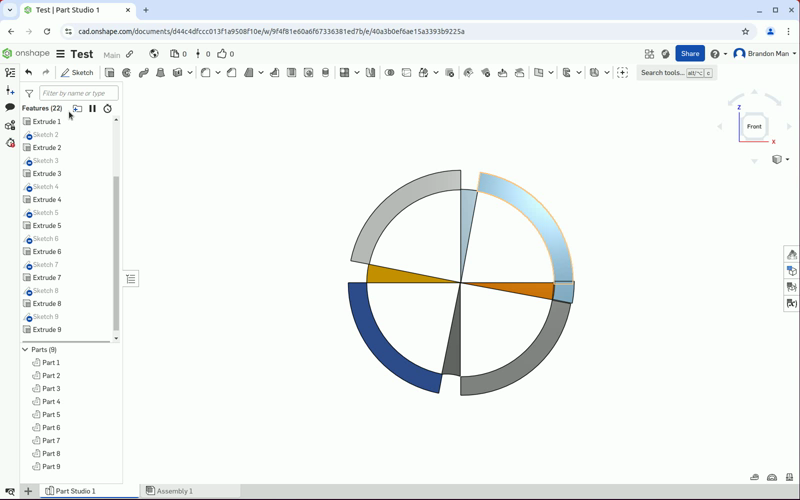
key(shift+s)
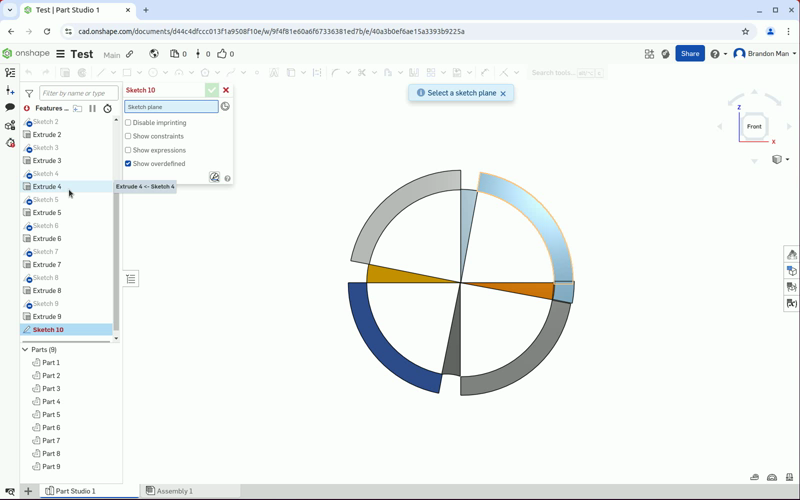
scroll(3)
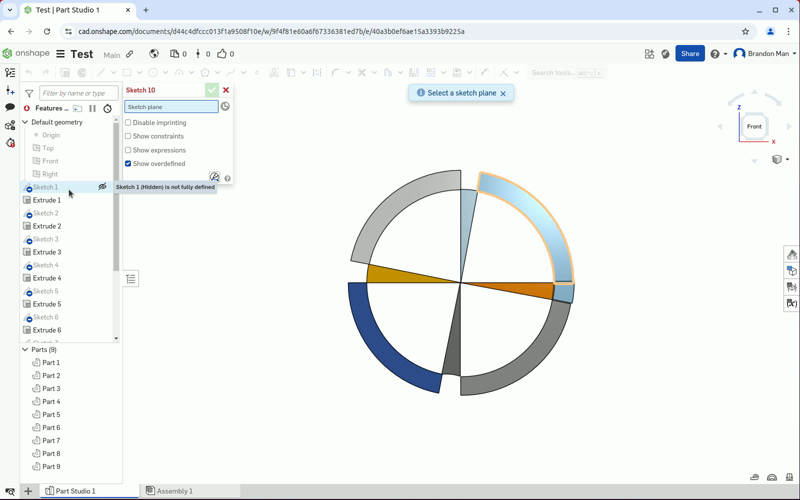
mouse_move(69, 163)
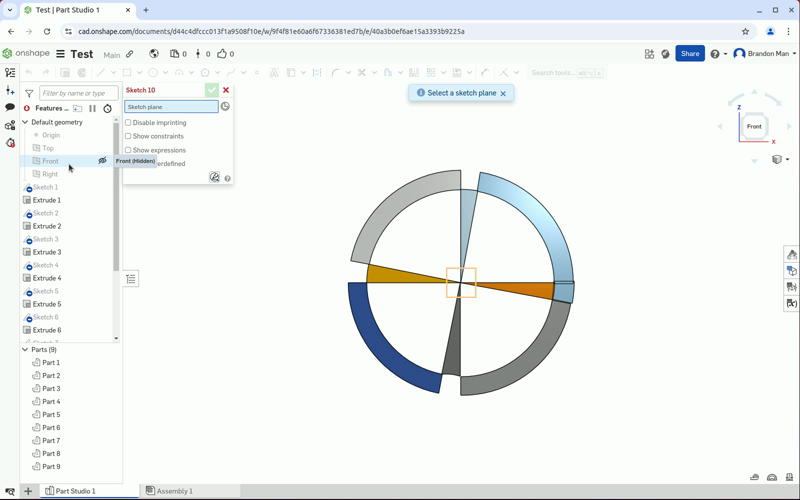
click(69, 163)
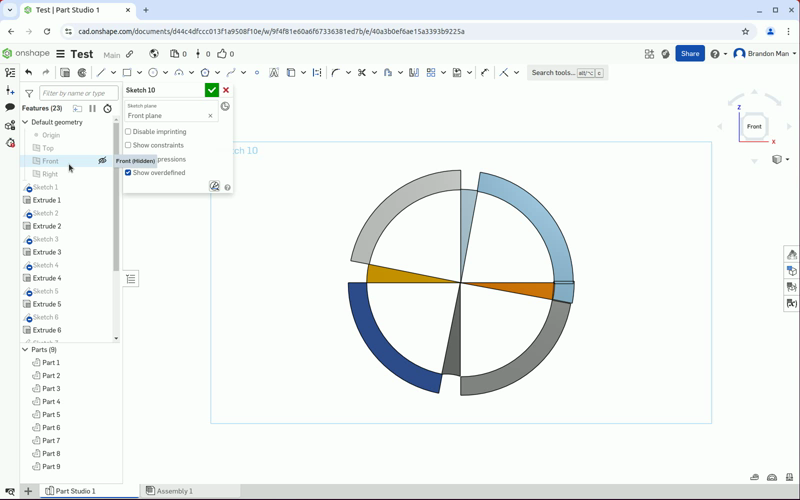
mouse_move(73, 352)
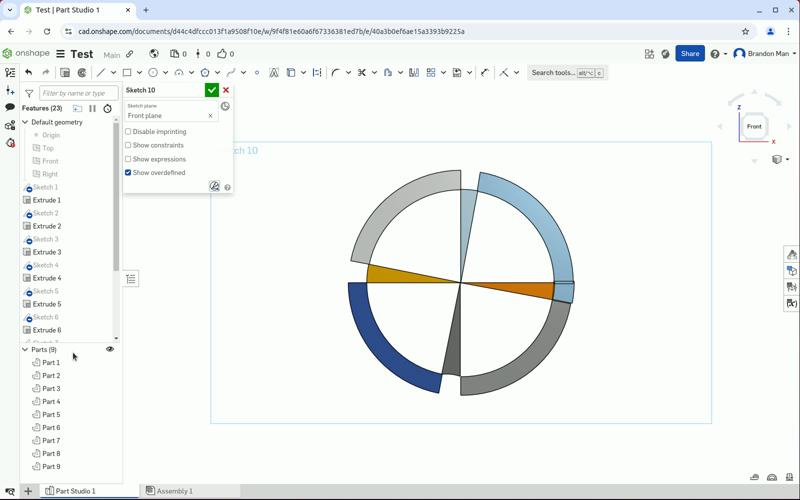
key(y)
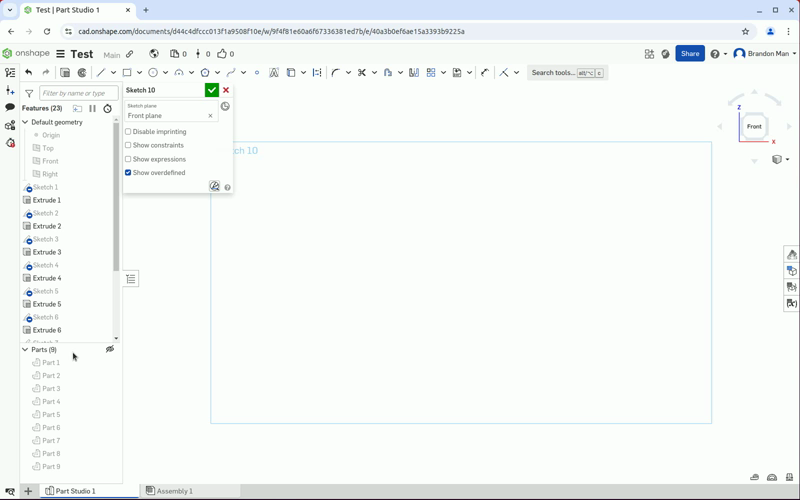
key(l)
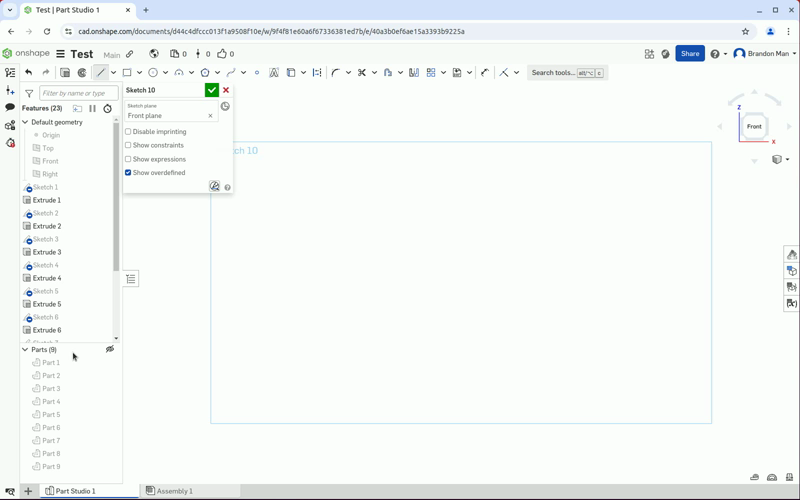
key_down(shift)
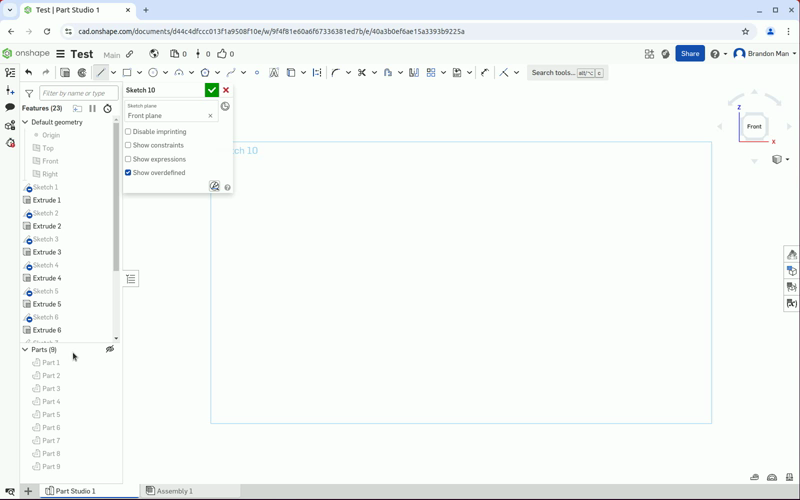
mouse_move(438, 282)
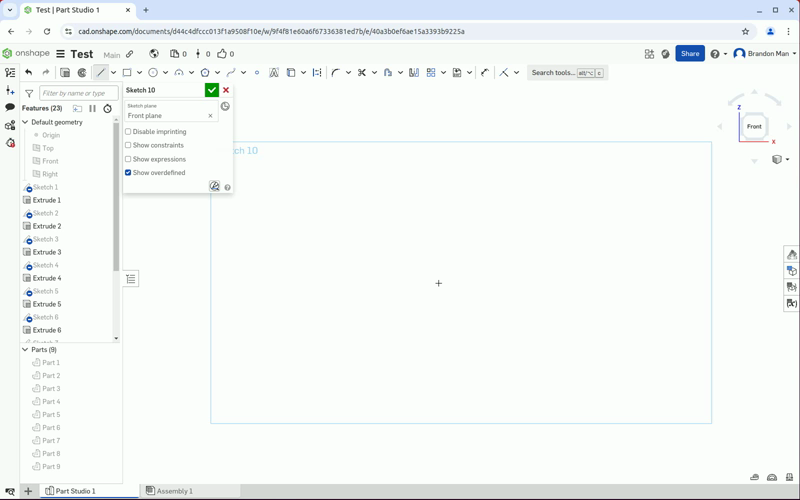
click(438, 282)
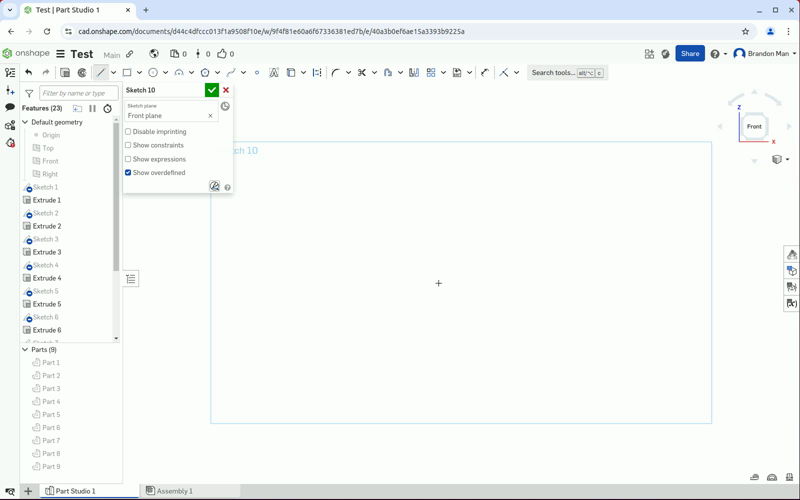
key_up(shift)
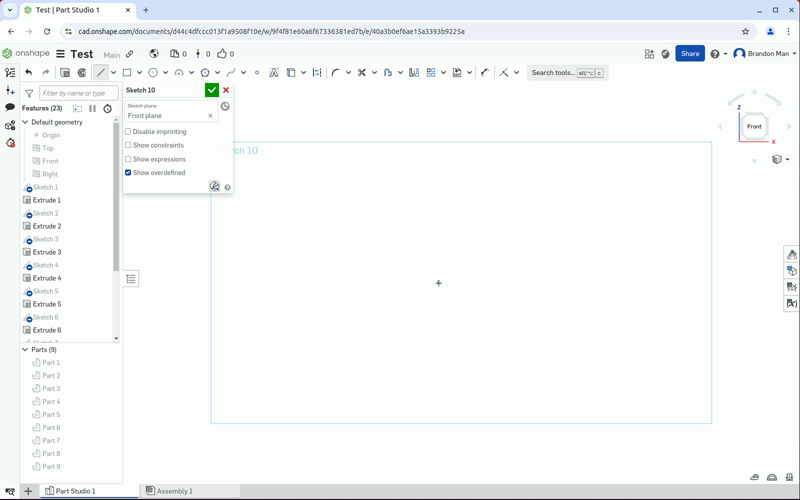
key_down(shift)
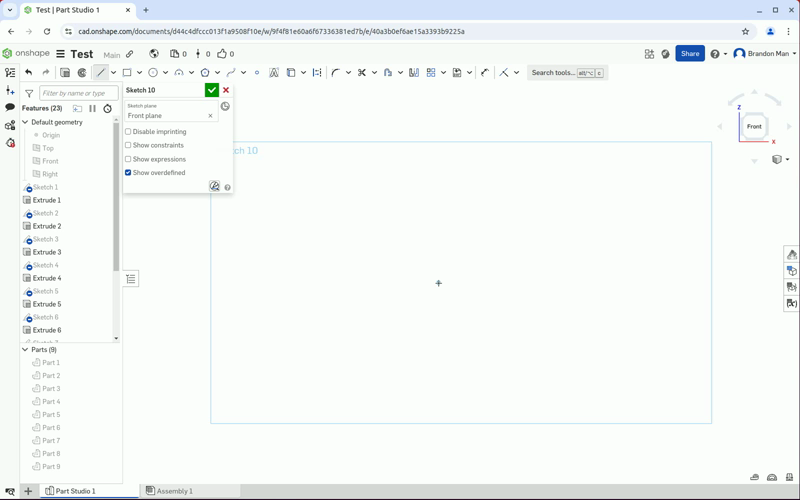
mouse_move(468, 282)
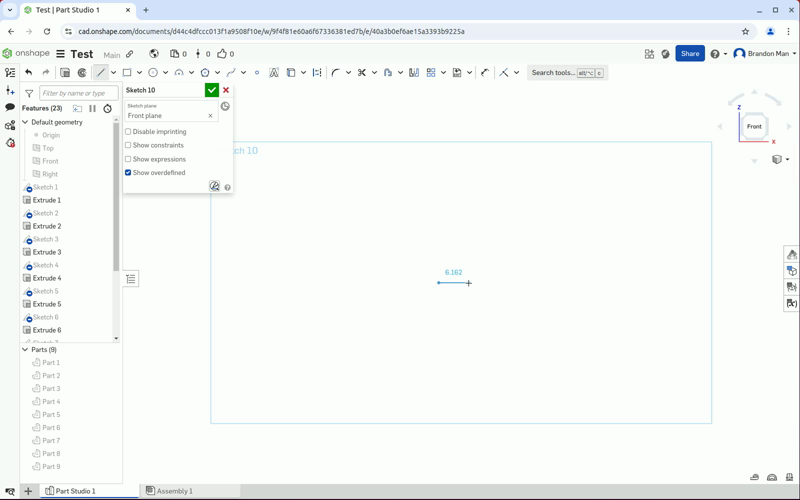
mouse_move(461, 300)
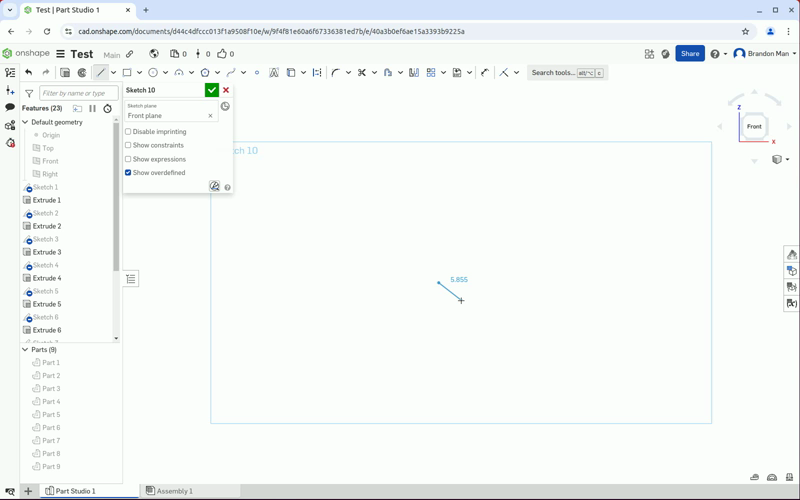
click(461, 300)
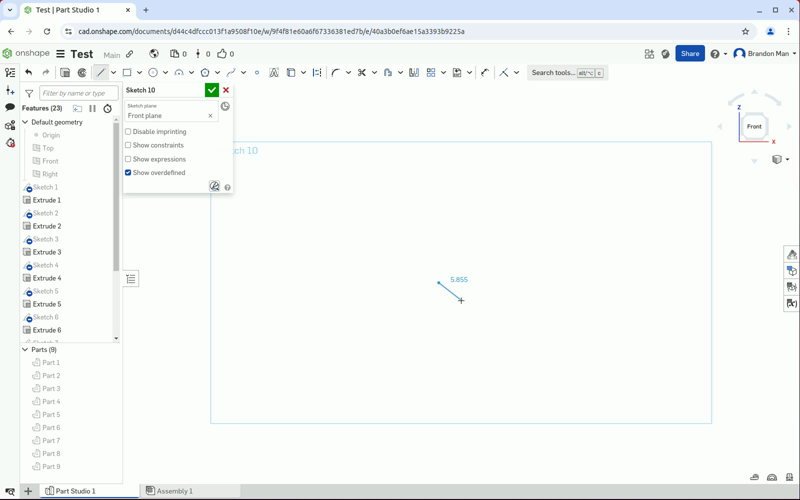
key_up(shift)
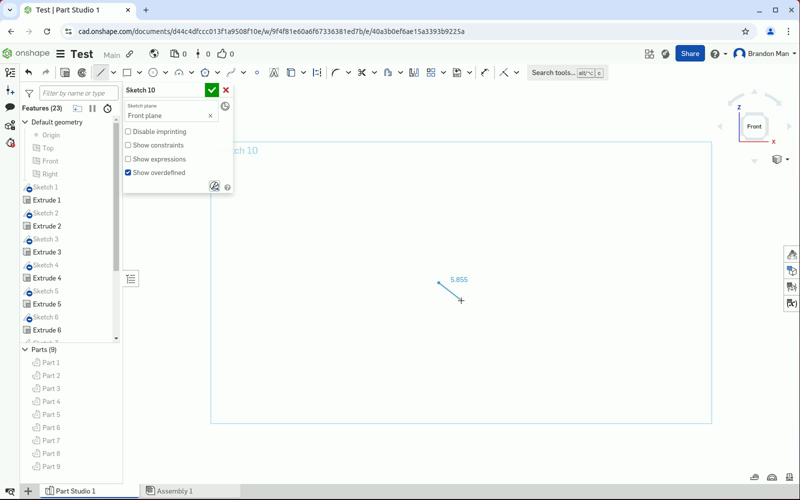
key_down(shift)
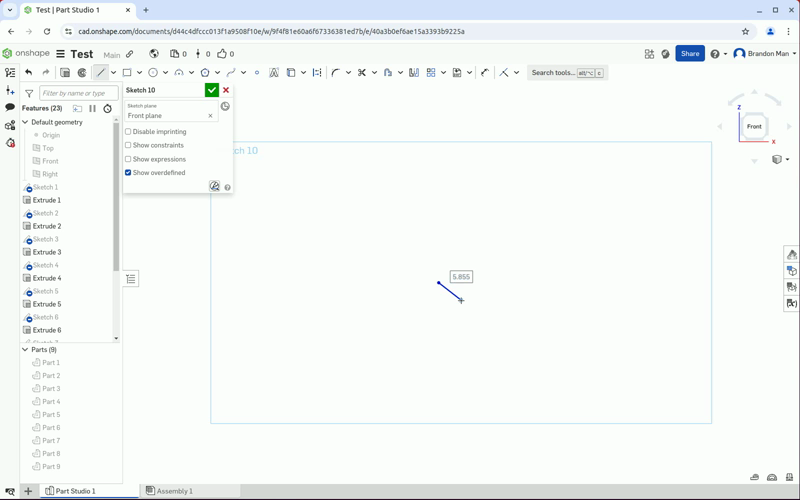
mouse_move(491, 300)
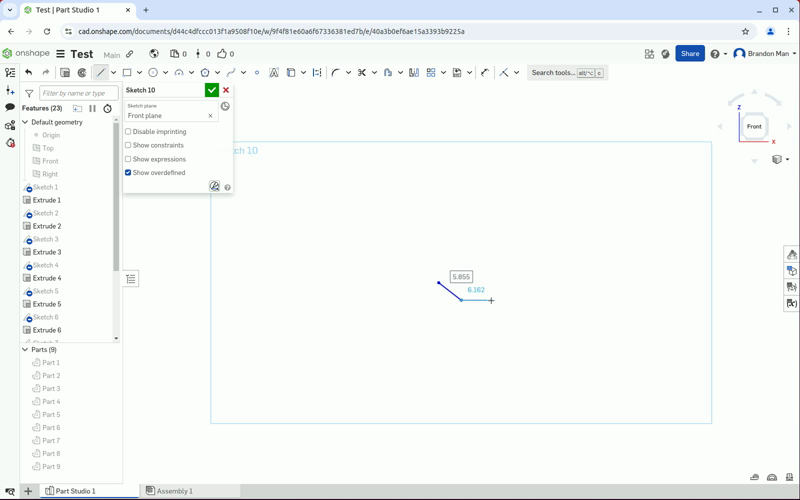
mouse_move(482, 282)
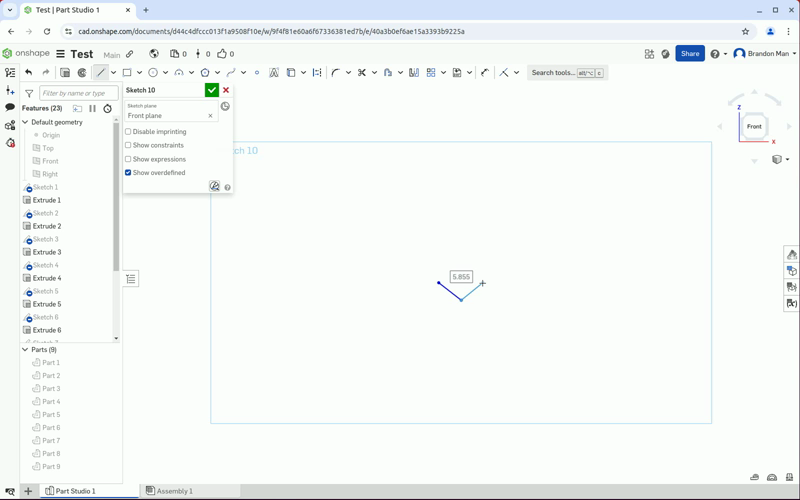
click(482, 282)
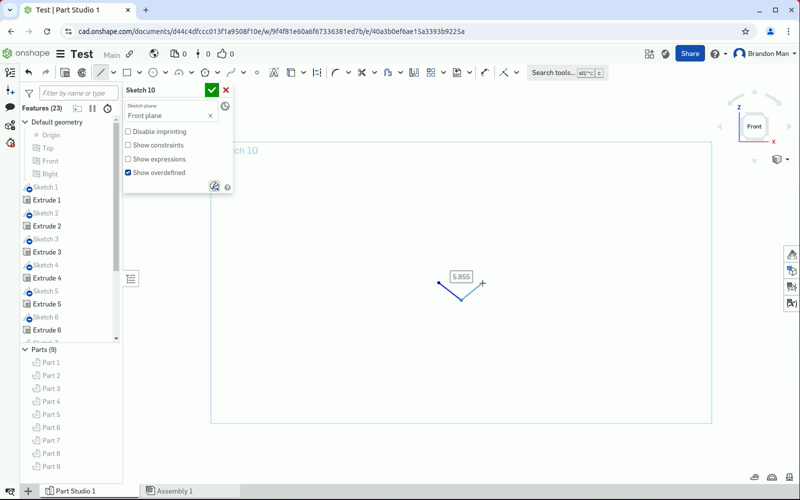
key_up(shift)
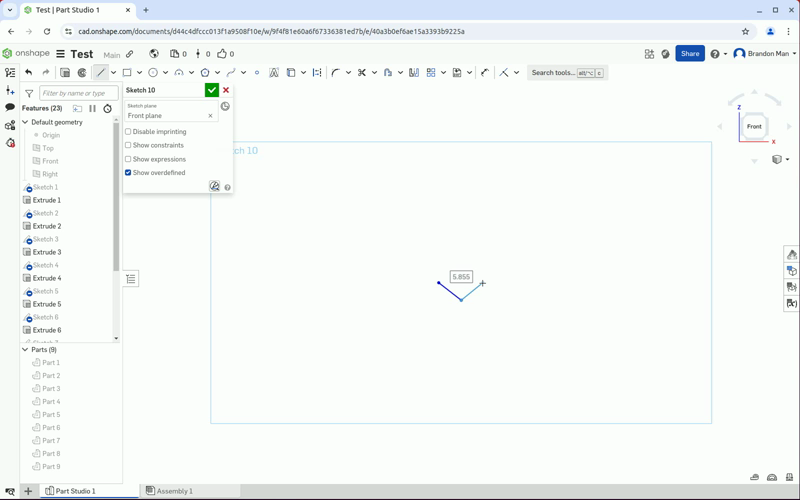
key_down(shift)
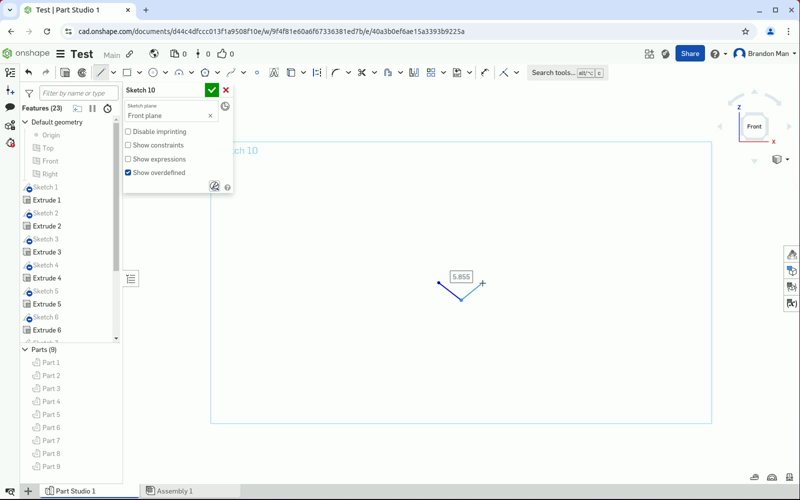
mouse_move(512, 282)
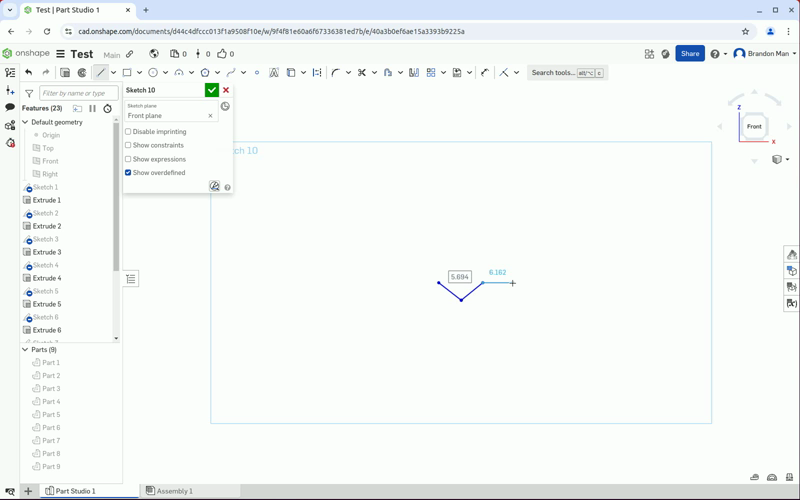
mouse_move(461, 267)
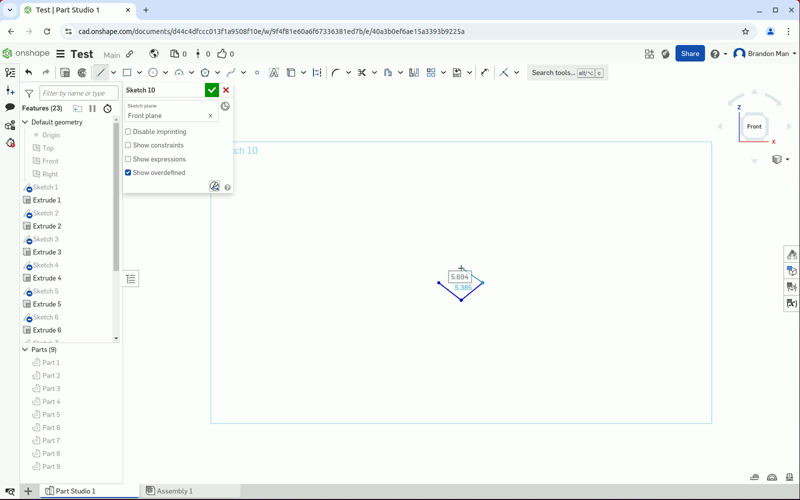
click(461, 267)
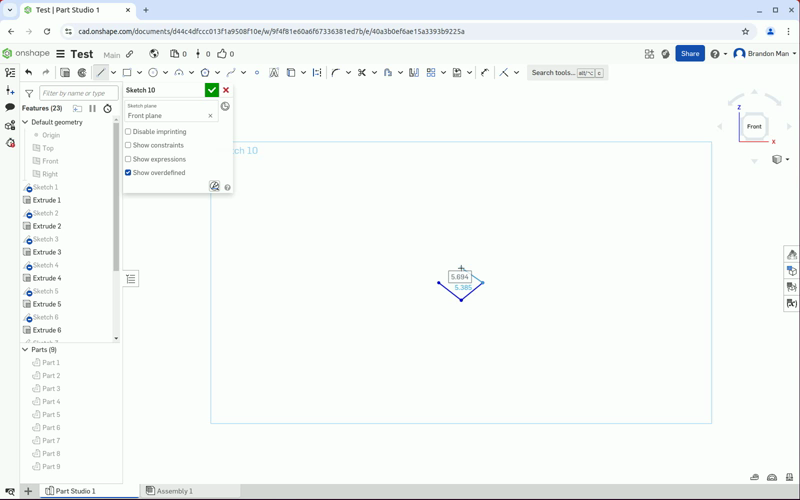
key_up(shift)
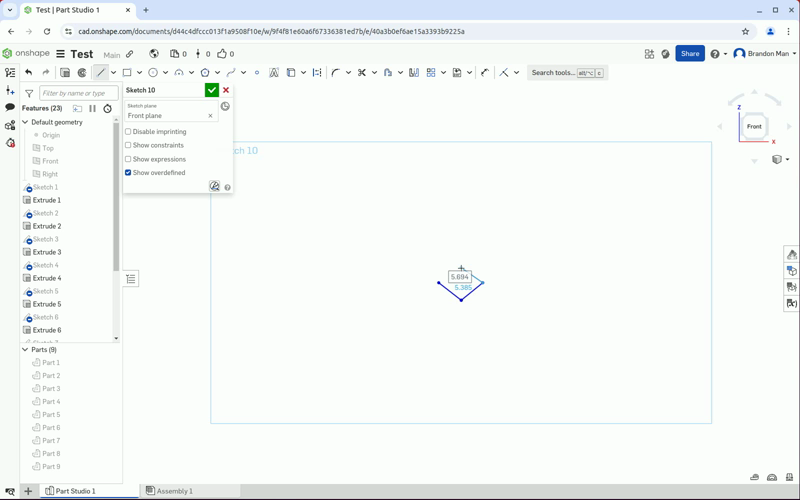
mouse_move(491, 267)
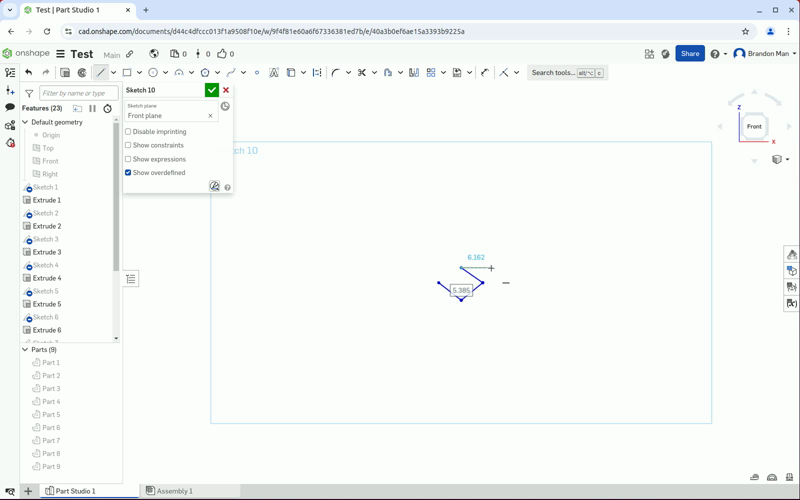
key_down(shift)
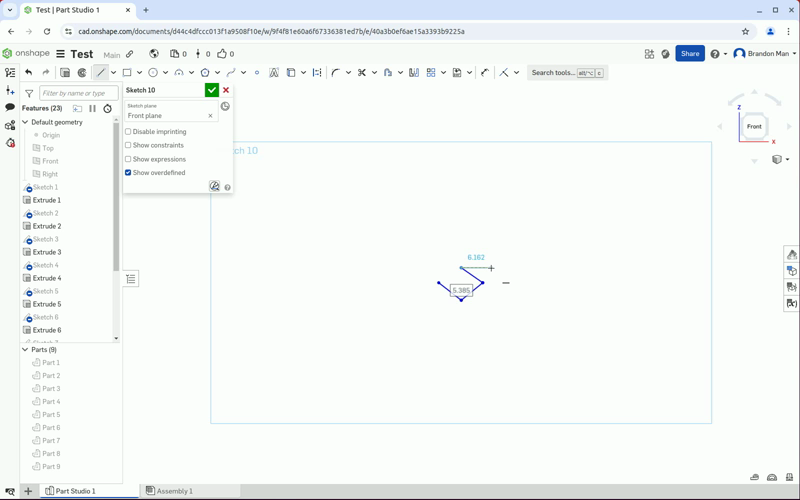
mouse_move(438, 282)
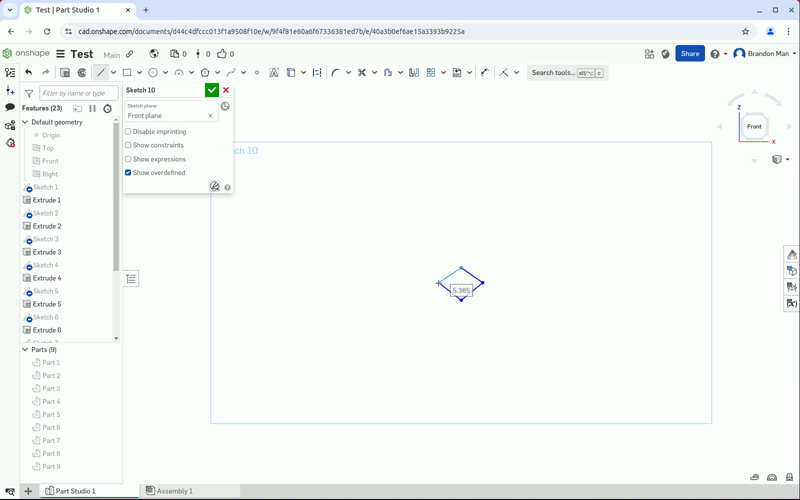
key_up(shift)
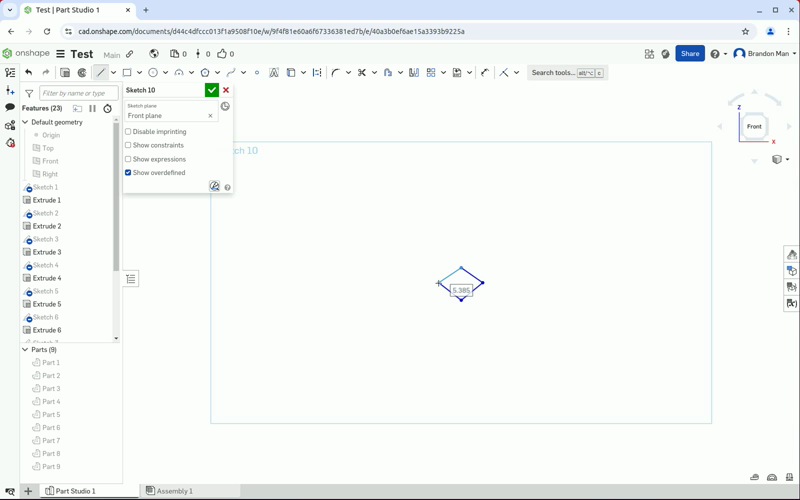
click(438, 282)
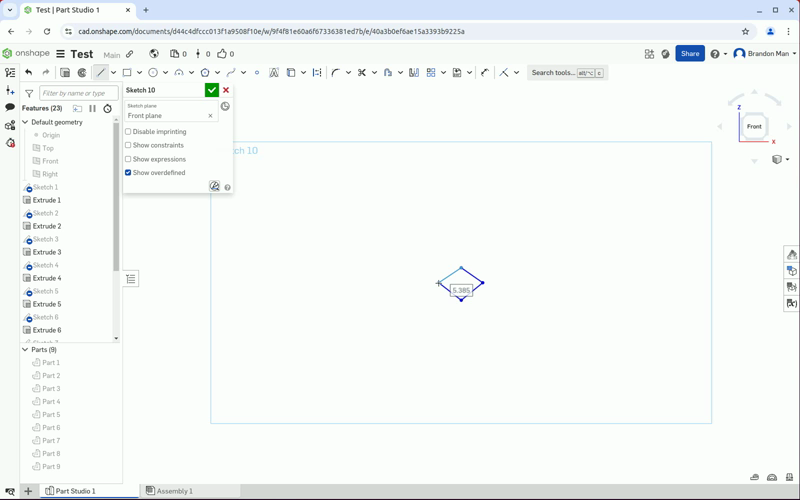
key(esc)
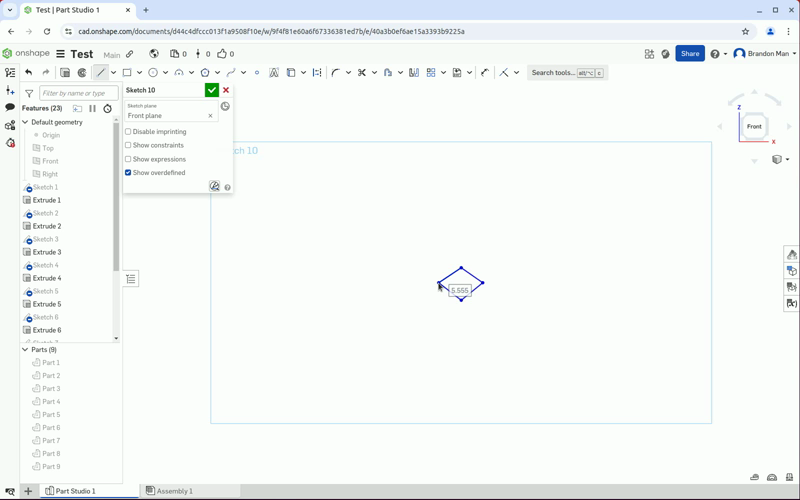
mouse_move(460, 294)
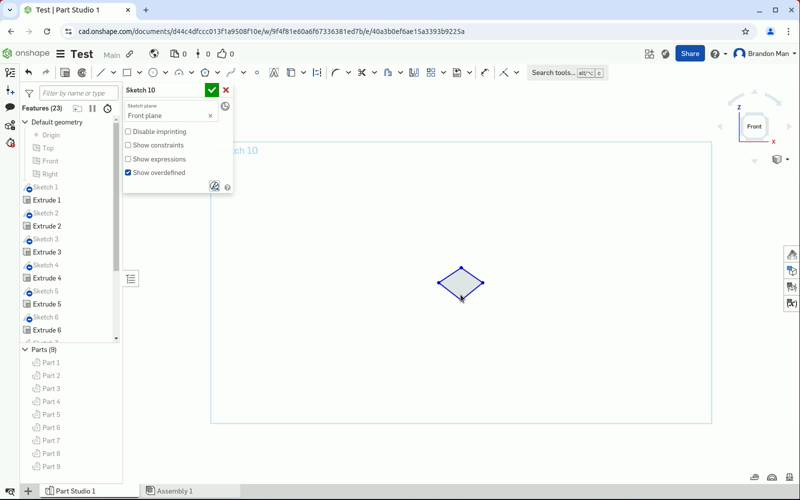
scroll(6)
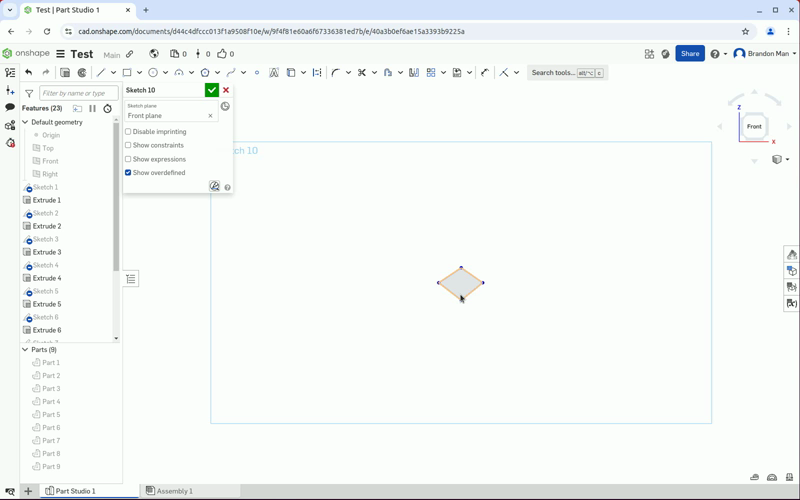
scroll(6)
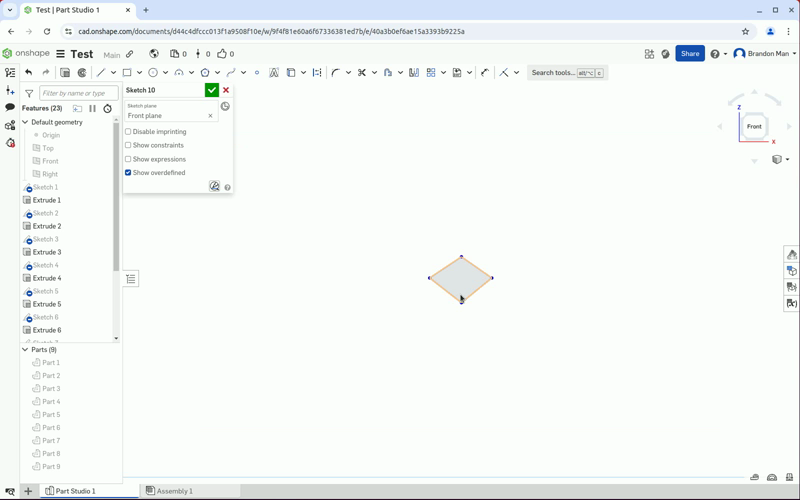
scroll(6)
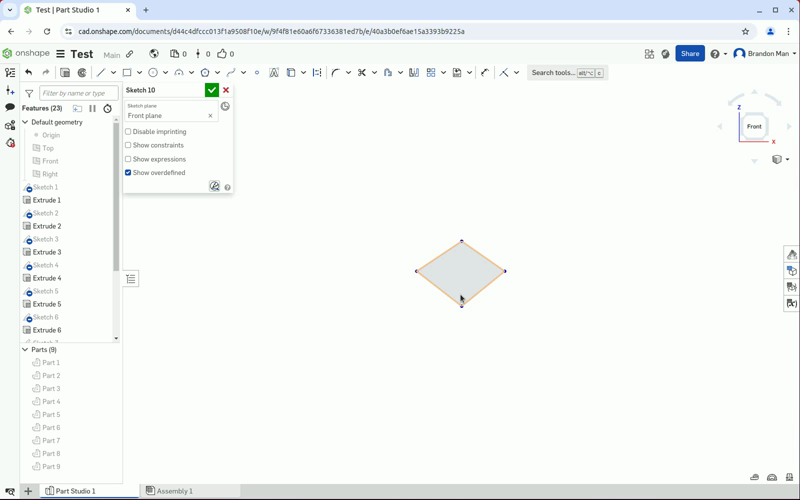
scroll(6)
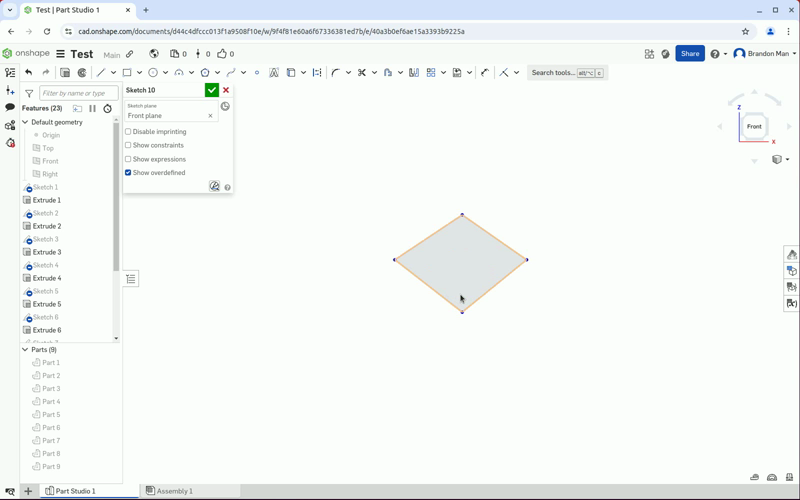
scroll(6)
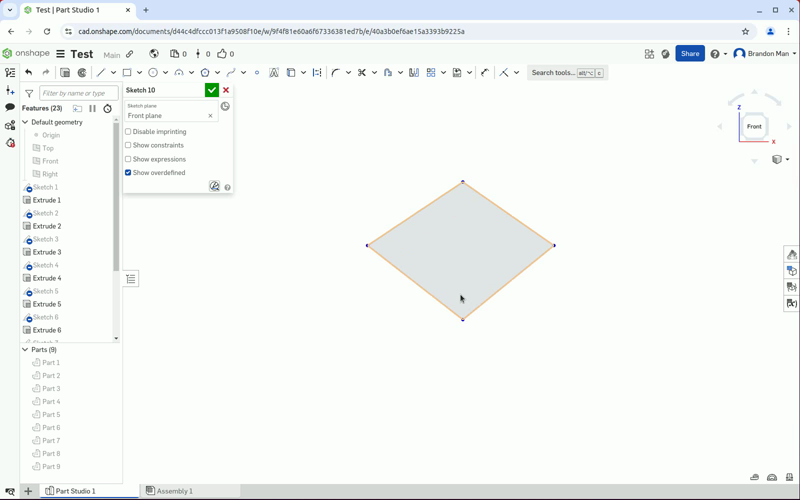
scroll(6)
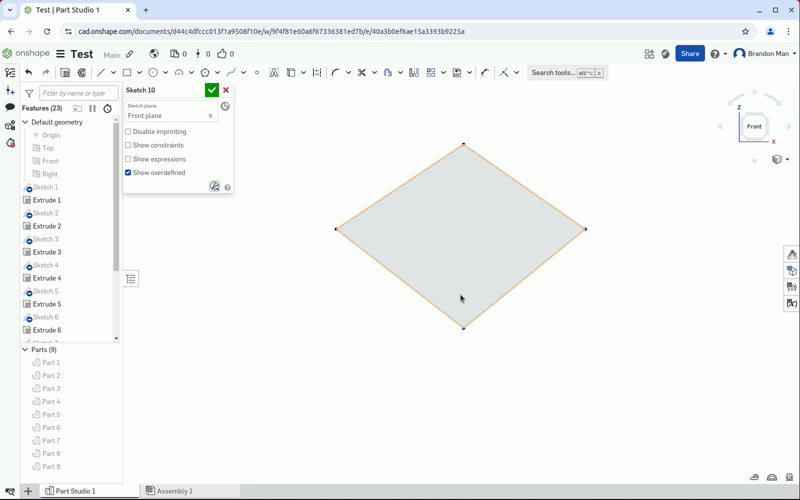
scroll(6)
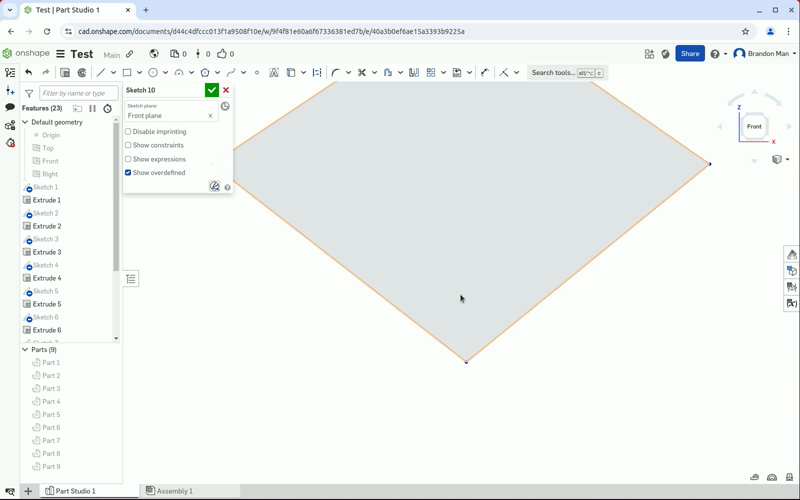
click(460, 294)
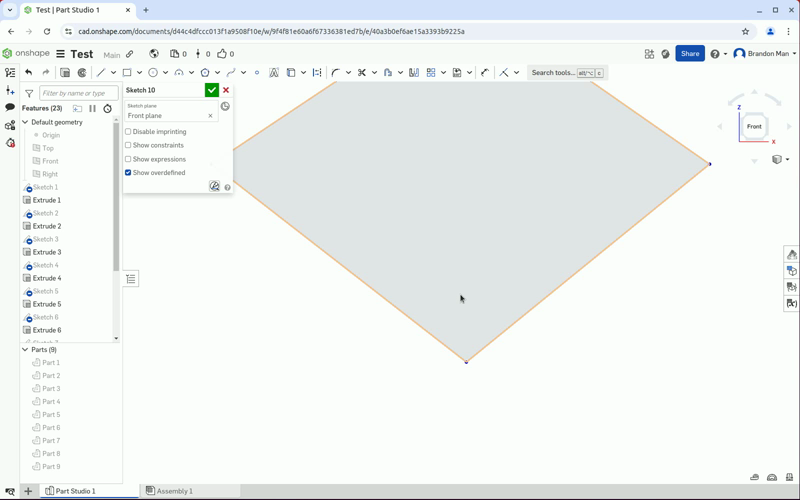
scroll(-6)
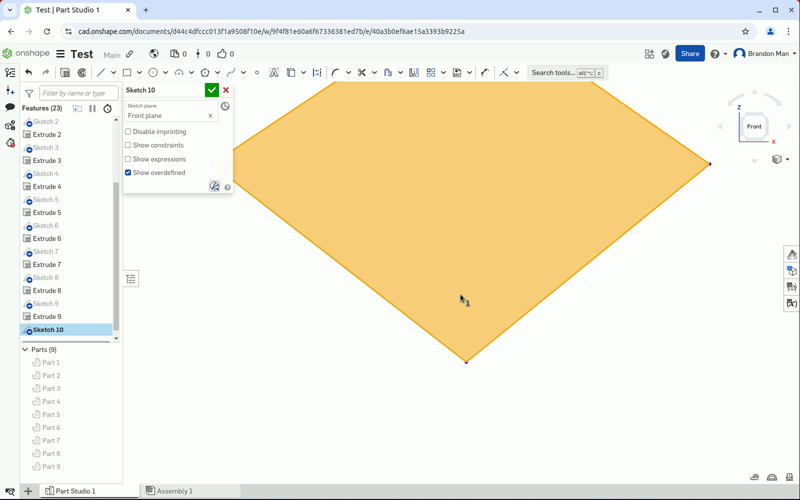
scroll(-6)
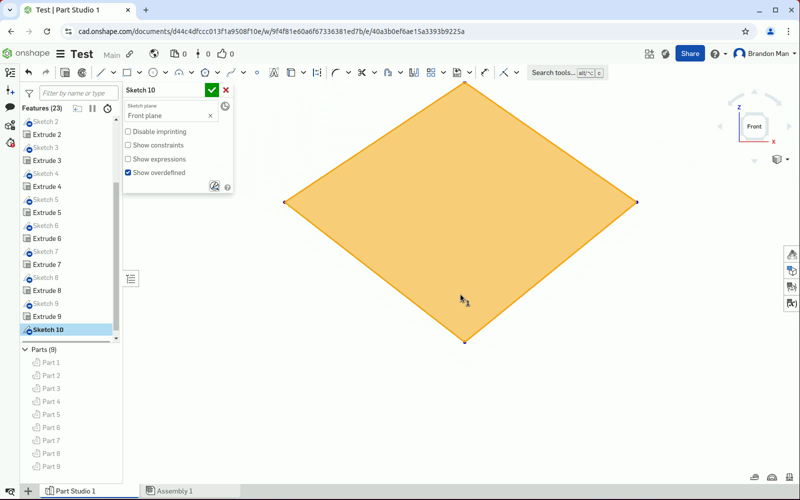
scroll(-6)
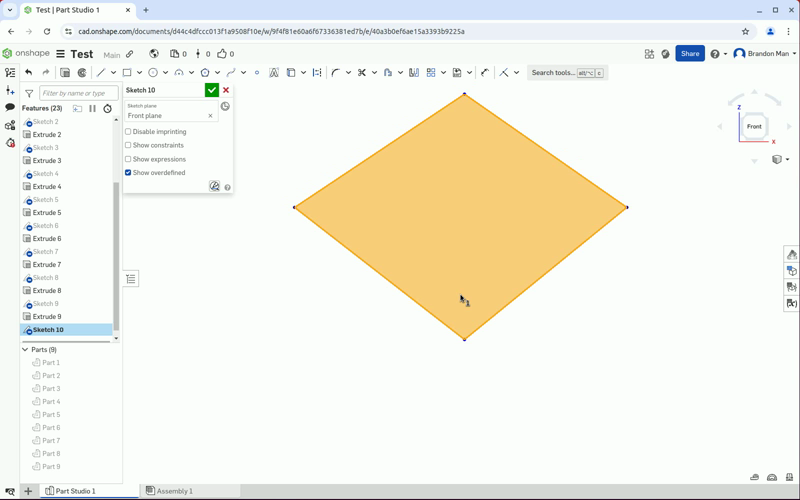
scroll(-6)
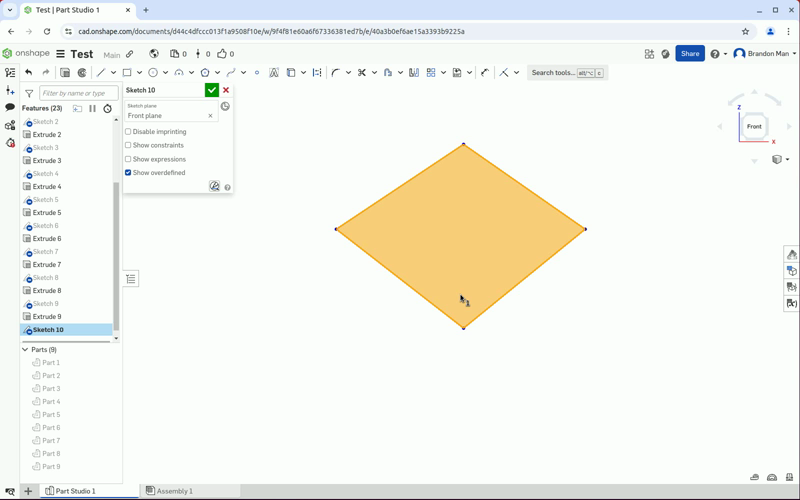
scroll(-6)
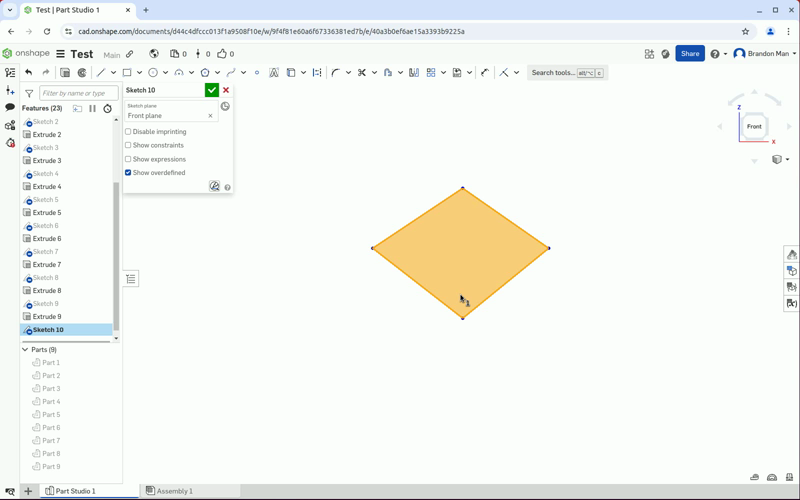
scroll(-6)
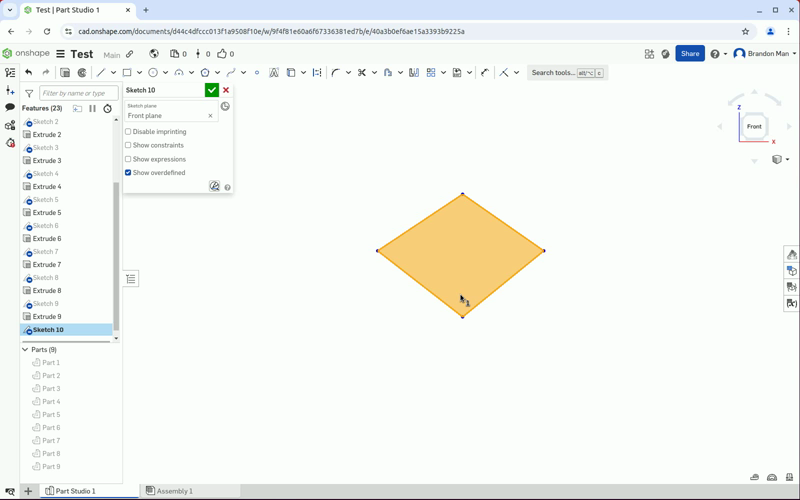
scroll(-6)
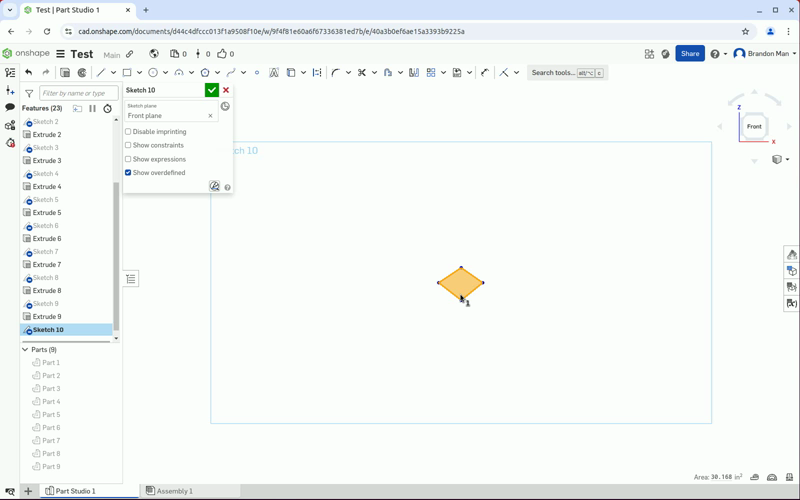
mouse_move(73, 352)
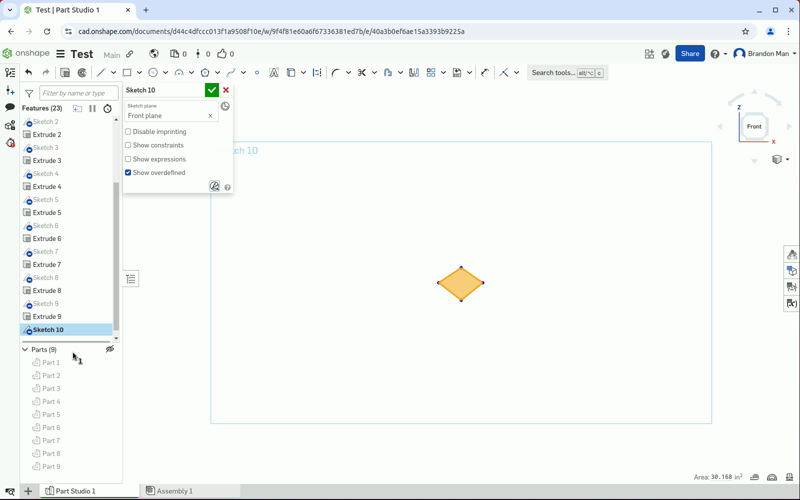
key(shift+y)
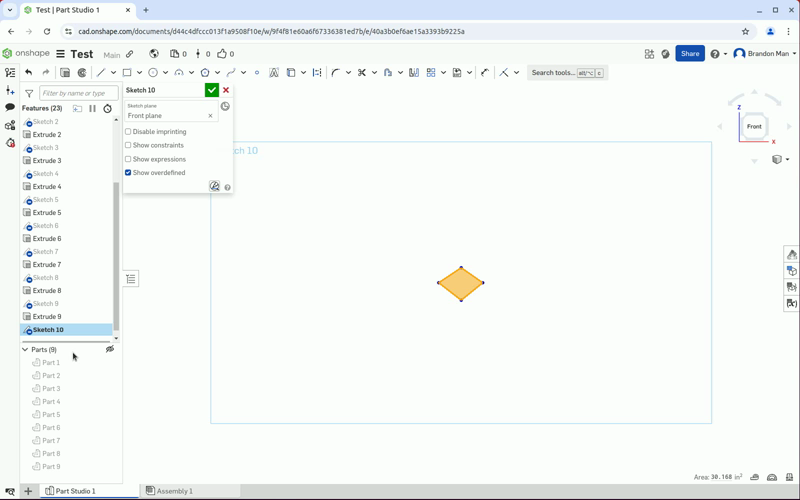
key(shift+e)
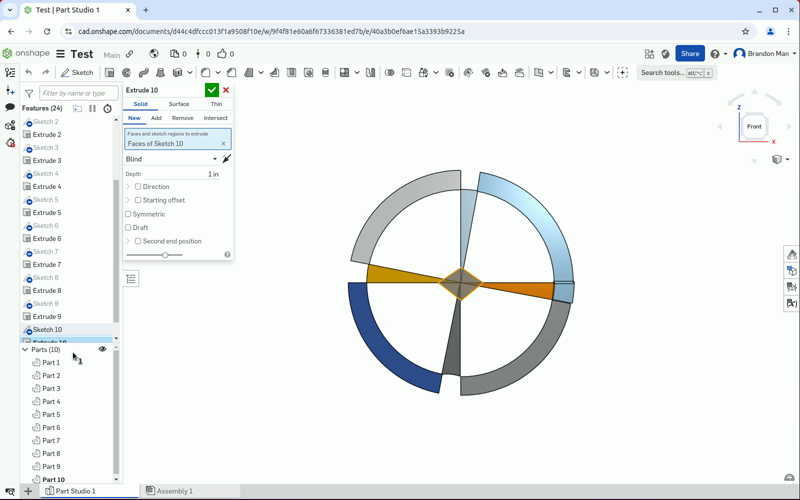
mouse_move(143, 106)
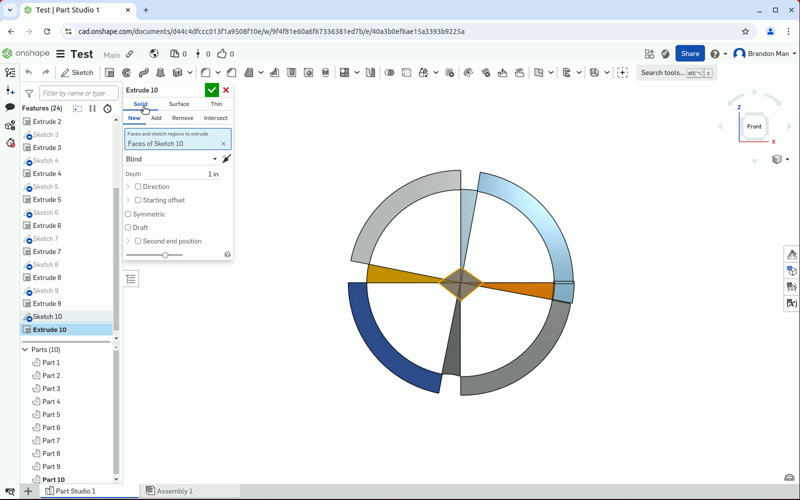
click(143, 106)
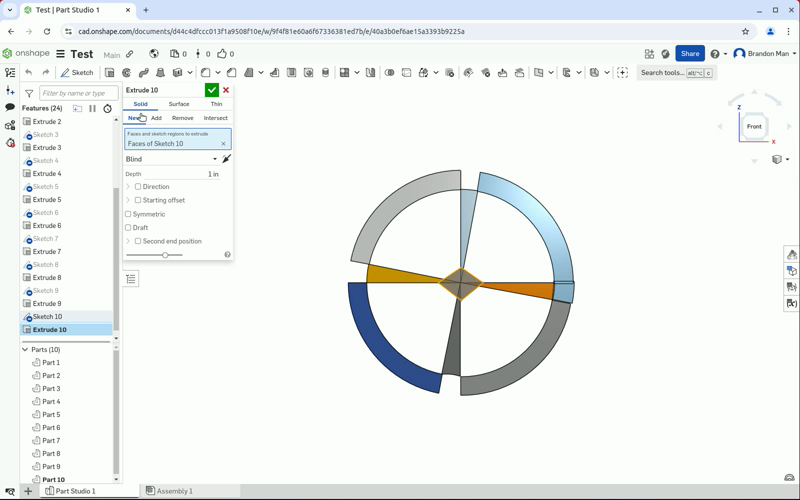
mouse_move(137, 120)
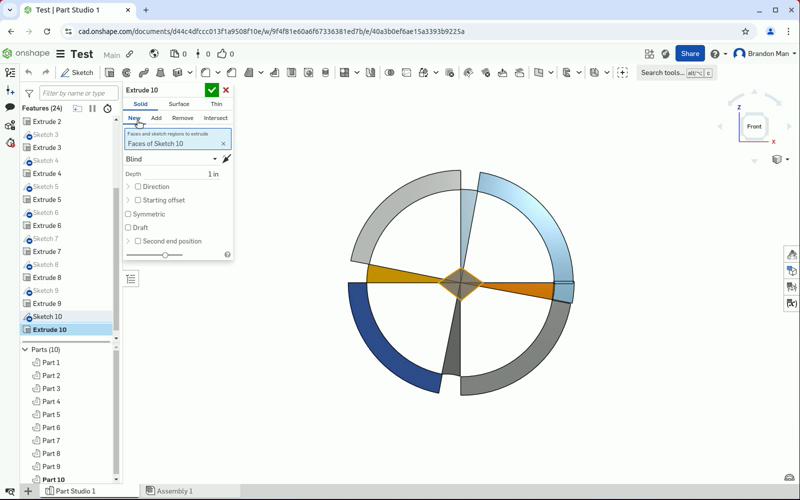
click(137, 120)
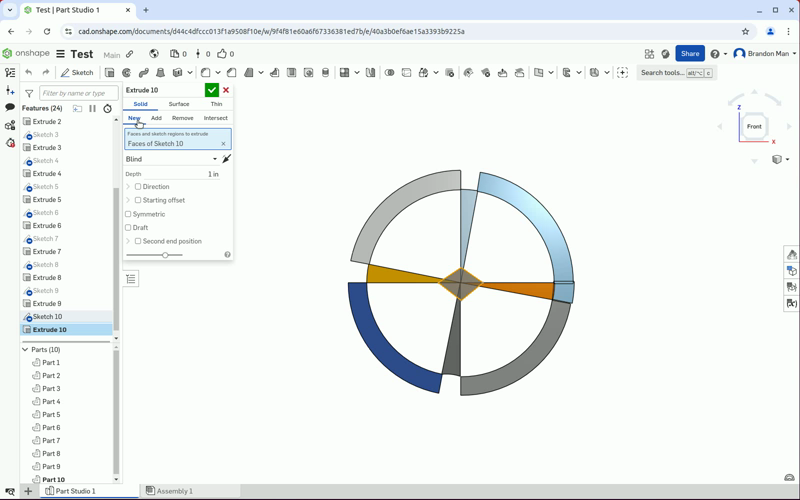
key(tab, 4)
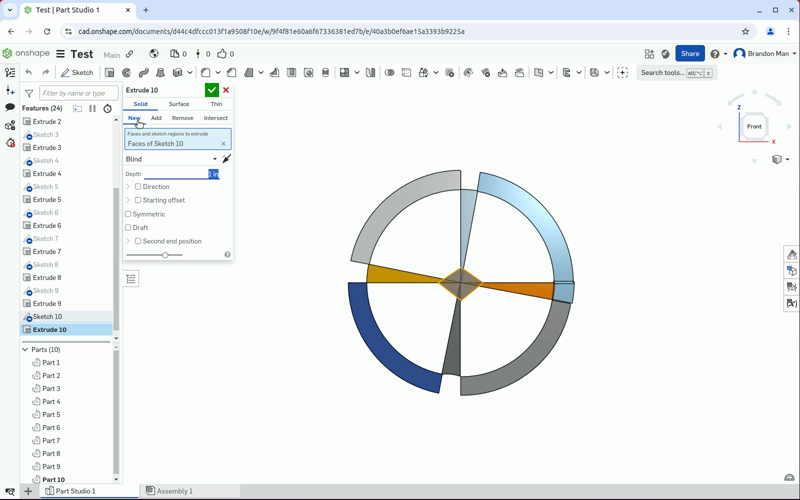
text(9.628)
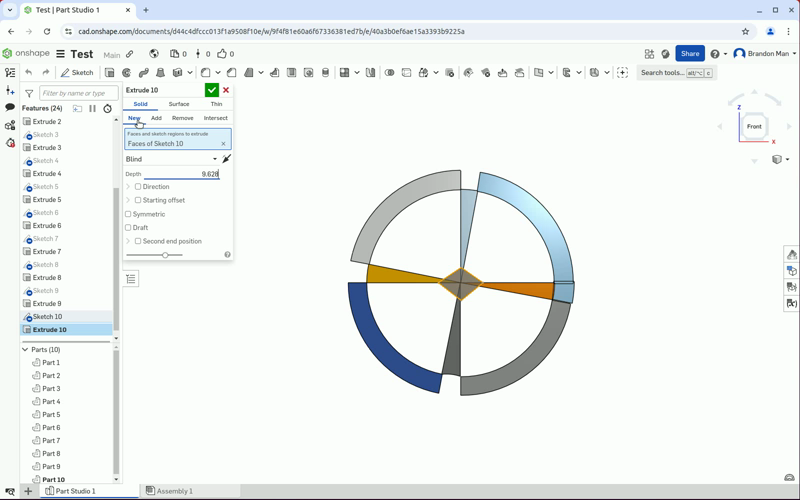
key(enter)
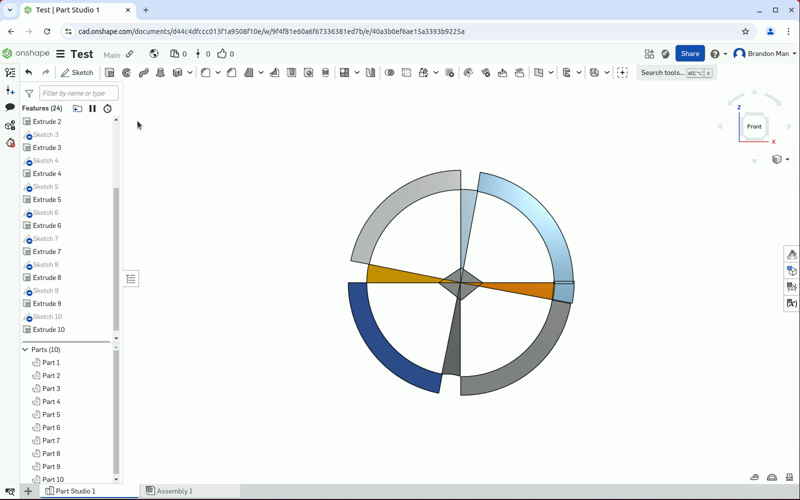
key(shift+h)
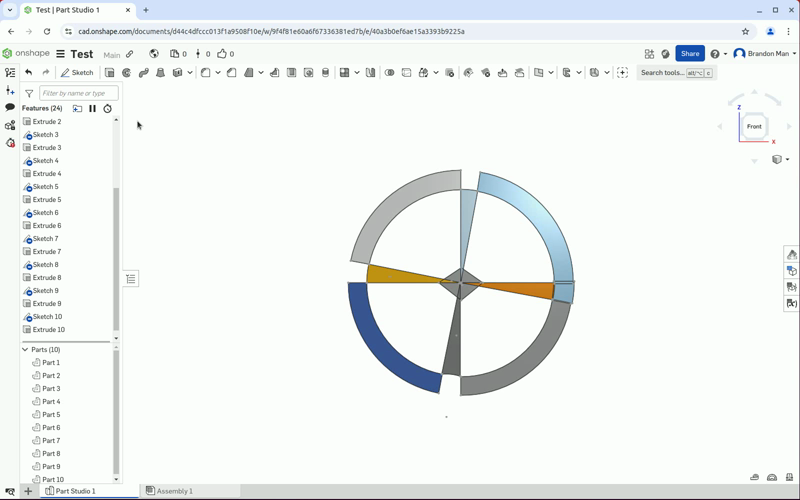
key(shift+h)
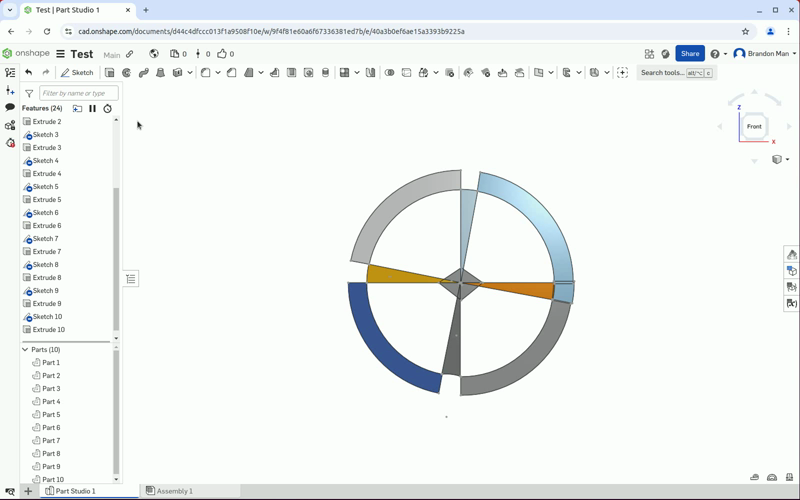
key(shift+7)
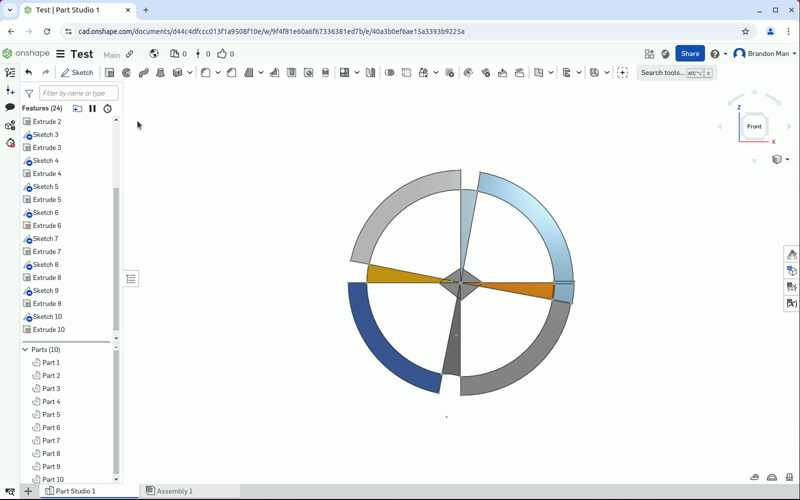
key(left, 2)
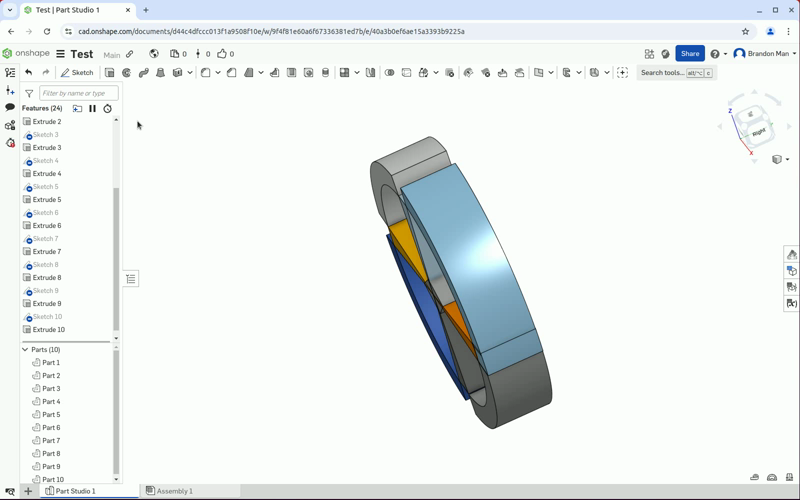
key(down, 2)
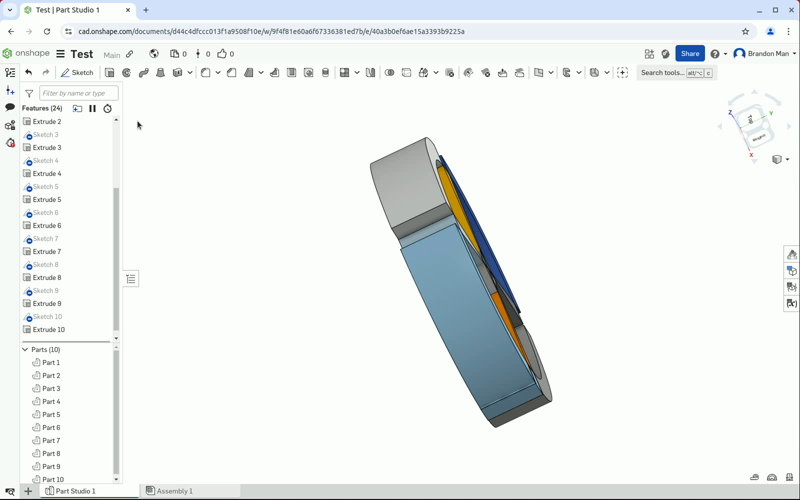
key(up, 2)
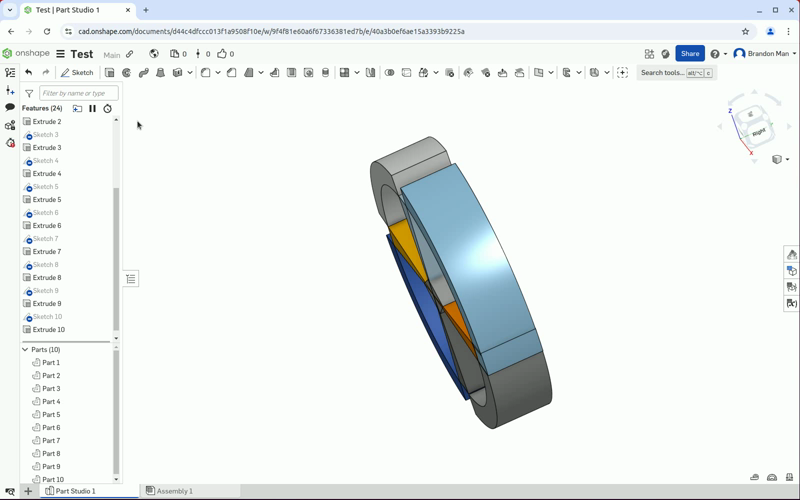
key(right, 2)
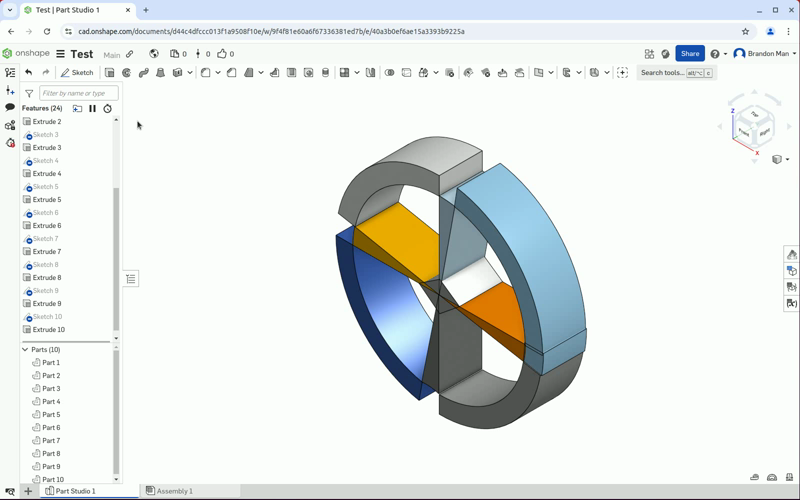
mouse_move(69, 85)
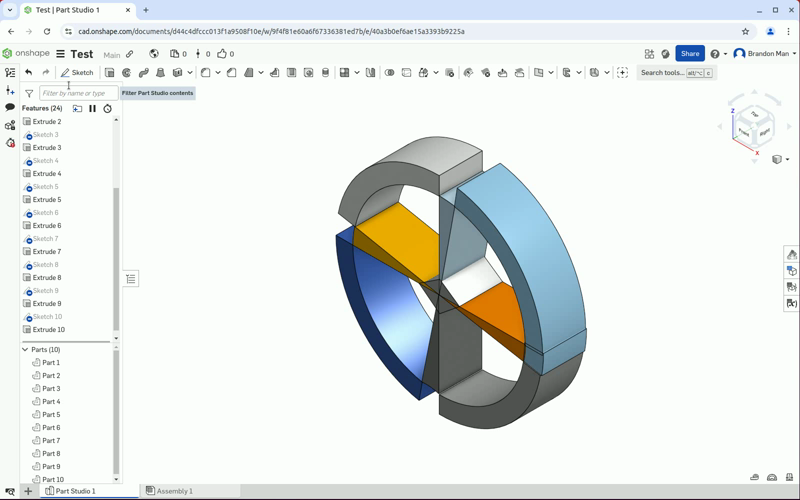
click(69, 85)